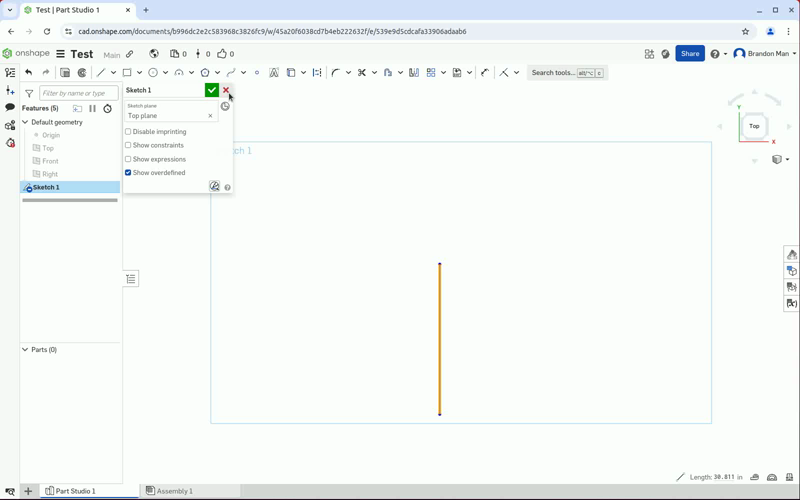
key(shift+h)
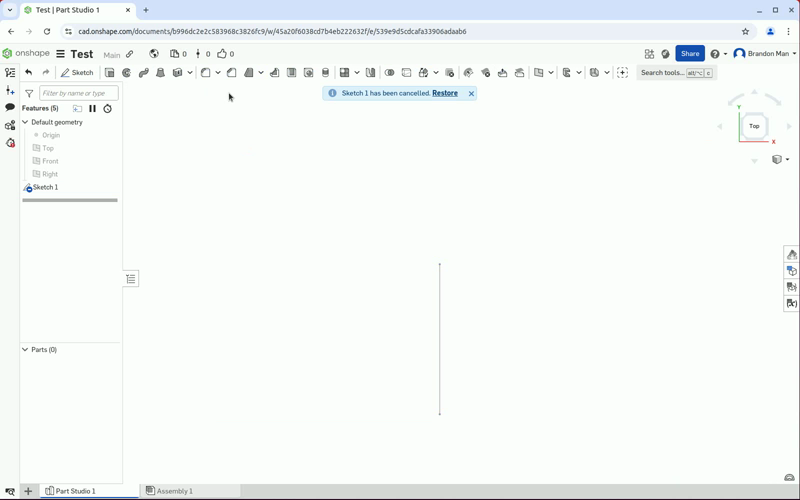
key(shift+s)
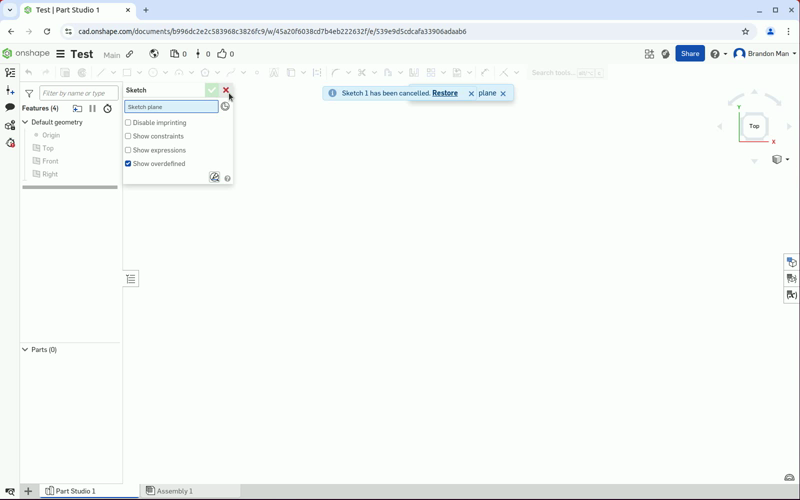
mouse_move(73, 150)
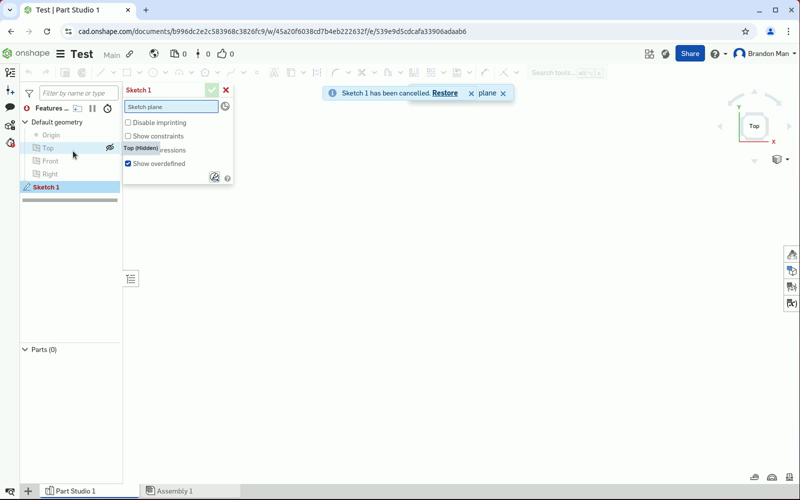
click(73, 150)
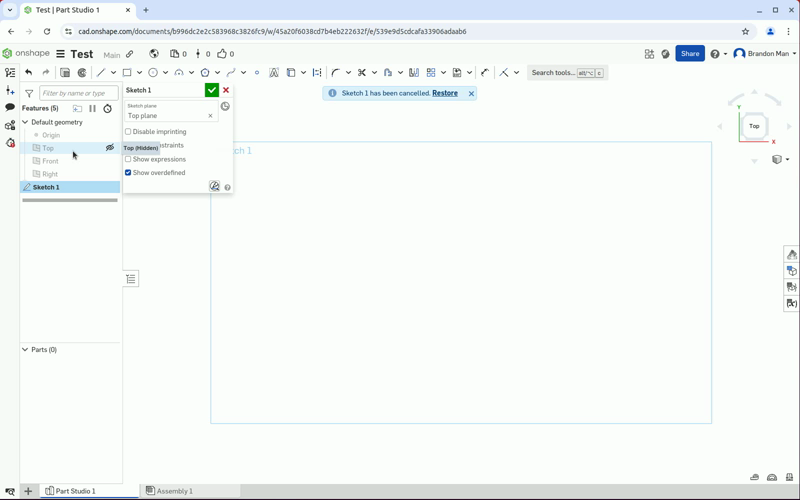
mouse_move(73, 352)
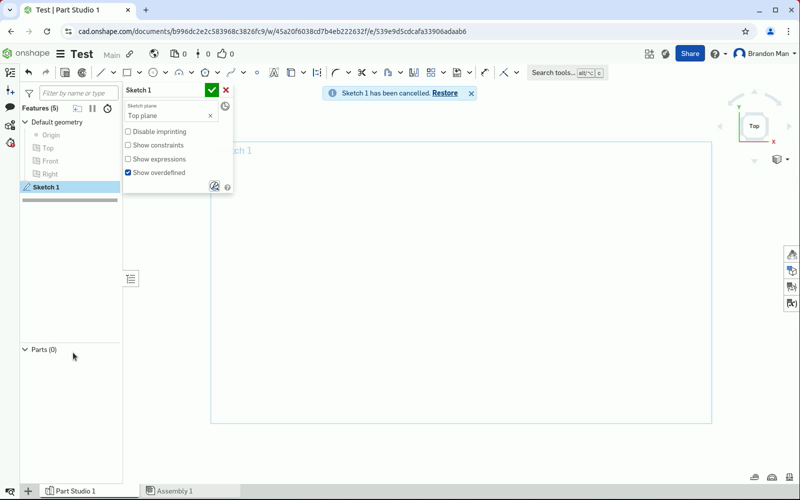
key(y)
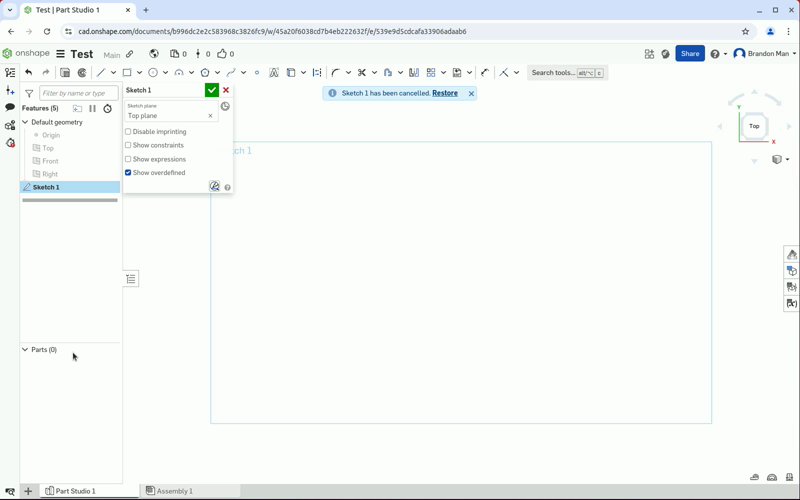
key(l)
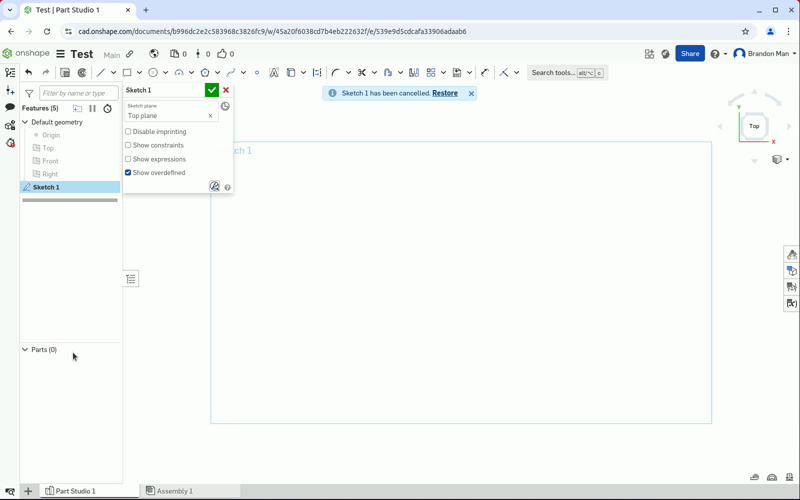
key_down(shift)
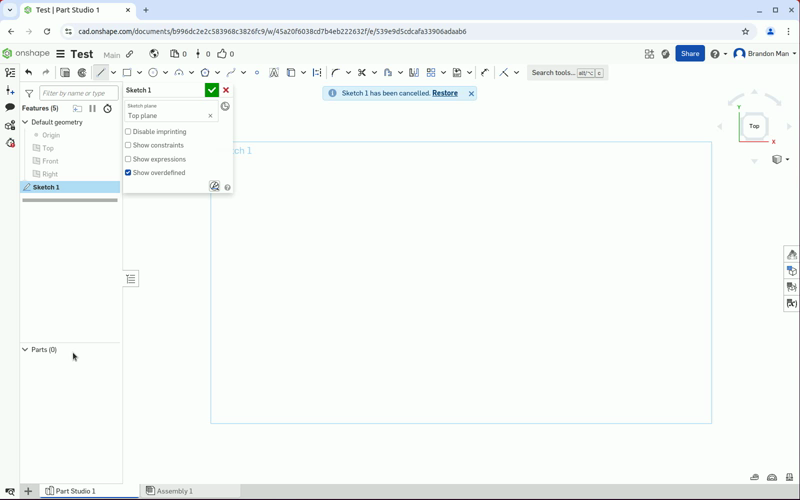
mouse_move(457, 287)
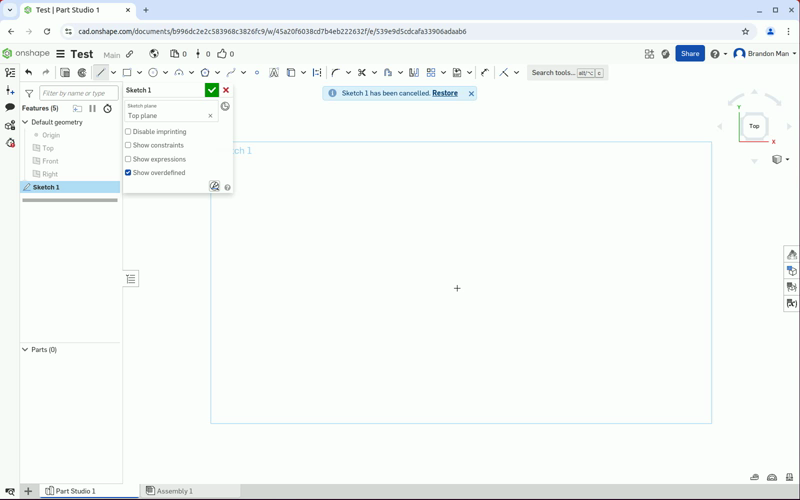
click(457, 287)
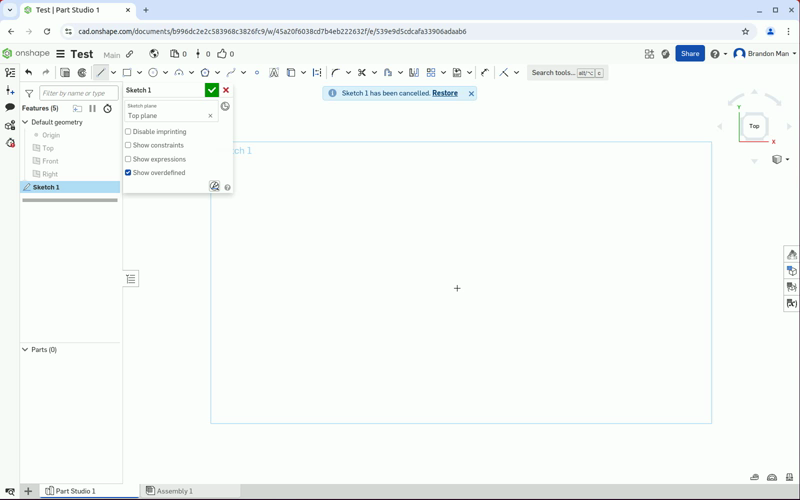
key_up(shift)
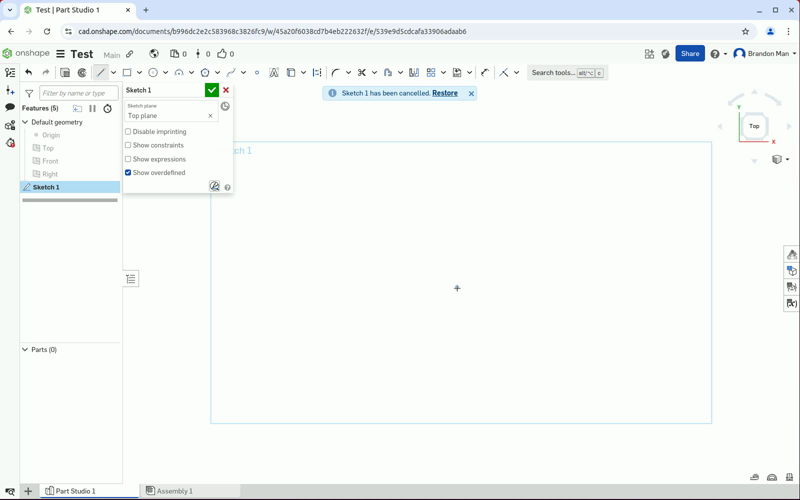
key_down(shift)
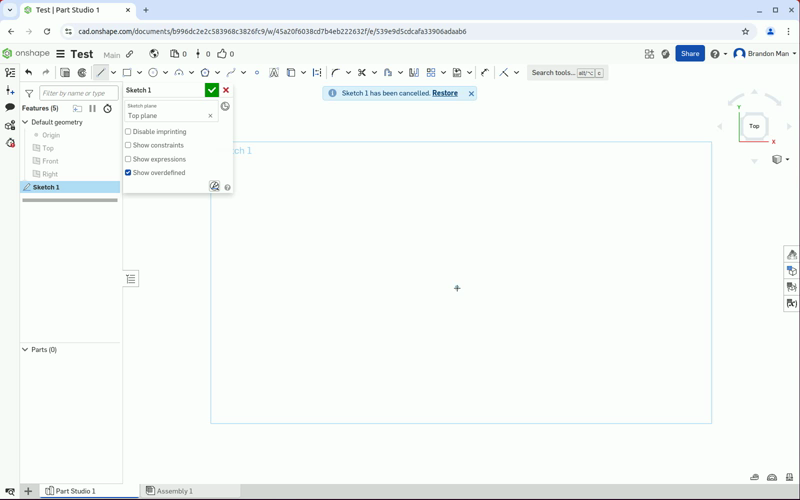
mouse_move(487, 287)
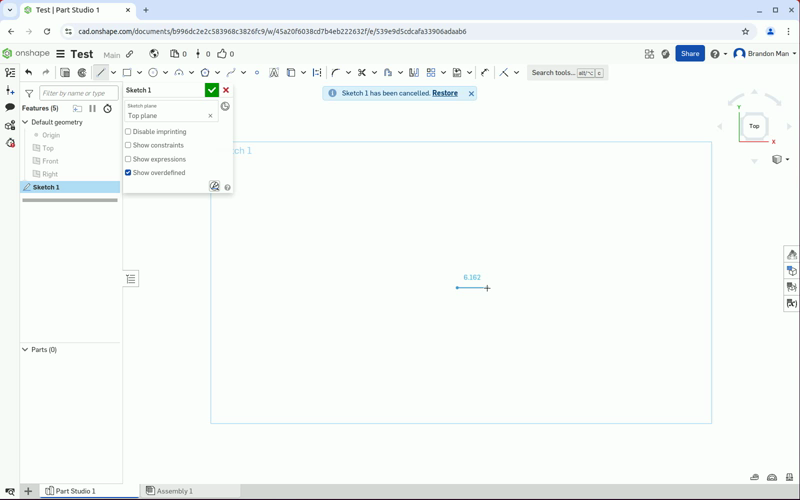
mouse_move(469, 287)
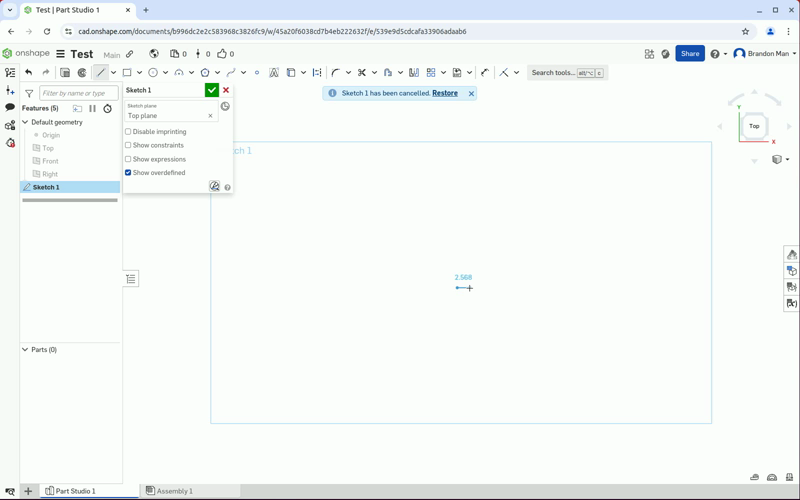
click(469, 287)
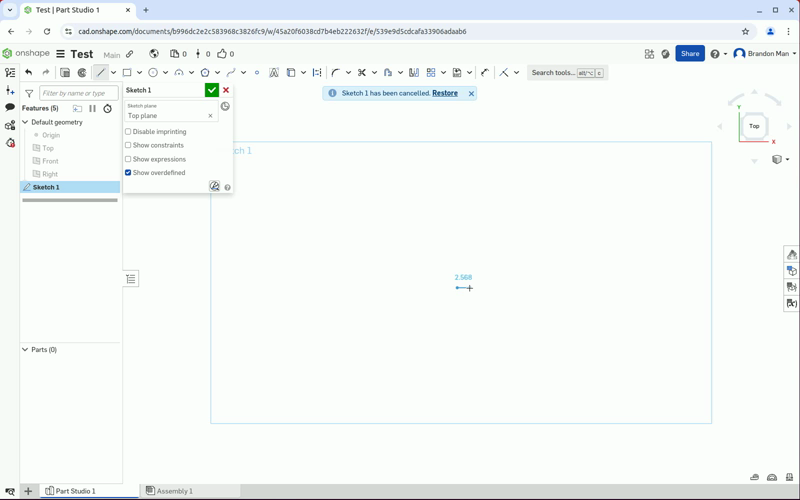
key_up(shift)
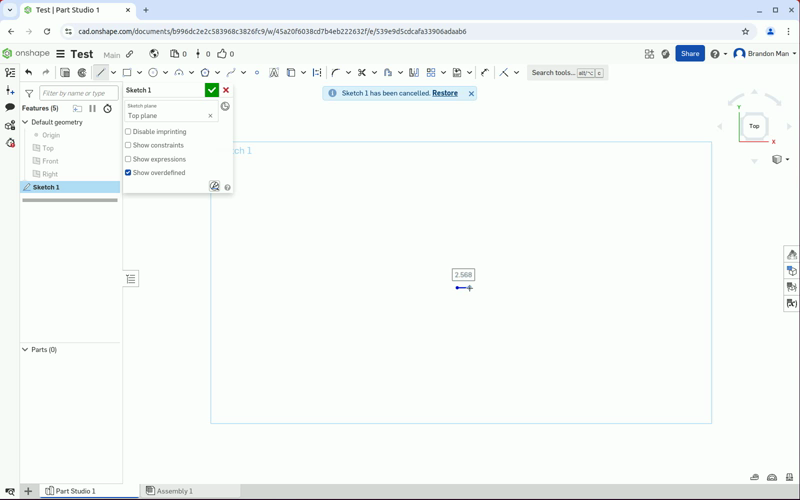
key_down(shift)
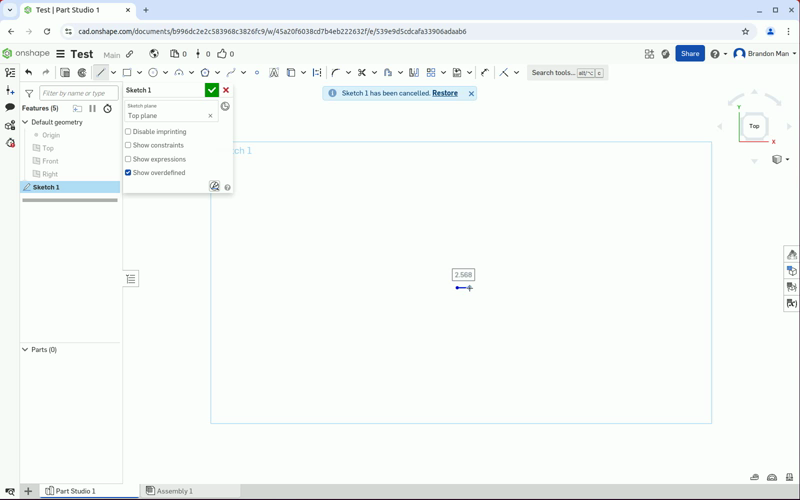
mouse_move(469, 170)
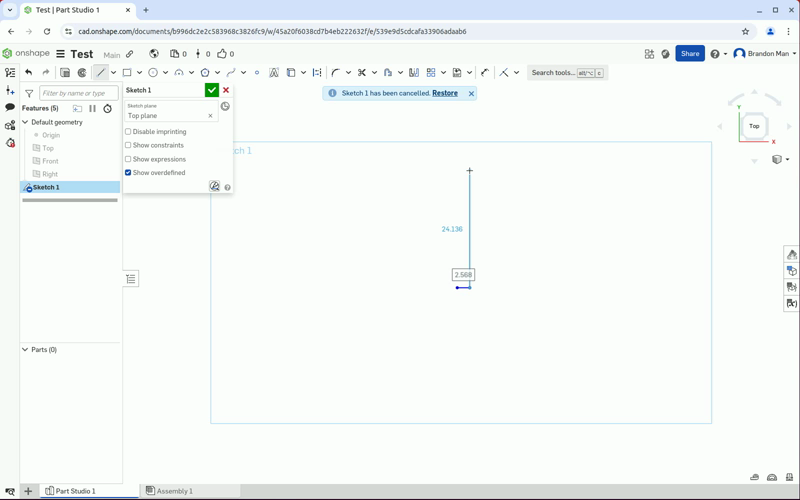
click(469, 170)
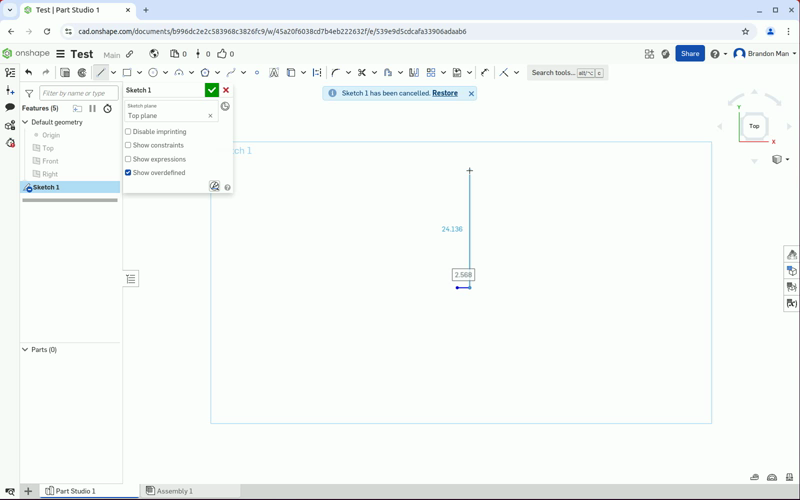
key_up(shift)
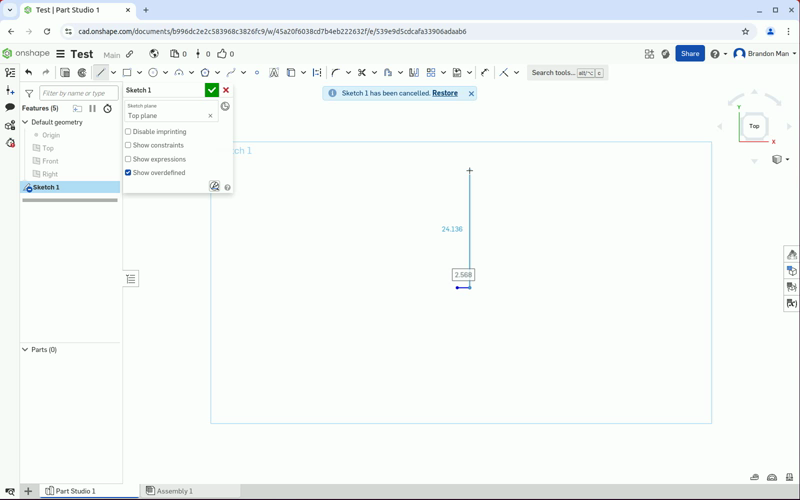
key_down(shift)
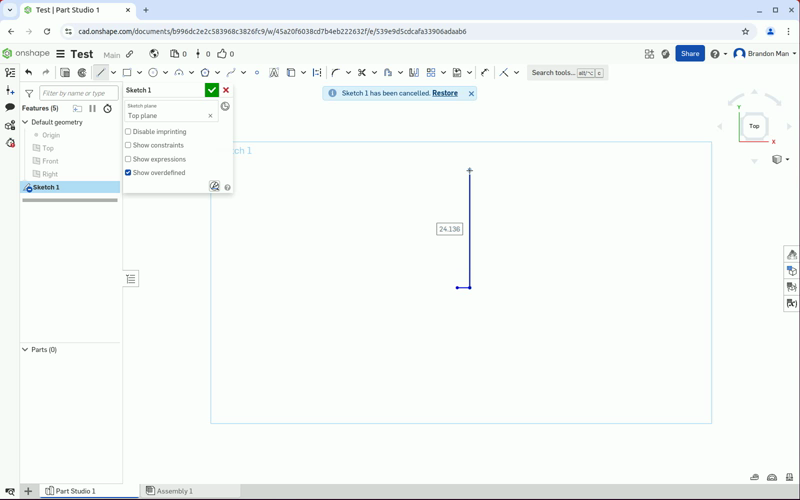
mouse_move(499, 170)
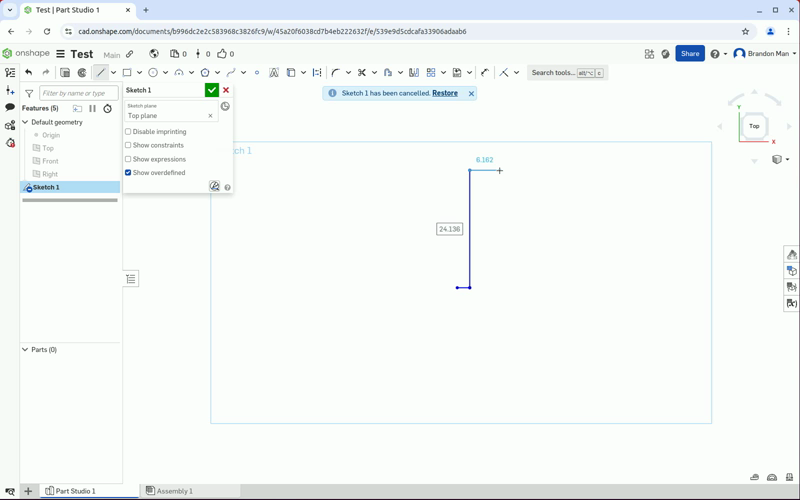
mouse_move(457, 170)
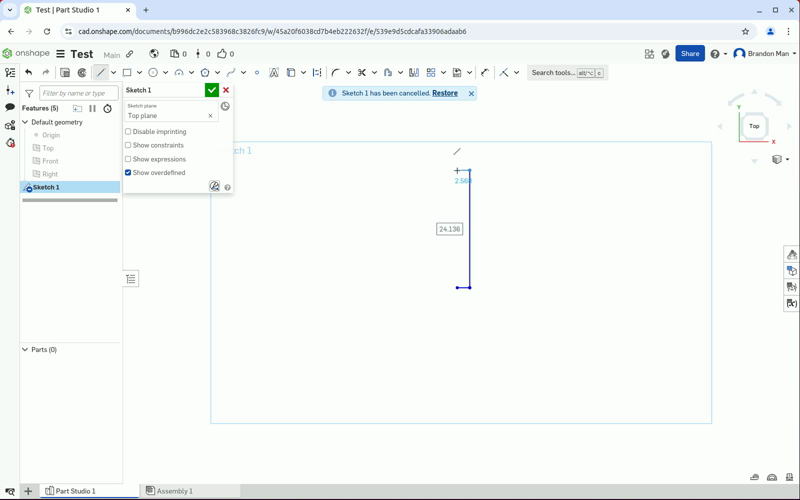
click(457, 170)
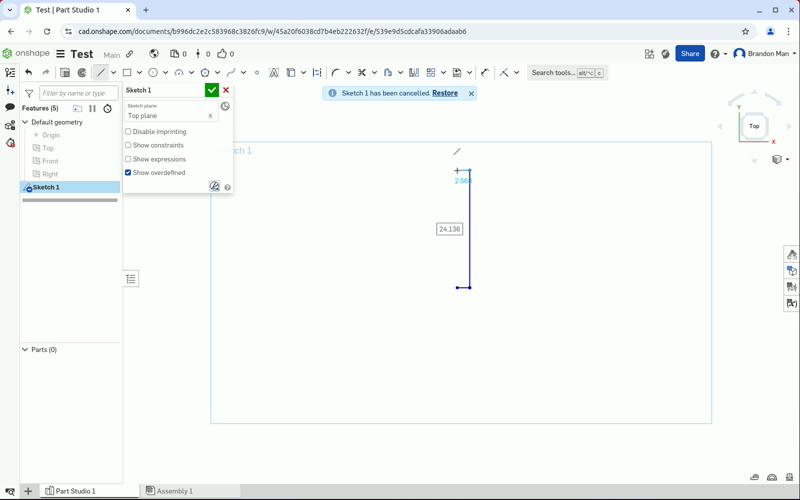
key_up(shift)
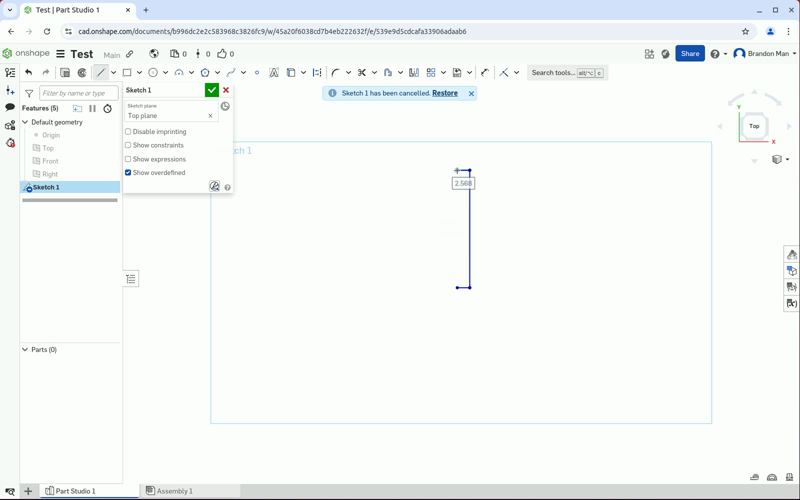
key_down(shift)
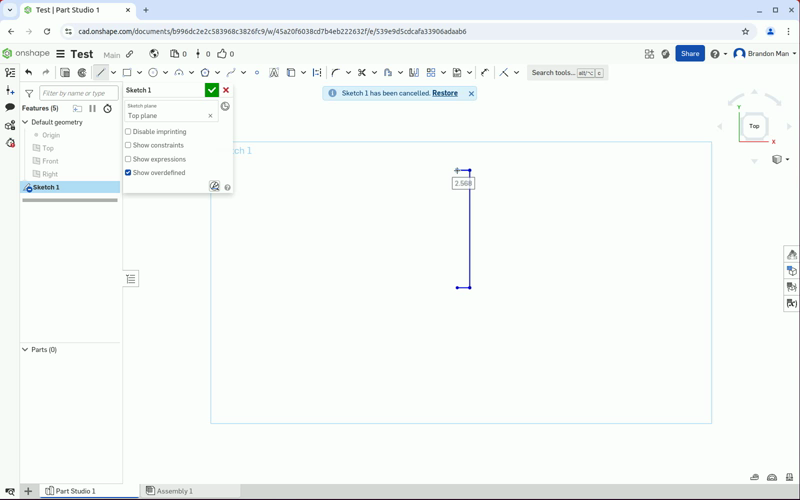
mouse_move(457, 287)
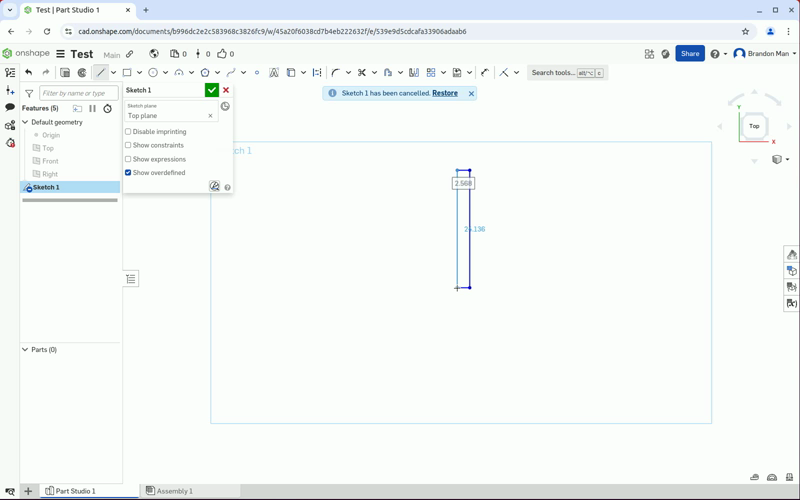
key_up(shift)
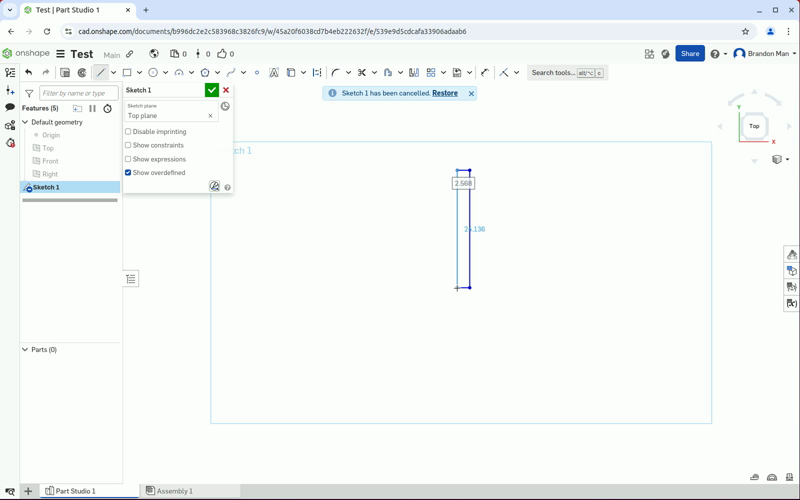
click(457, 287)
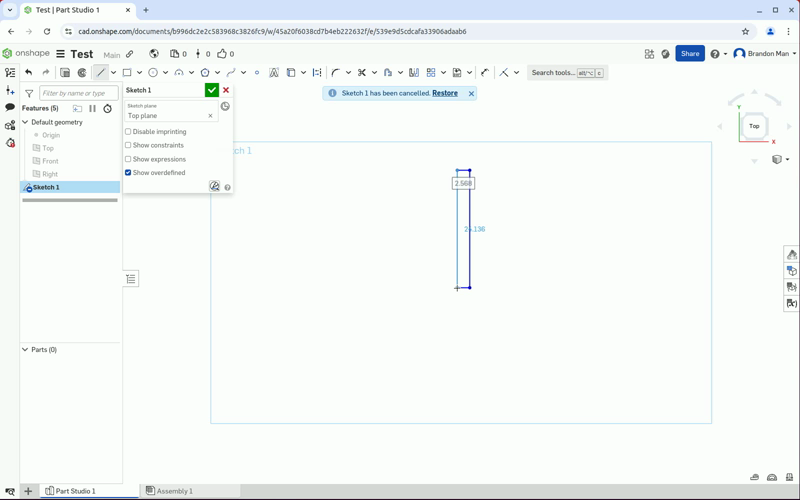
key(esc)
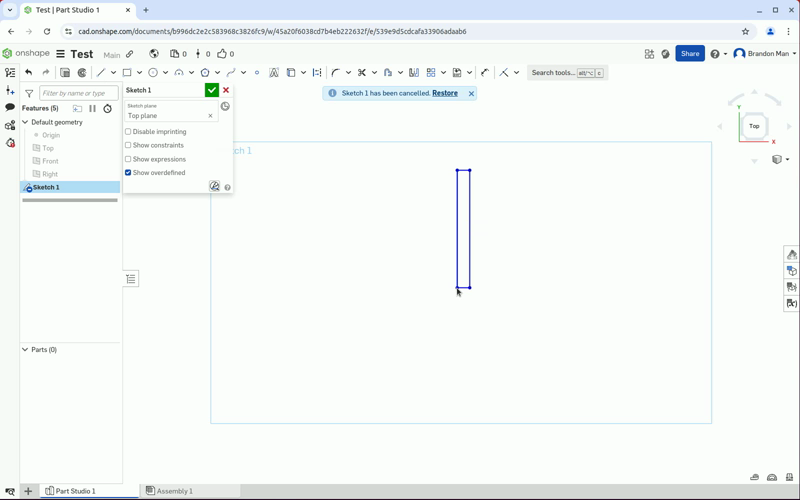
mouse_move(460, 271)
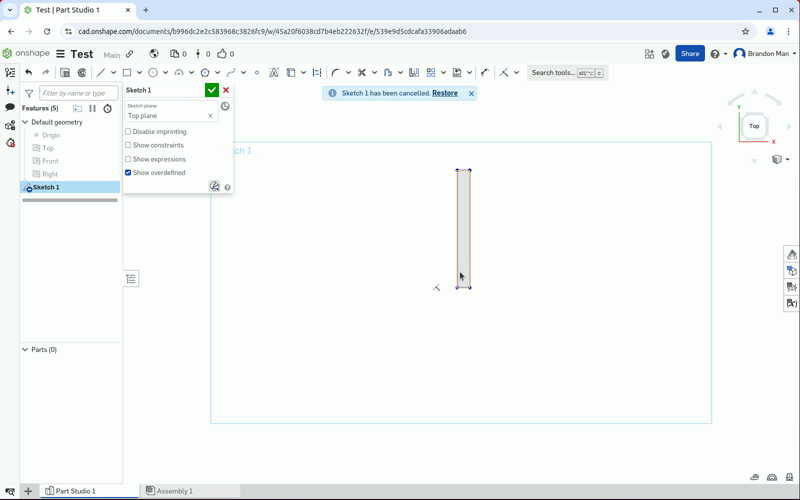
scroll(6)
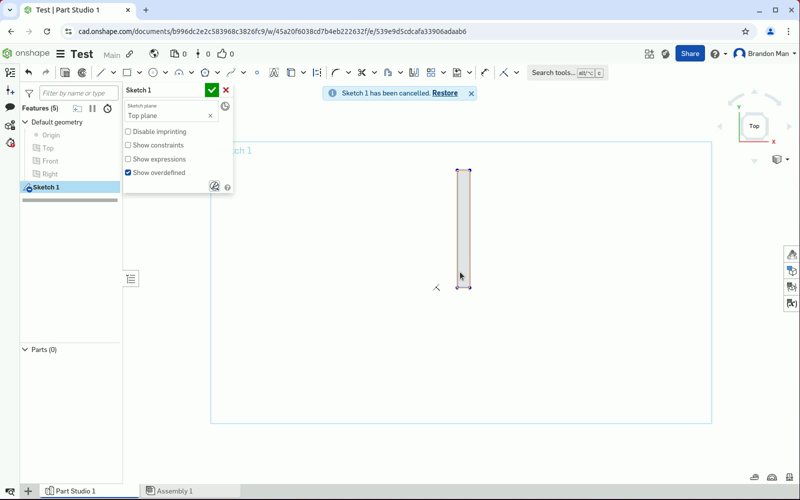
scroll(6)
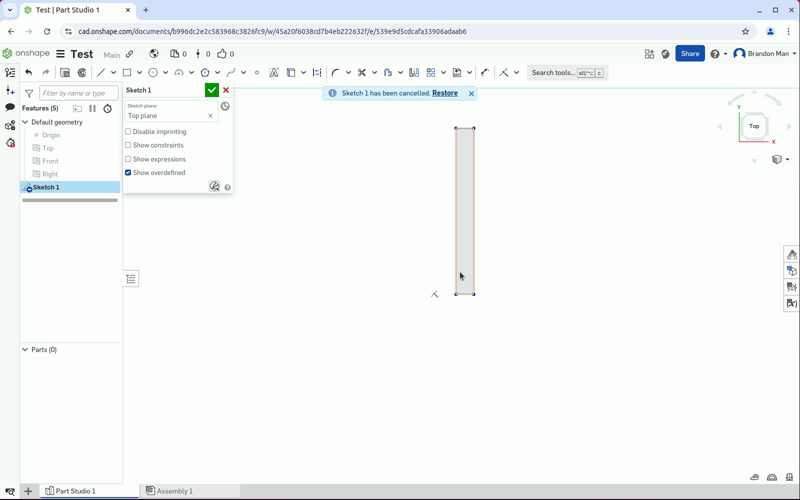
scroll(6)
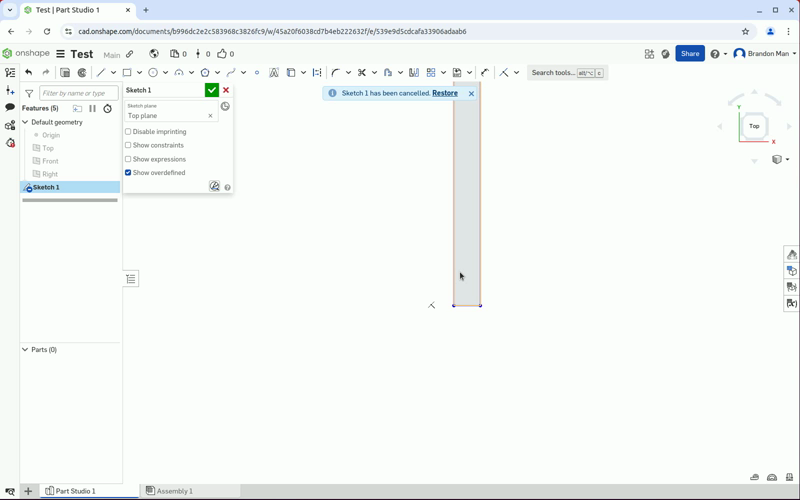
scroll(6)
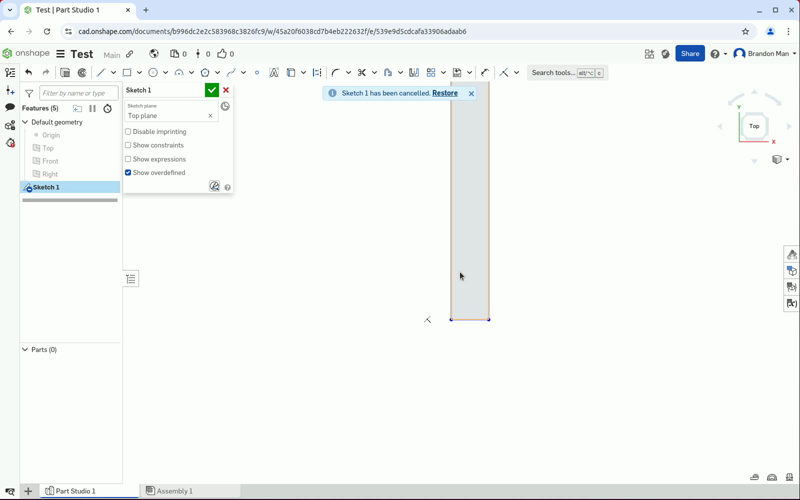
scroll(6)
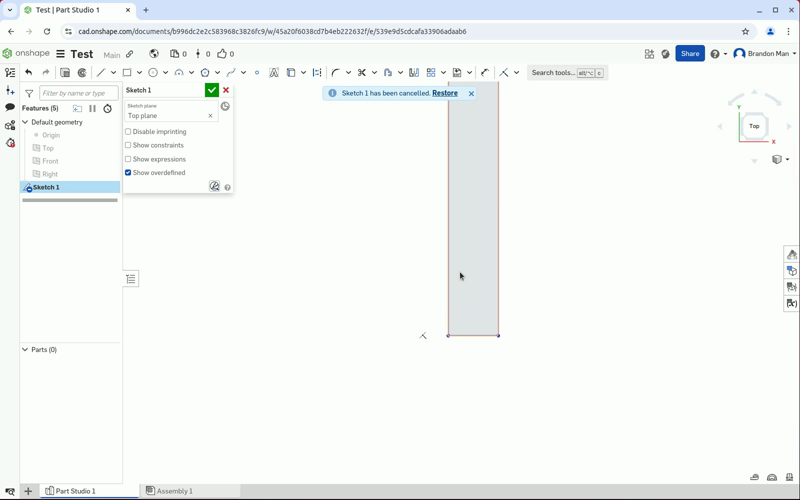
scroll(6)
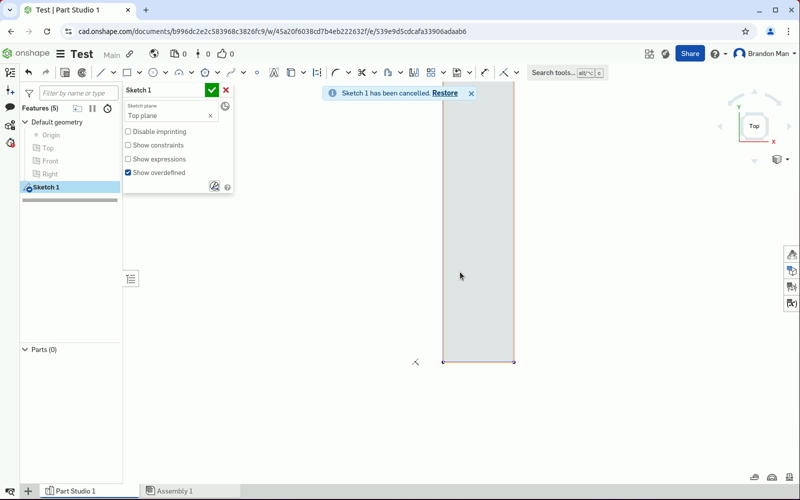
scroll(6)
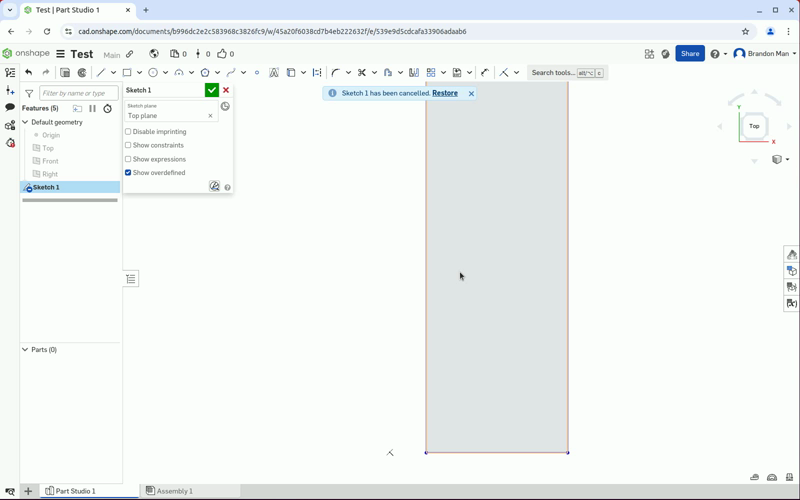
click(460, 271)
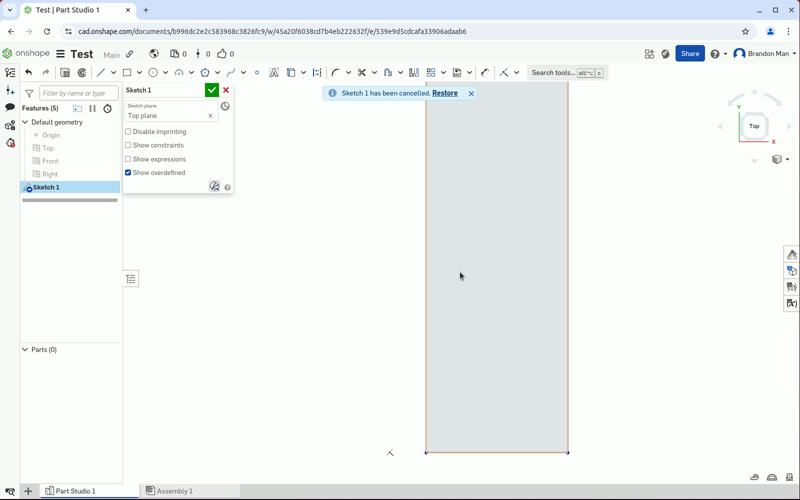
scroll(-6)
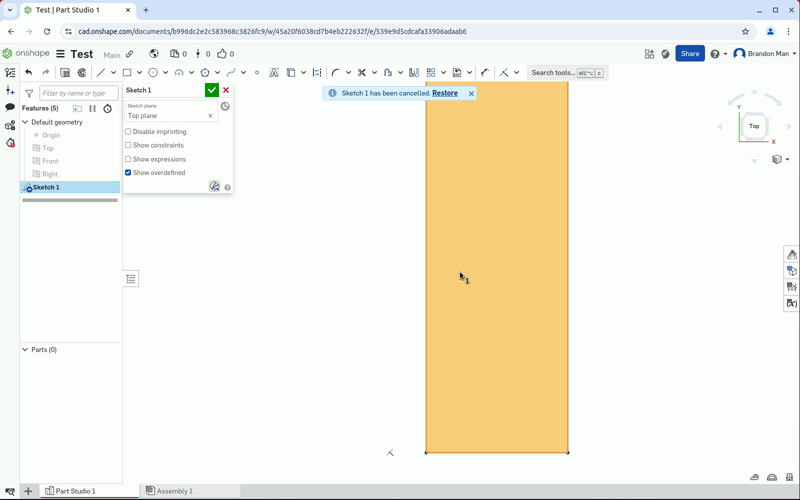
scroll(-6)
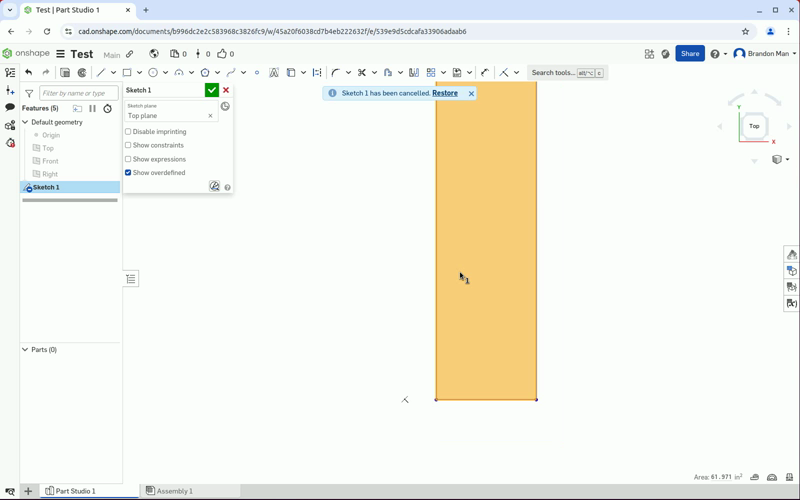
scroll(-6)
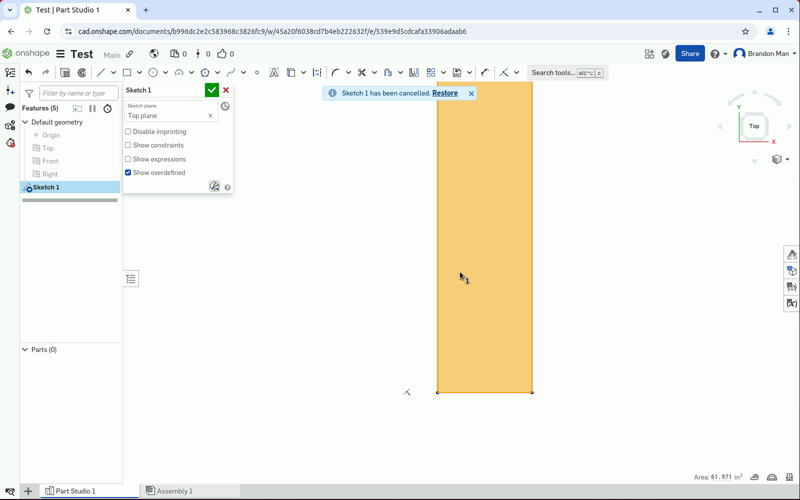
scroll(-6)
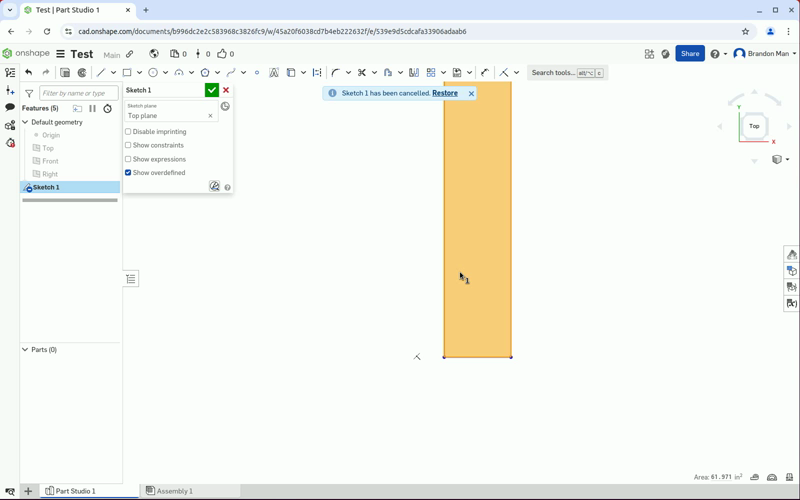
scroll(-6)
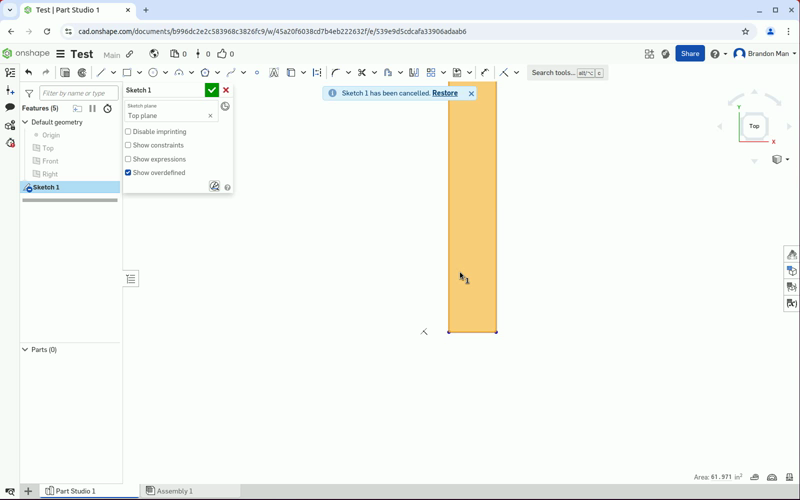
scroll(-6)
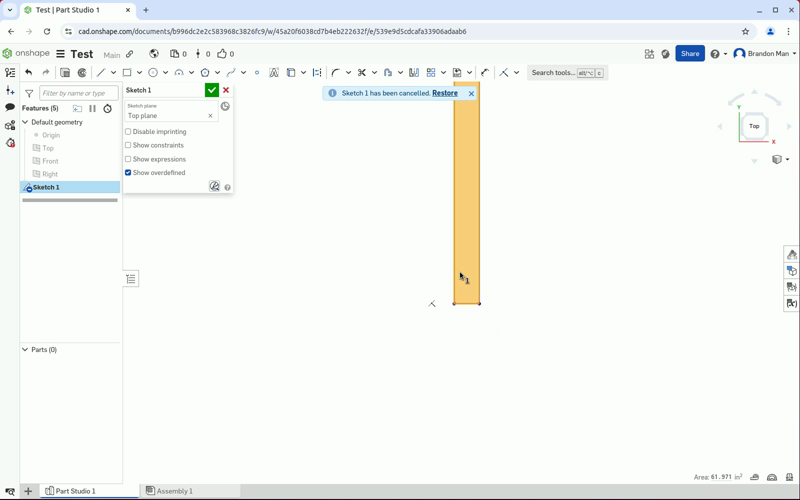
scroll(-6)
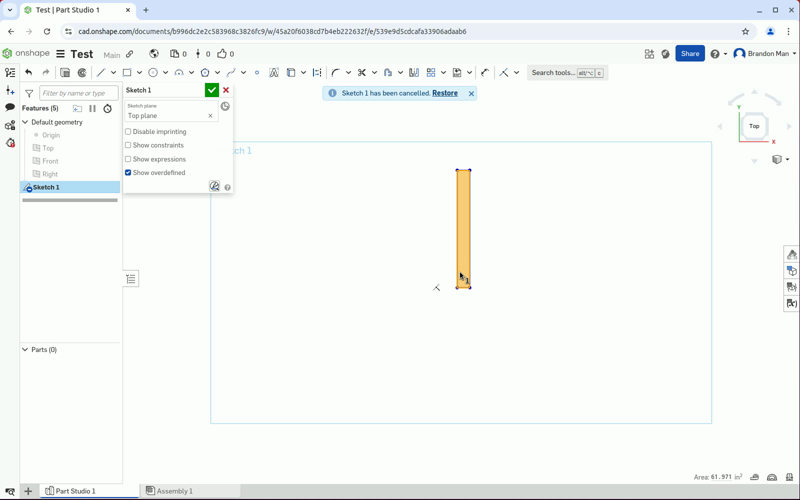
mouse_move(73, 352)
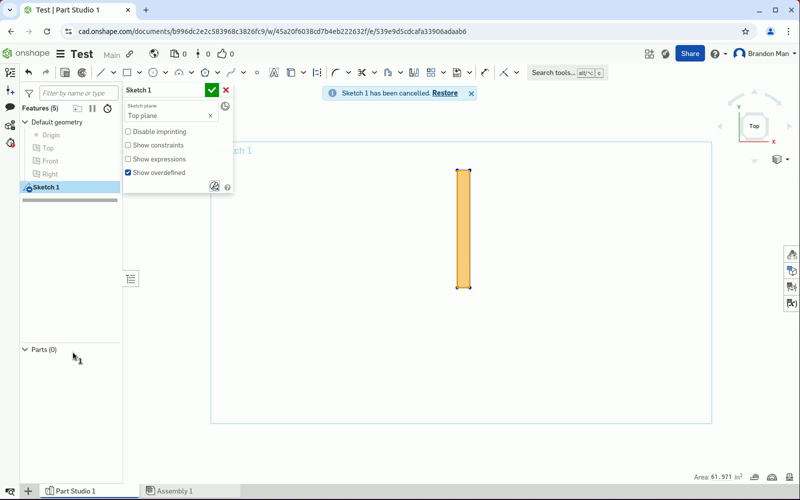
key(shift+y)
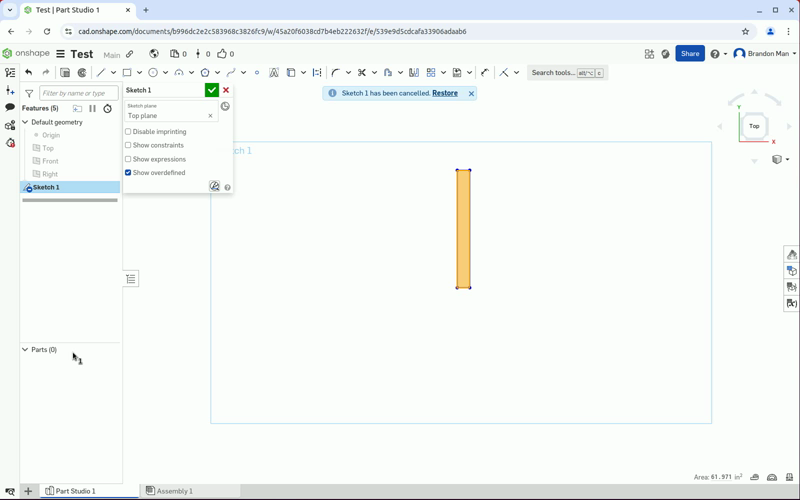
key(shift+e)
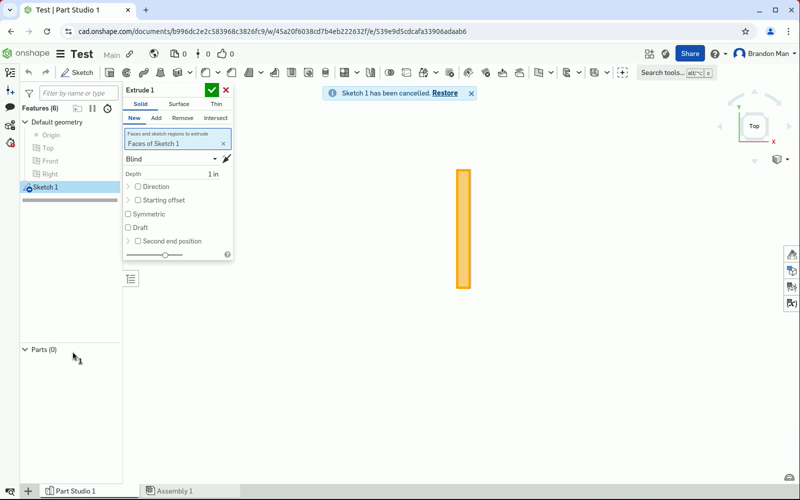
mouse_move(143, 106)
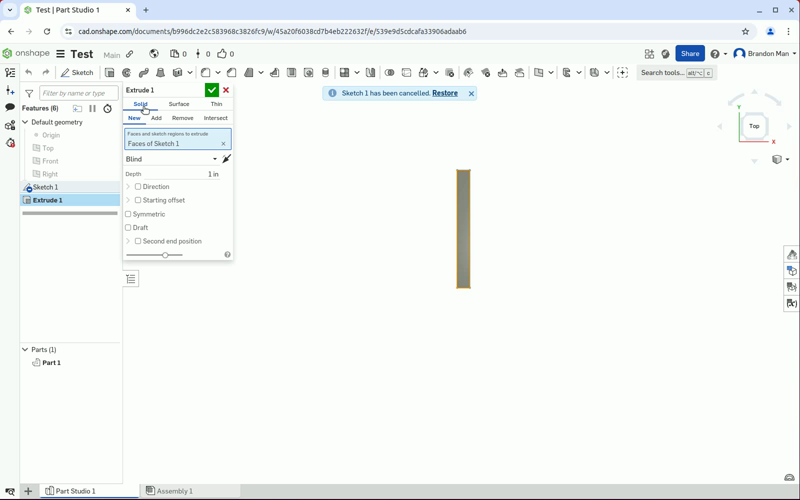
click(143, 106)
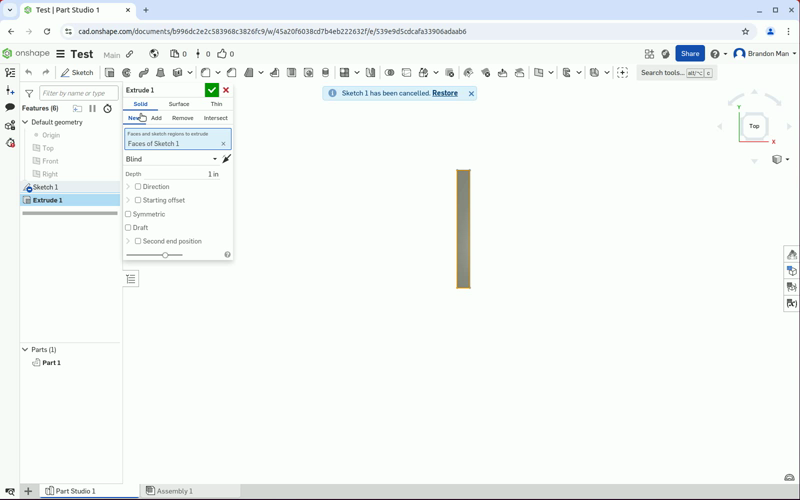
mouse_move(137, 120)
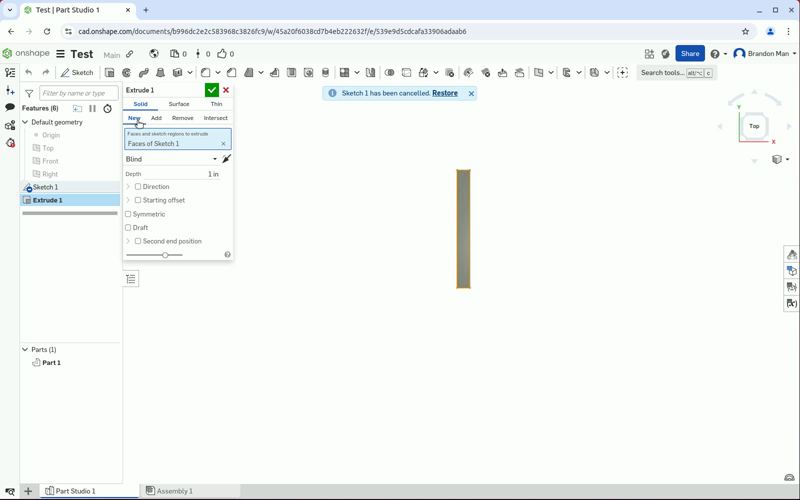
click(137, 120)
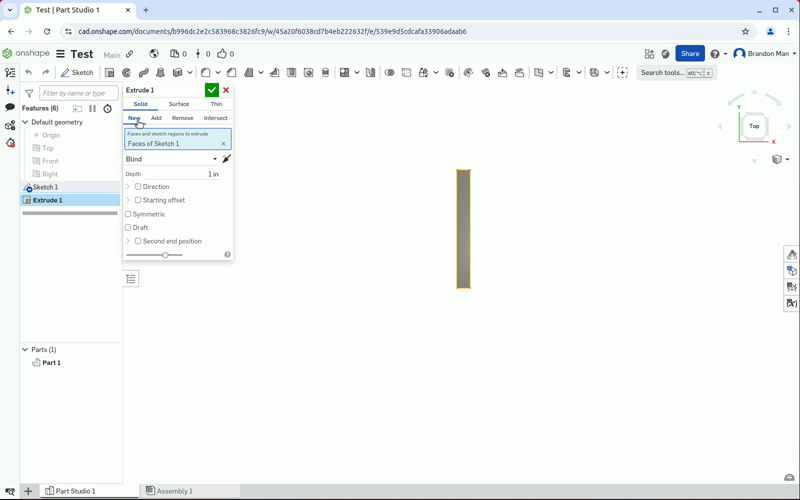
key(tab, 4)
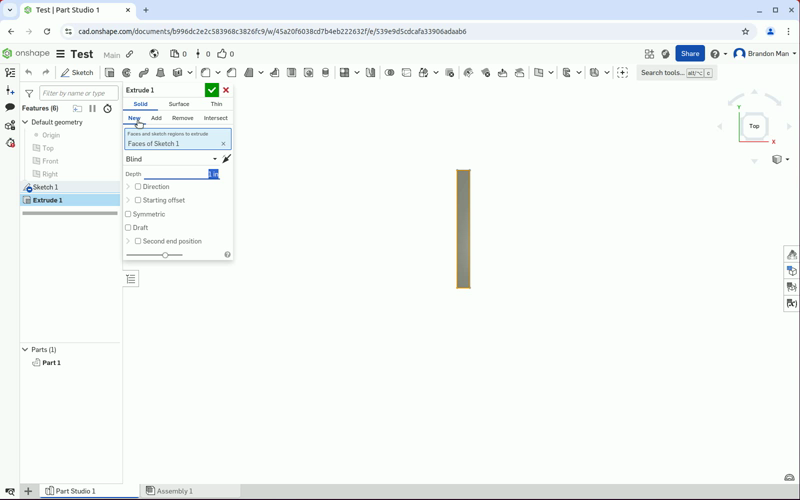
text(4.092)
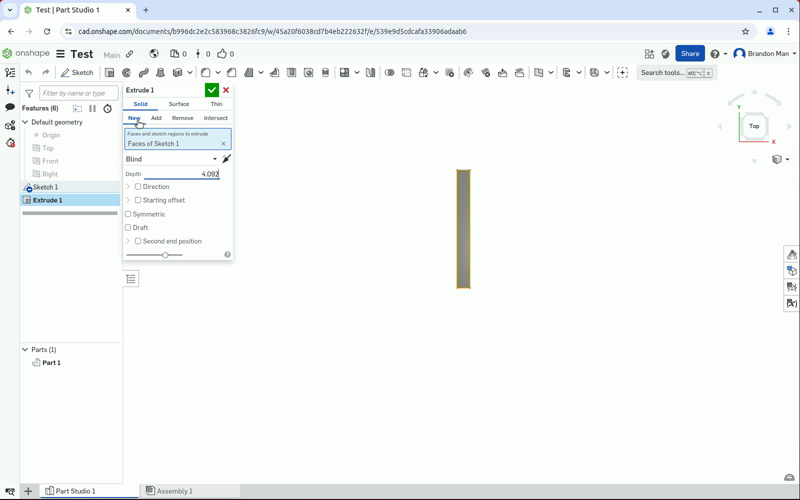
key(enter)
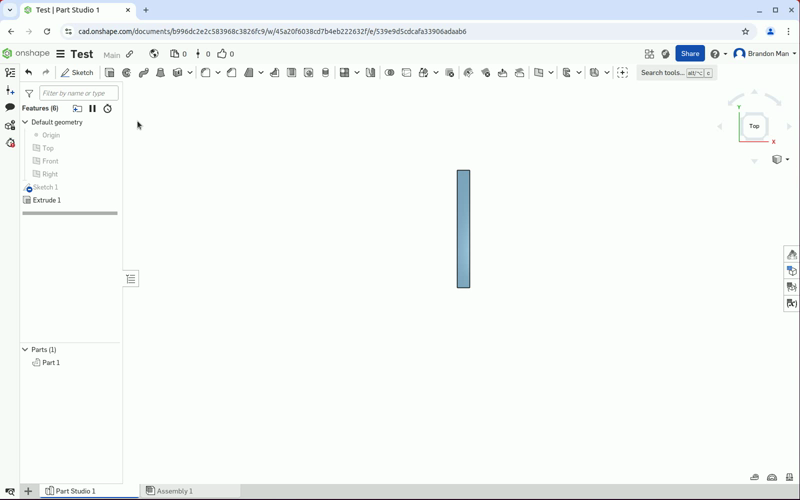
key(shift+h)
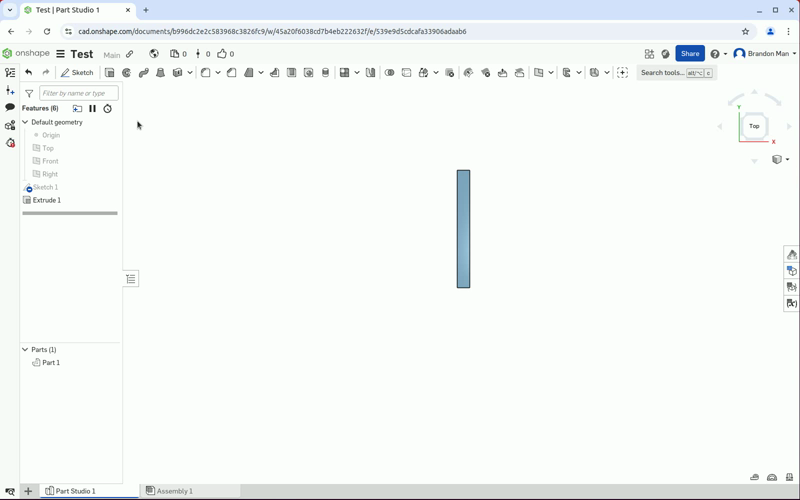
key(shift+h)
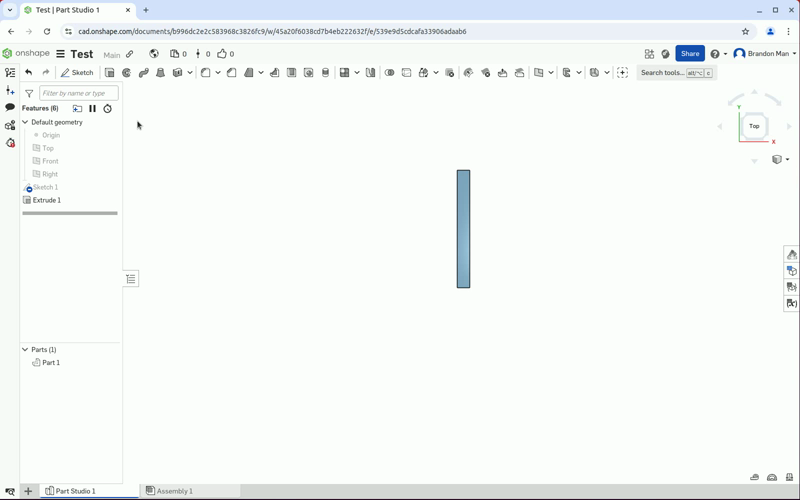
mouse_move(73, 189)
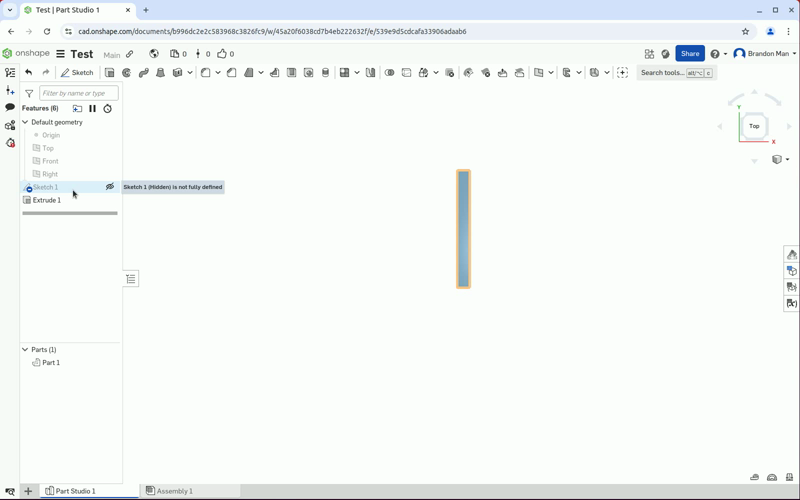
click(73, 189)
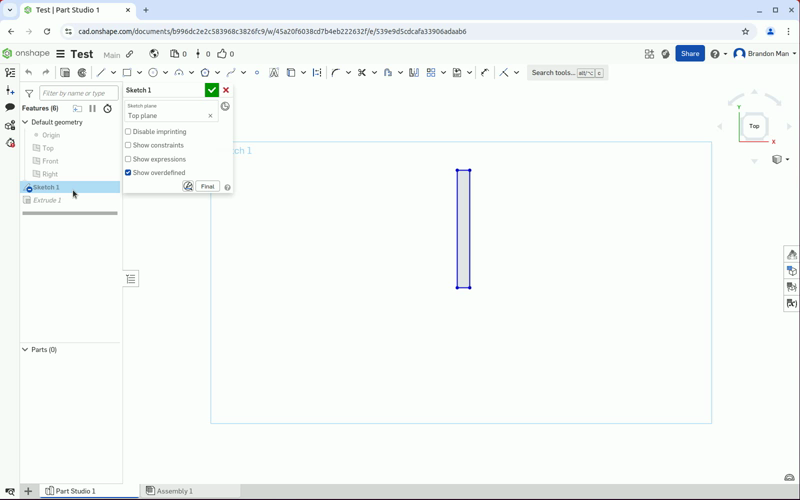
mouse_move(229, 92)
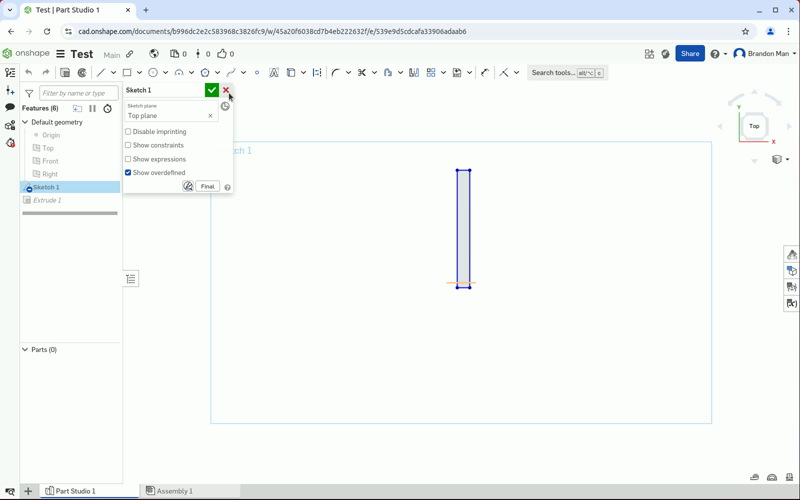
click(229, 92)
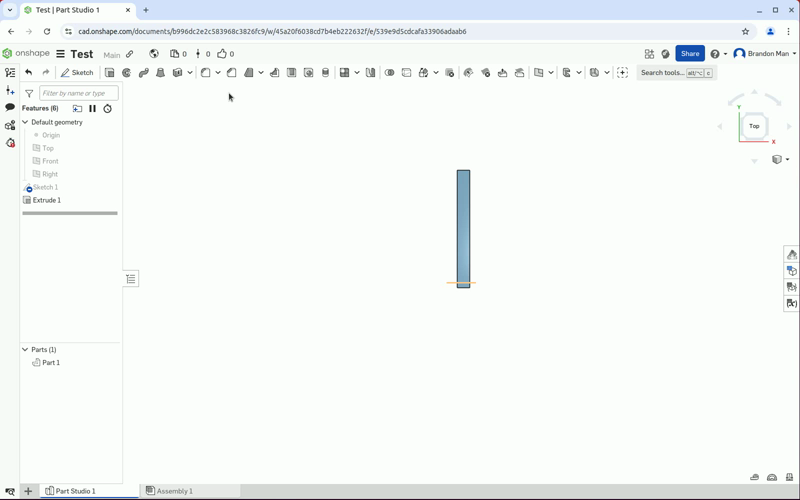
mouse_move(541, 75)
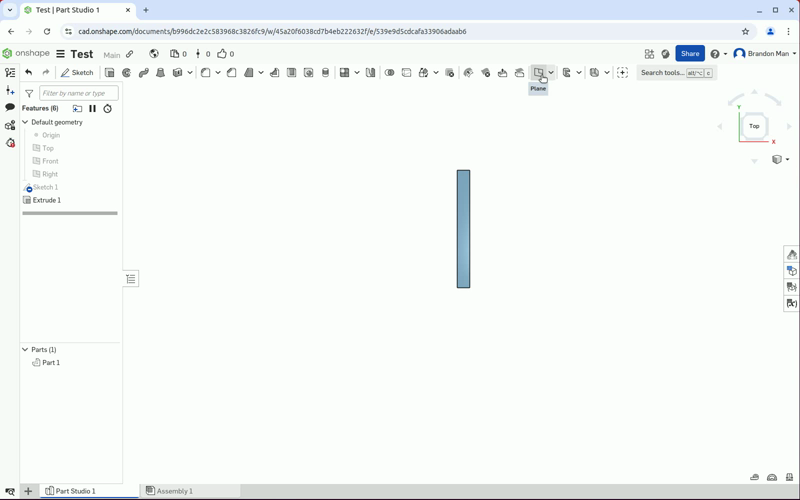
click(541, 75)
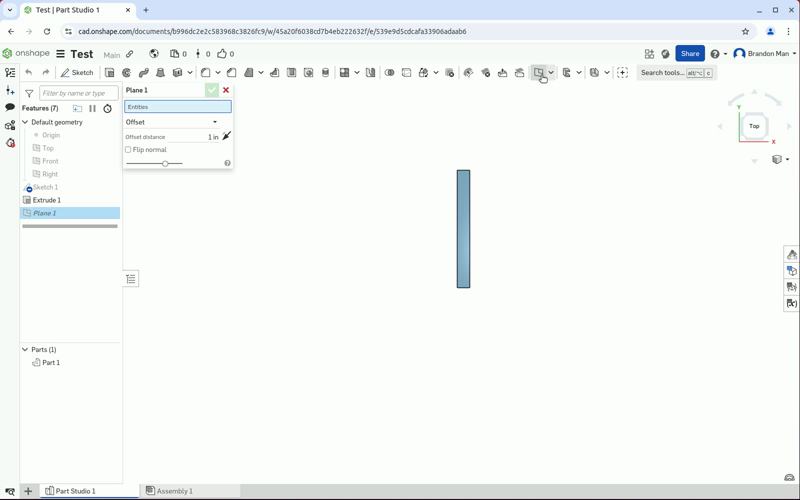
mouse_move(73, 150)
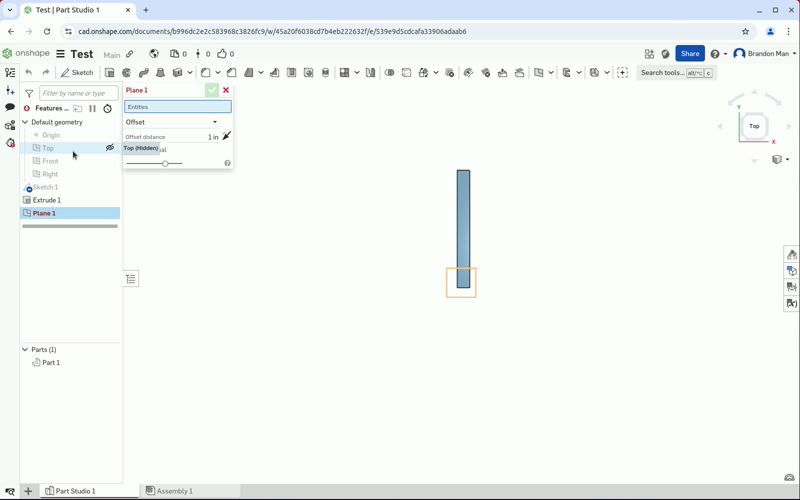
click(73, 150)
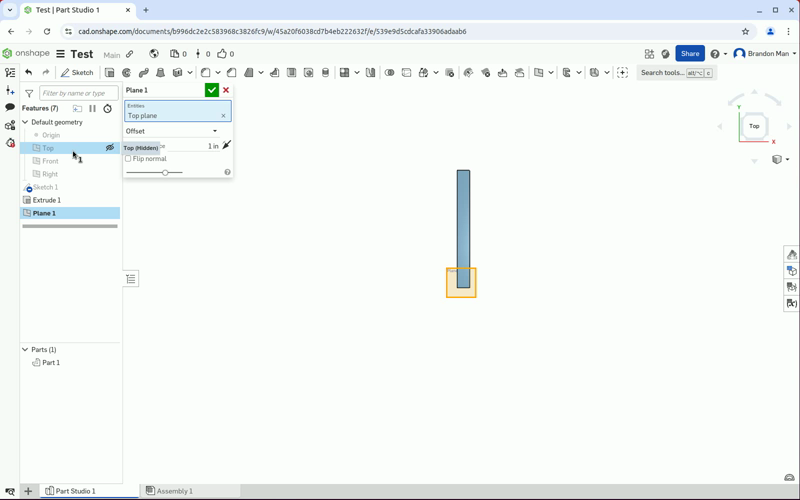
key(tab, 2)
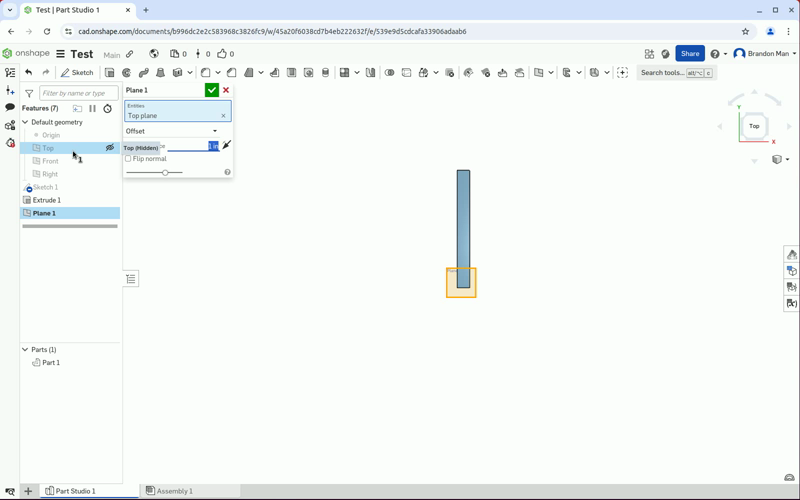
text(4.098)
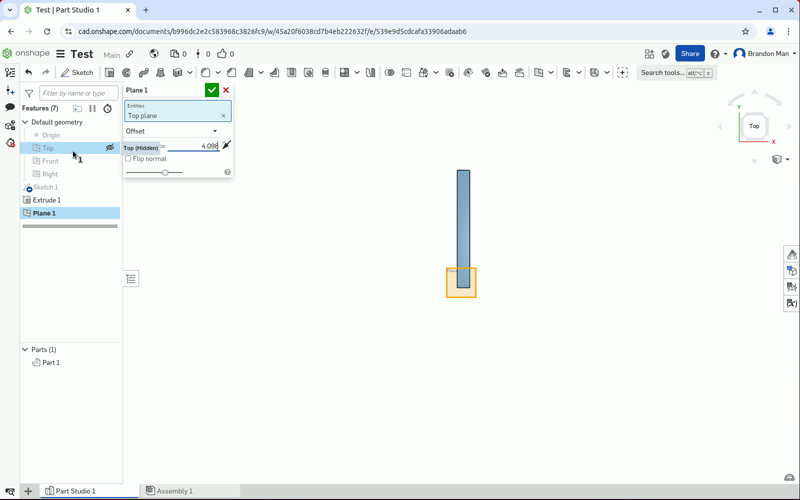
key(enter, 2)
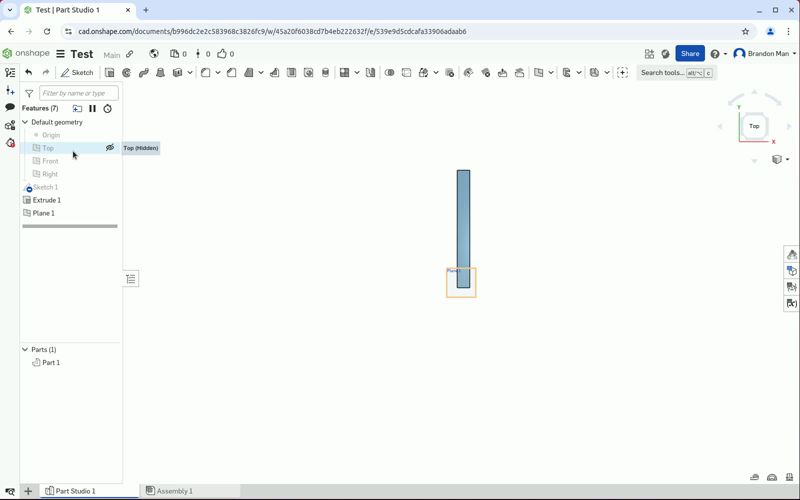
key(shift+s)
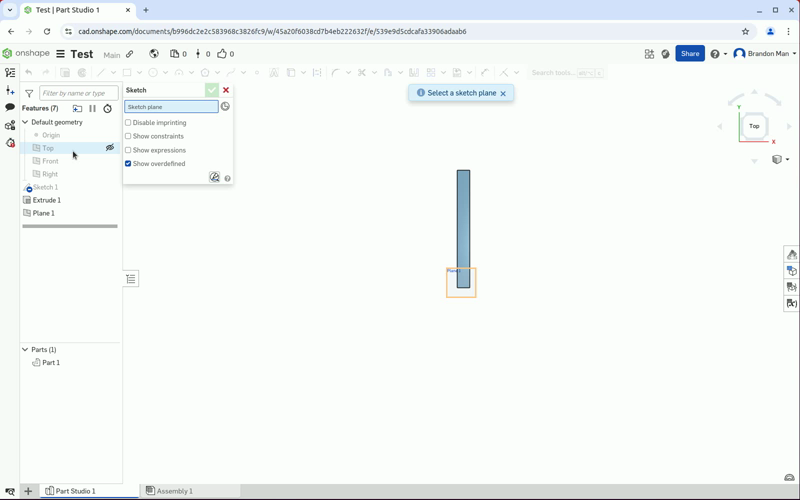
mouse_move(73, 215)
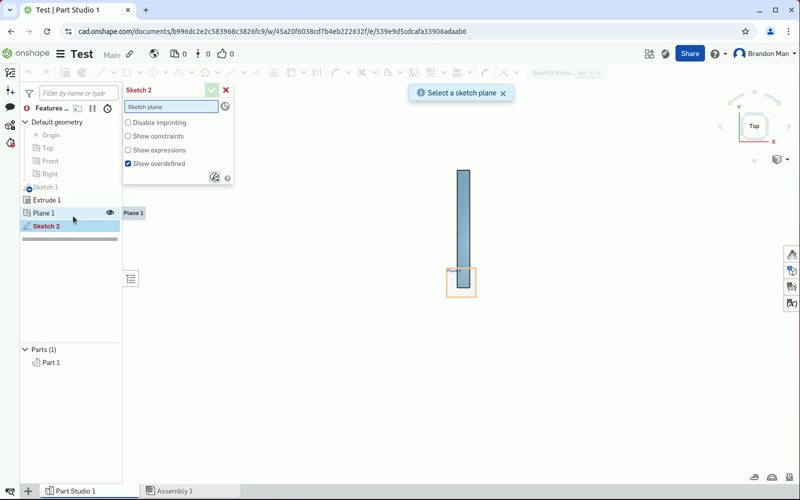
click(73, 215)
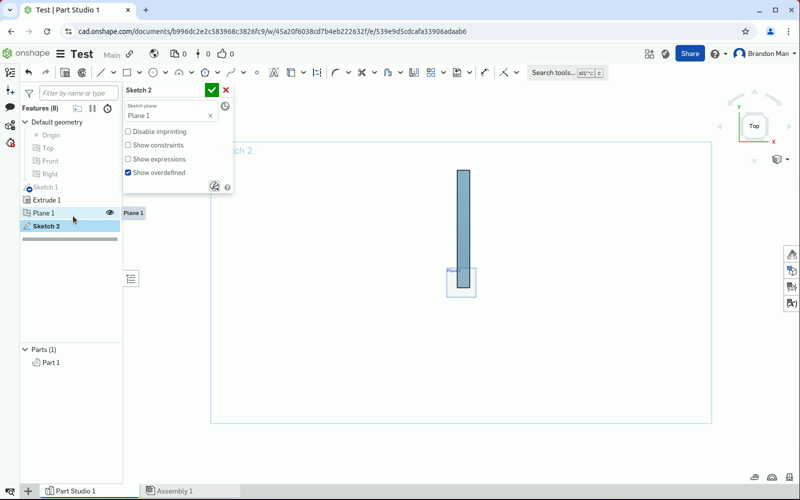
mouse_move(73, 352)
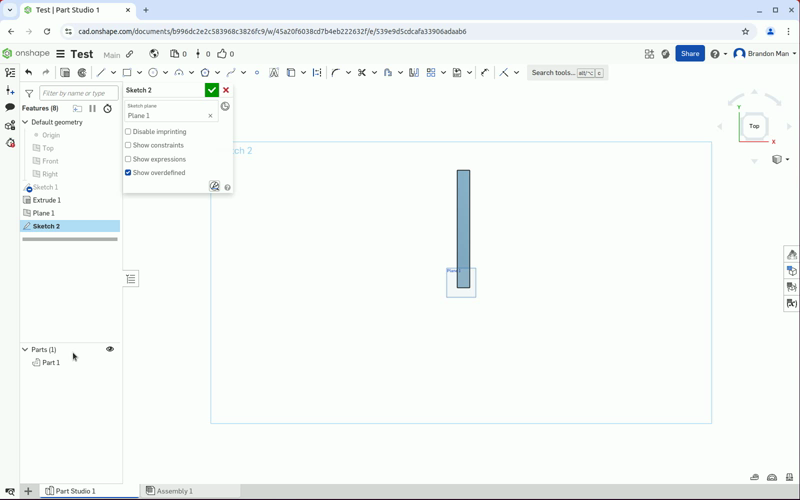
key(y)
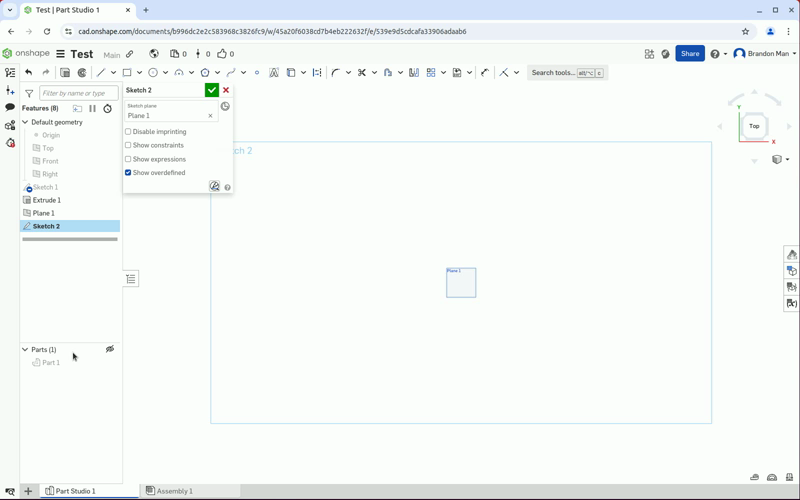
key(c)
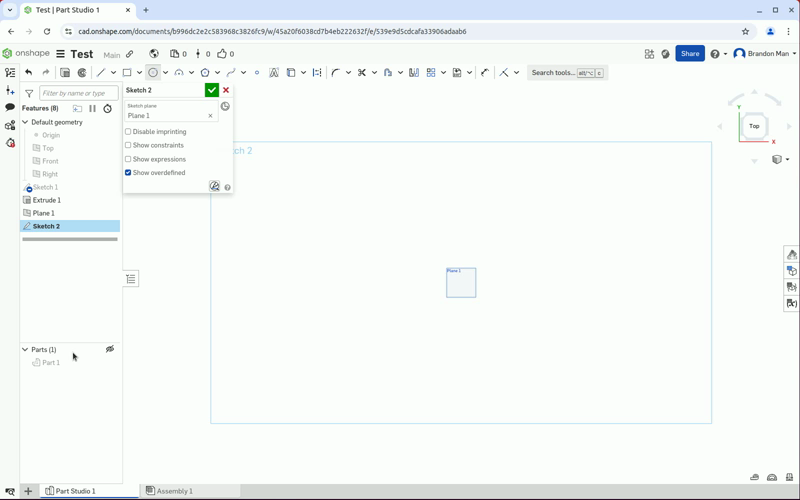
key_down(shift)
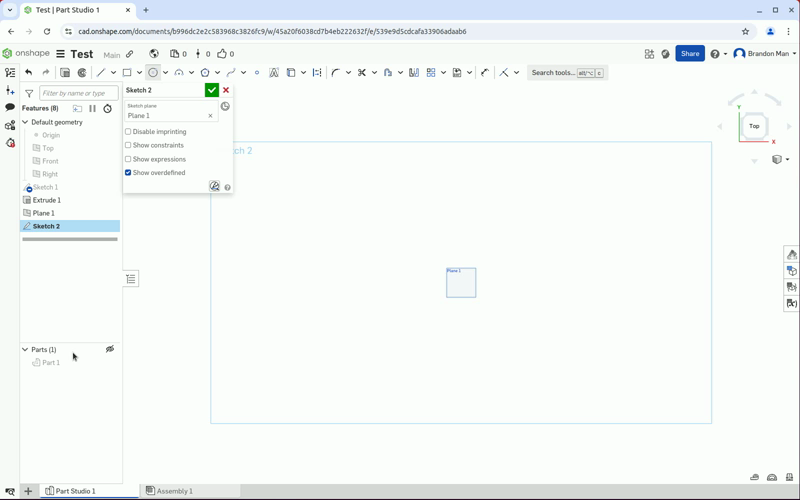
mouse_move(464, 213)
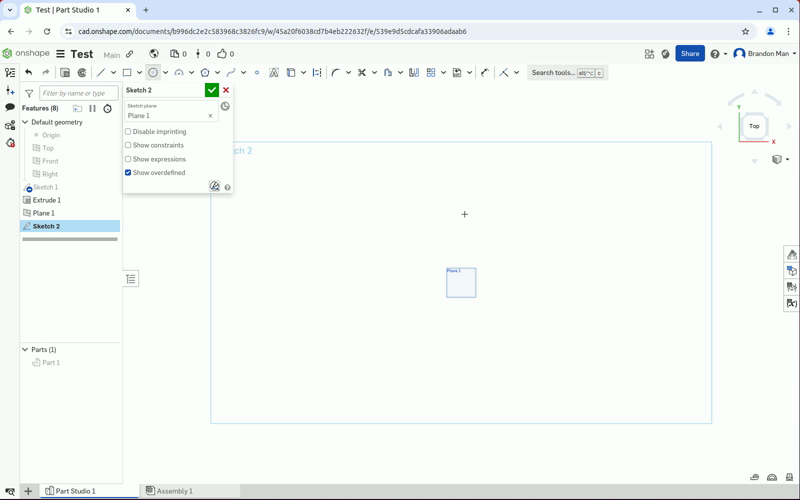
click(464, 213)
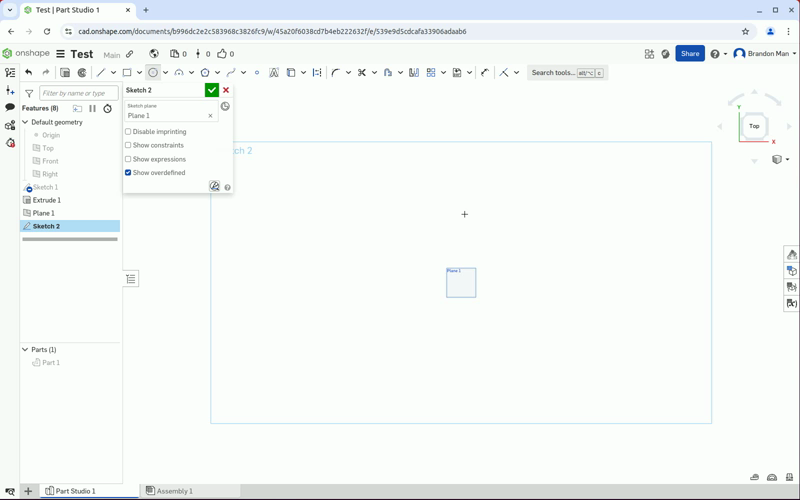
key_up(shift)
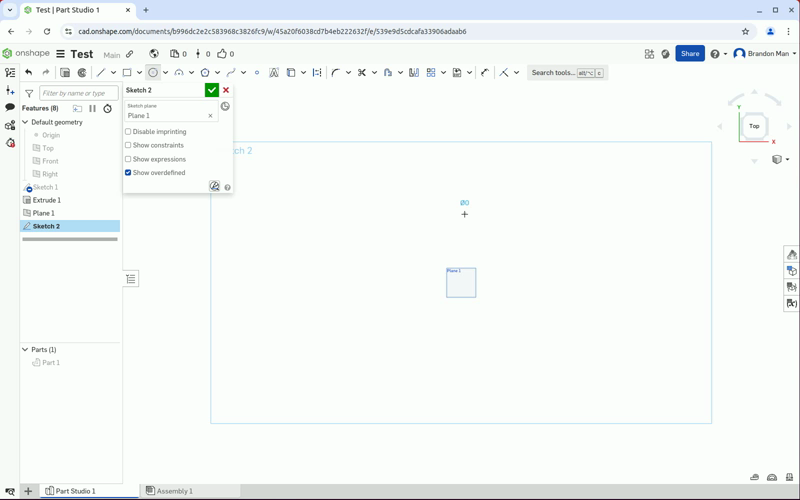
mouse_move(466, 213)
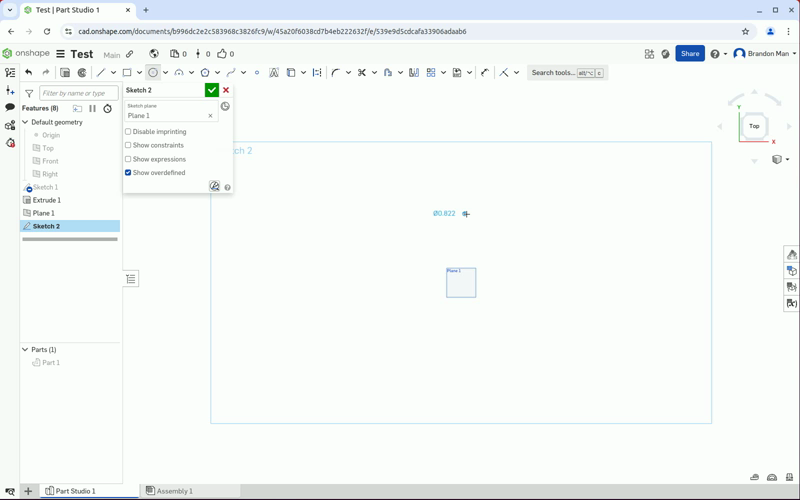
scroll(6)
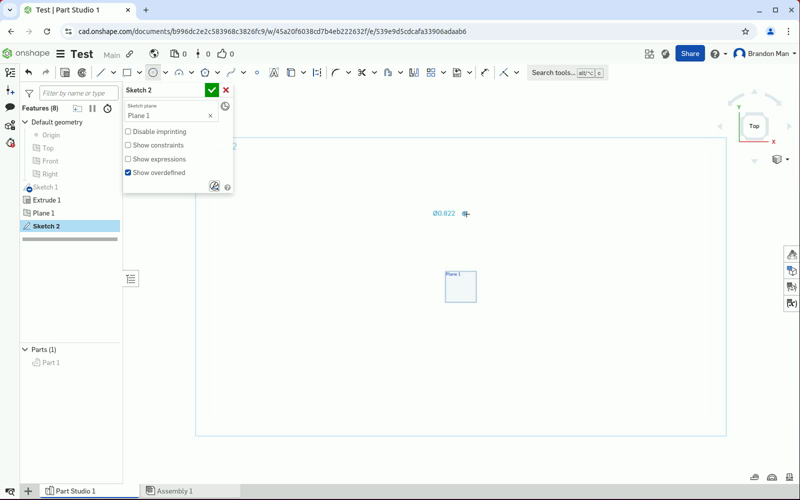
scroll(6)
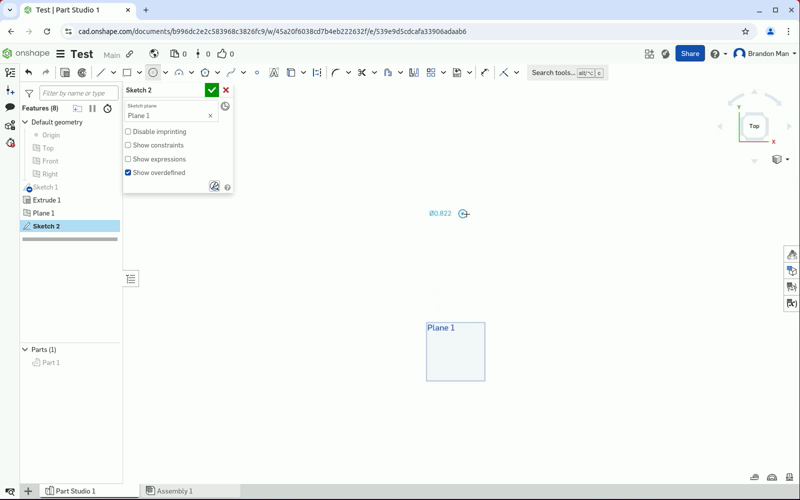
scroll(6)
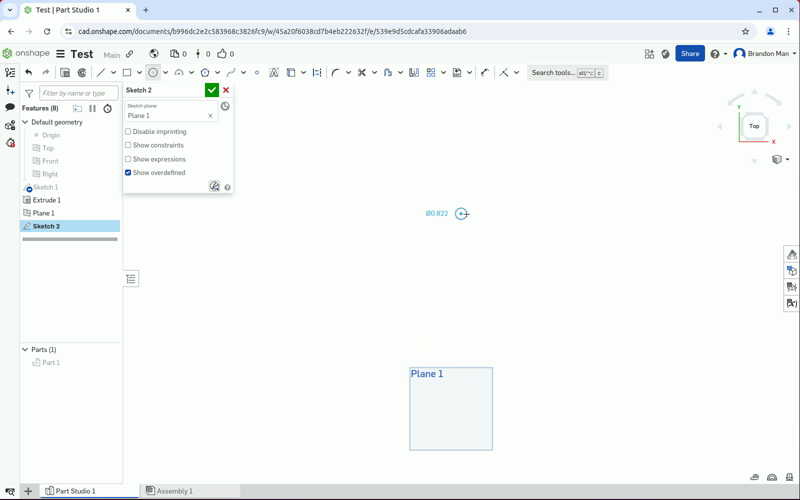
scroll(6)
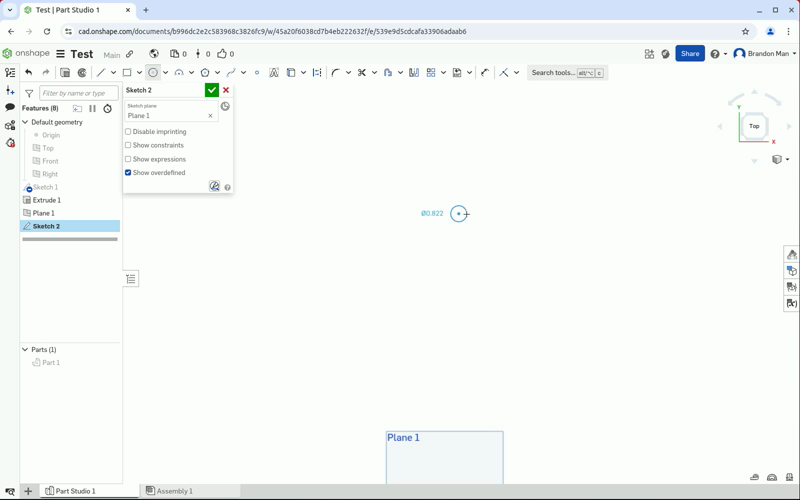
scroll(6)
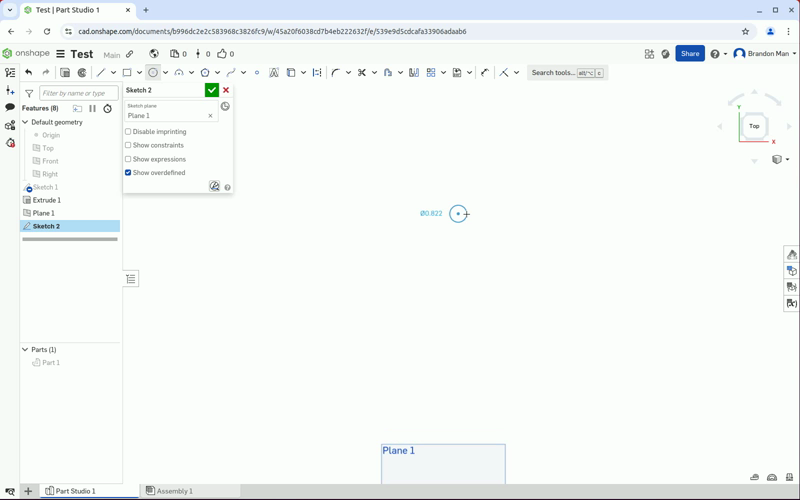
scroll(6)
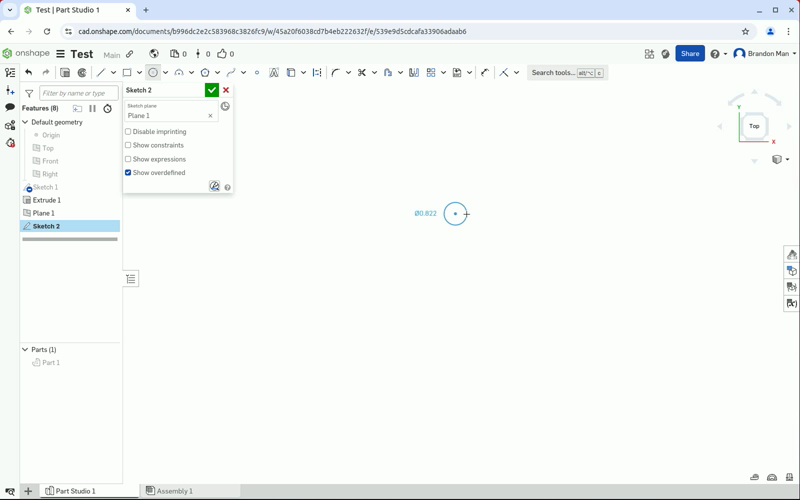
scroll(6)
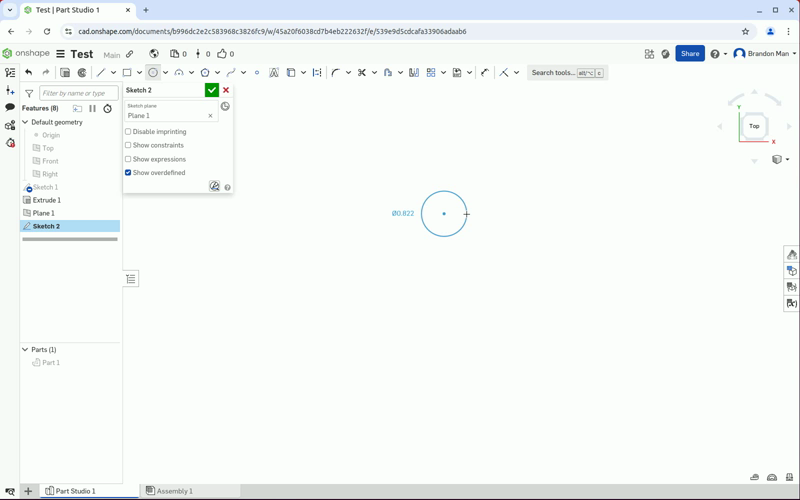
click(466, 213)
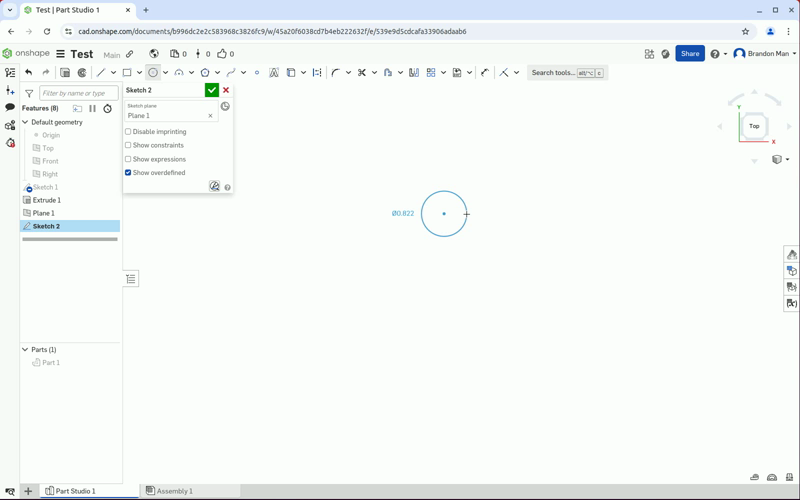
scroll(-6)
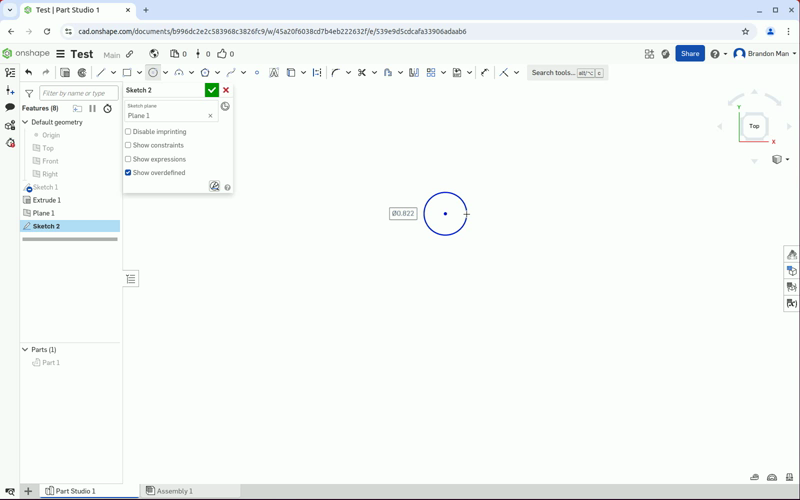
scroll(-6)
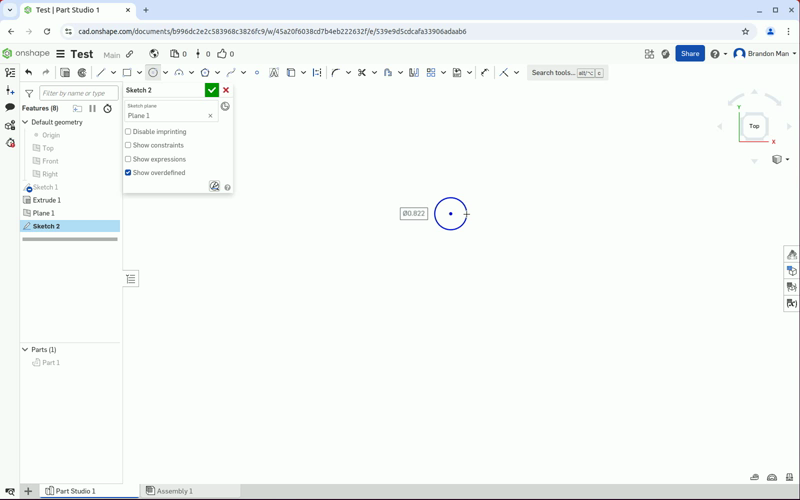
scroll(-6)
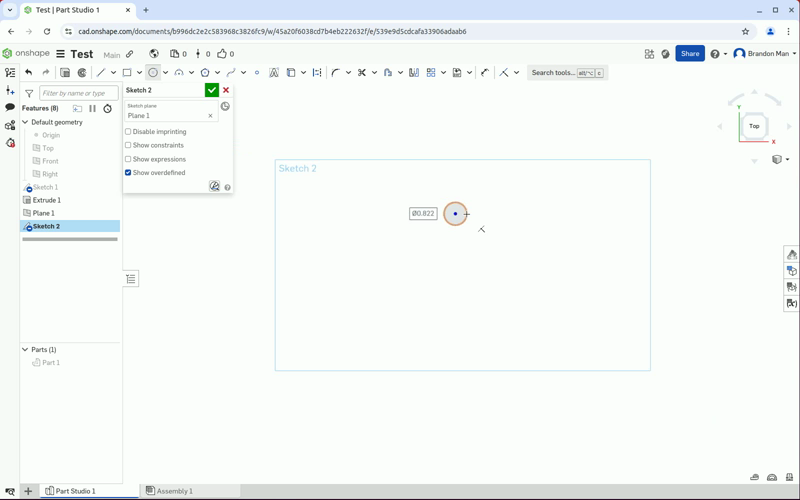
scroll(-6)
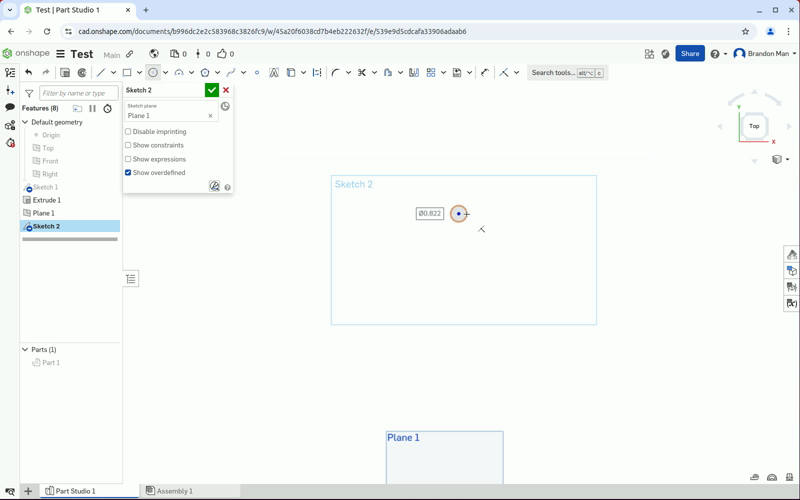
scroll(-6)
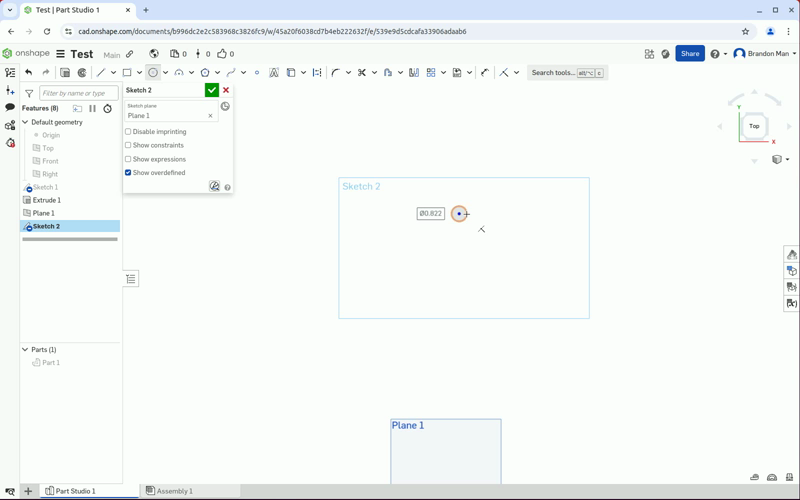
scroll(-6)
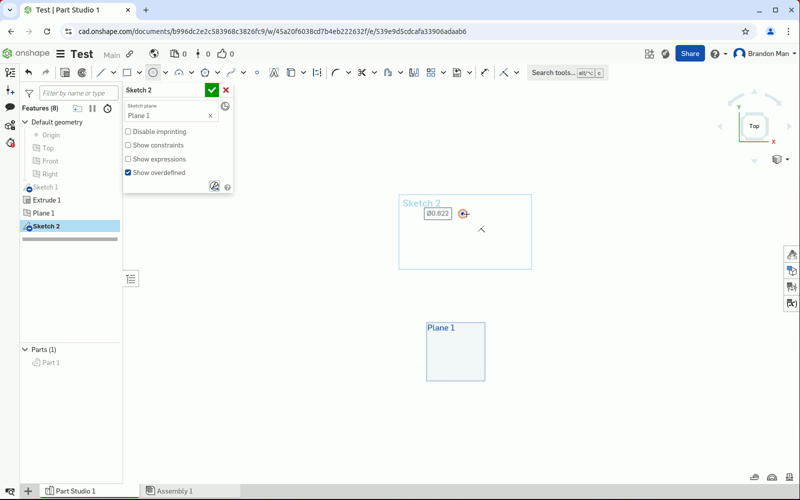
scroll(-6)
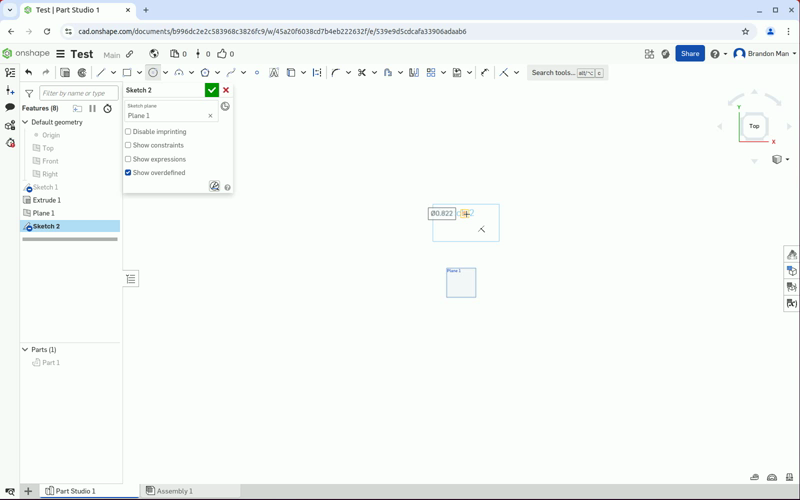
key(esc)
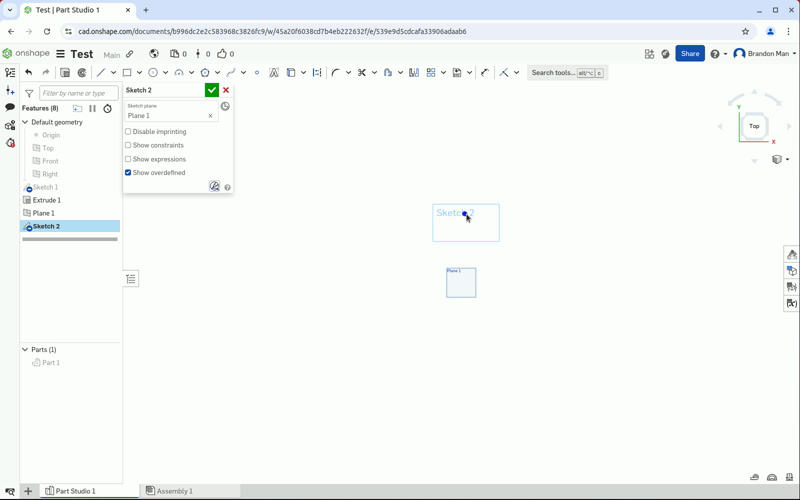
mouse_move(464, 212)
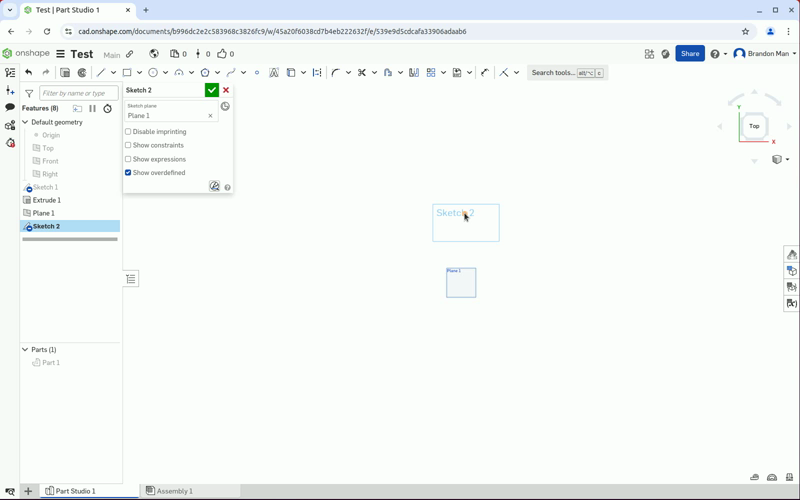
scroll(6)
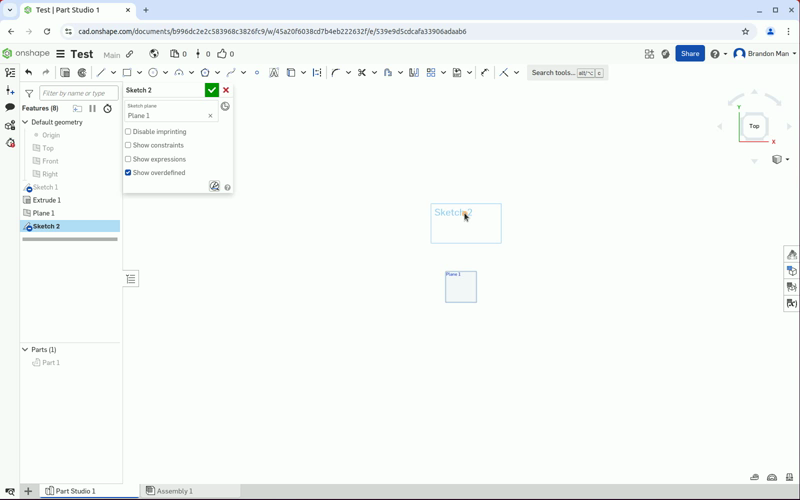
scroll(6)
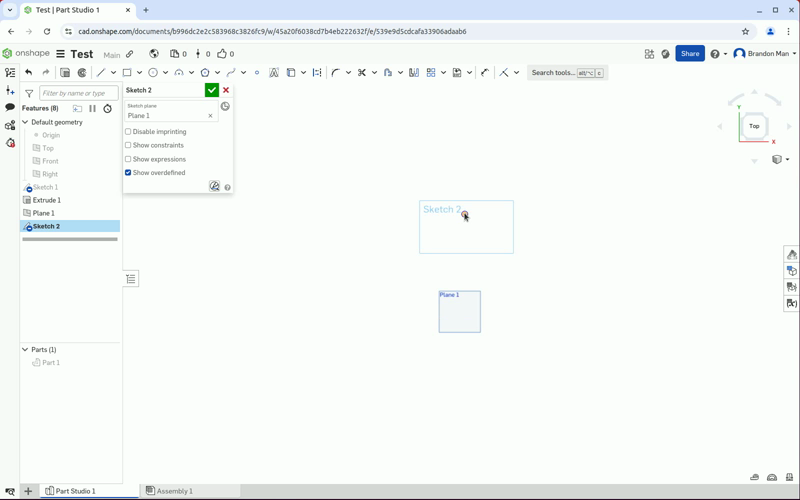
scroll(6)
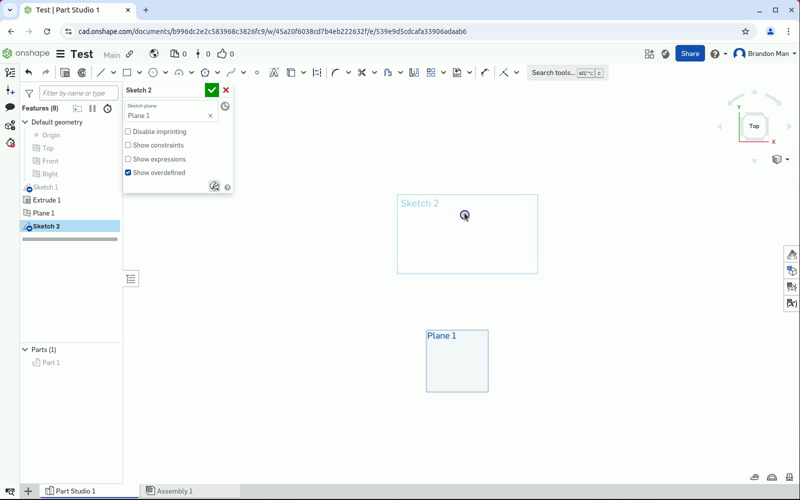
scroll(6)
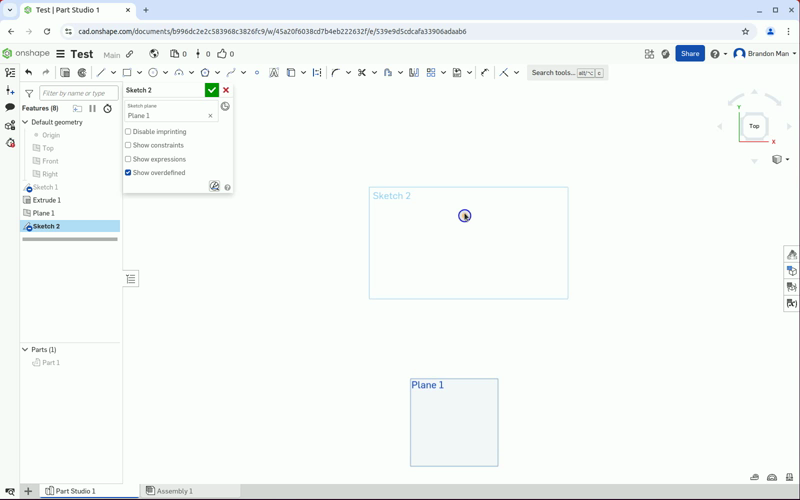
scroll(6)
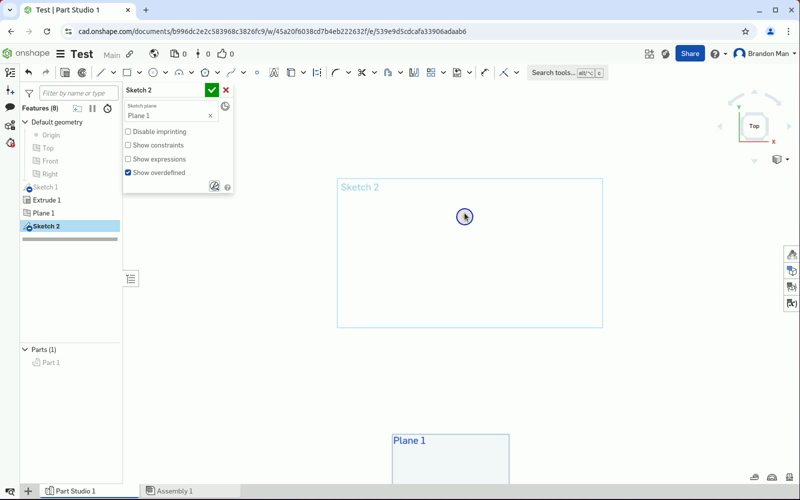
scroll(6)
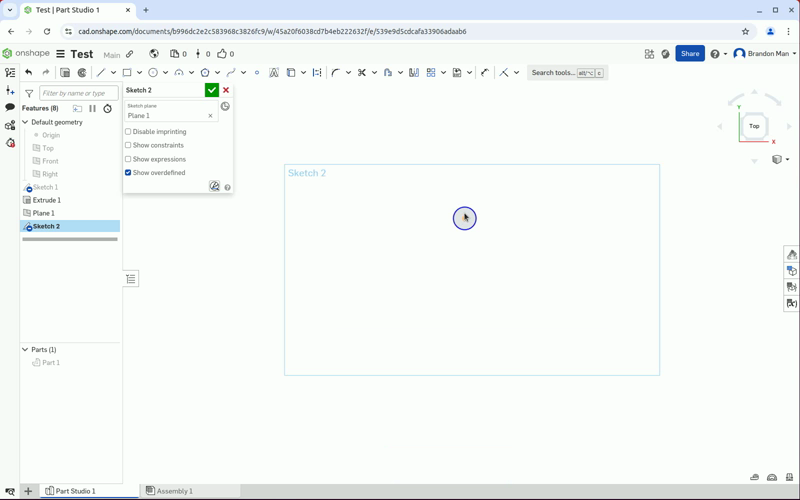
scroll(6)
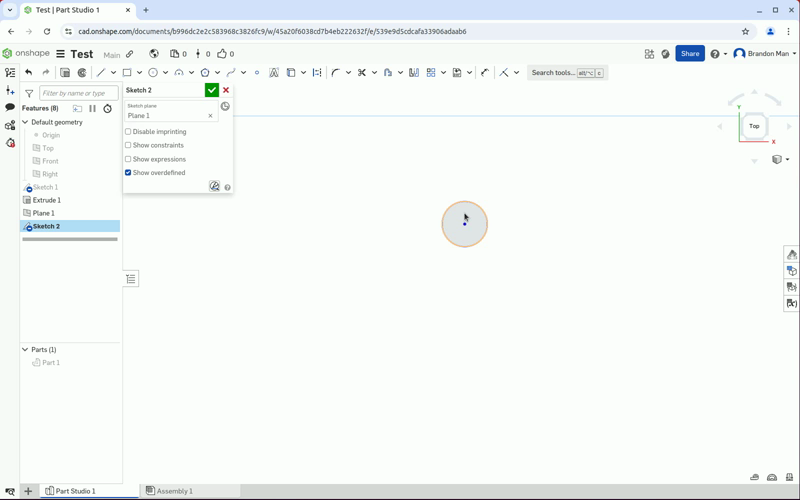
click(464, 212)
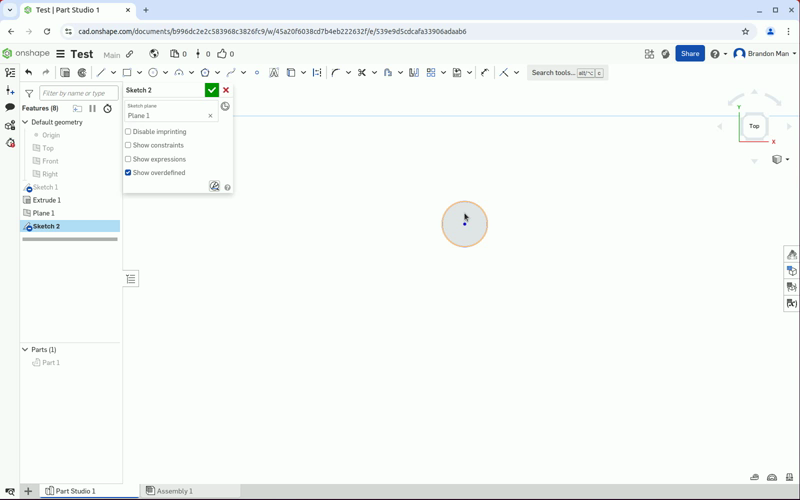
scroll(-6)
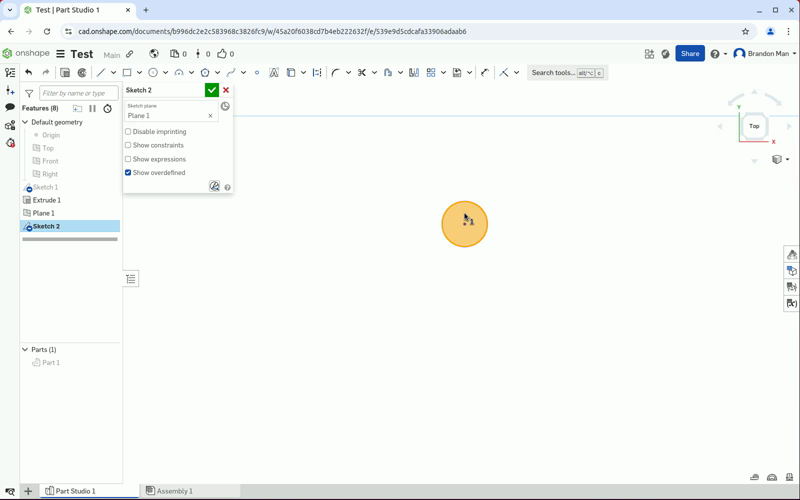
scroll(-6)
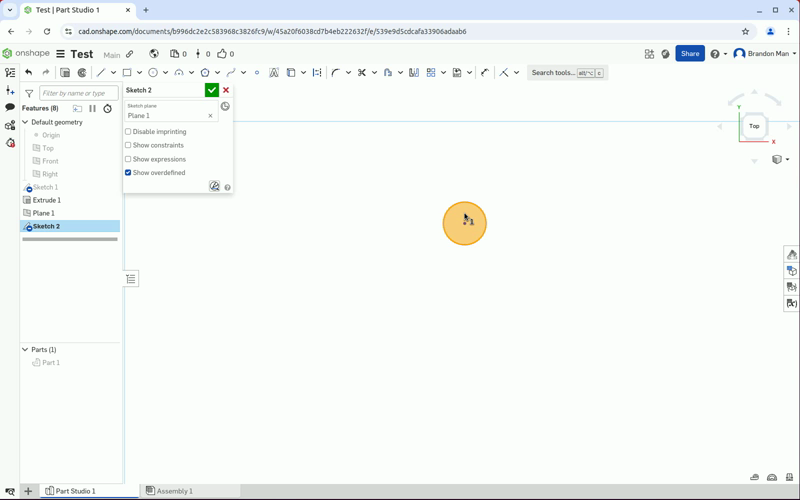
scroll(-6)
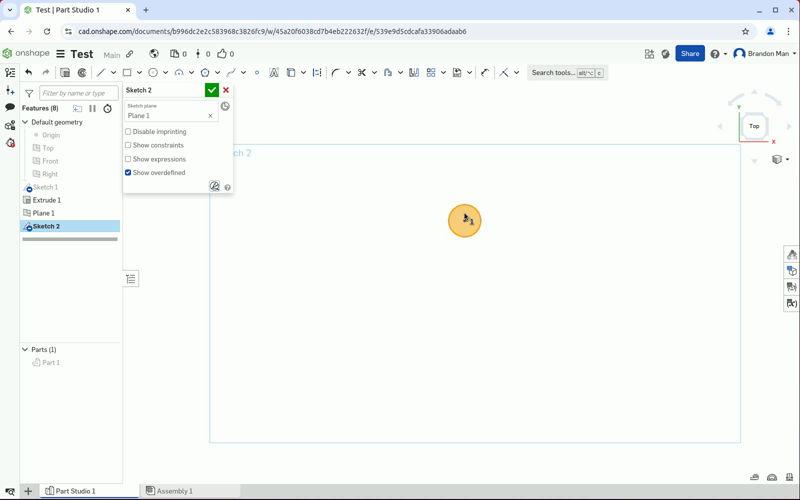
scroll(-6)
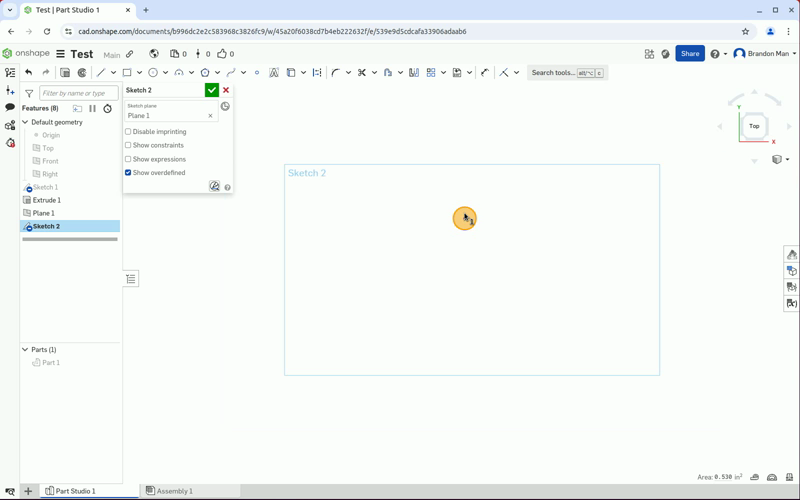
scroll(-6)
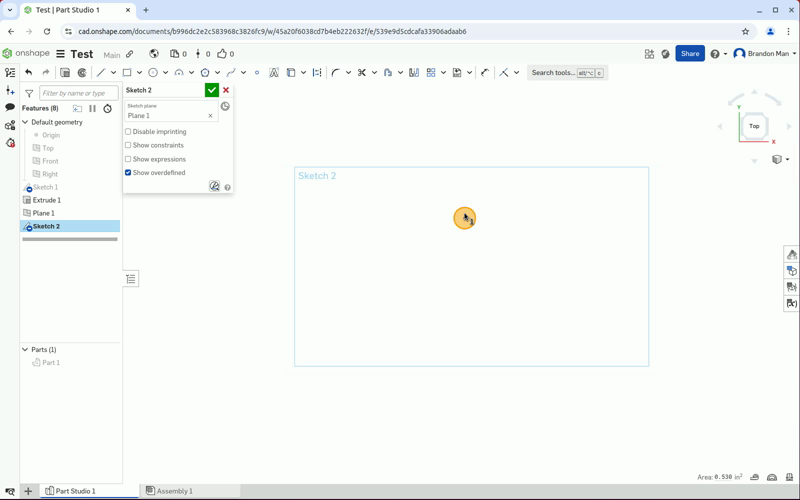
scroll(-6)
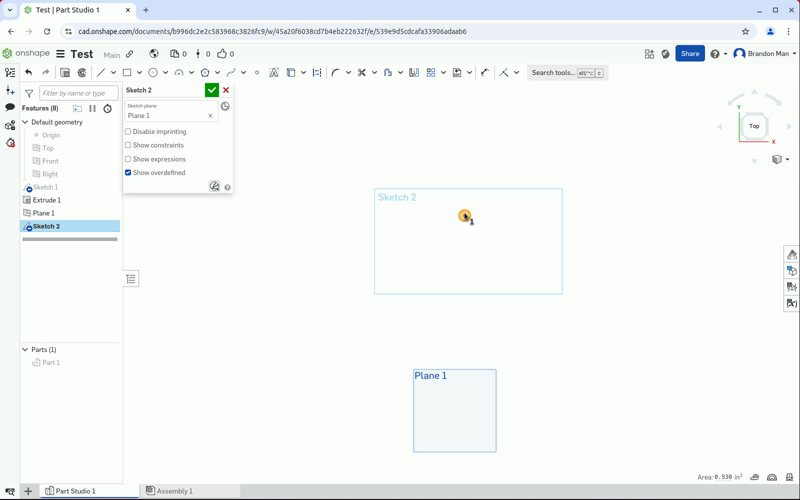
scroll(-6)
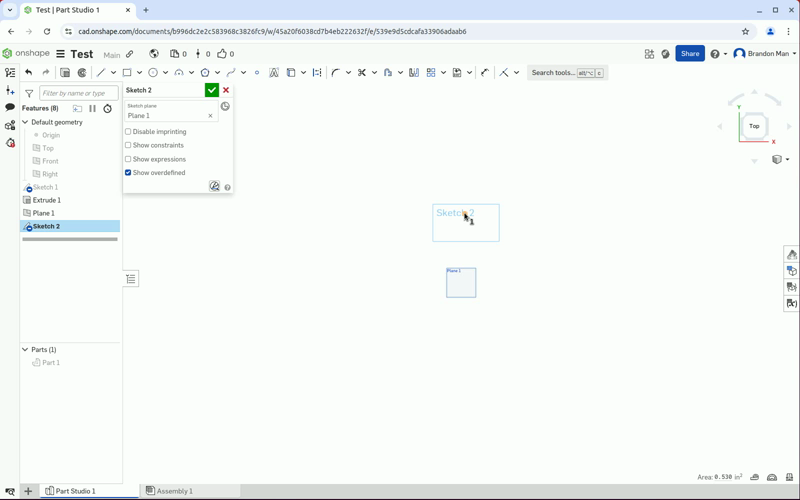
mouse_move(73, 352)
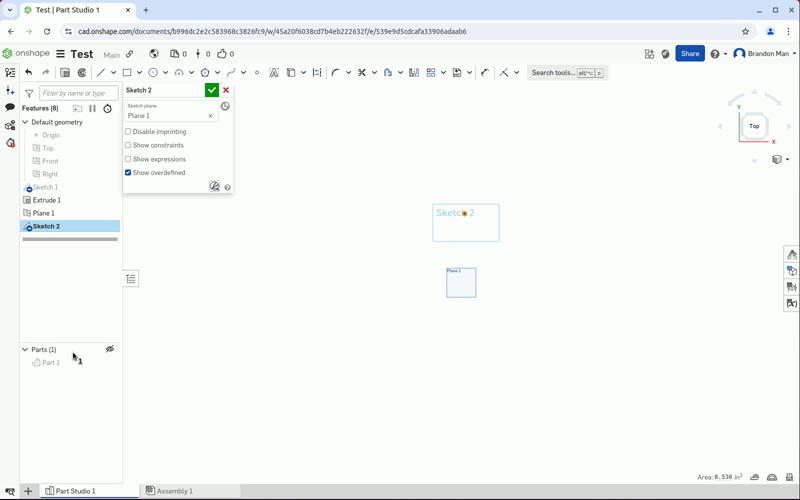
key(shift+y)
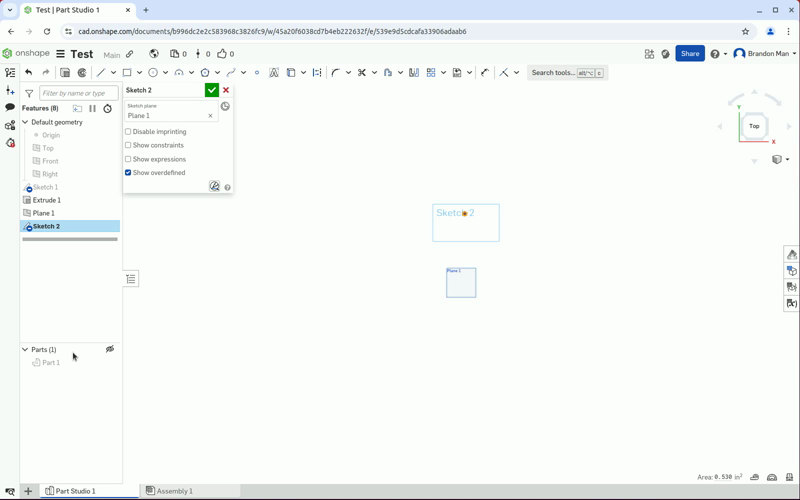
key(shift+e)
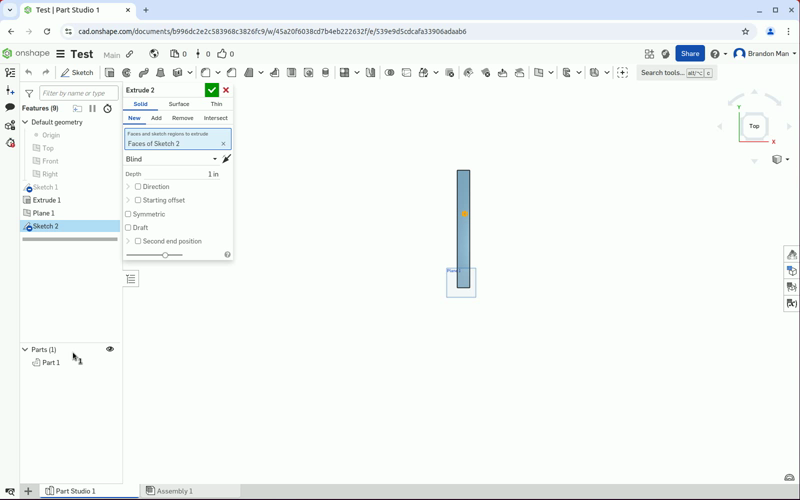
mouse_move(143, 106)
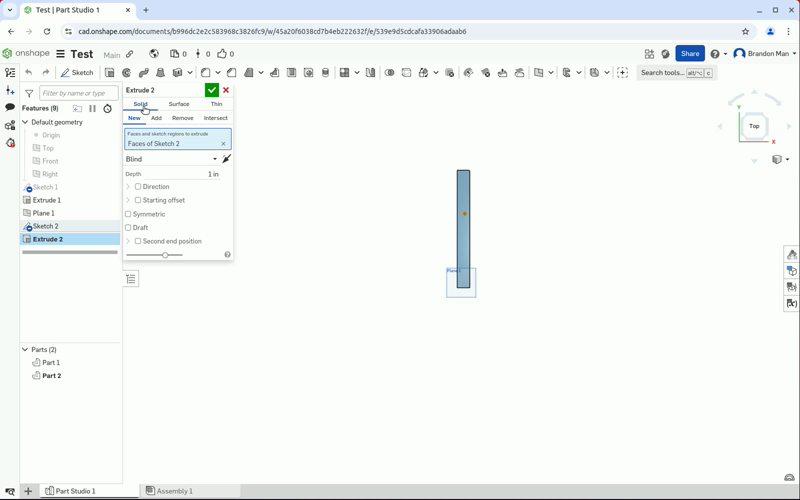
click(143, 106)
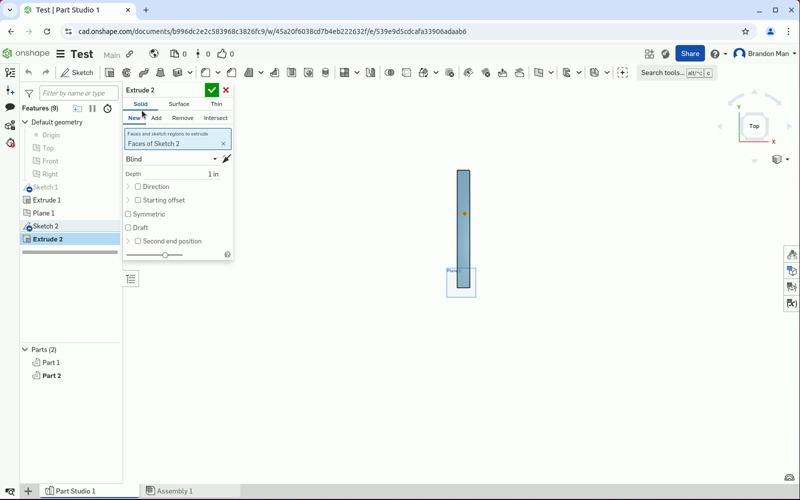
mouse_move(137, 120)
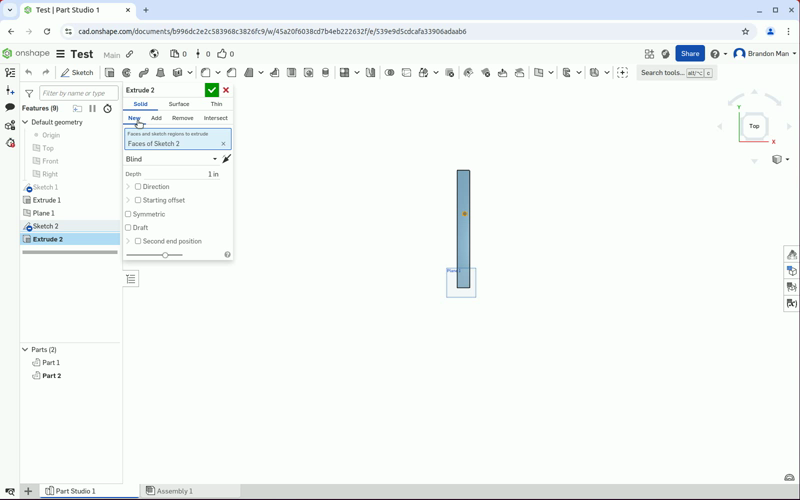
click(137, 120)
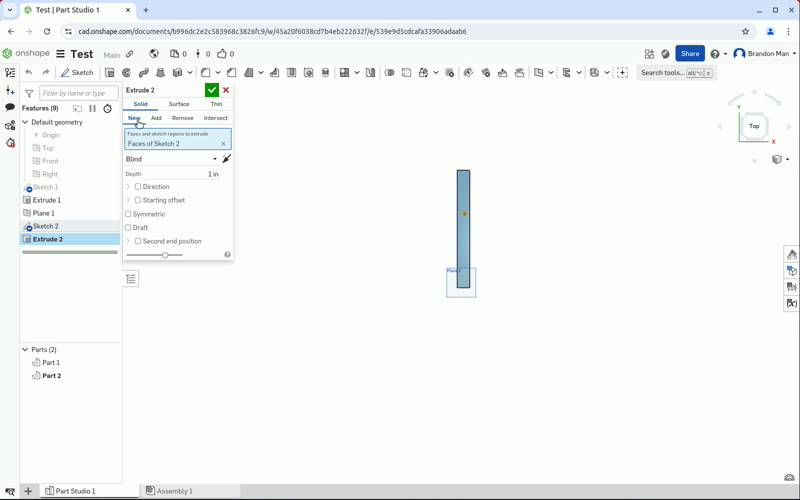
key(tab, 4)
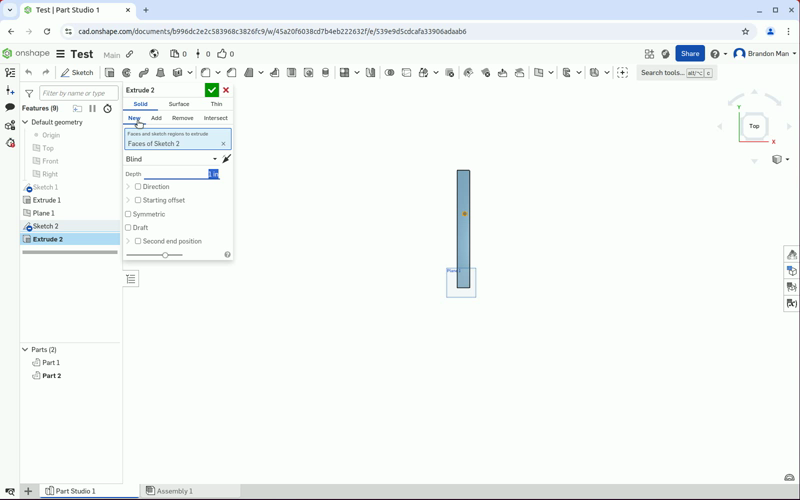
text(0.481)
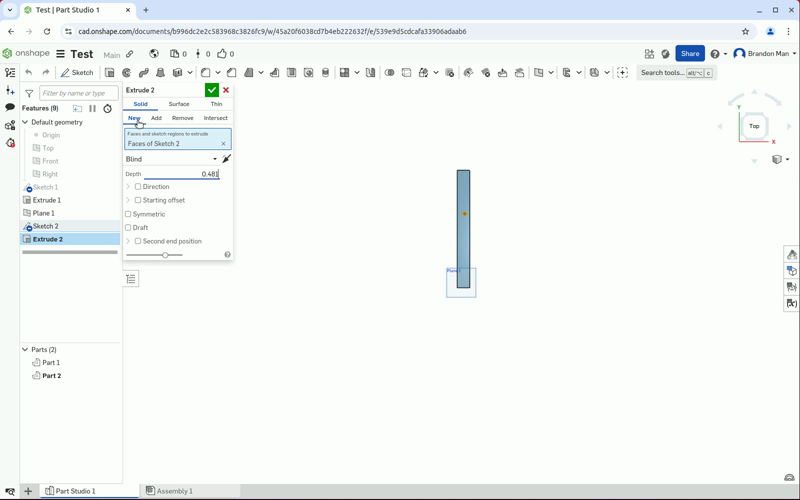
key(enter)
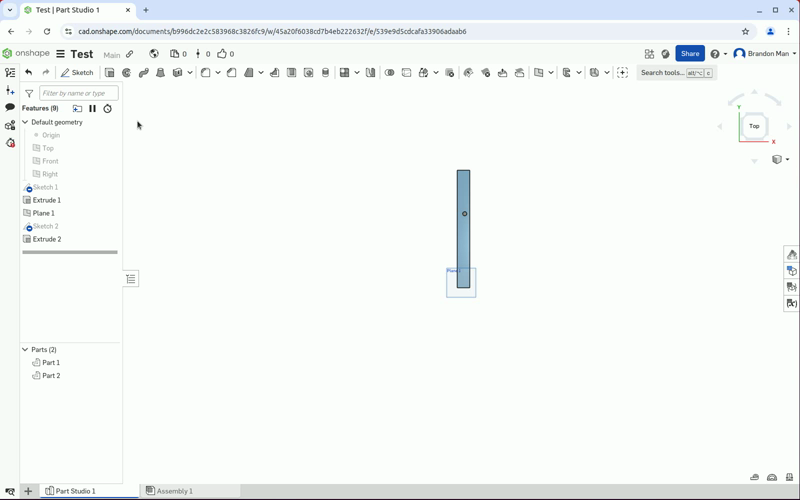
key(shift+h)
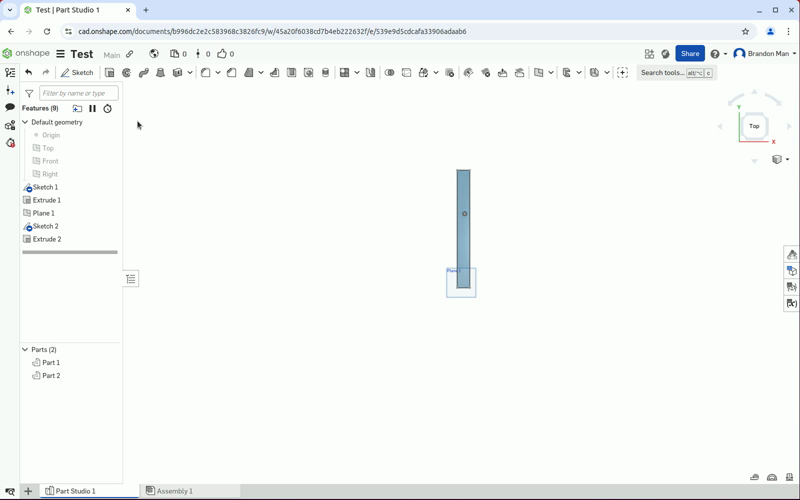
key(shift+h)
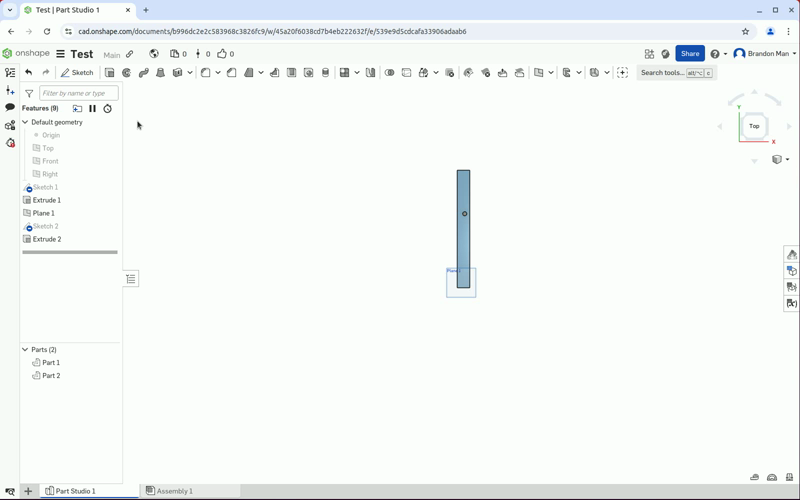
mouse_move(73, 189)
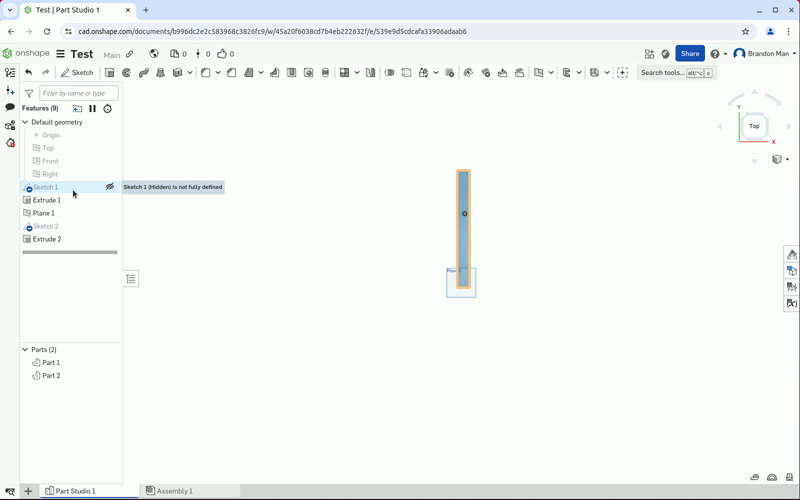
click(73, 189)
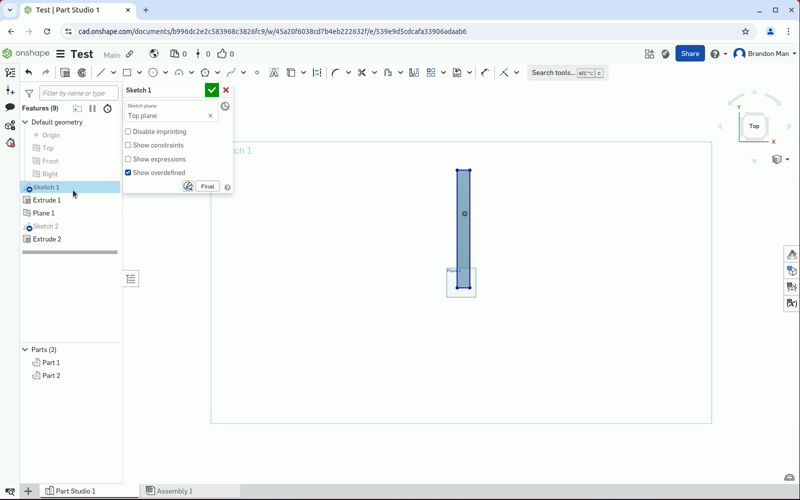
mouse_move(229, 92)
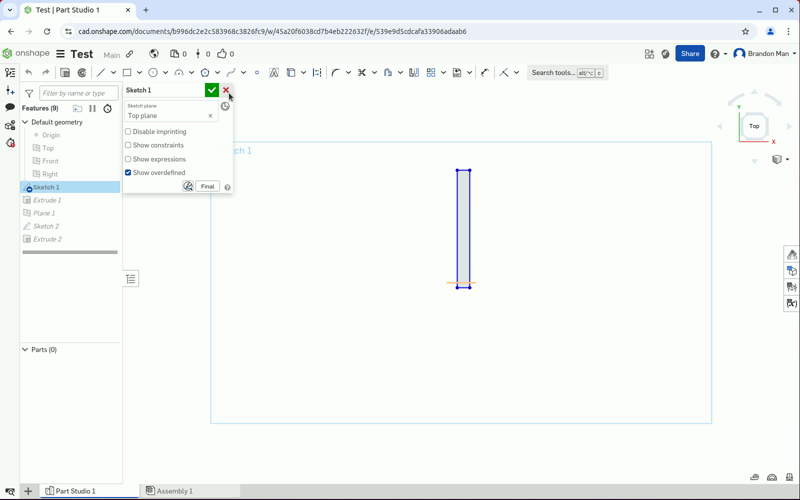
click(229, 92)
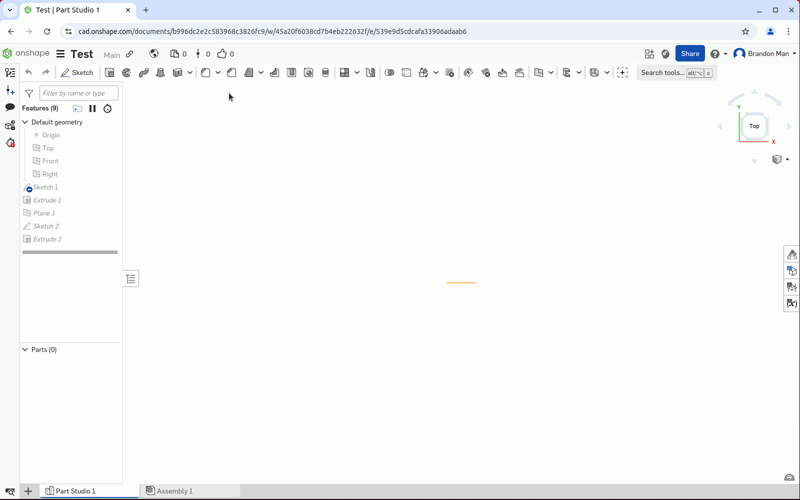
key(shift+s)
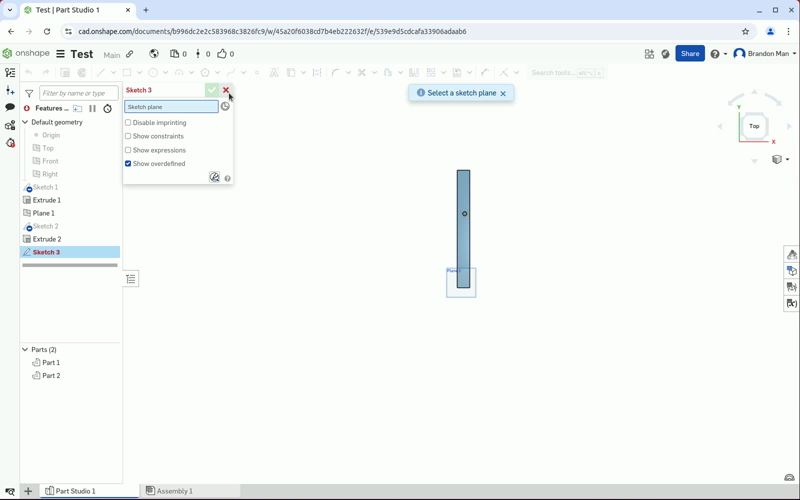
mouse_move(73, 215)
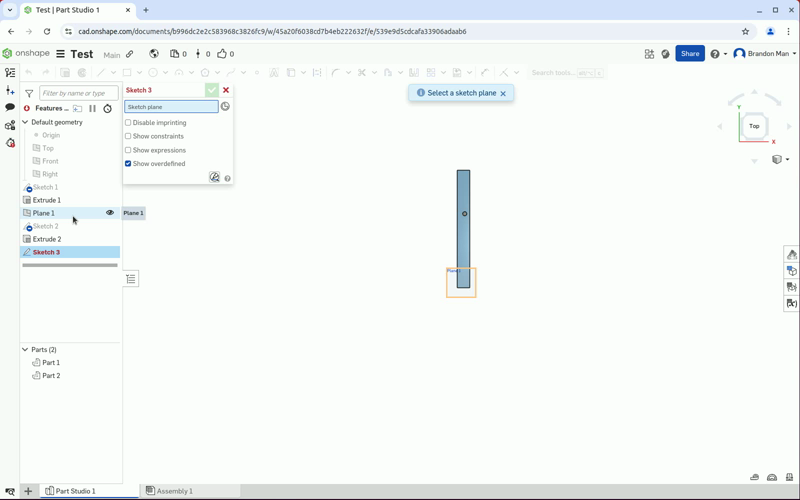
click(73, 215)
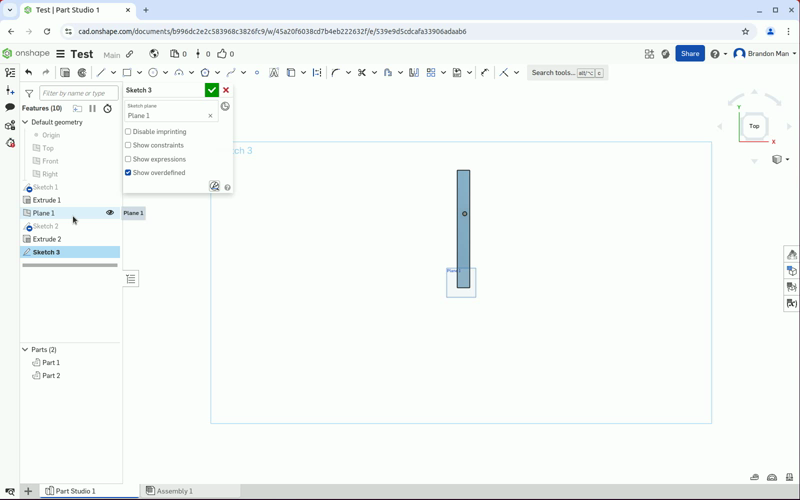
mouse_move(73, 352)
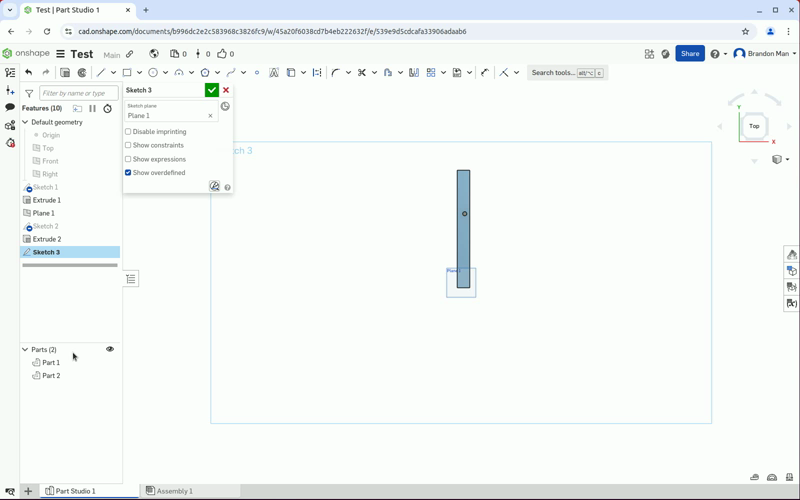
key(y)
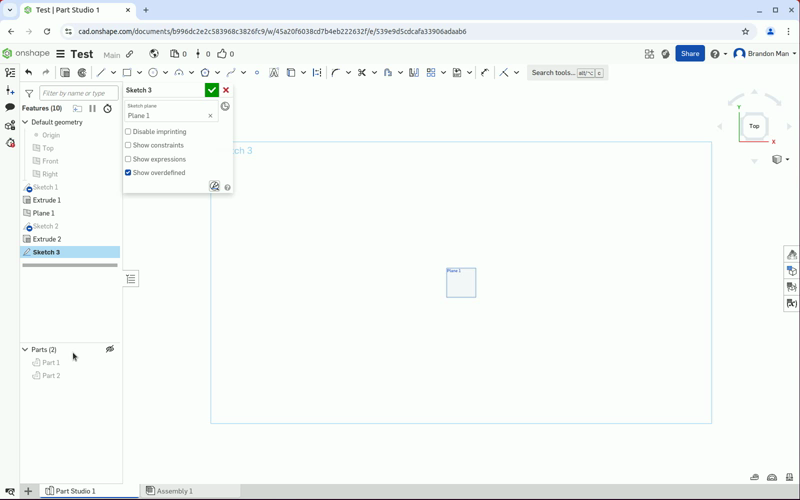
key(a)
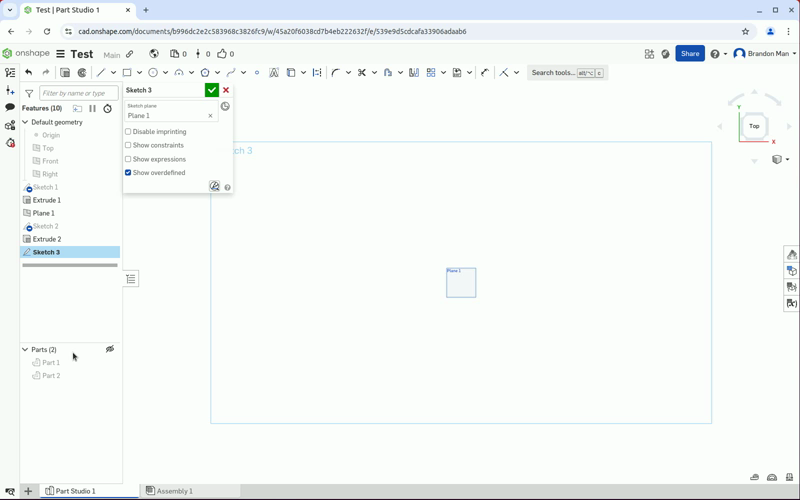
key_down(shift)
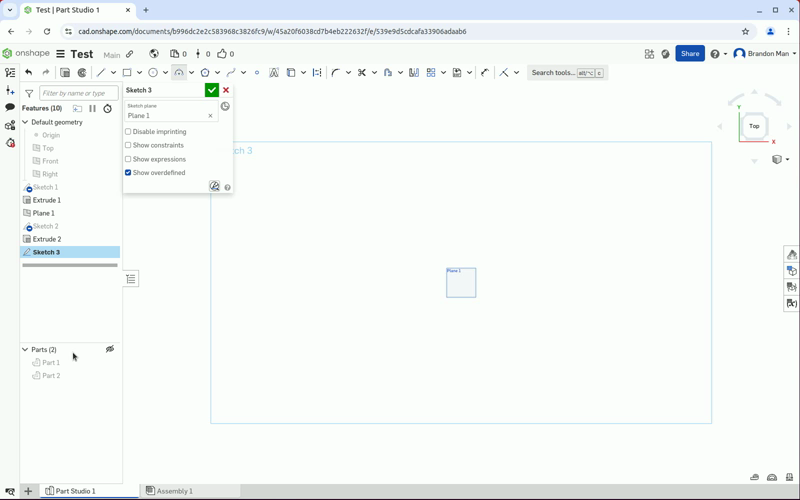
mouse_move(464, 244)
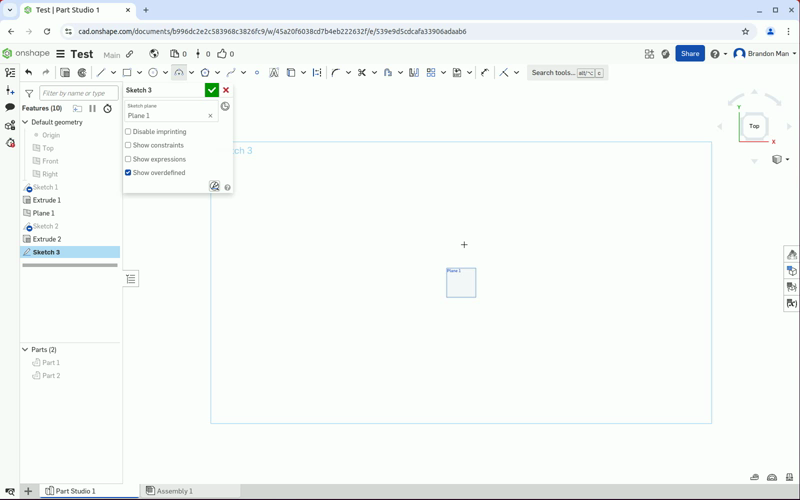
click(464, 244)
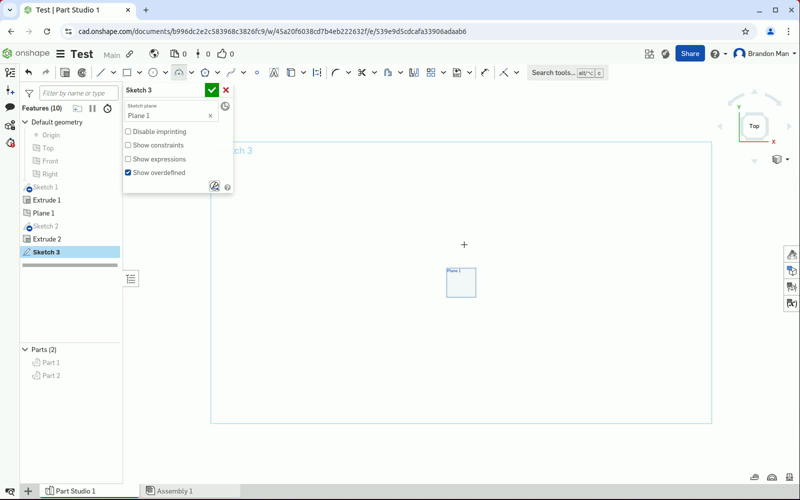
key_up(shift)
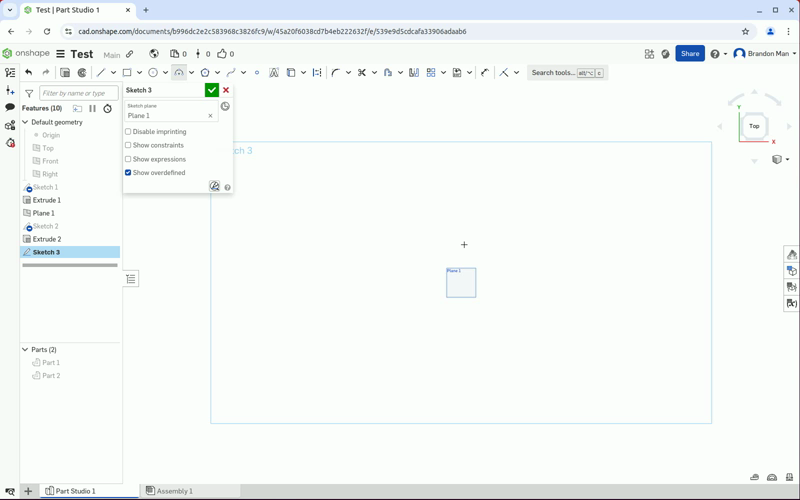
key_down(shift)
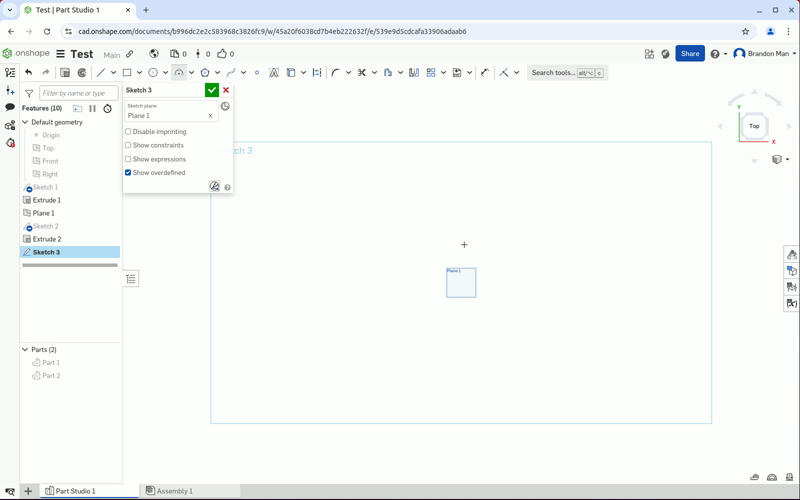
mouse_move(464, 241)
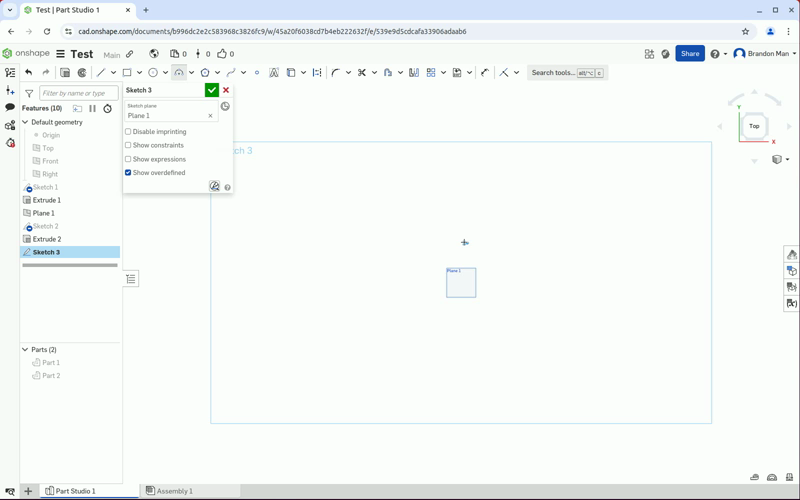
scroll(6)
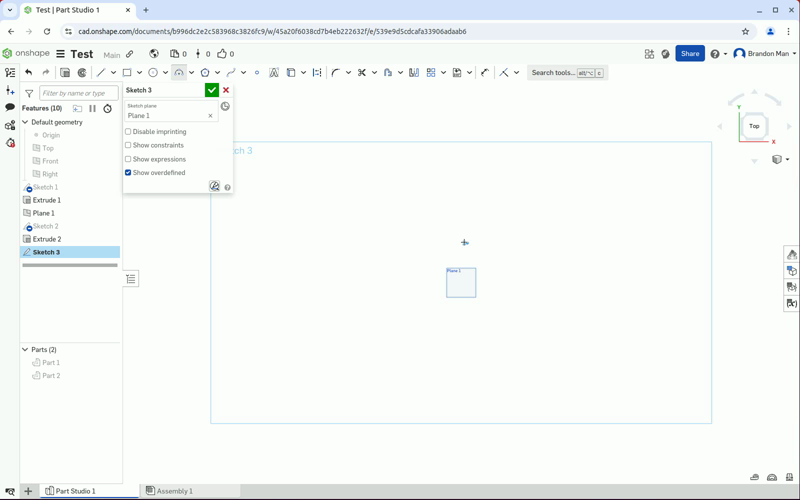
scroll(6)
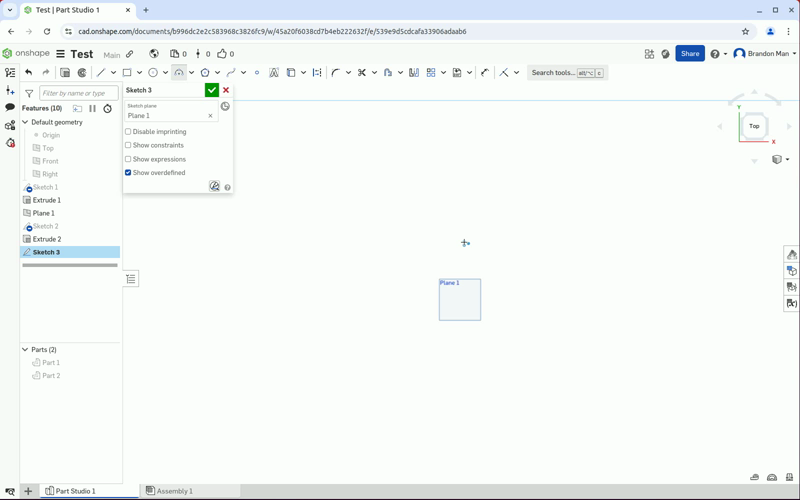
scroll(6)
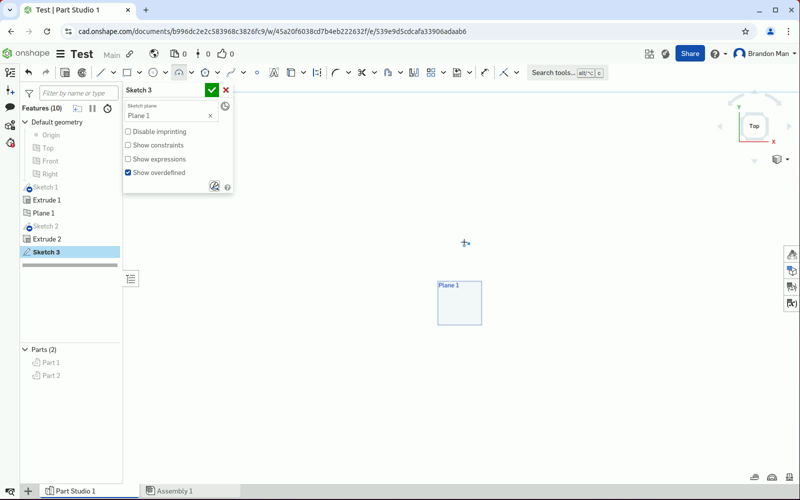
scroll(6)
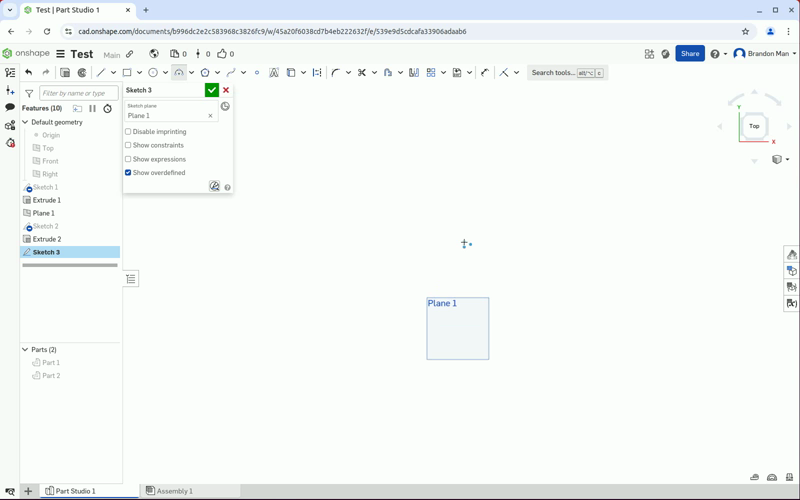
scroll(6)
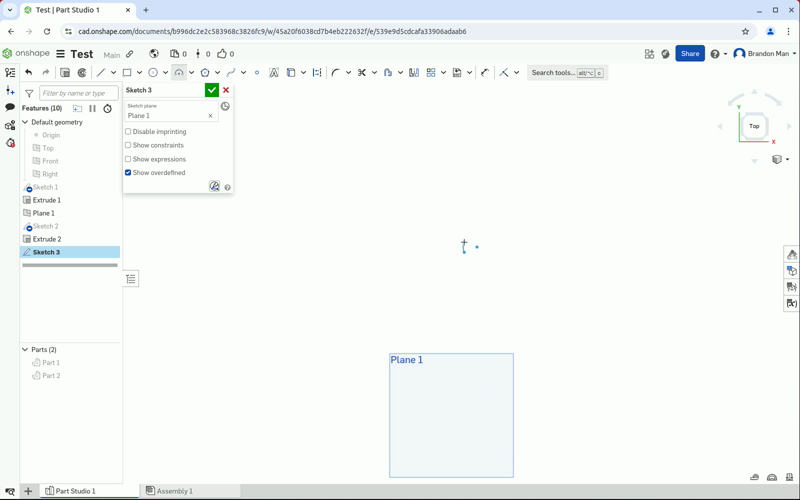
scroll(6)
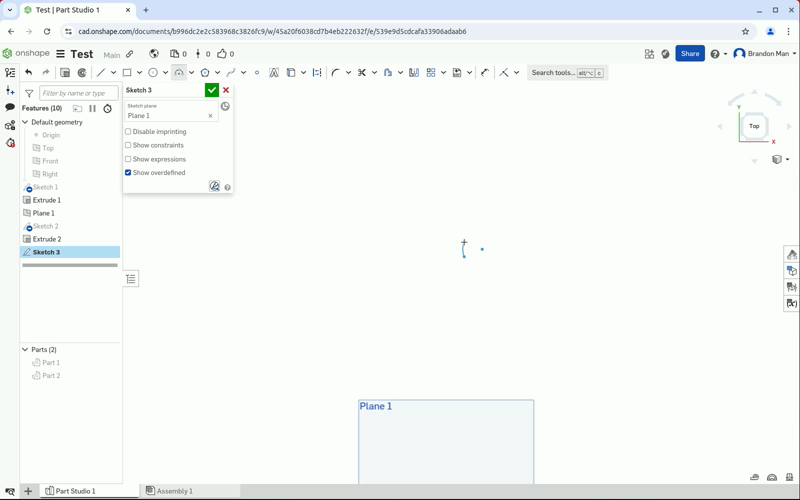
scroll(6)
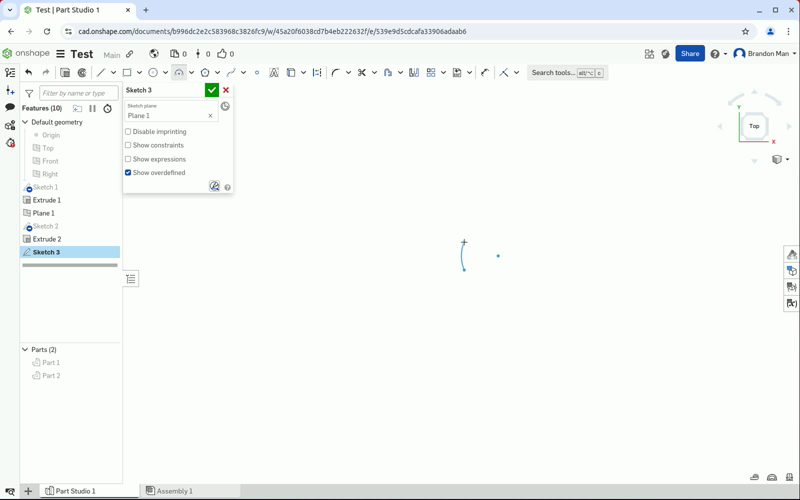
click(464, 241)
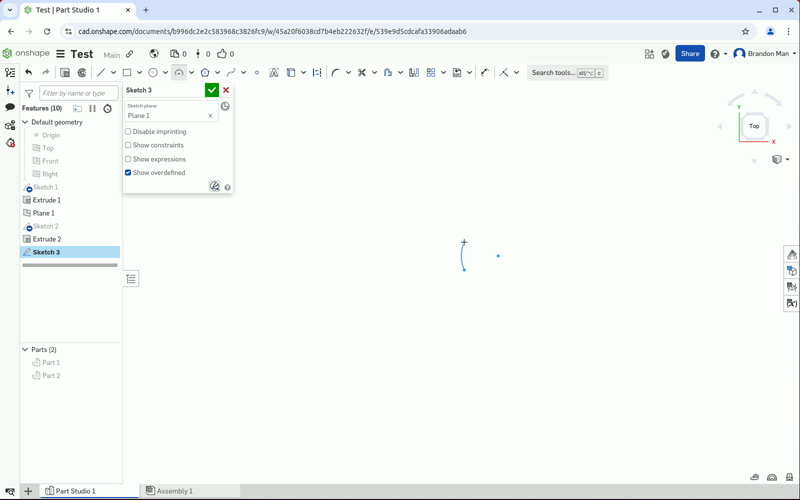
scroll(-6)
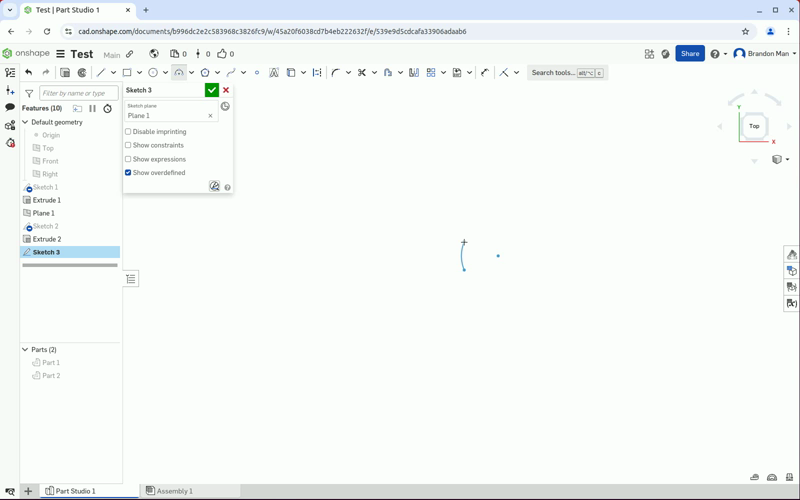
scroll(-6)
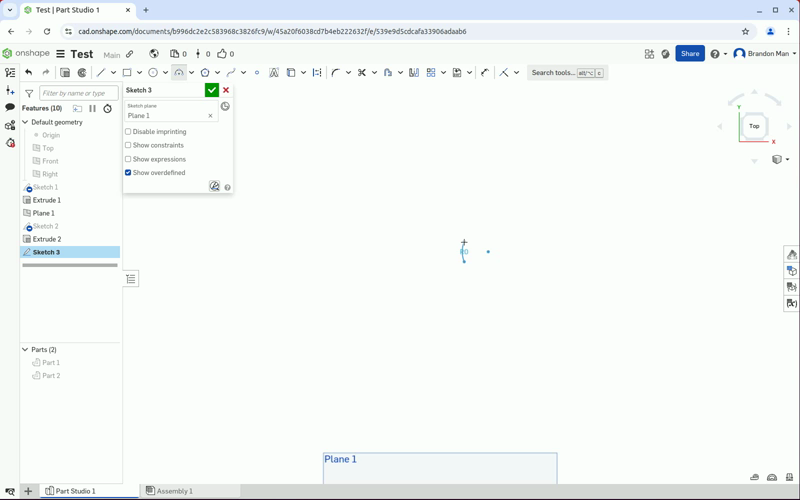
scroll(-6)
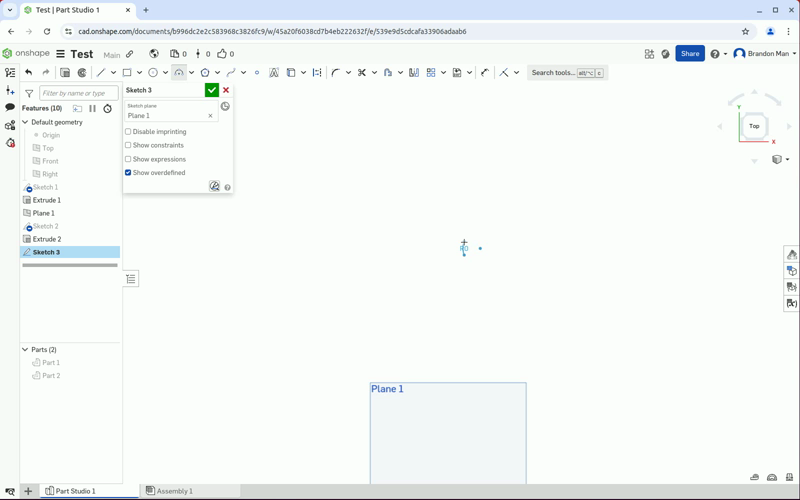
scroll(-6)
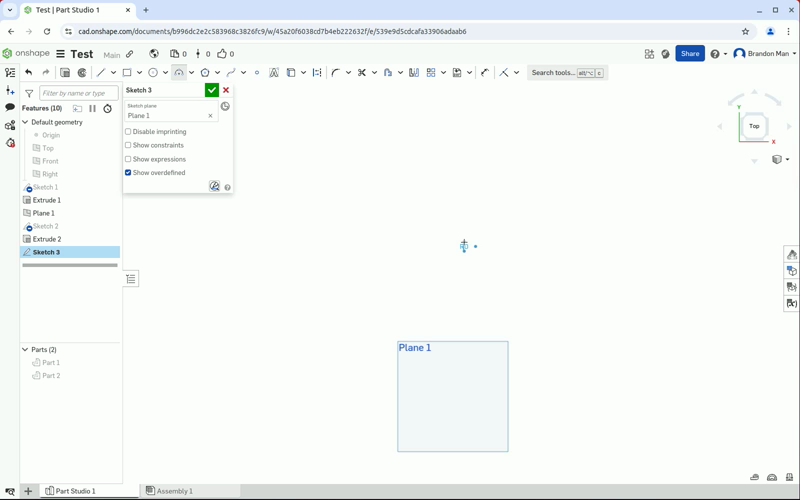
scroll(-6)
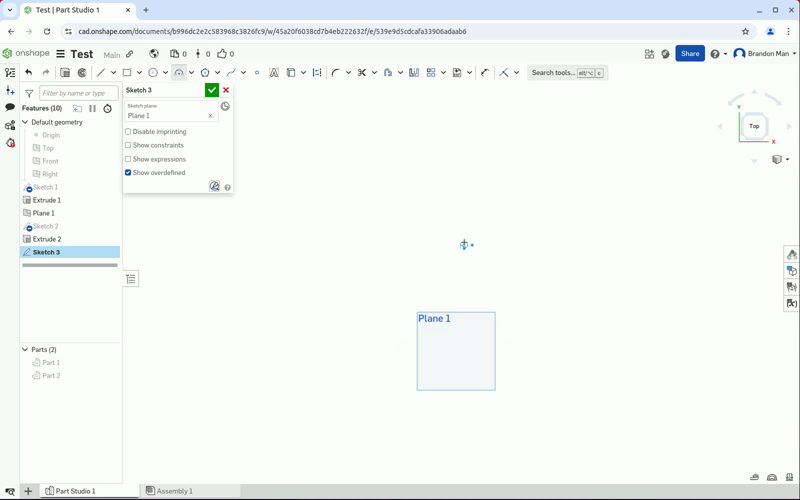
scroll(-6)
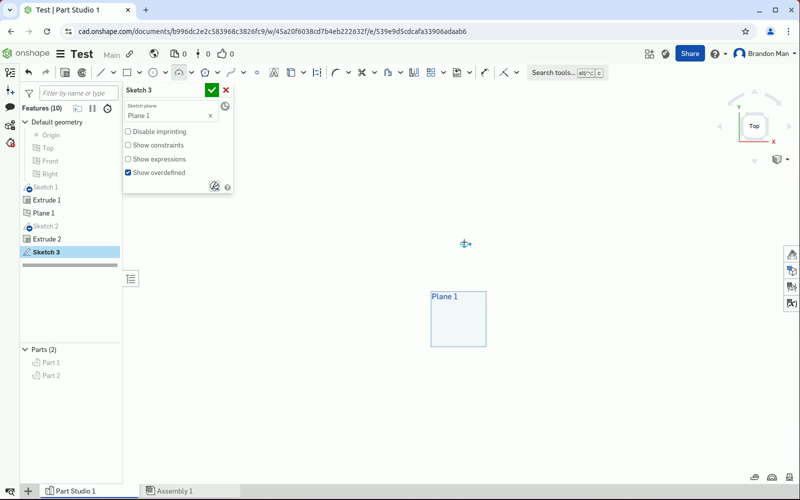
scroll(-6)
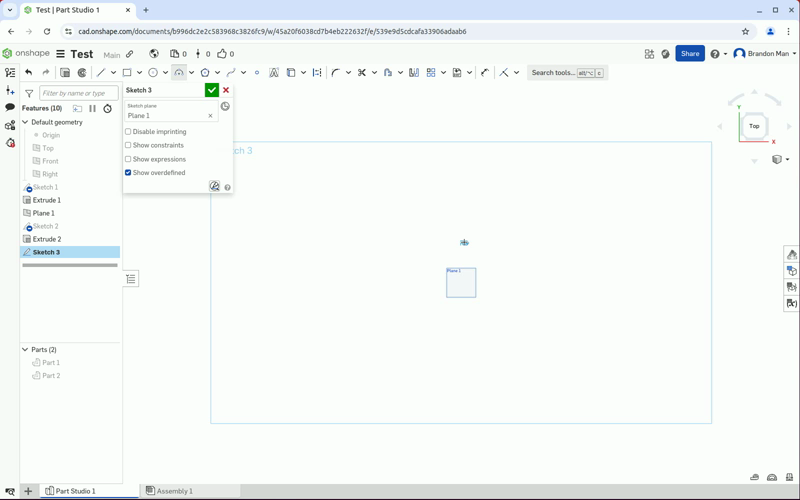
mouse_move(465, 243)
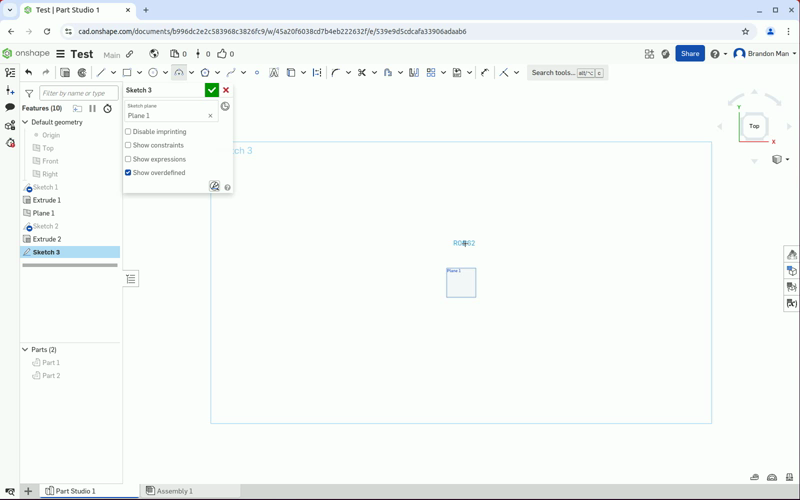
scroll(6)
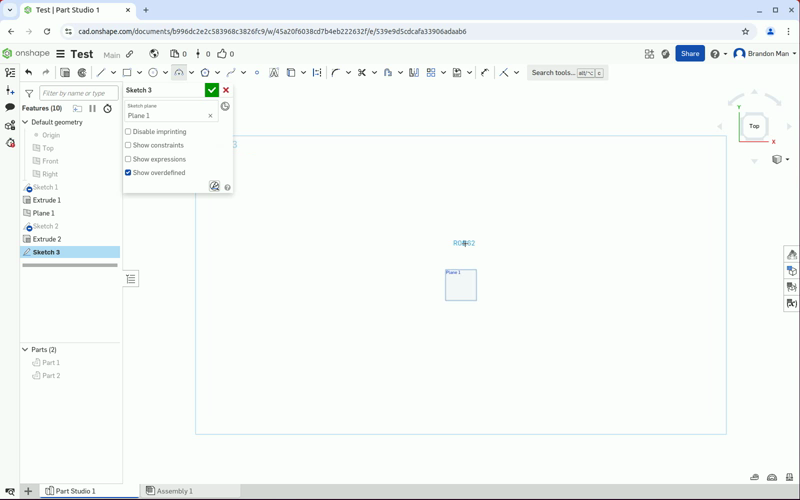
scroll(6)
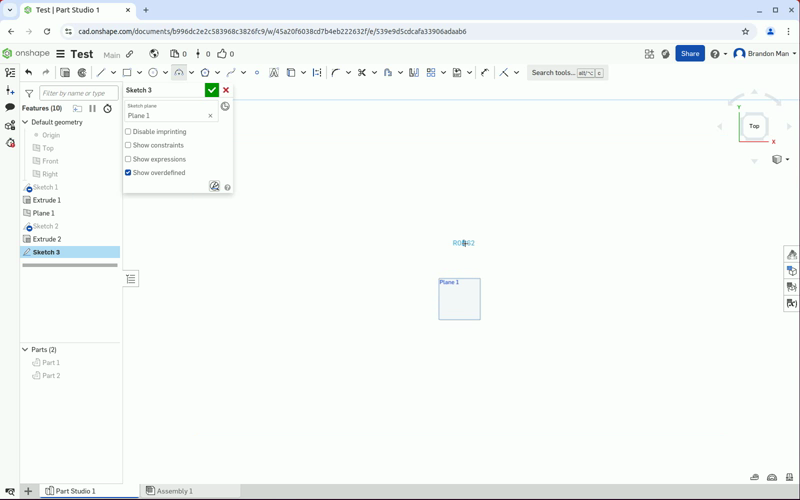
scroll(6)
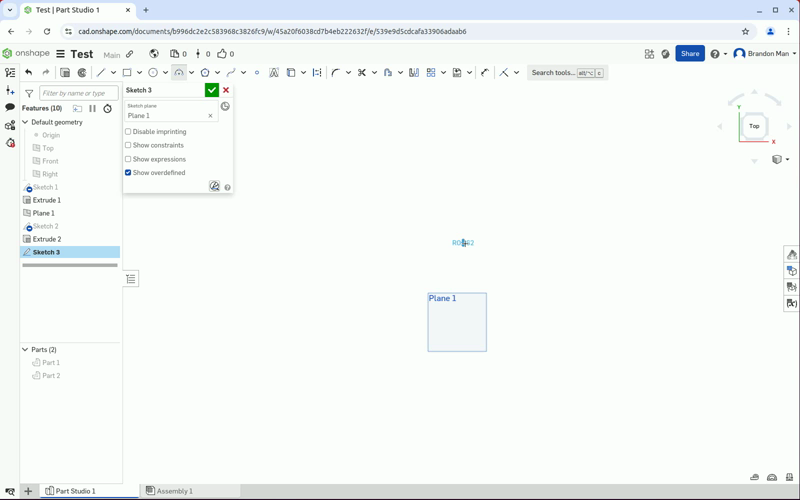
scroll(6)
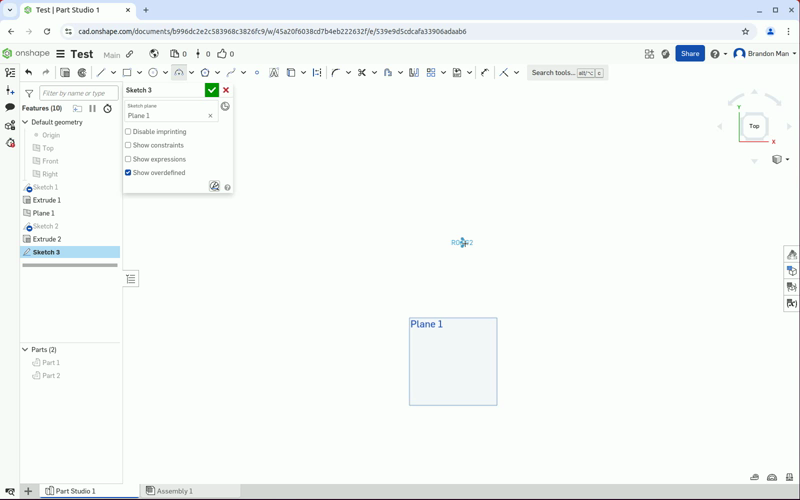
scroll(6)
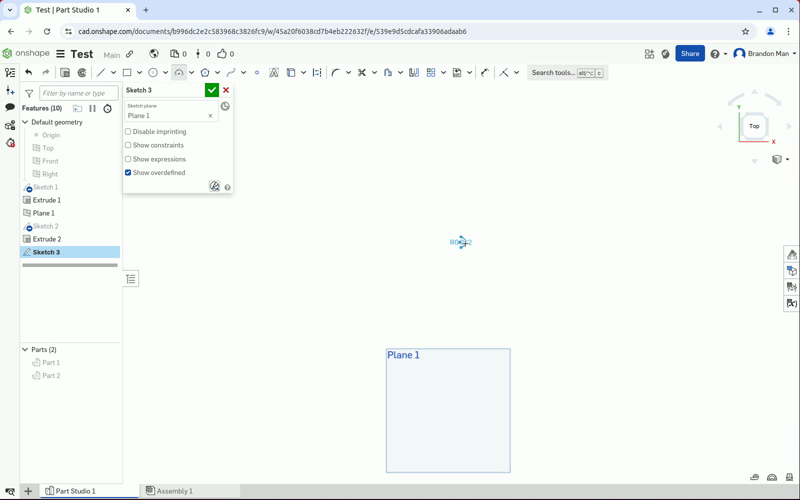
scroll(6)
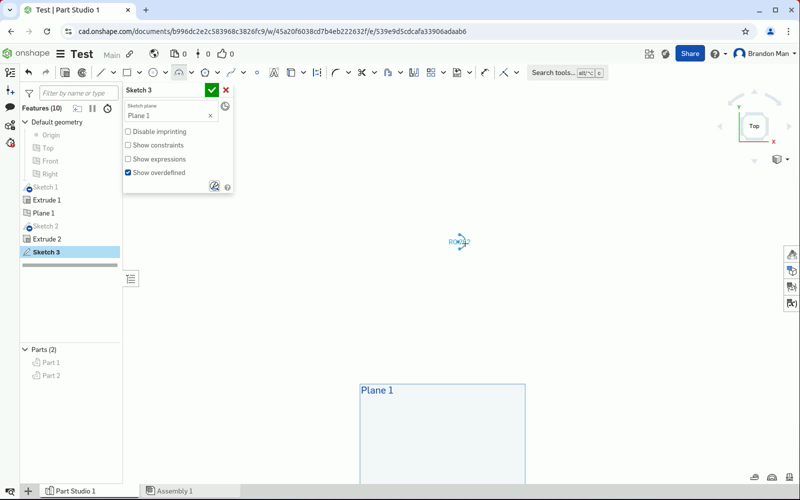
scroll(6)
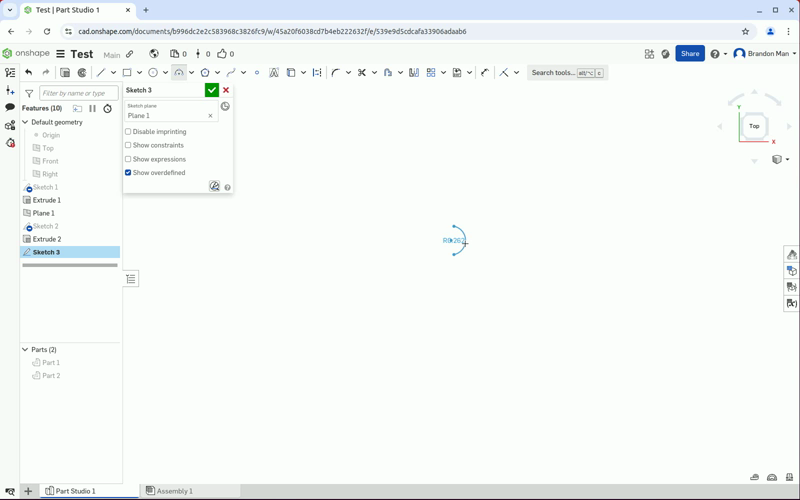
click(465, 243)
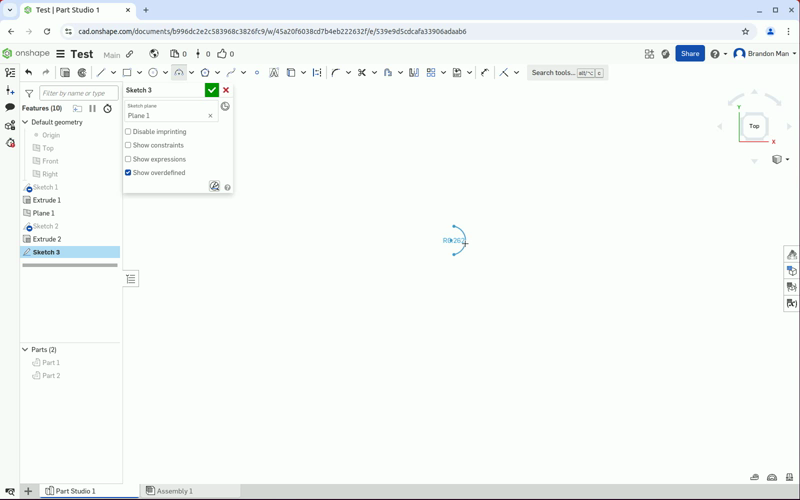
scroll(-6)
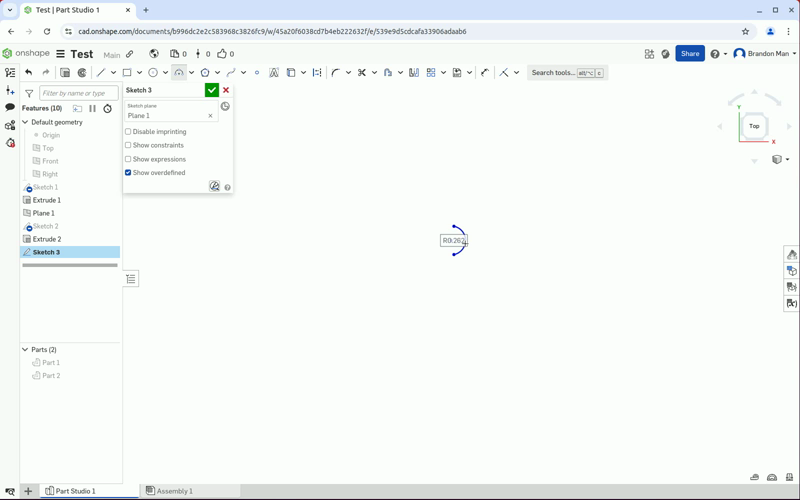
scroll(-6)
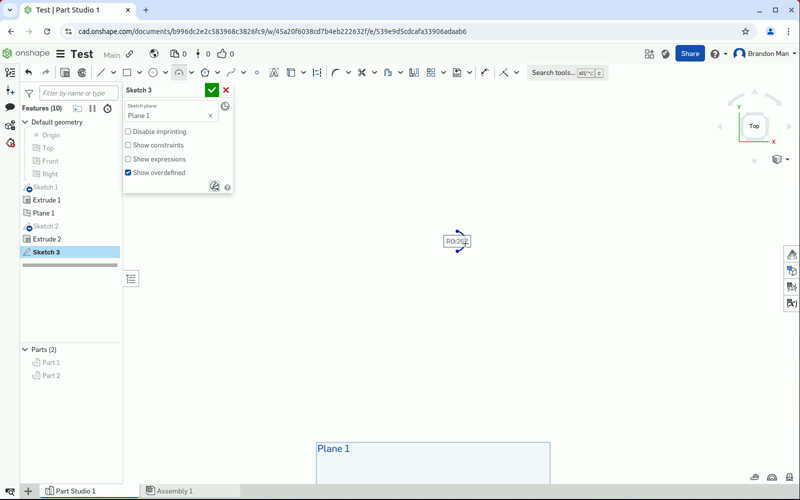
scroll(-6)
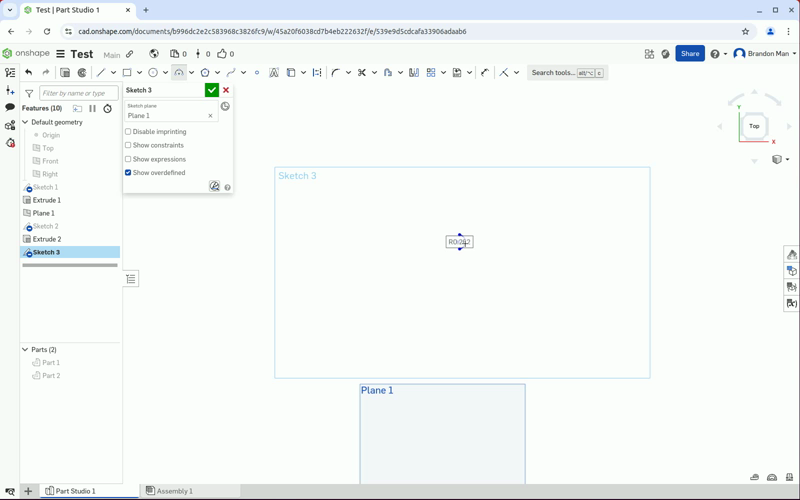
scroll(-6)
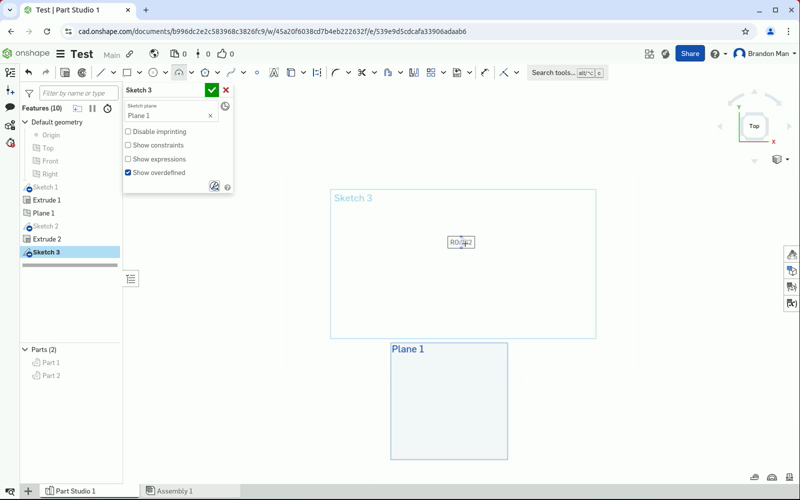
scroll(-6)
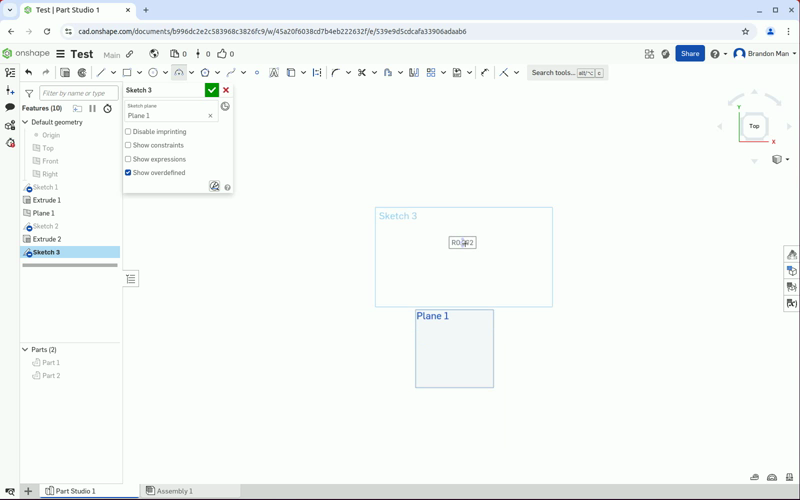
scroll(-6)
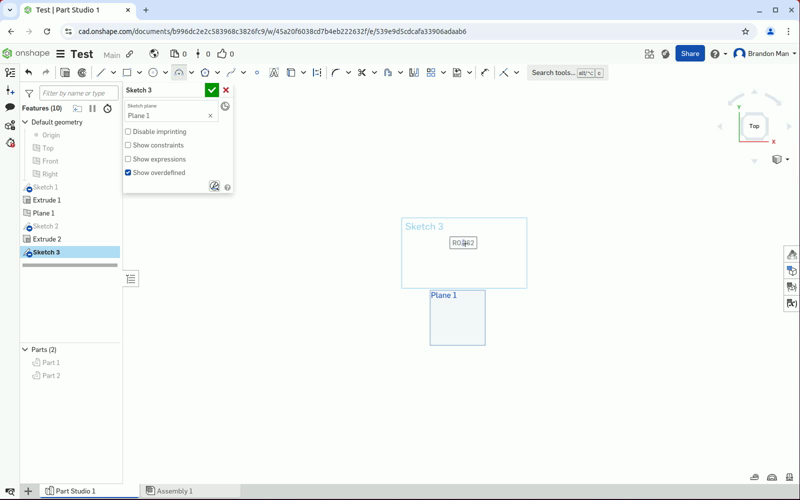
scroll(-6)
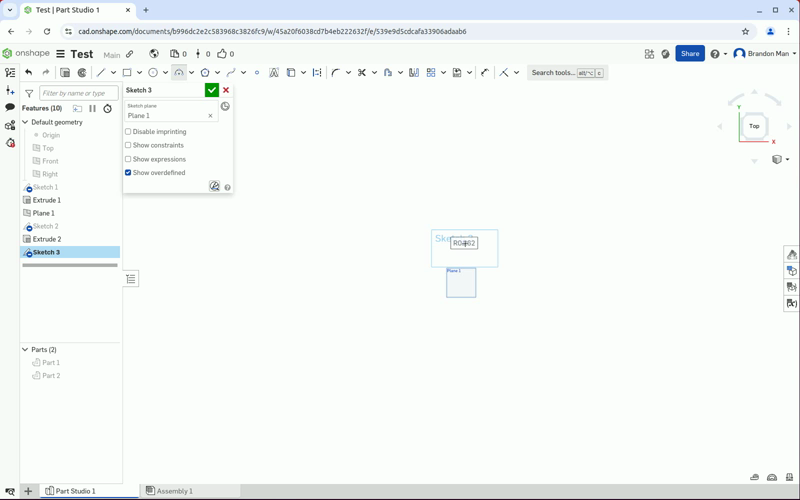
key_up(shift)
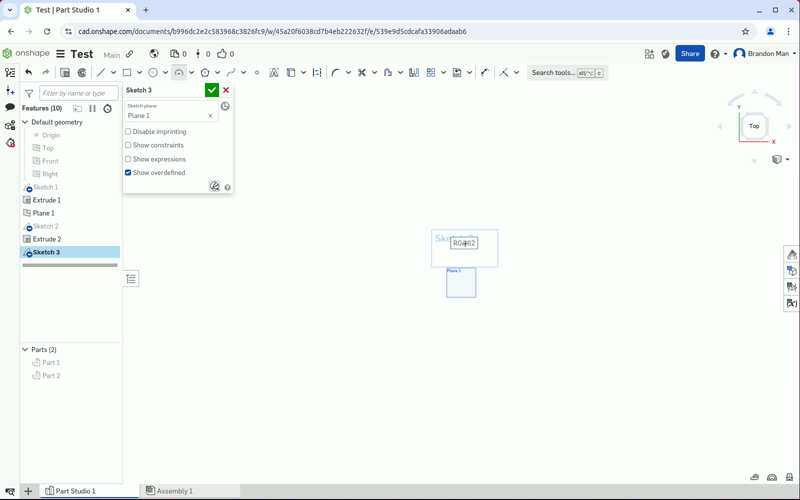
key(esc)
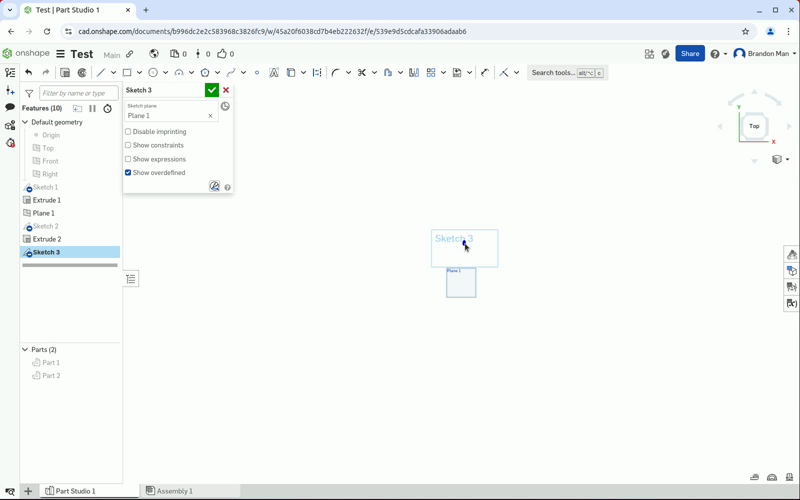
key(l)
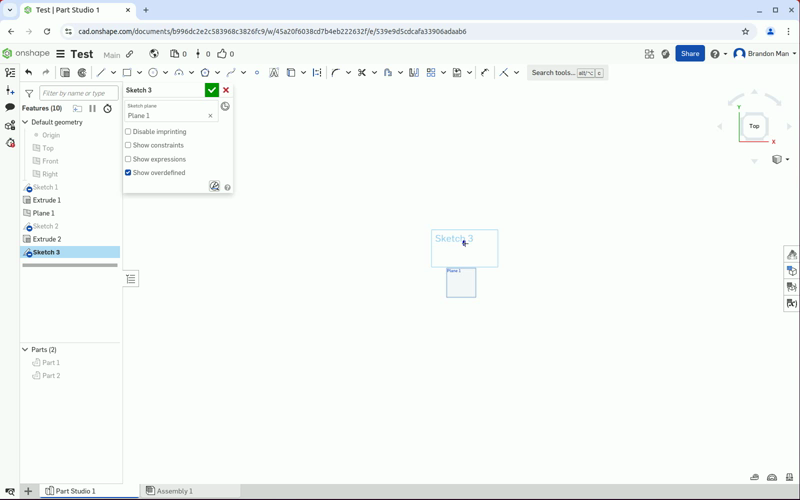
mouse_move(464, 241)
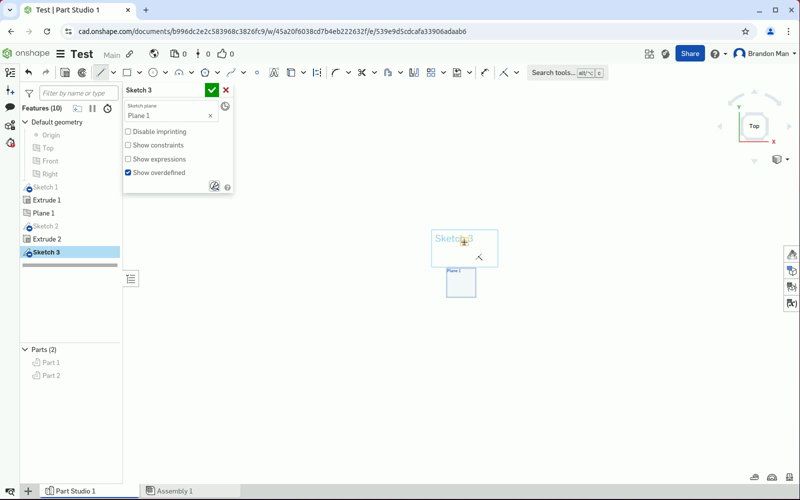
scroll(6)
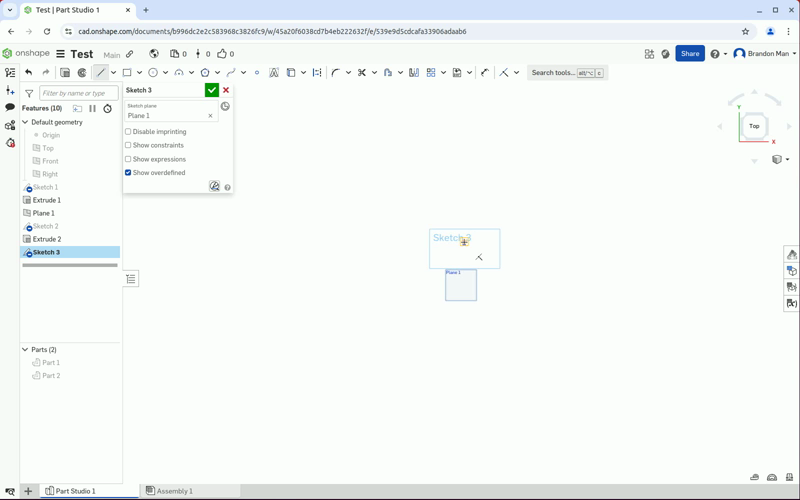
scroll(6)
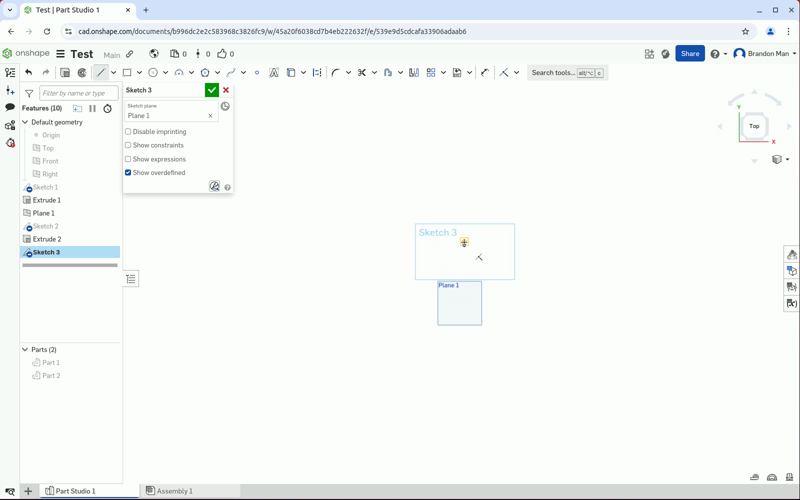
scroll(6)
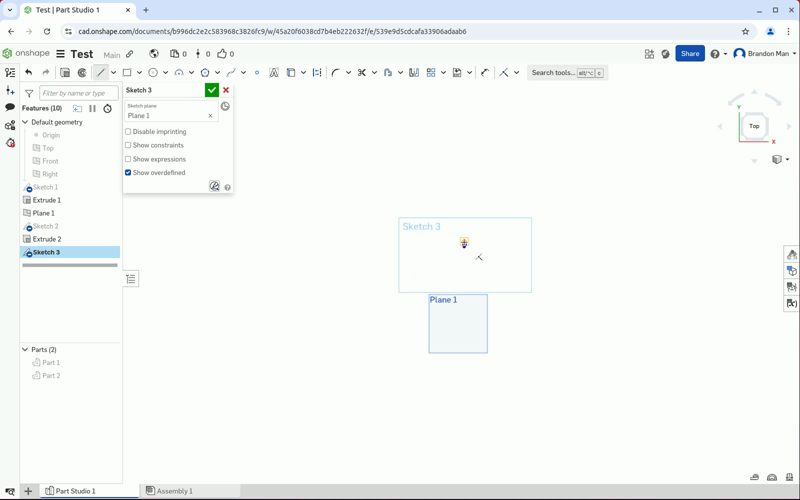
scroll(6)
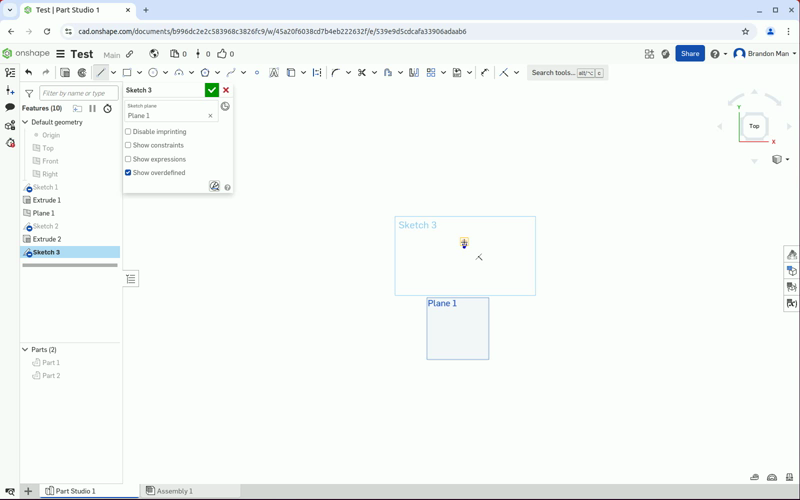
scroll(6)
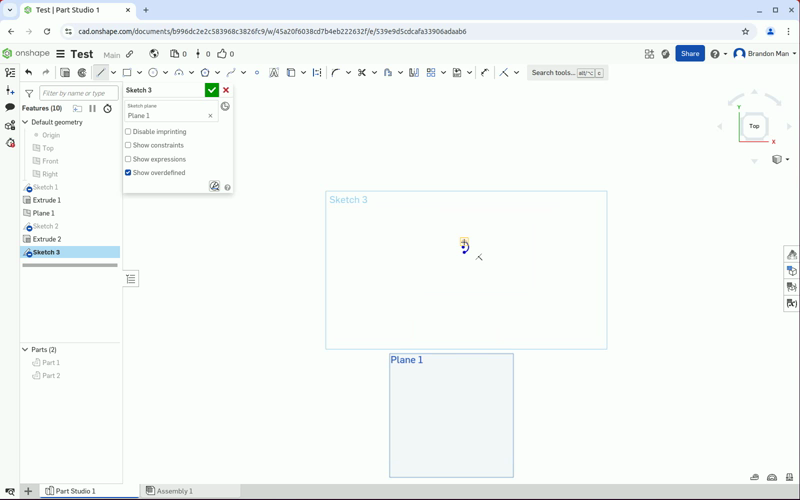
scroll(6)
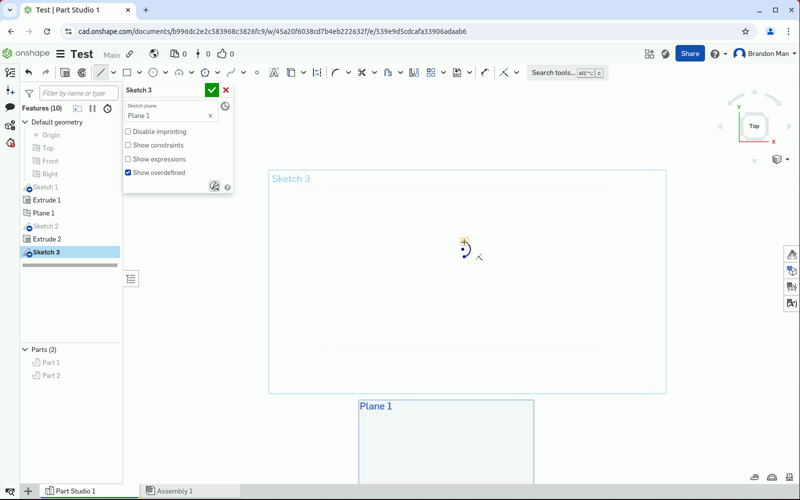
scroll(6)
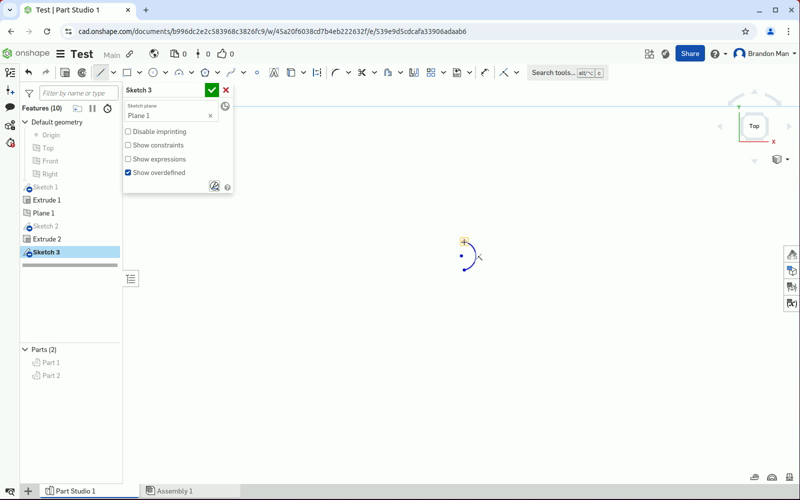
click(464, 241)
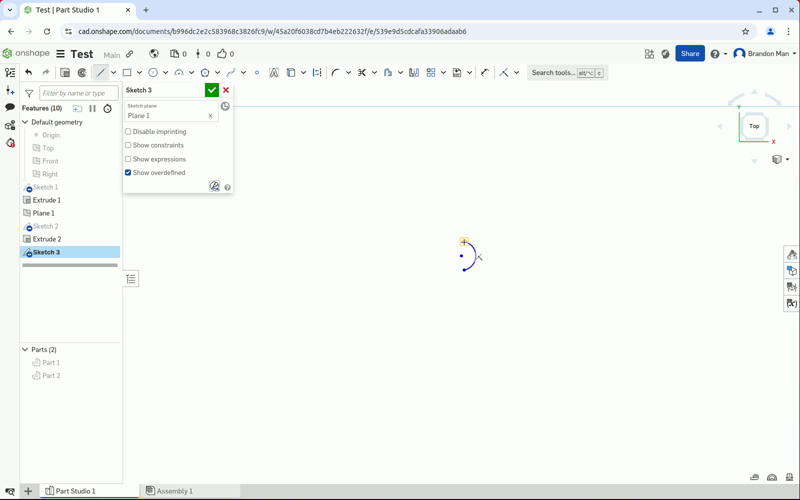
scroll(-6)
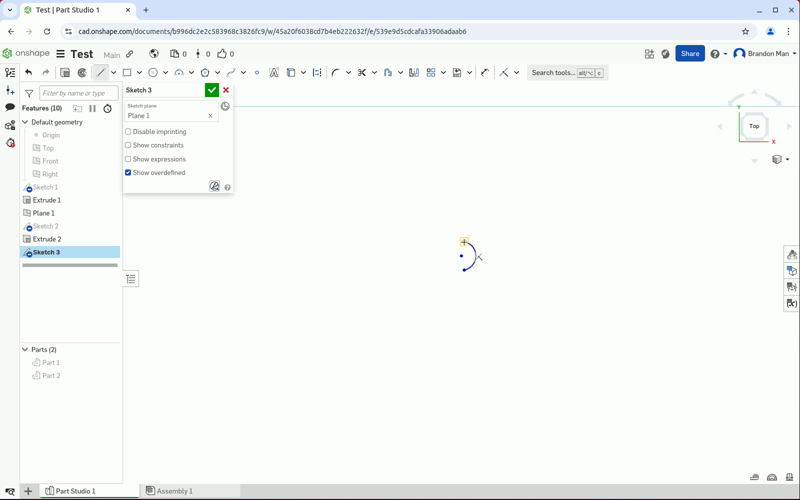
scroll(-6)
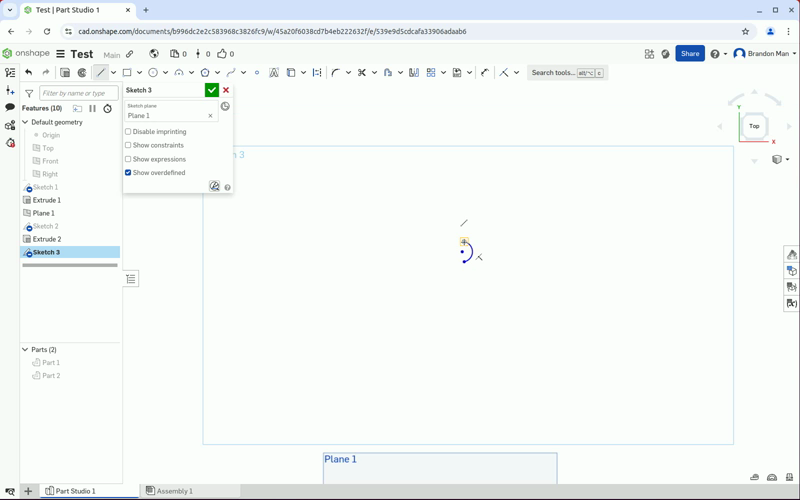
scroll(-6)
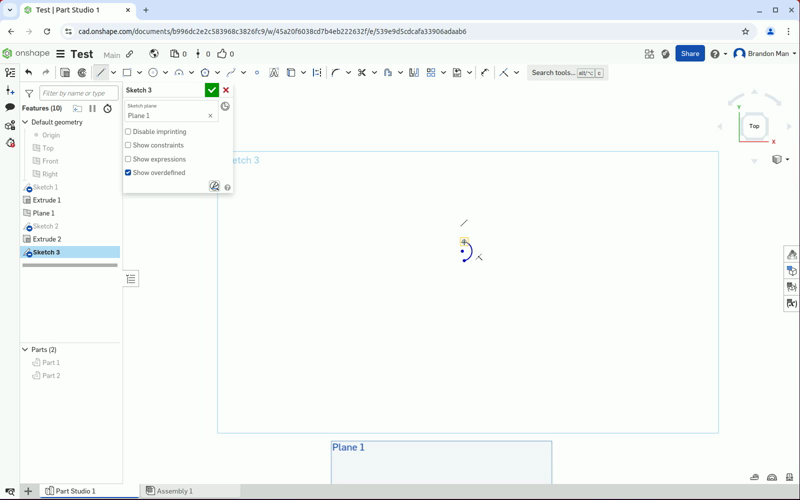
scroll(-6)
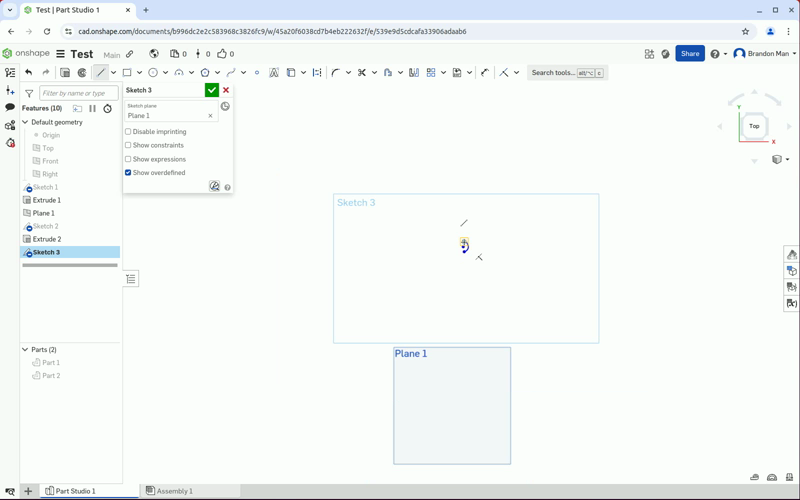
scroll(-6)
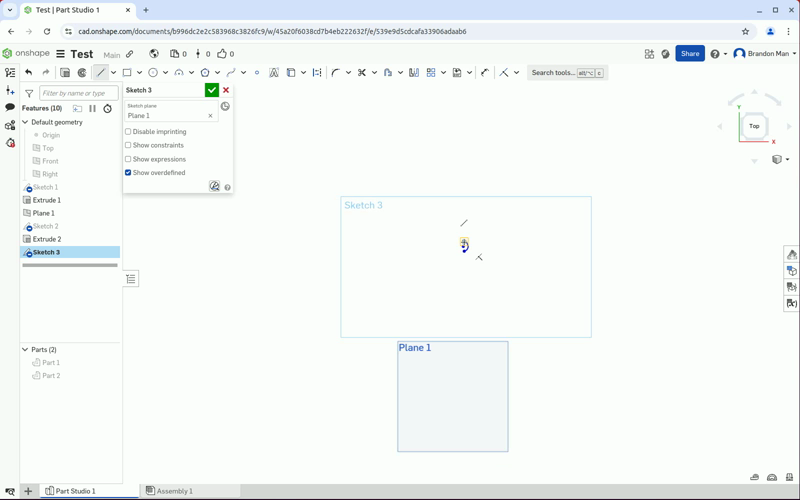
scroll(-6)
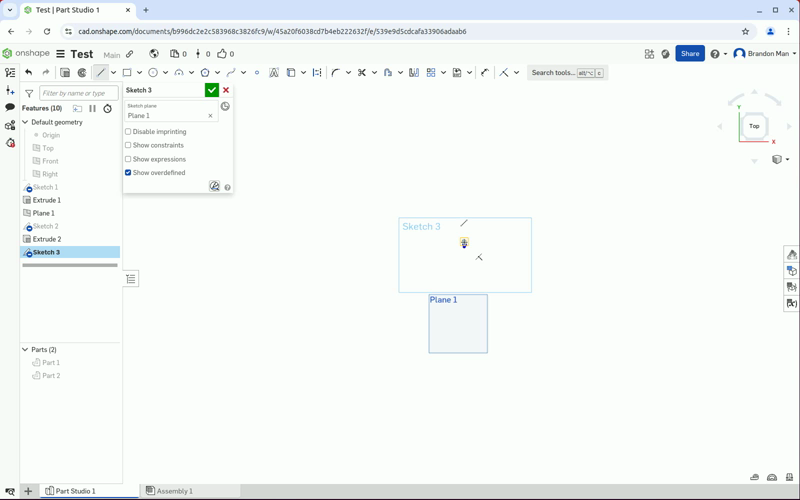
scroll(-6)
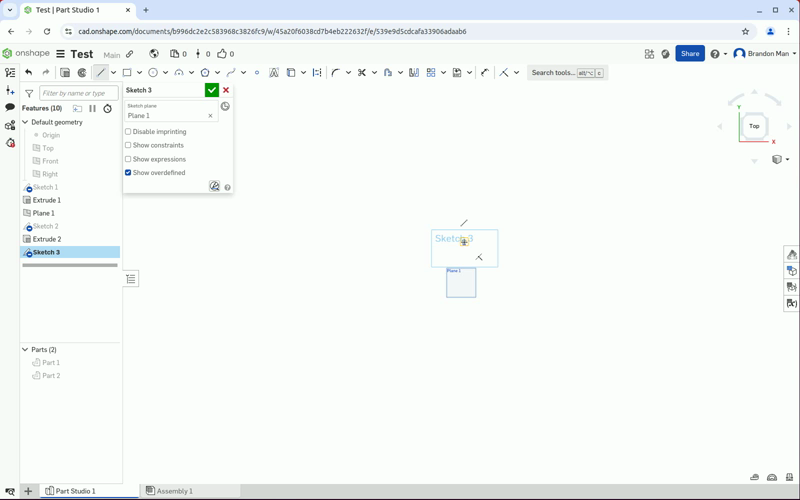
mouse_move(494, 241)
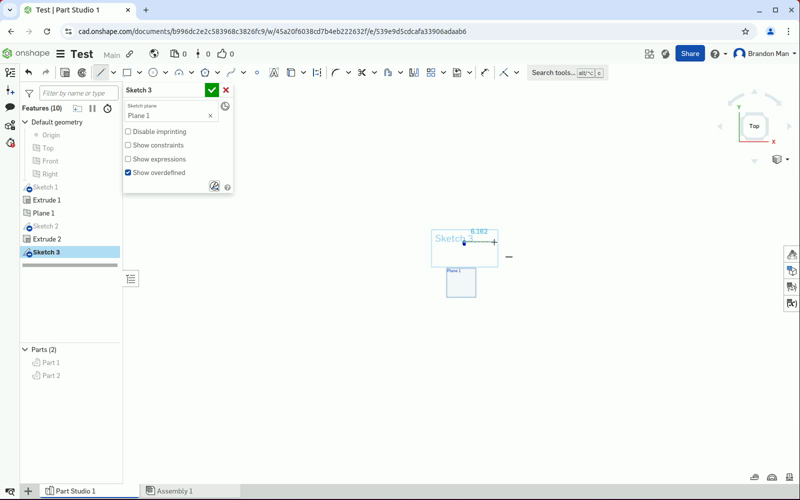
key_down(shift)
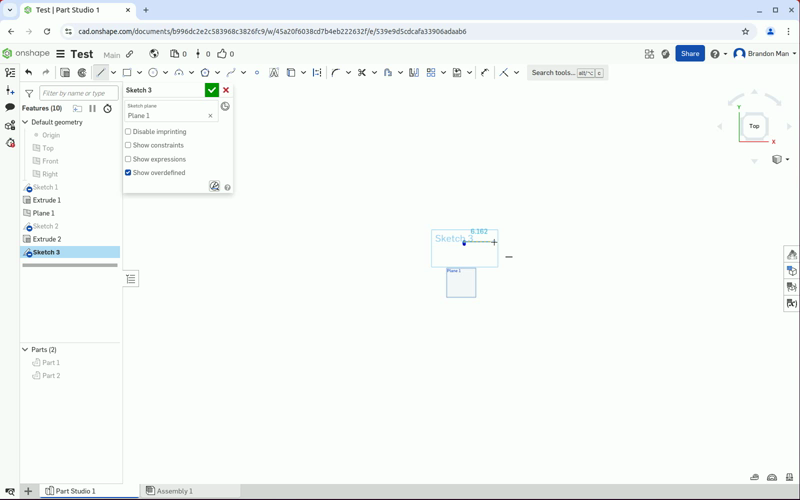
mouse_move(464, 244)
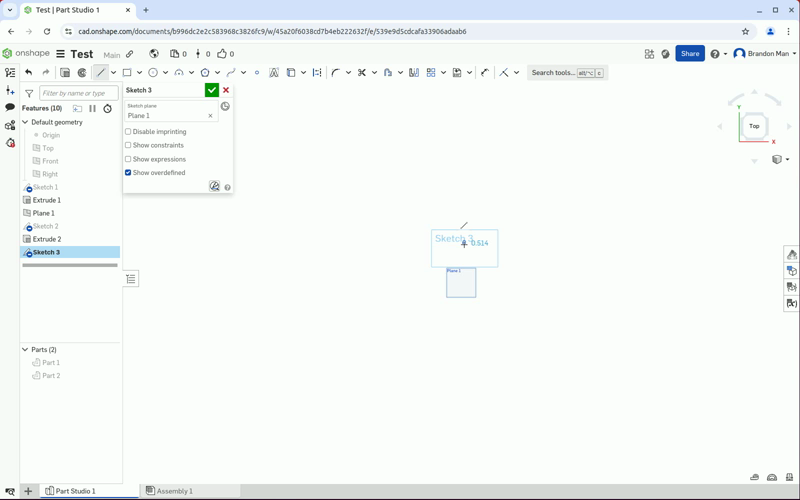
scroll(6)
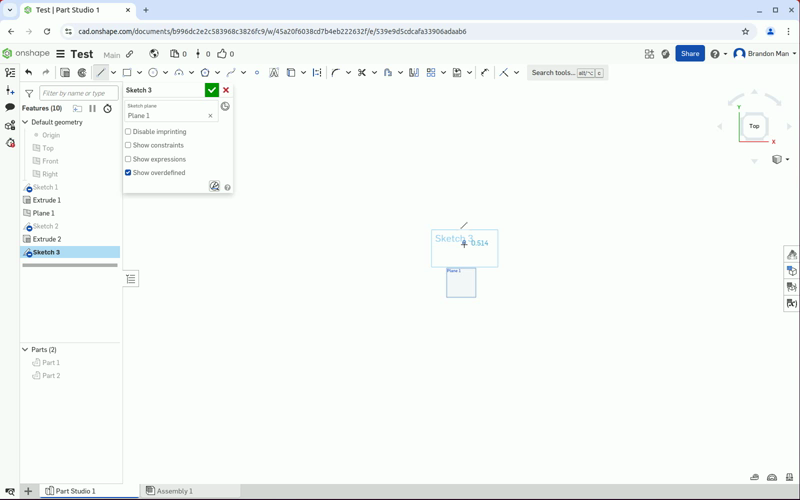
scroll(6)
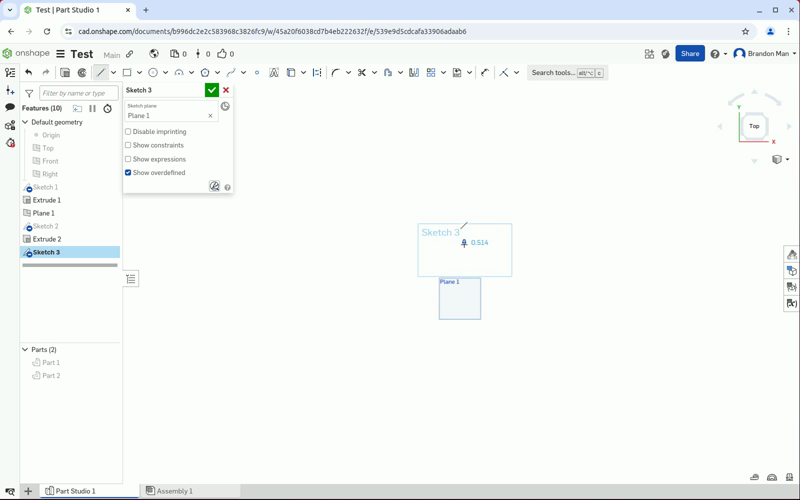
scroll(6)
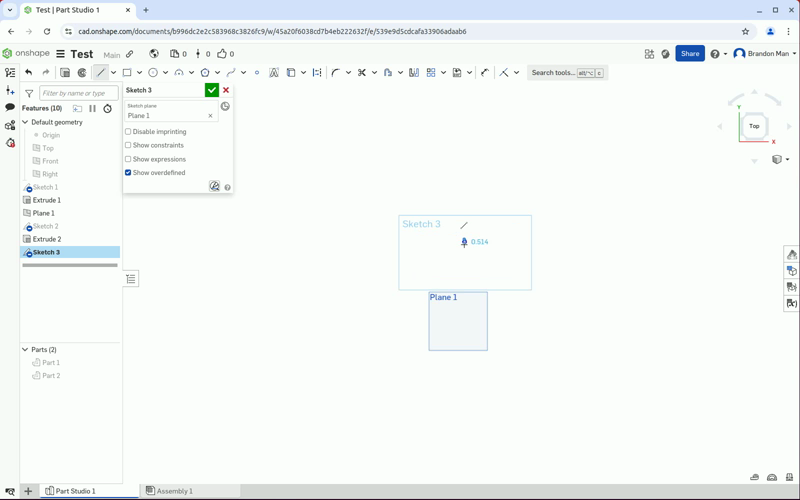
scroll(6)
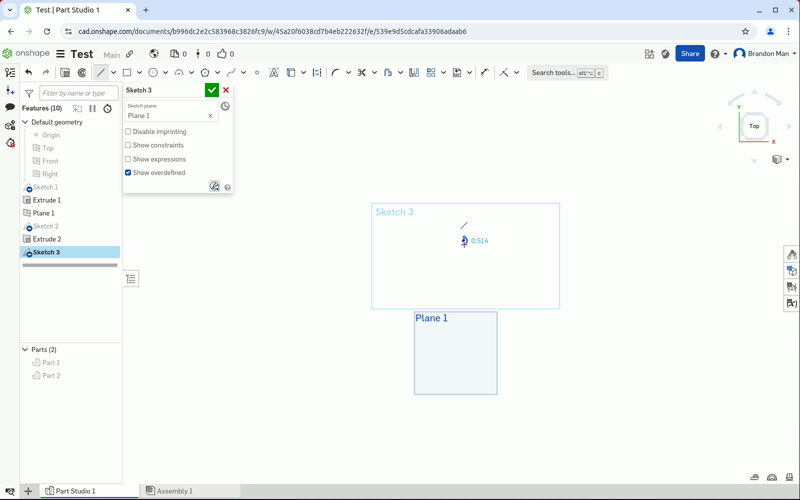
scroll(6)
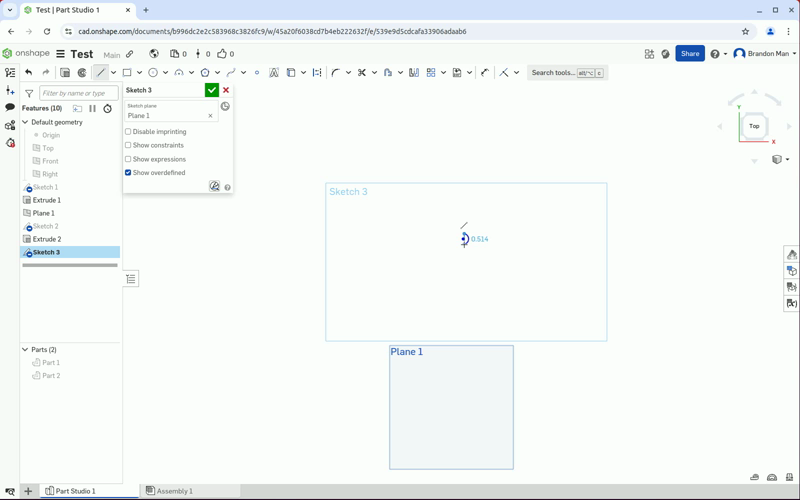
scroll(6)
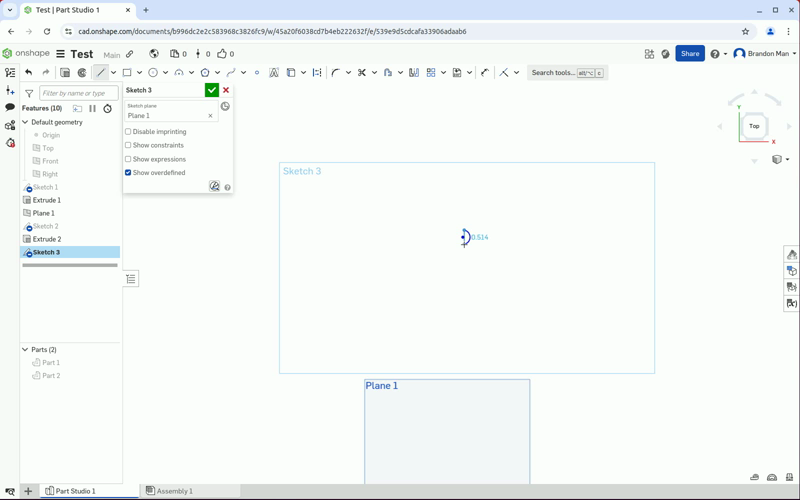
scroll(6)
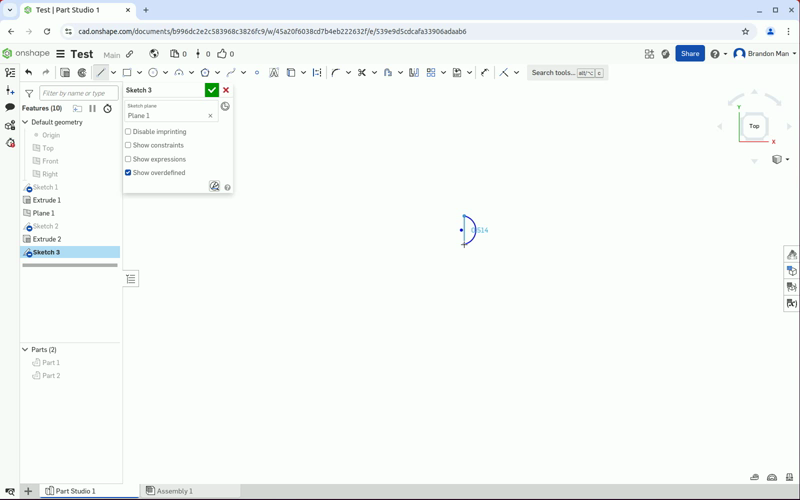
key_up(shift)
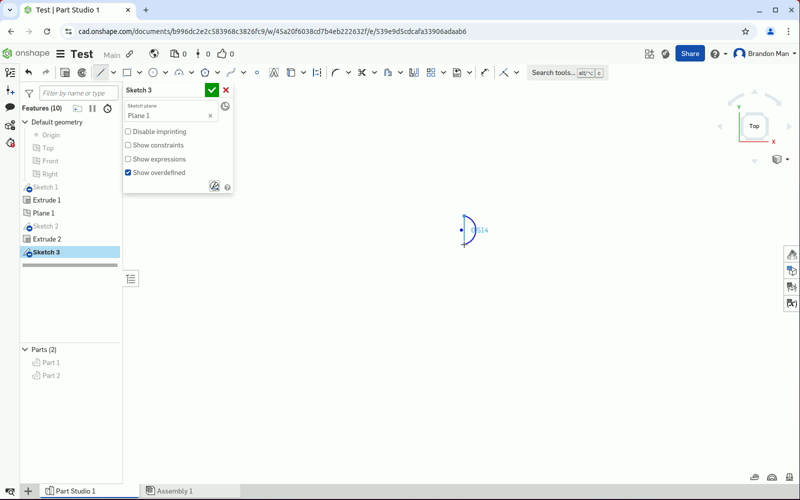
click(464, 244)
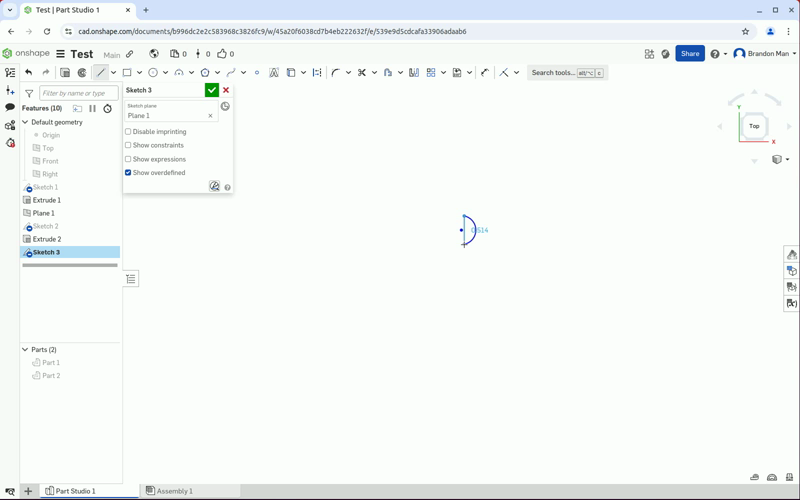
scroll(-6)
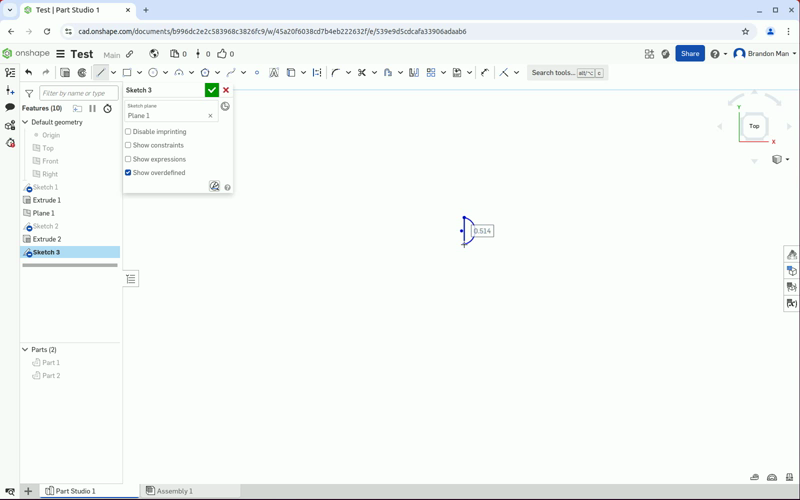
scroll(-6)
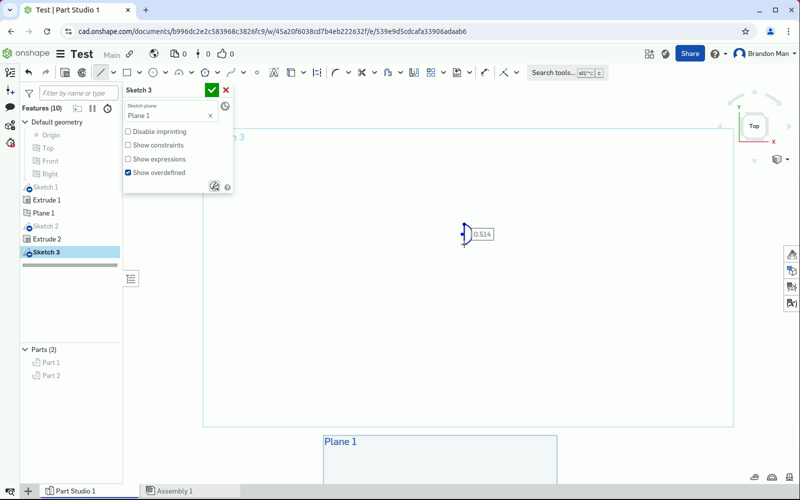
scroll(-6)
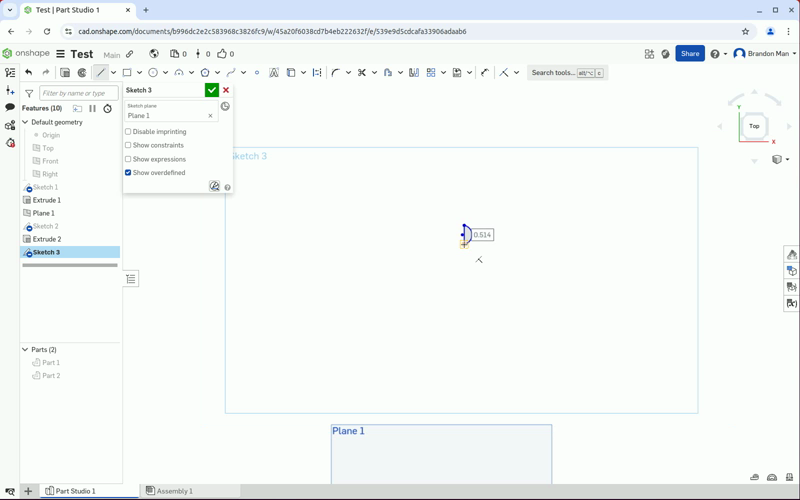
scroll(-6)
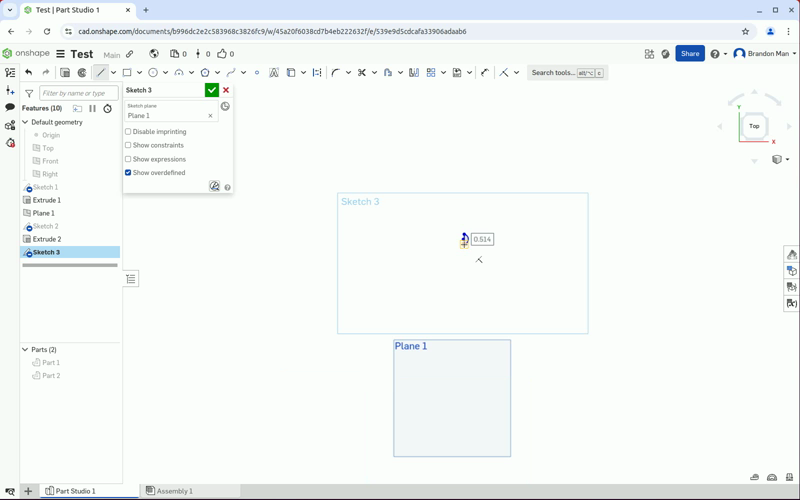
scroll(-6)
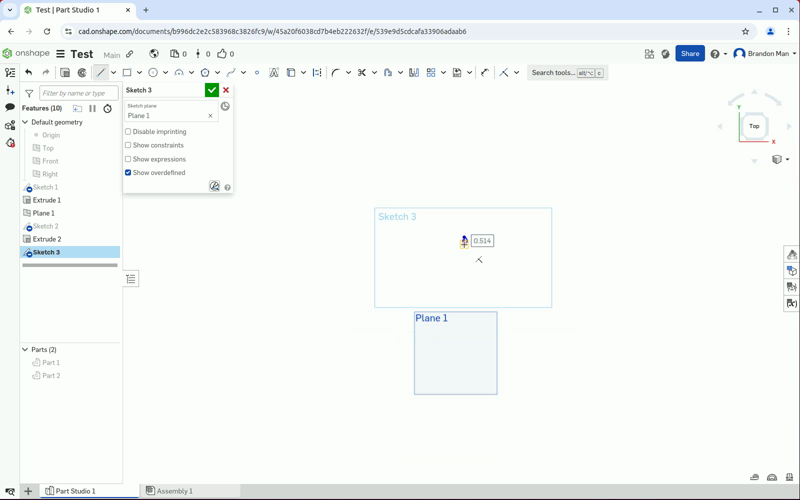
scroll(-6)
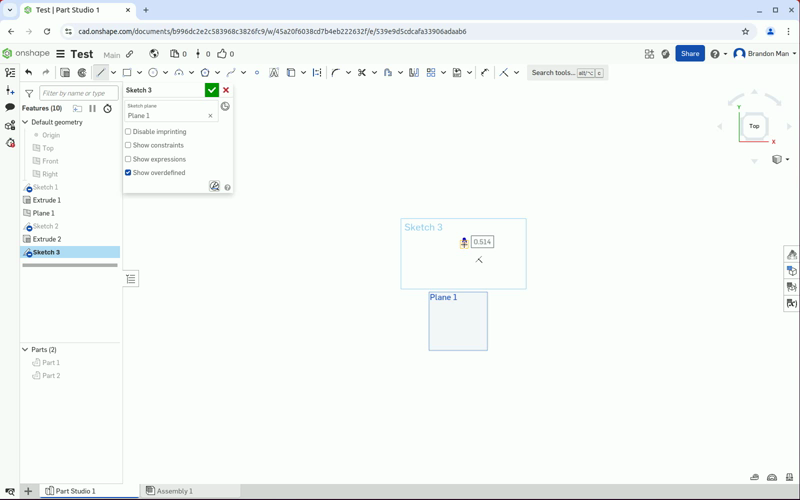
scroll(-6)
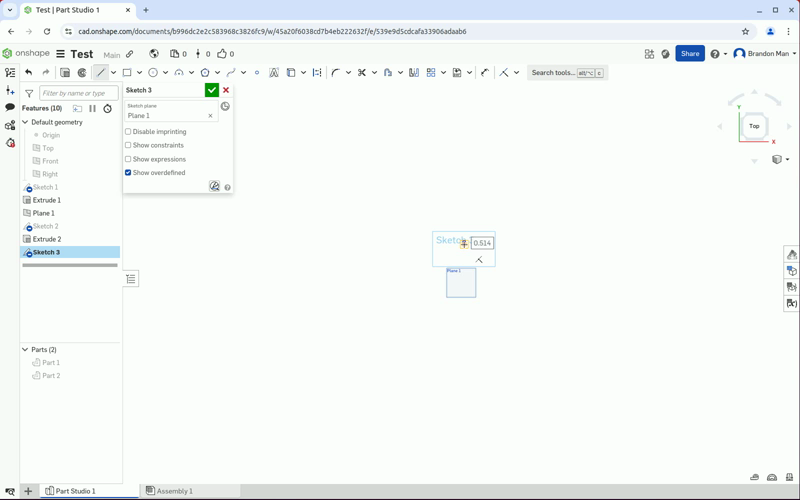
key(esc)
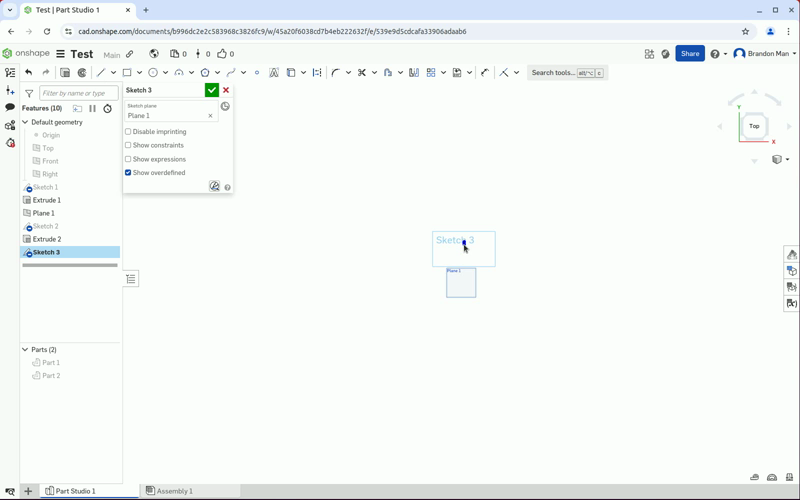
mouse_move(464, 242)
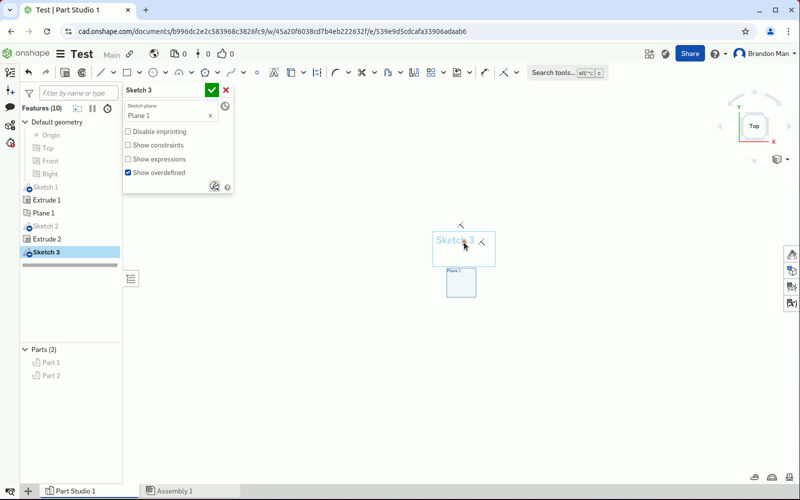
scroll(6)
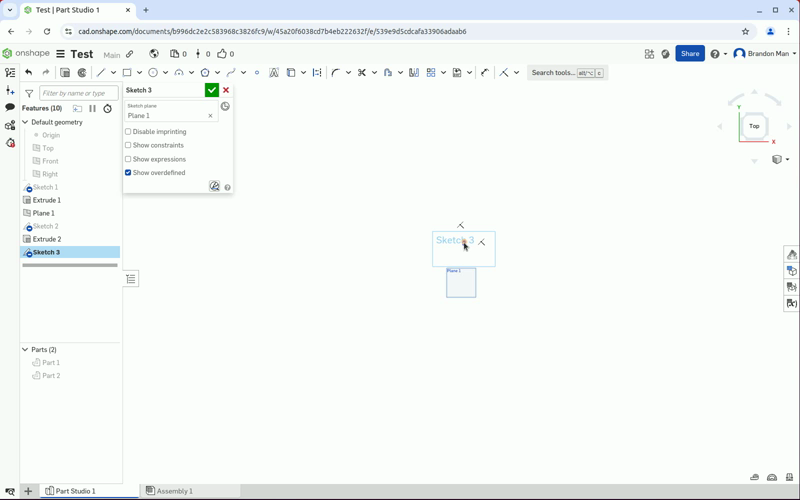
scroll(6)
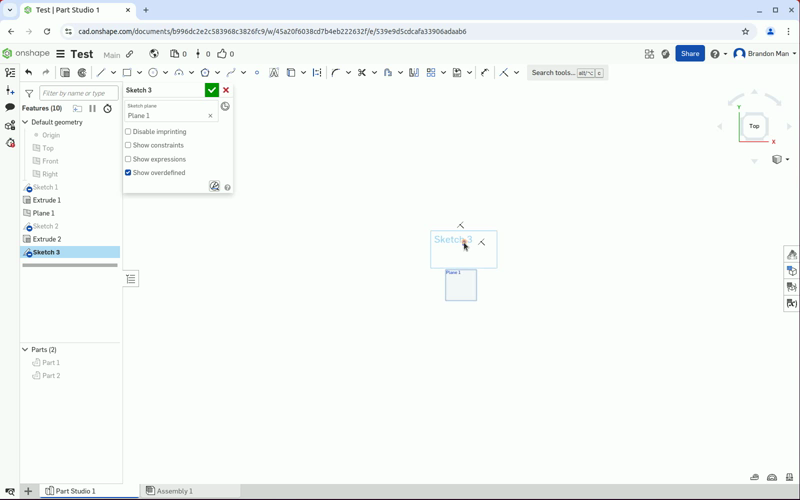
scroll(6)
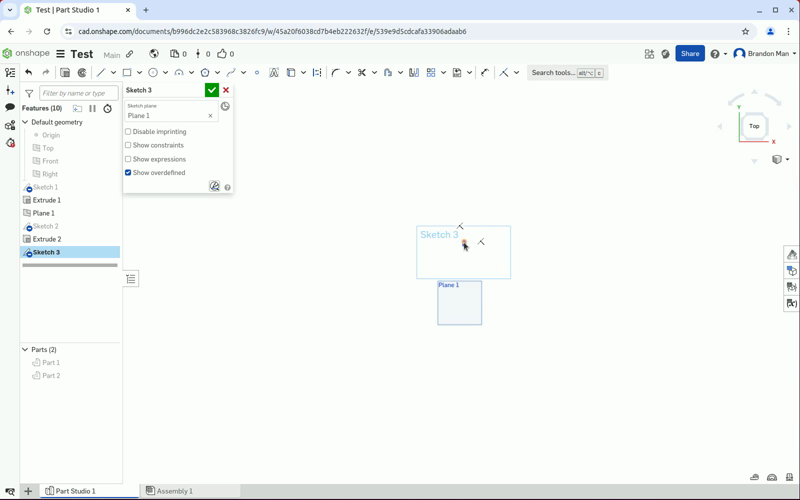
scroll(6)
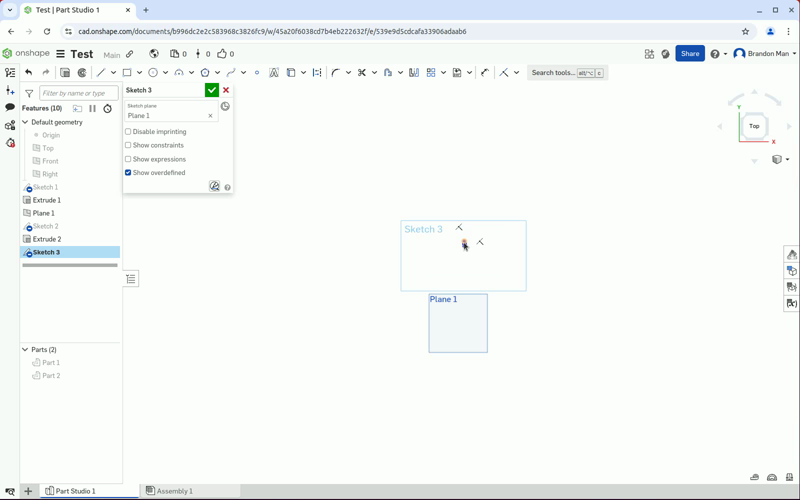
scroll(6)
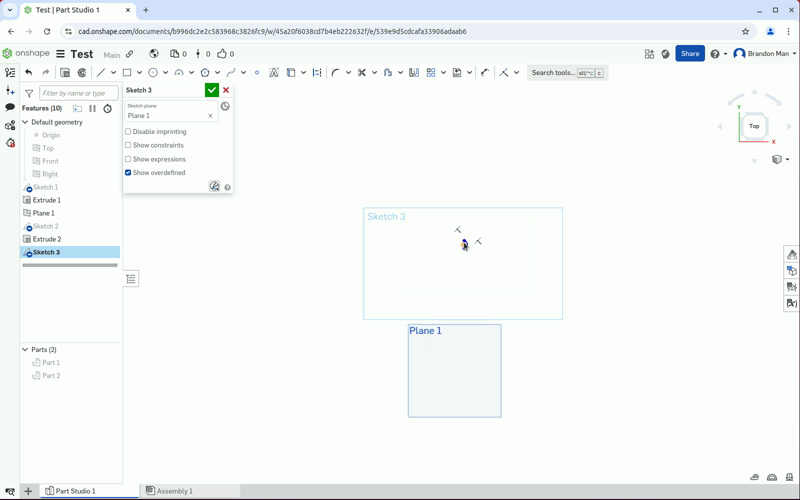
scroll(6)
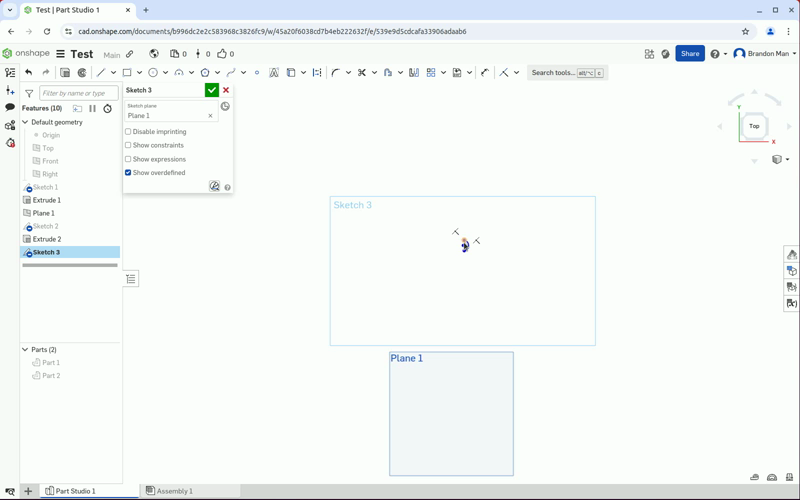
scroll(6)
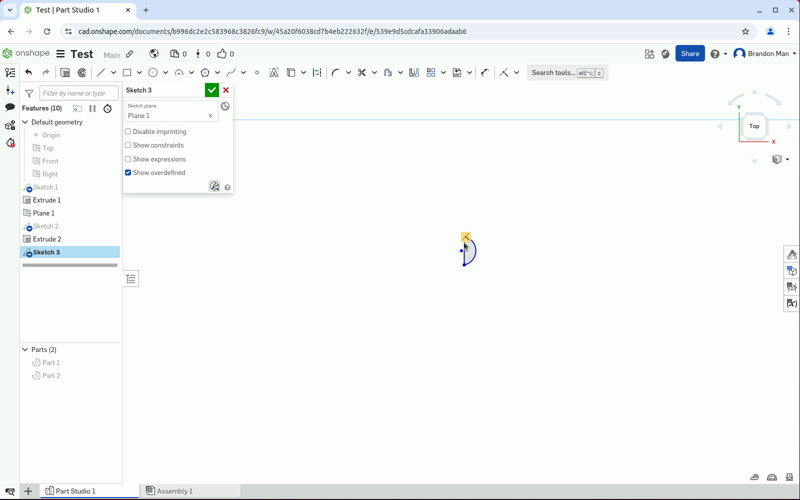
click(464, 242)
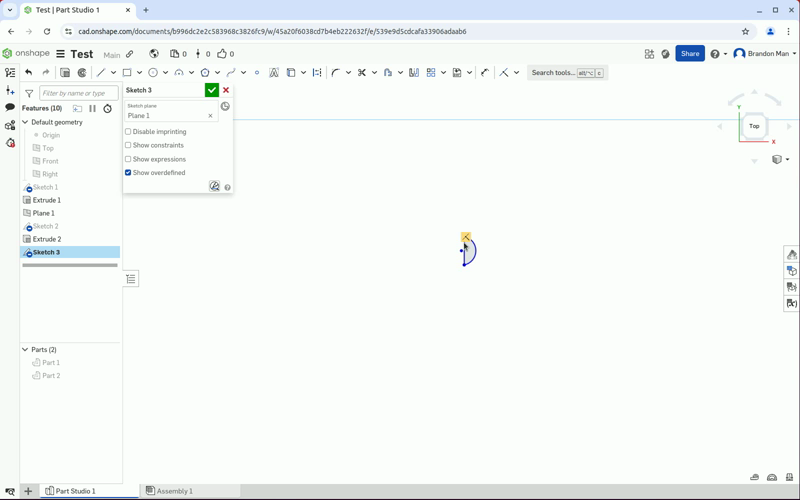
scroll(-6)
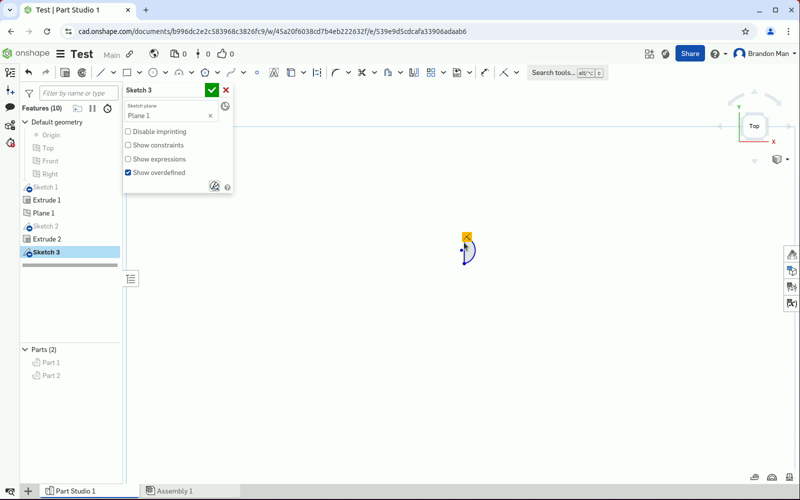
scroll(-6)
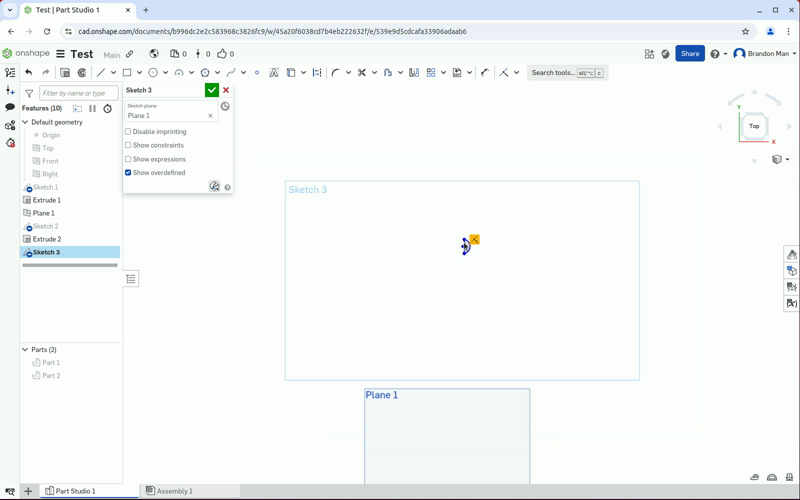
scroll(-6)
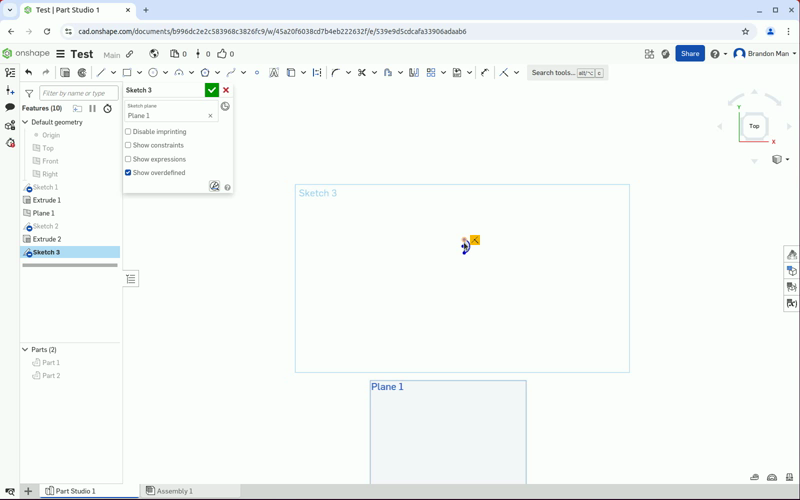
scroll(-6)
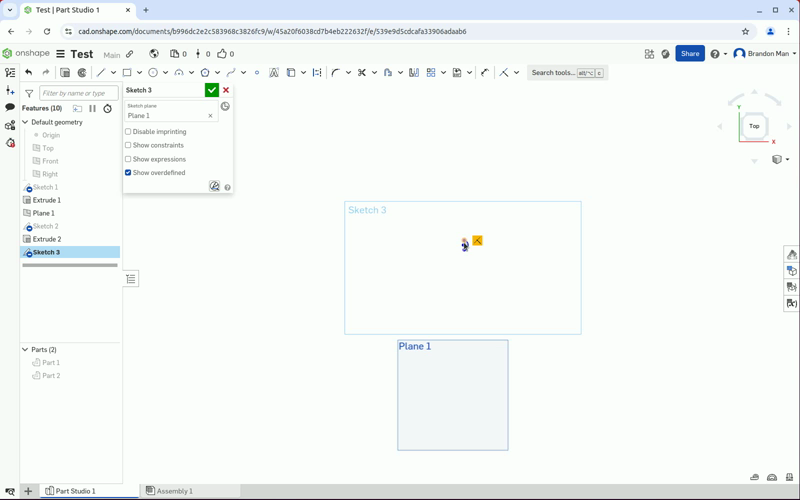
scroll(-6)
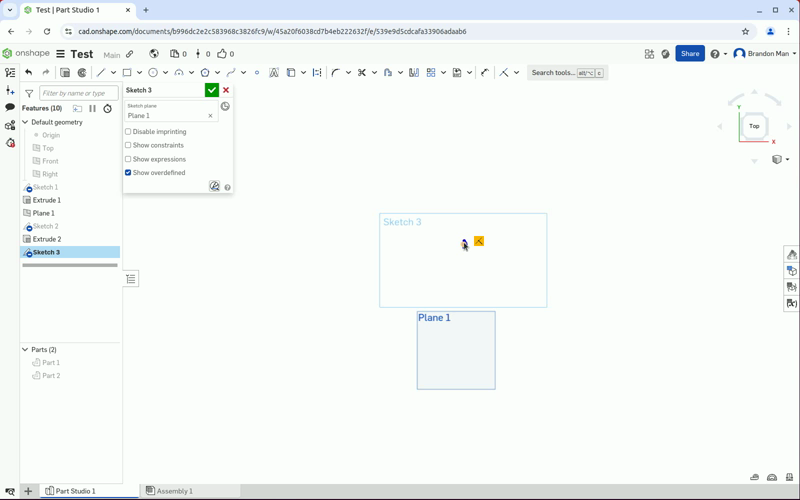
scroll(-6)
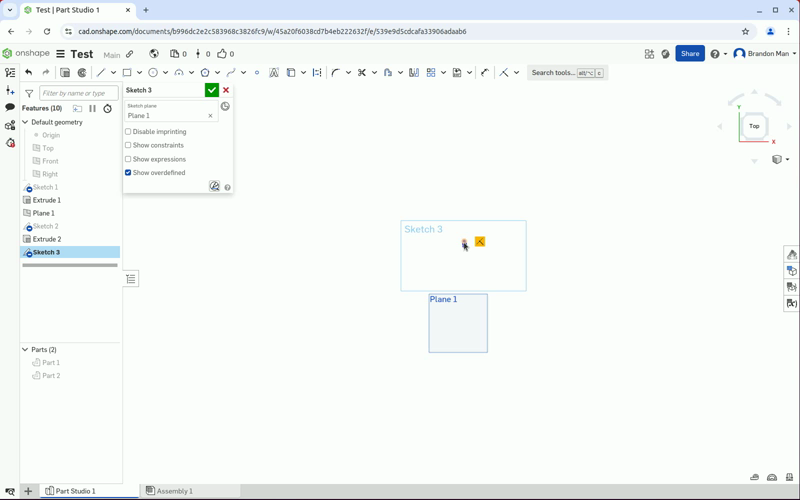
scroll(-6)
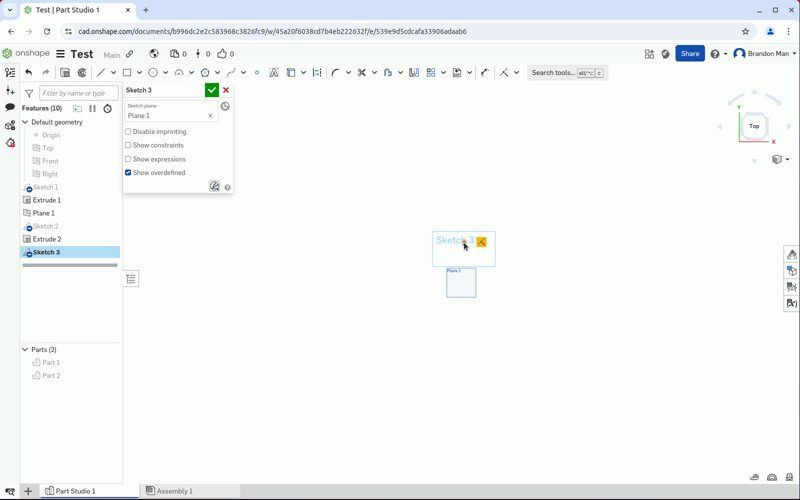
mouse_move(73, 352)
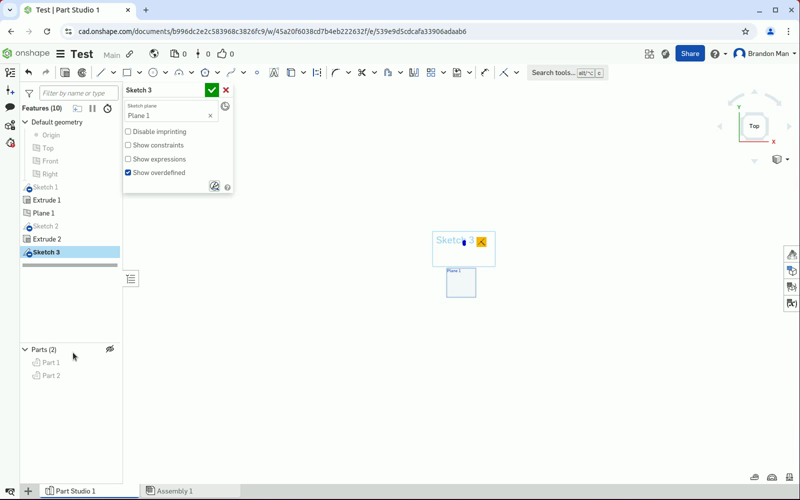
key(shift+y)
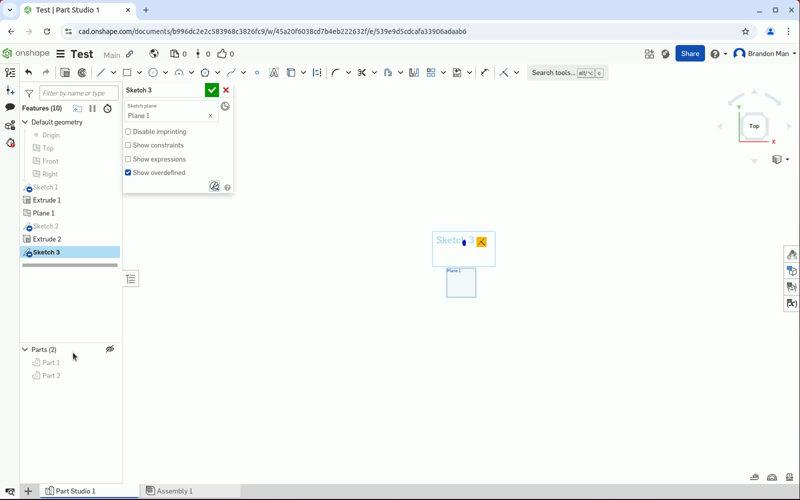
key(shift+e)
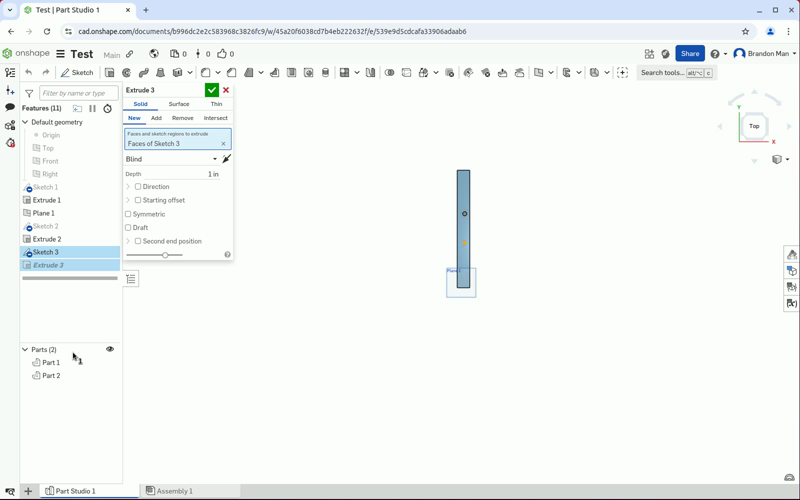
mouse_move(143, 106)
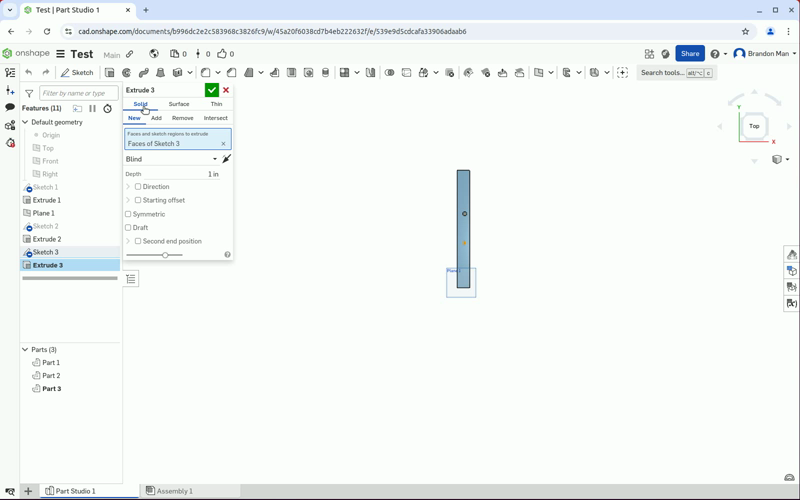
click(143, 106)
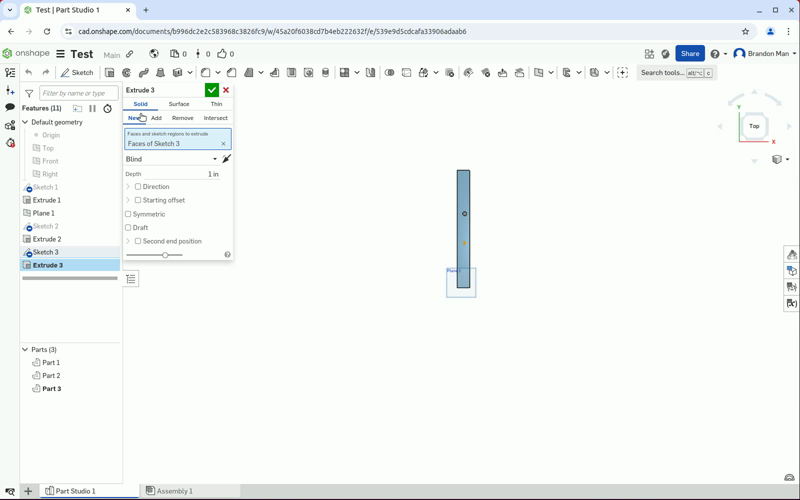
mouse_move(137, 120)
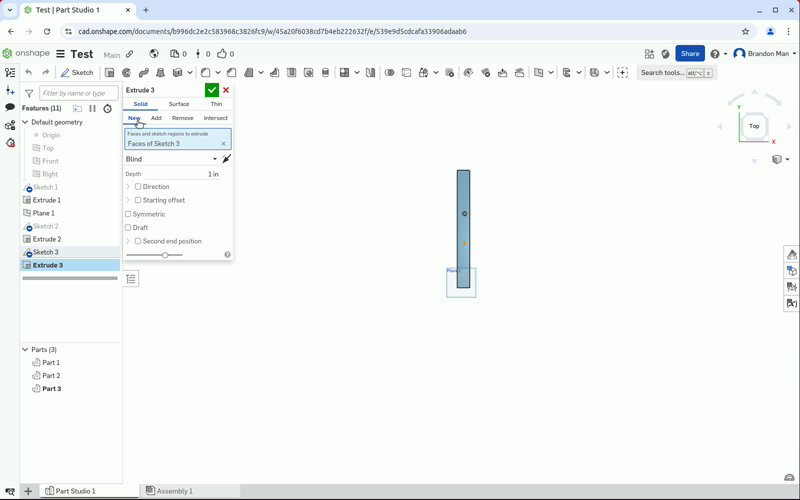
click(137, 120)
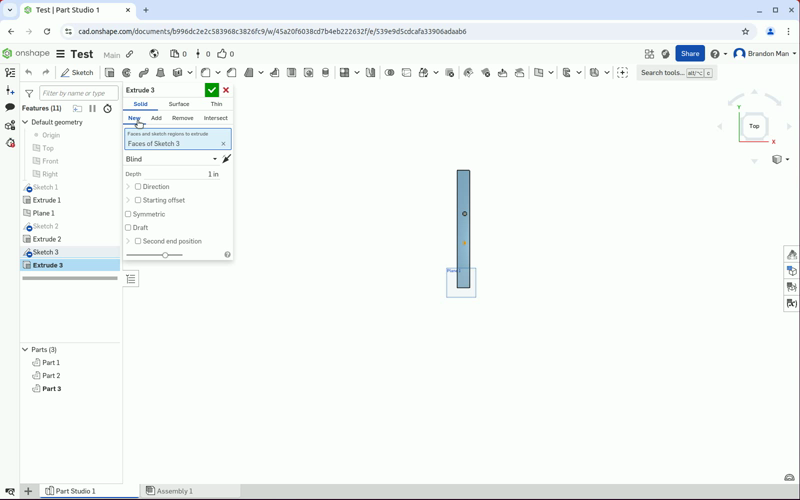
key(tab, 4)
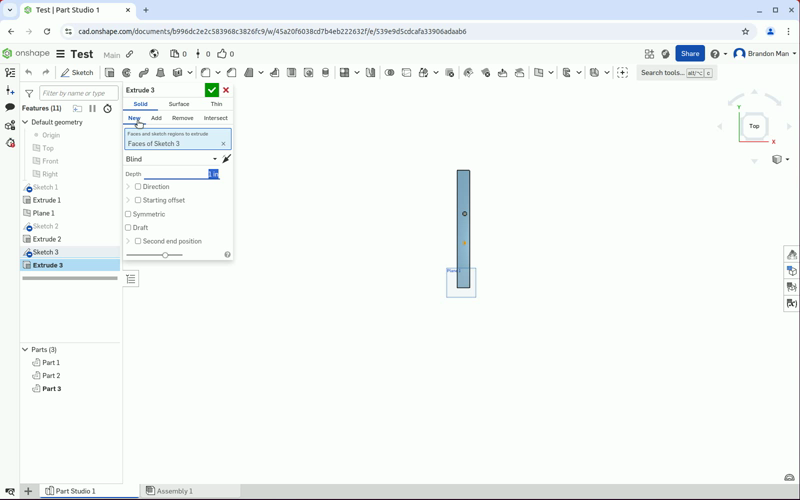
text(0.481)
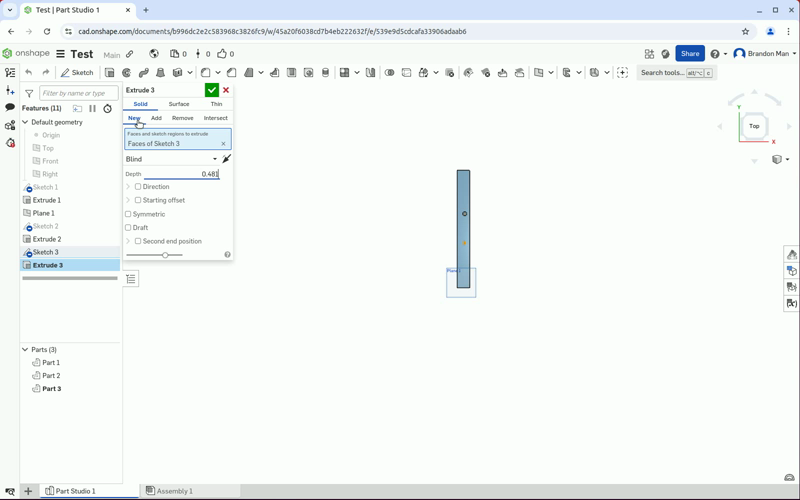
key(enter)
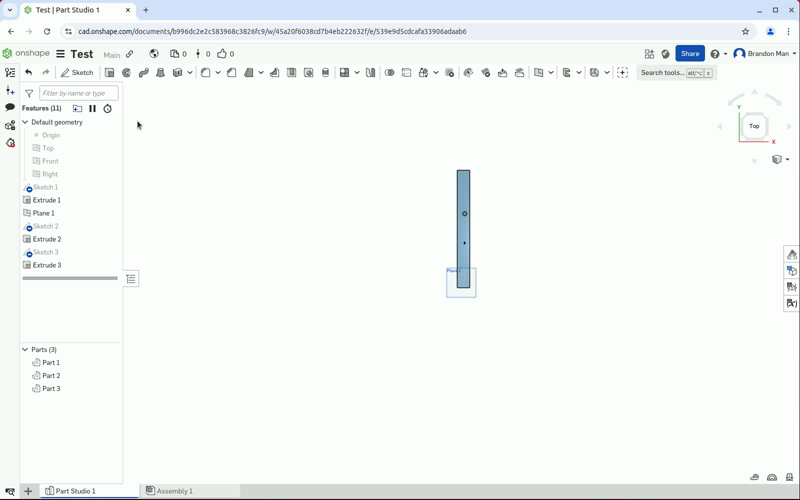
key(shift+h)
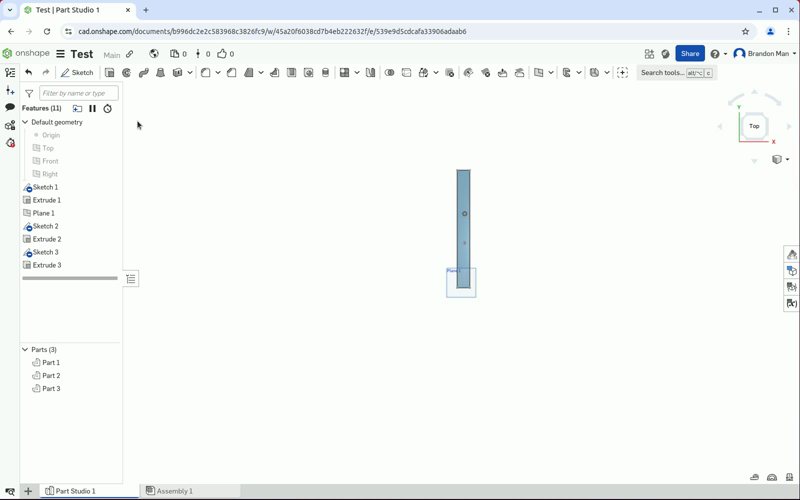
key(shift+h)
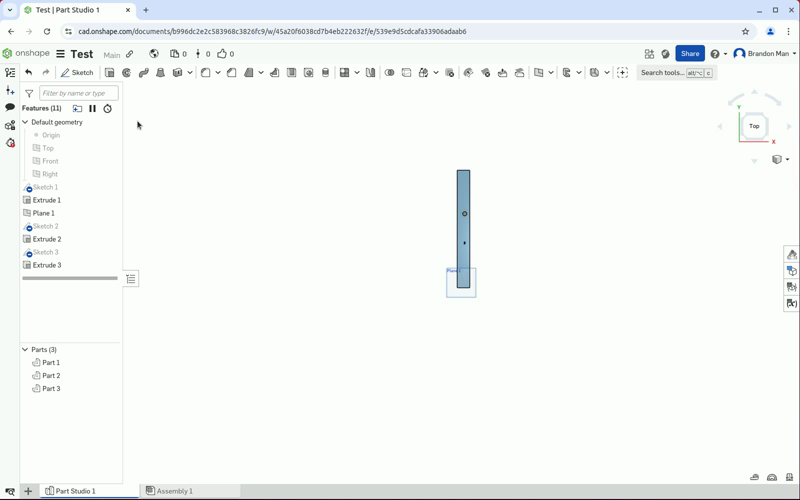
mouse_move(73, 189)
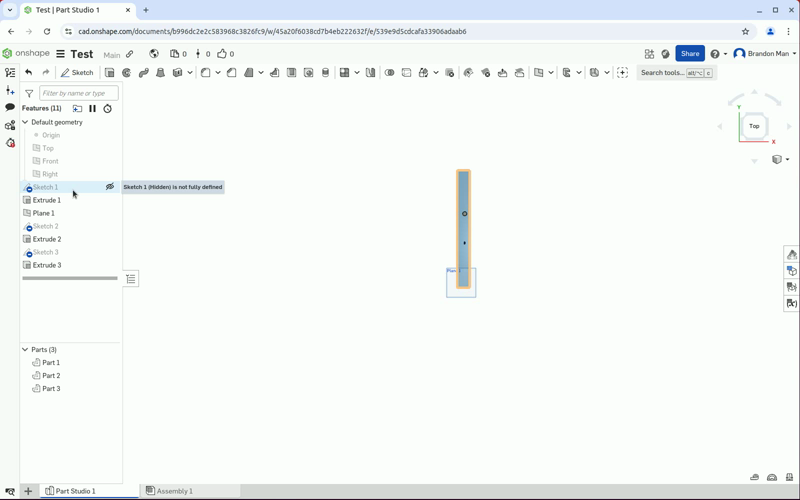
click(73, 189)
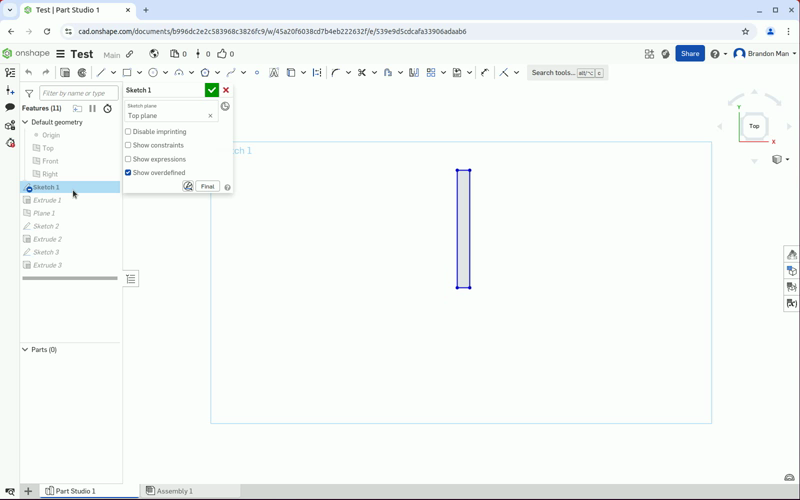
mouse_move(229, 92)
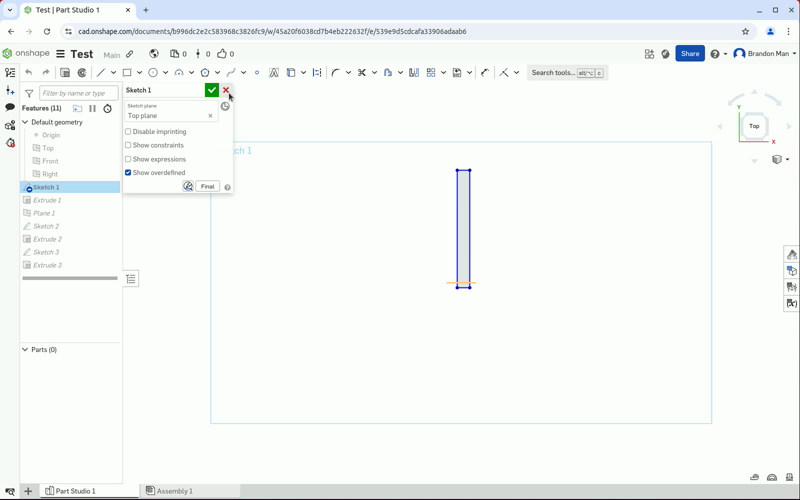
click(229, 92)
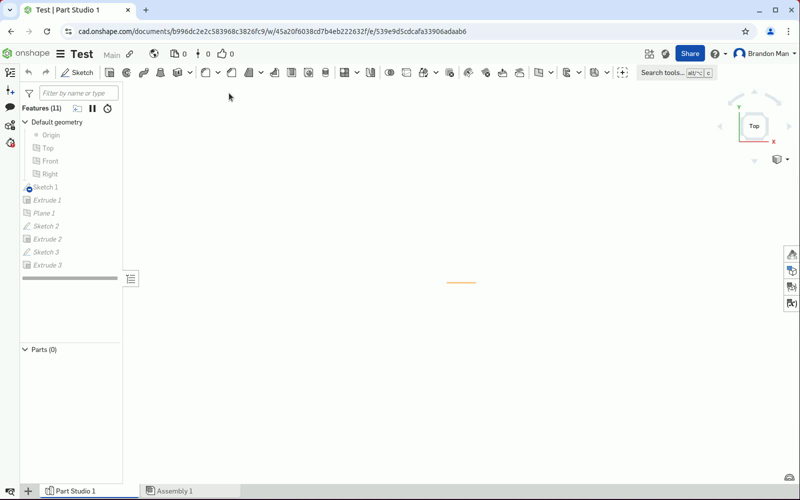
key(shift+s)
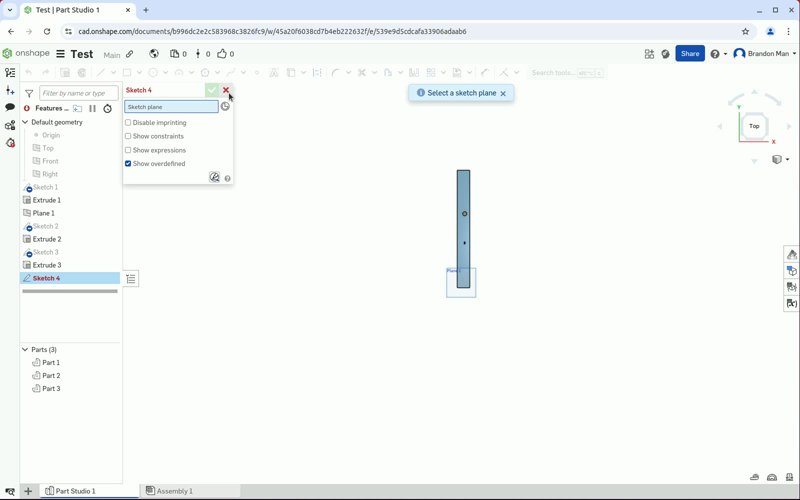
mouse_move(73, 215)
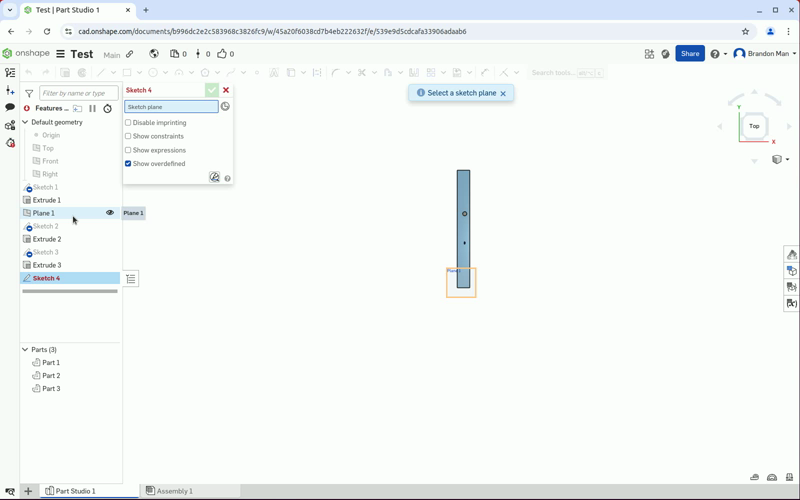
click(73, 215)
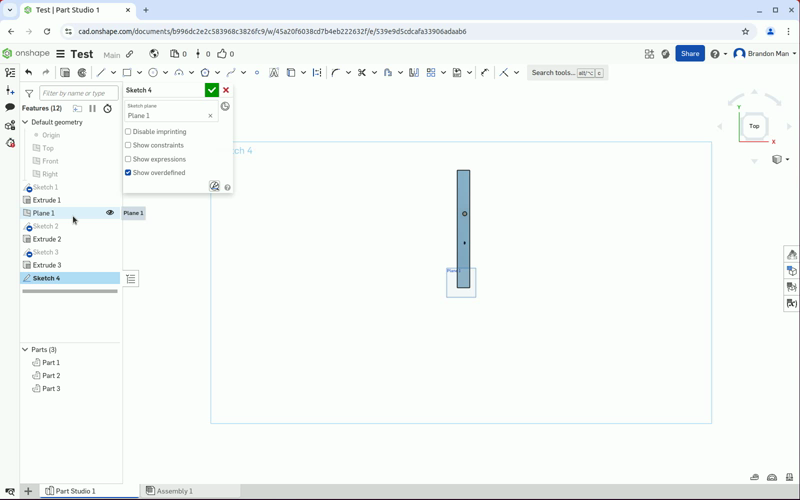
mouse_move(73, 352)
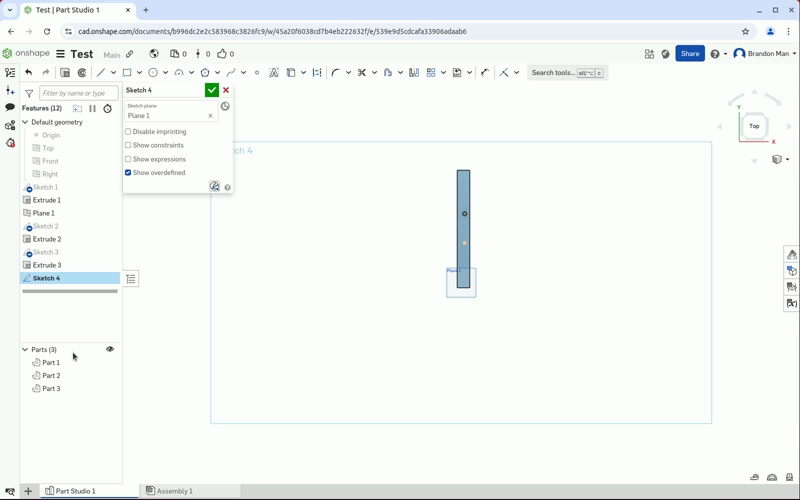
key(y)
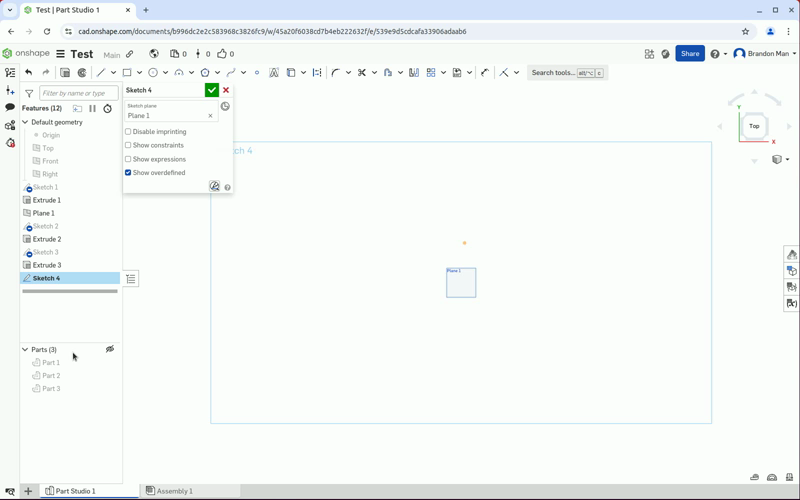
key(a)
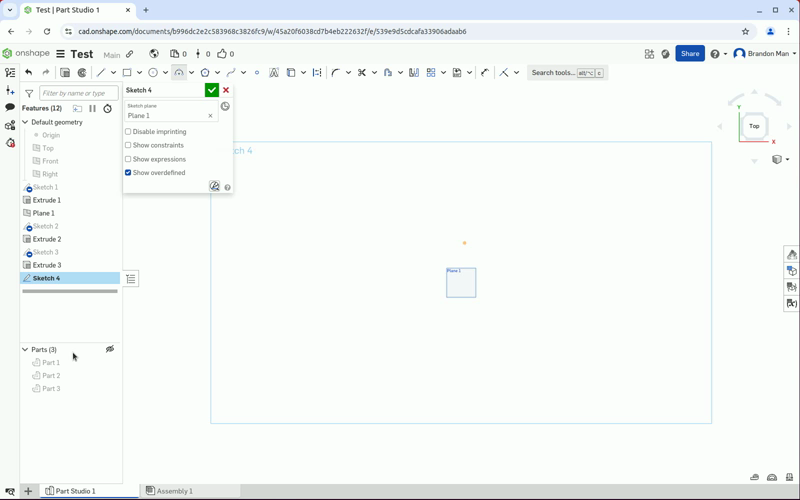
key_down(shift)
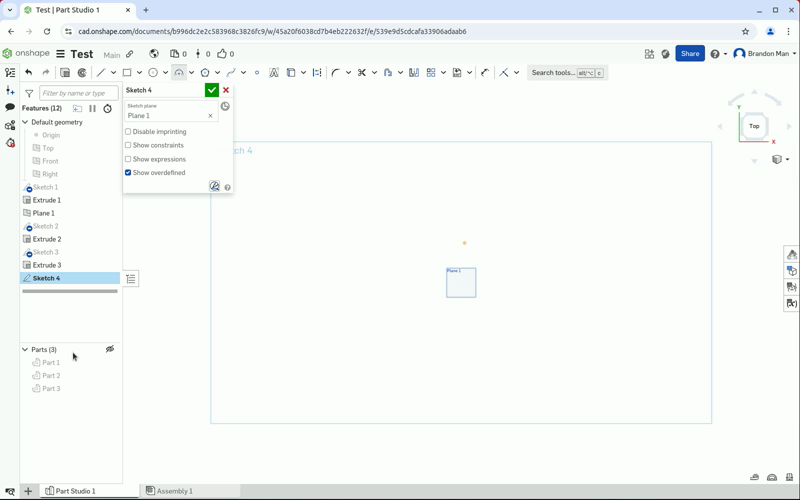
mouse_move(464, 244)
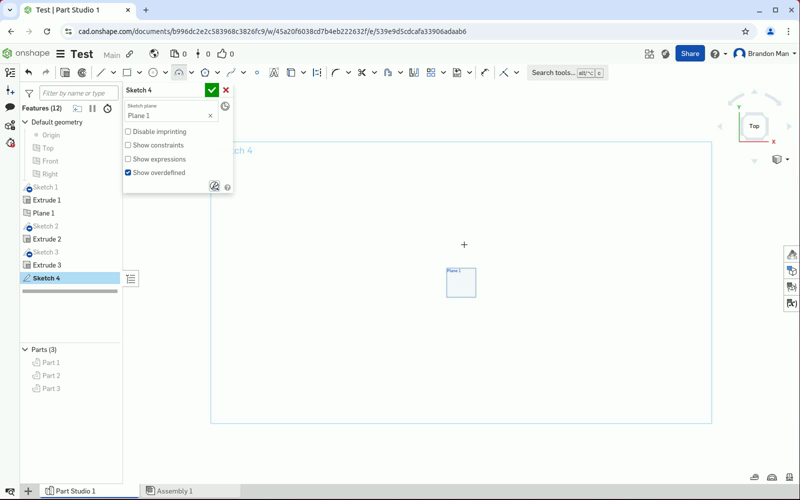
click(464, 244)
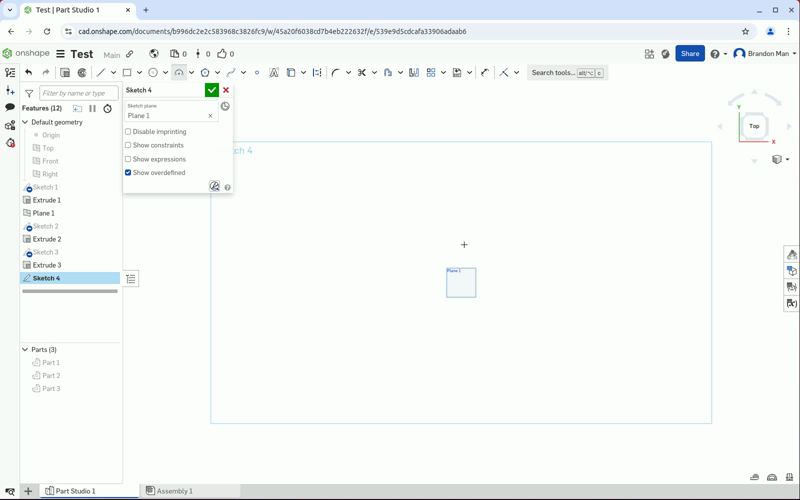
key_up(shift)
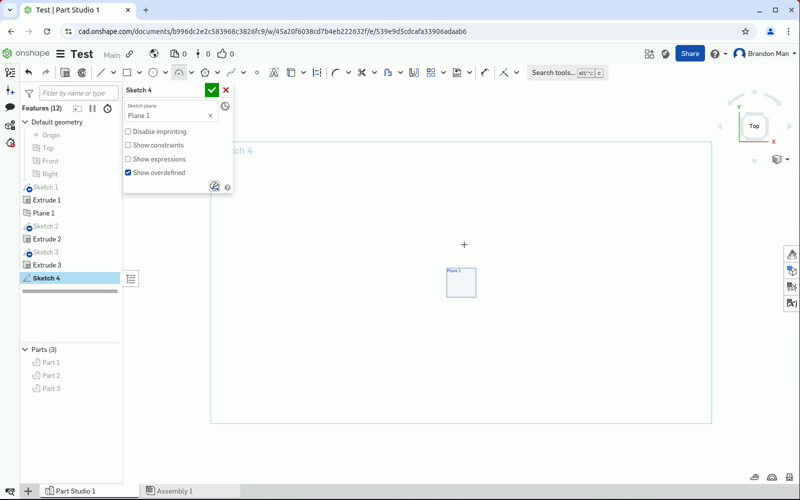
key_down(shift)
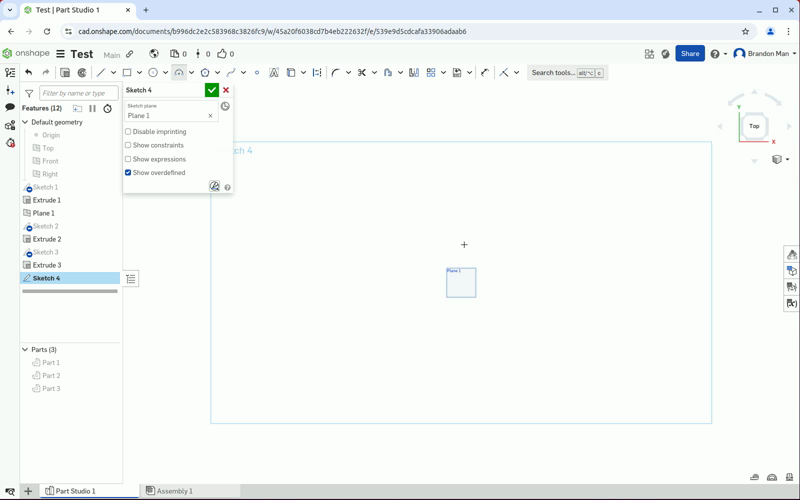
mouse_move(464, 241)
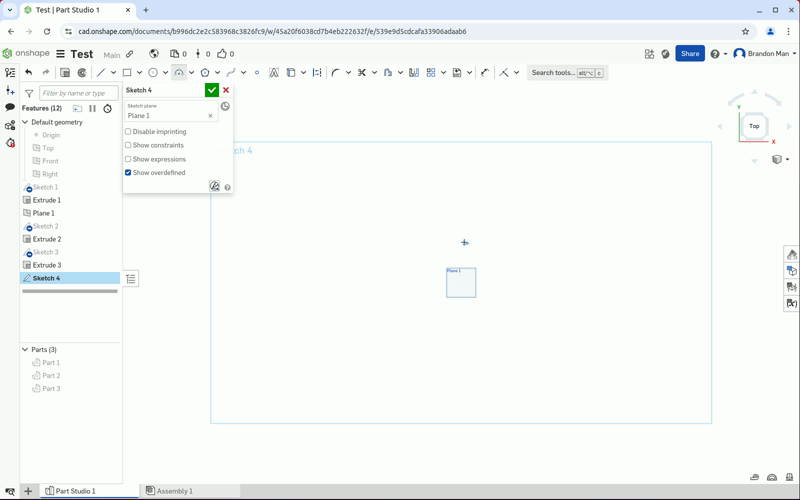
scroll(6)
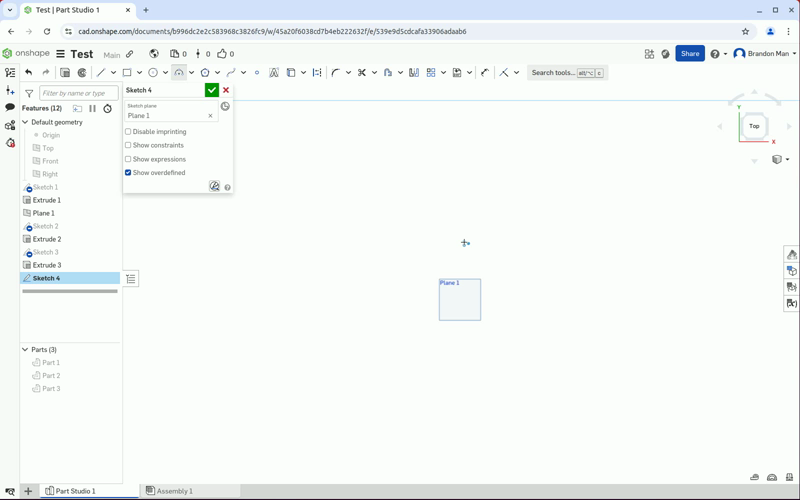
scroll(6)
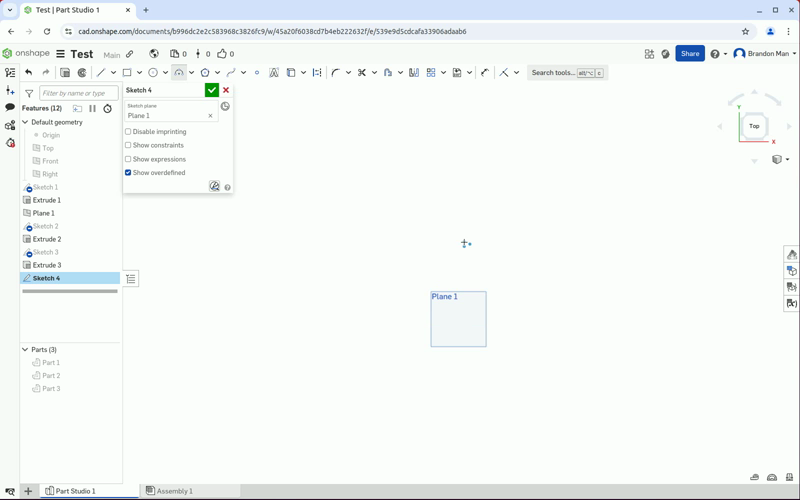
scroll(6)
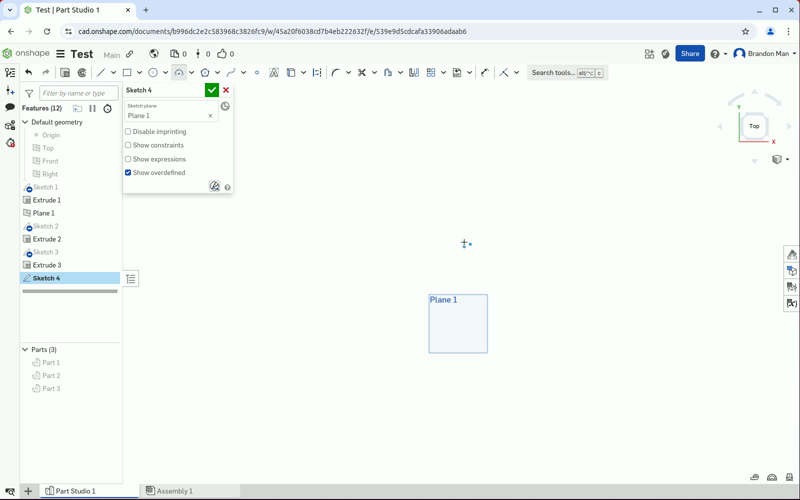
scroll(6)
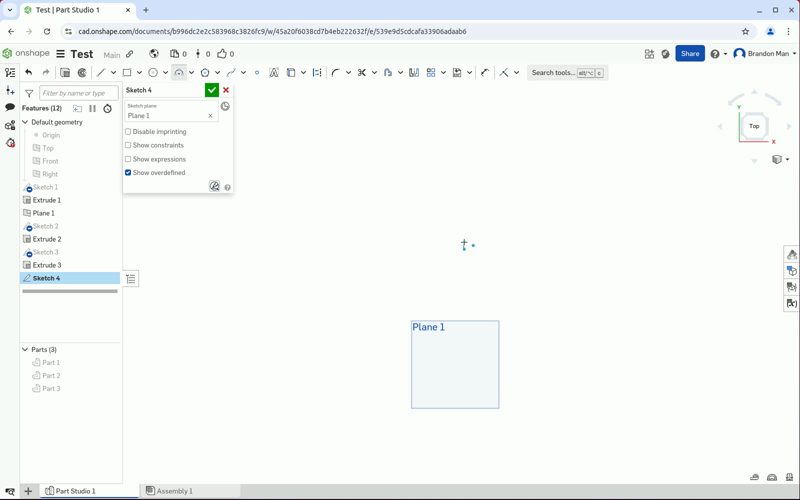
scroll(6)
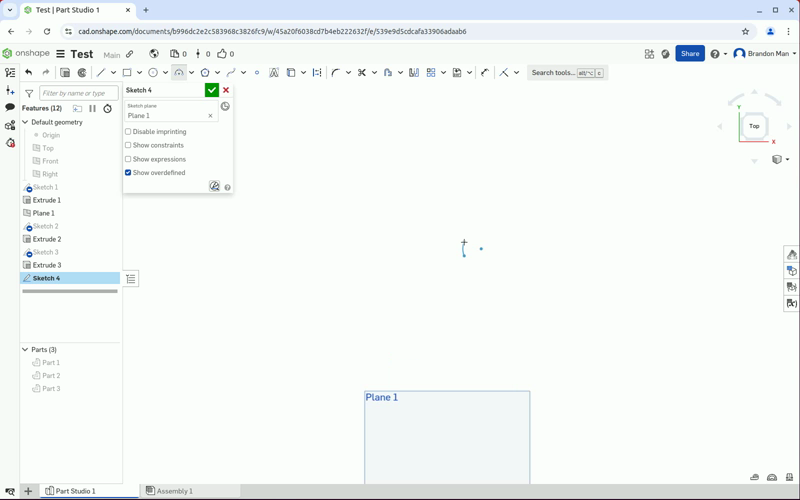
scroll(6)
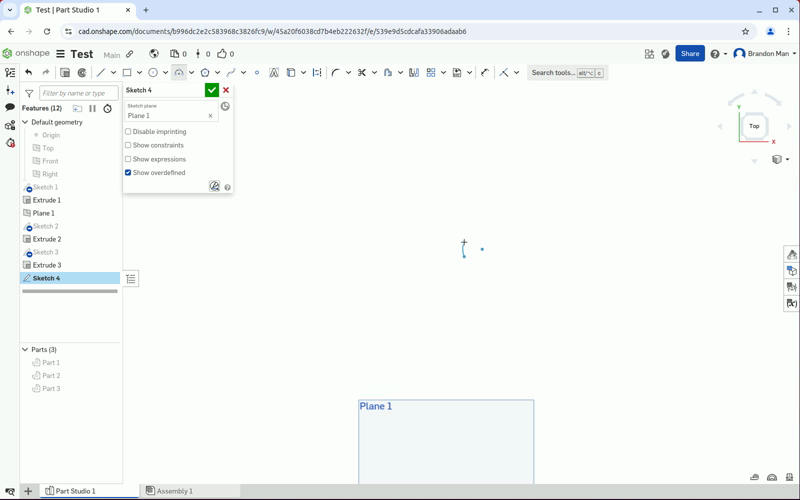
scroll(6)
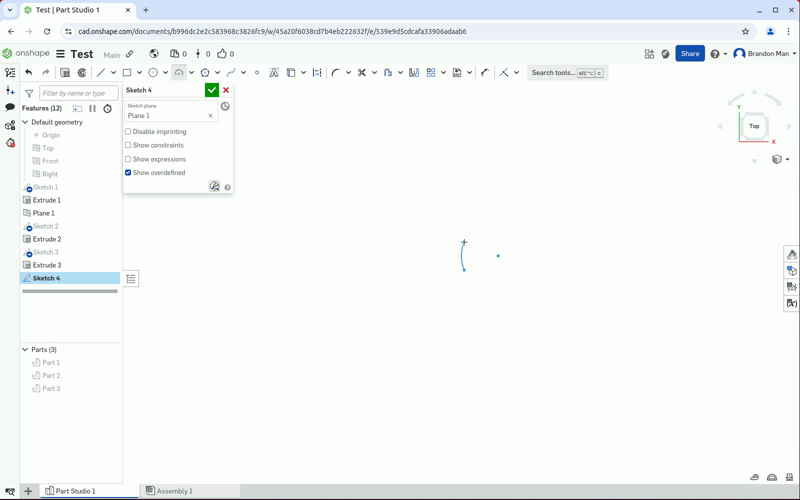
click(464, 241)
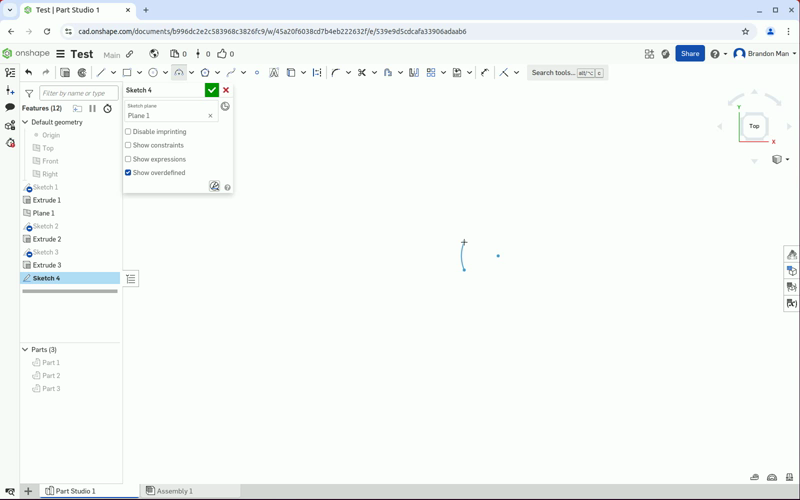
scroll(-6)
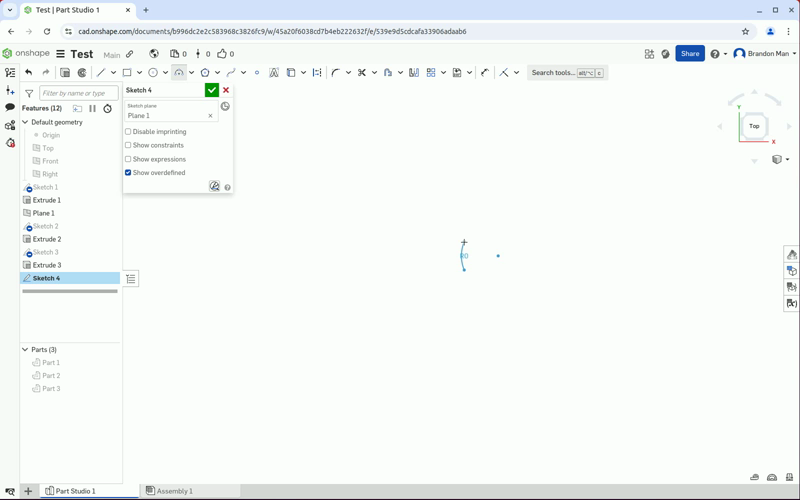
scroll(-6)
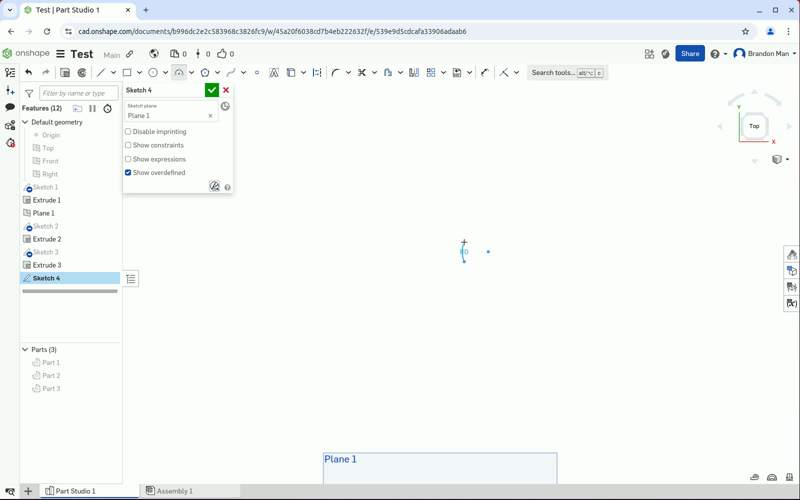
scroll(-6)
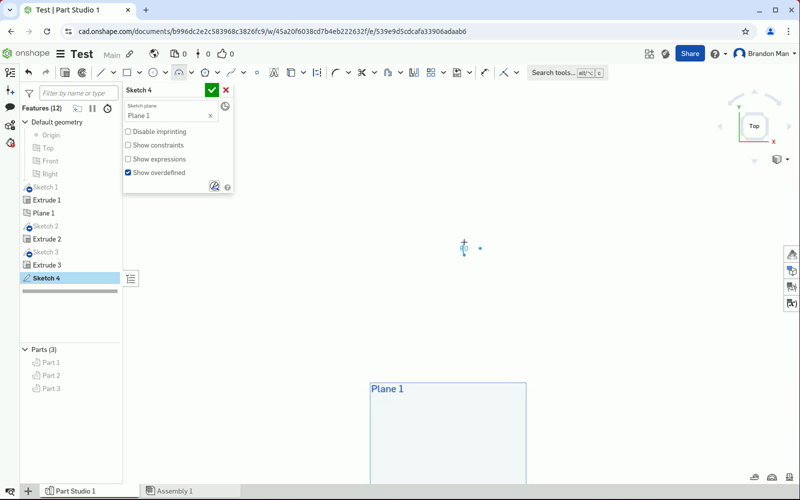
scroll(-6)
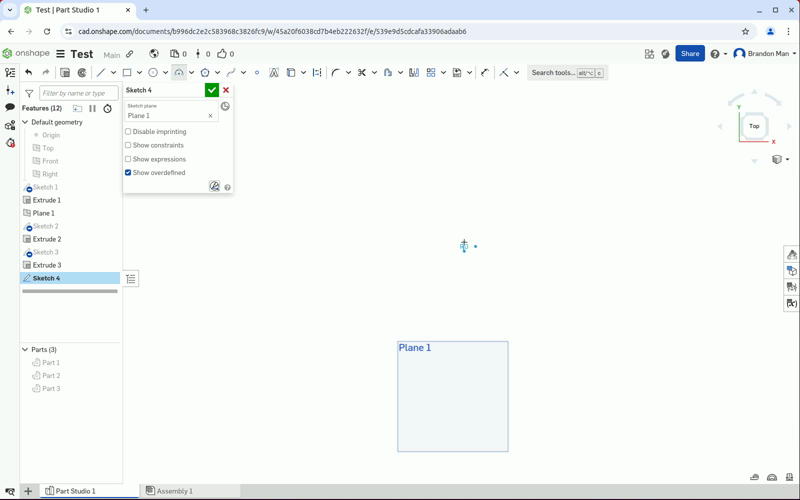
scroll(-6)
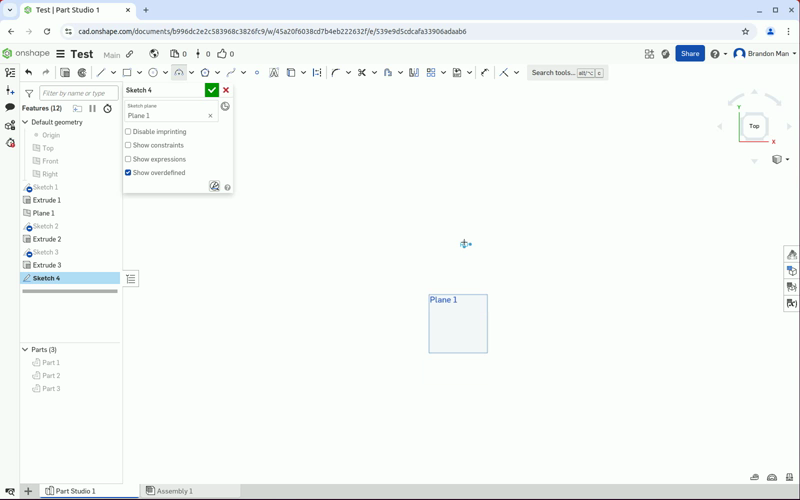
scroll(-6)
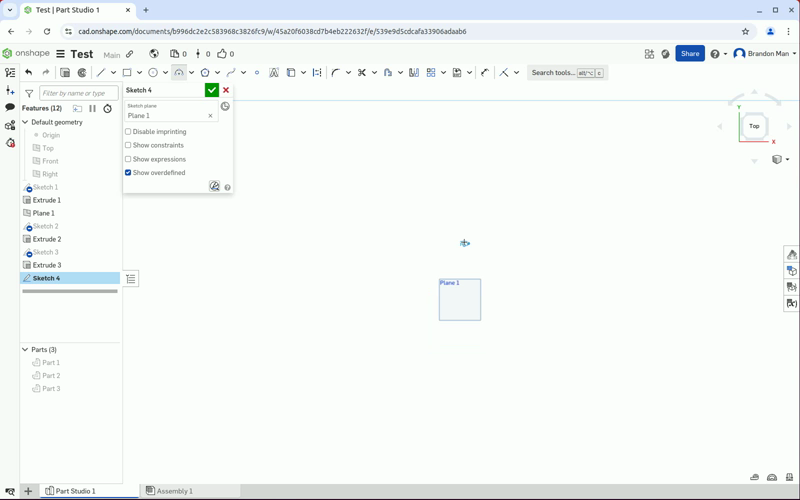
scroll(-6)
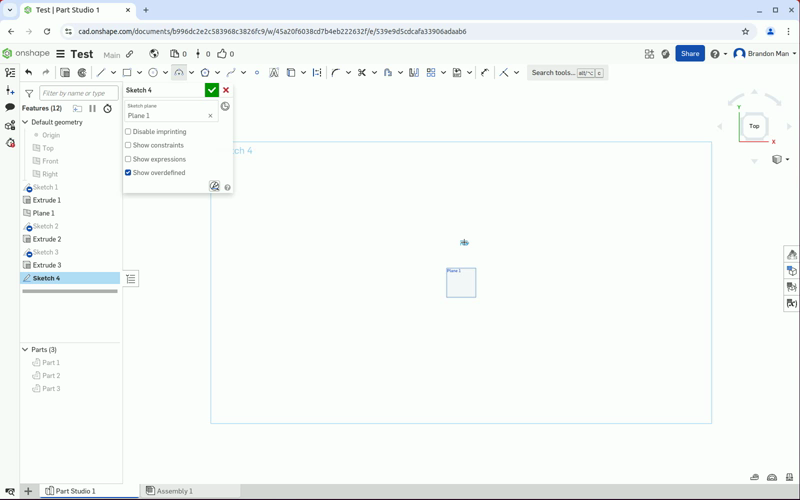
mouse_move(465, 243)
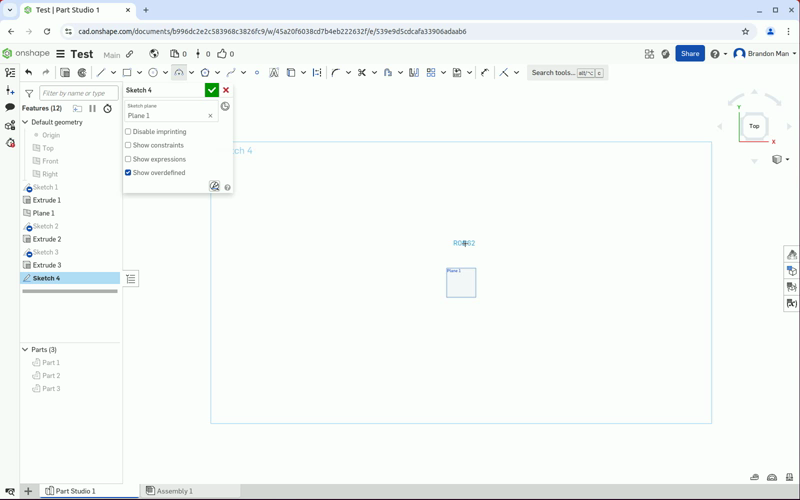
scroll(6)
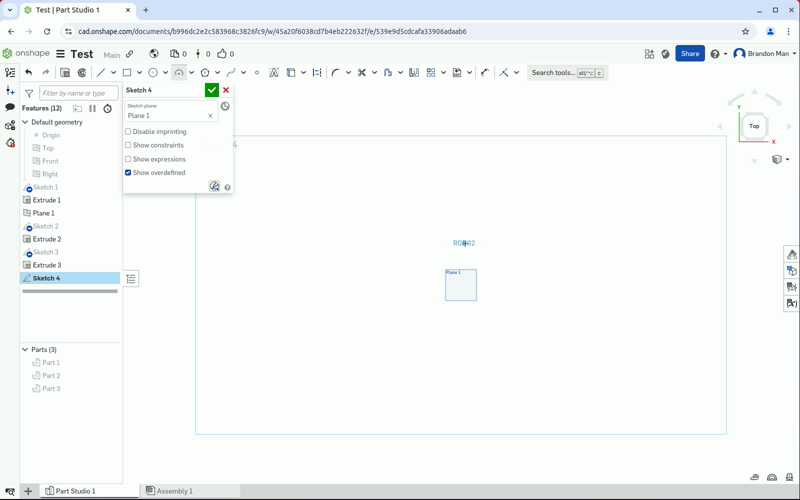
scroll(6)
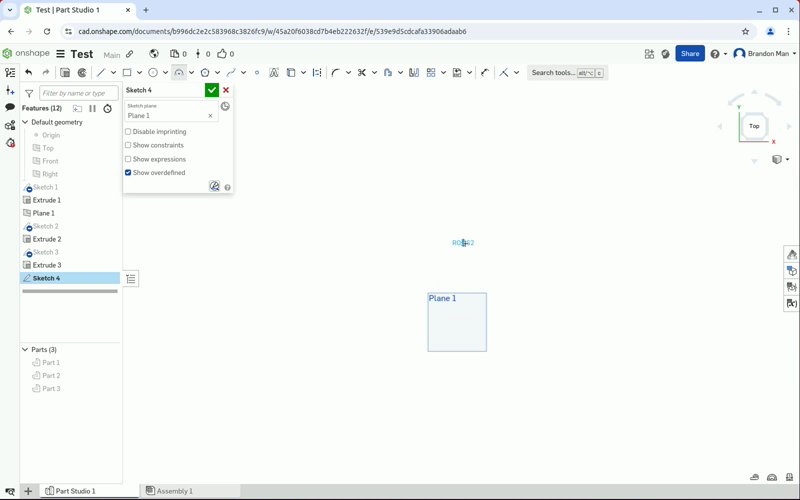
scroll(6)
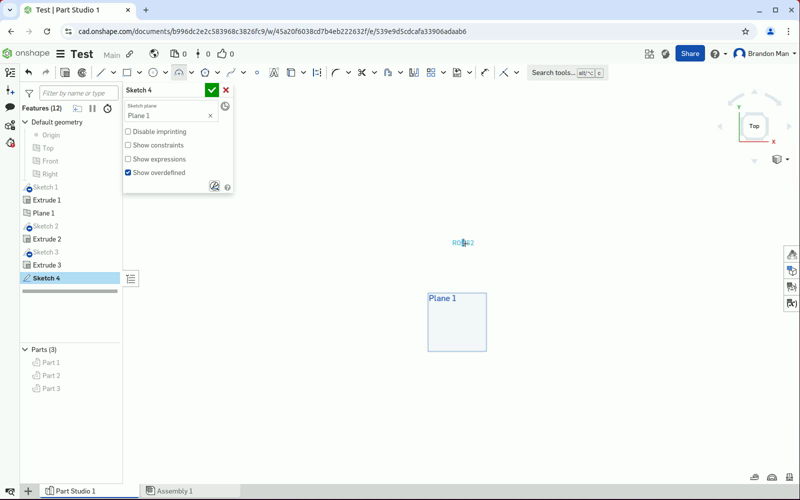
scroll(6)
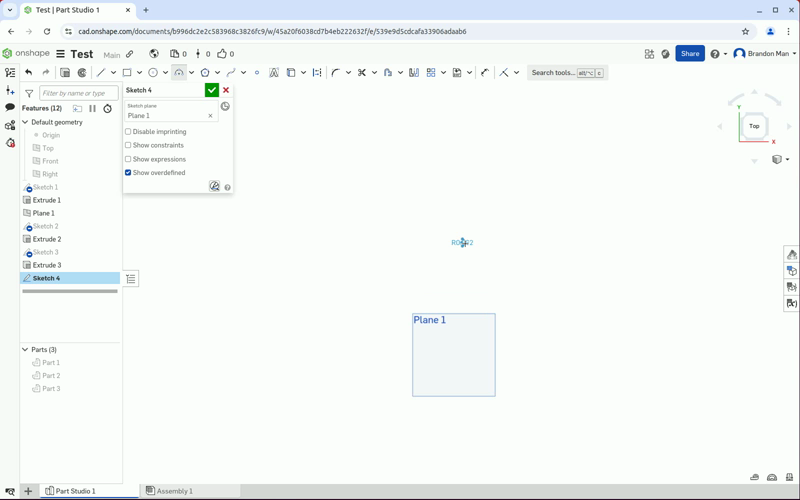
scroll(6)
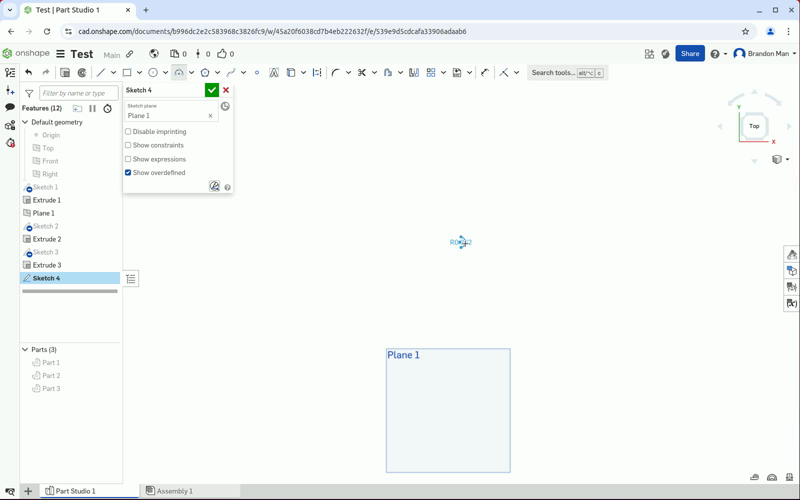
scroll(6)
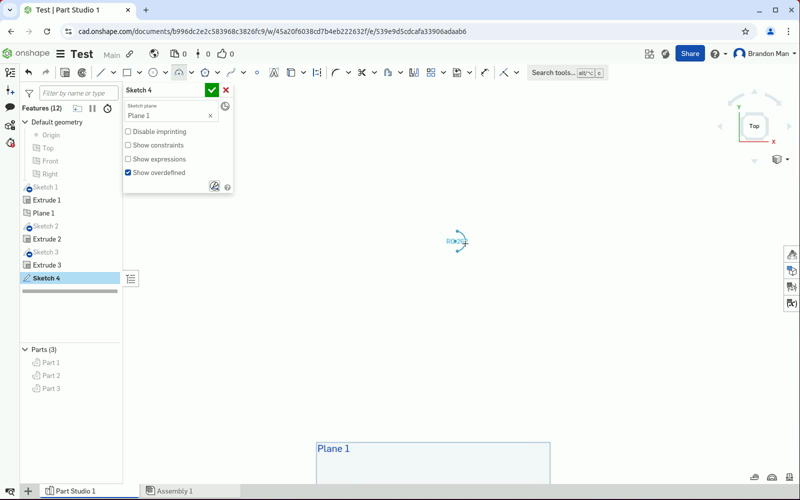
scroll(6)
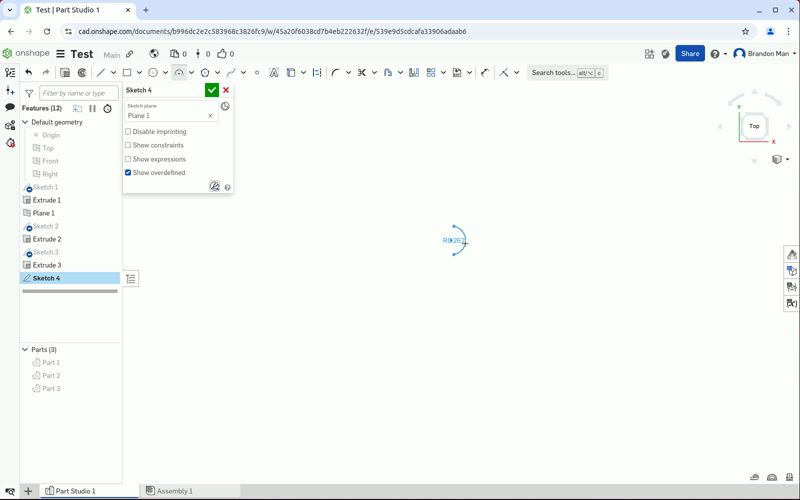
click(465, 243)
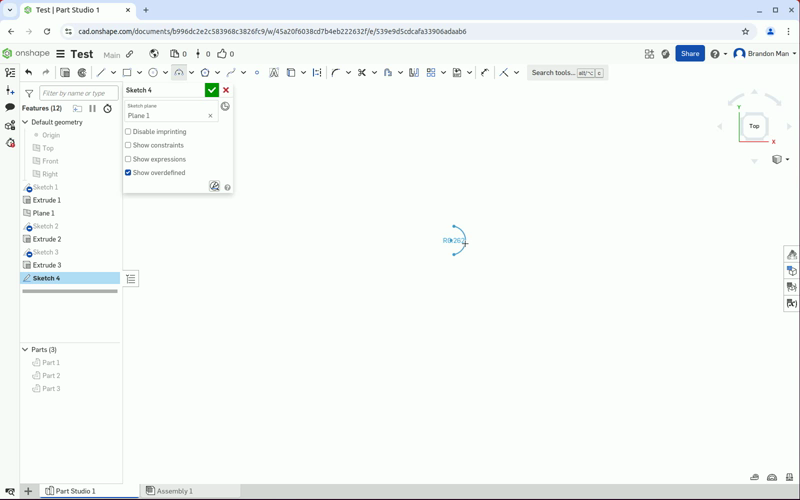
scroll(-6)
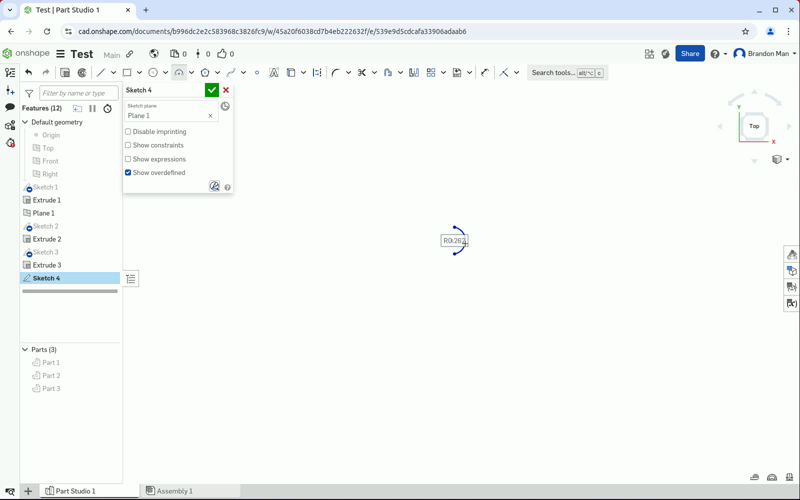
scroll(-6)
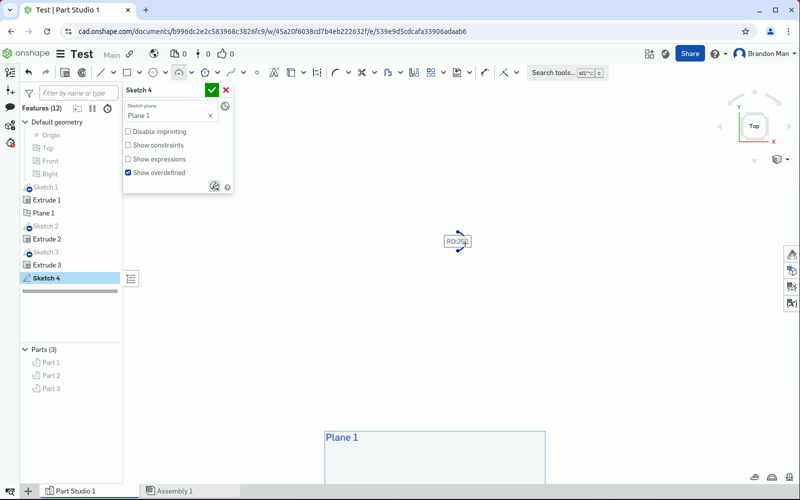
scroll(-6)
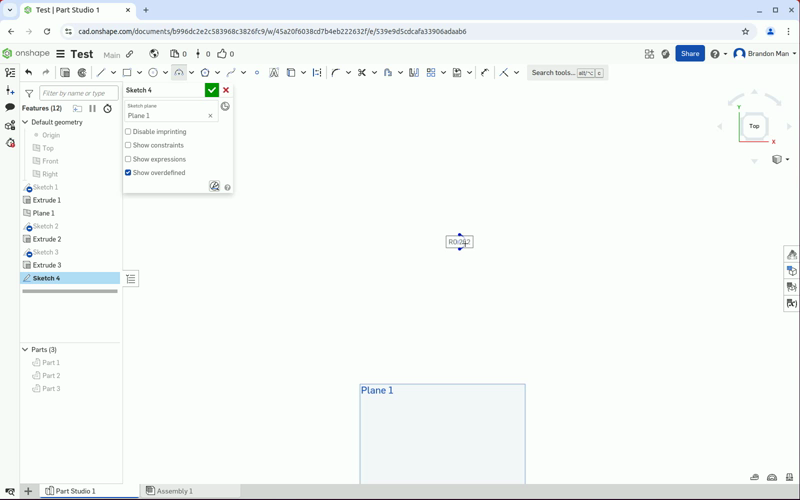
scroll(-6)
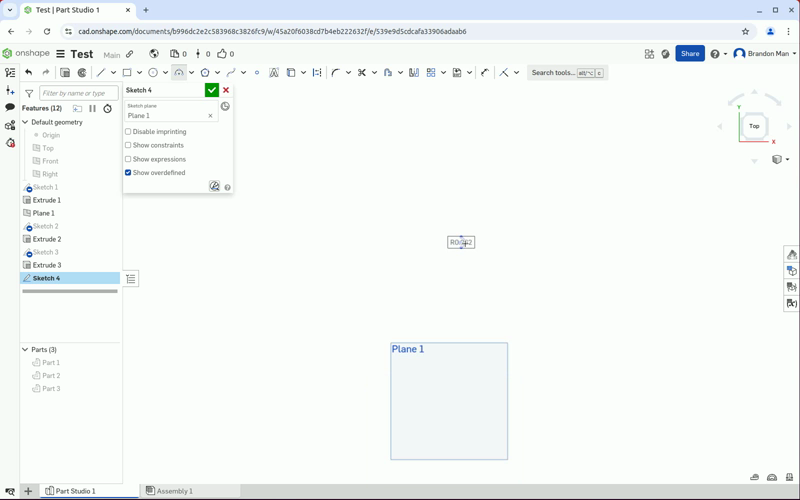
scroll(-6)
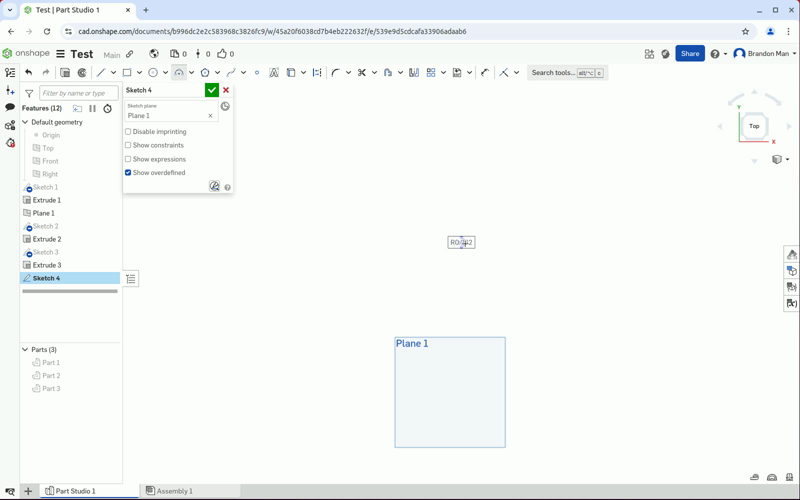
scroll(-6)
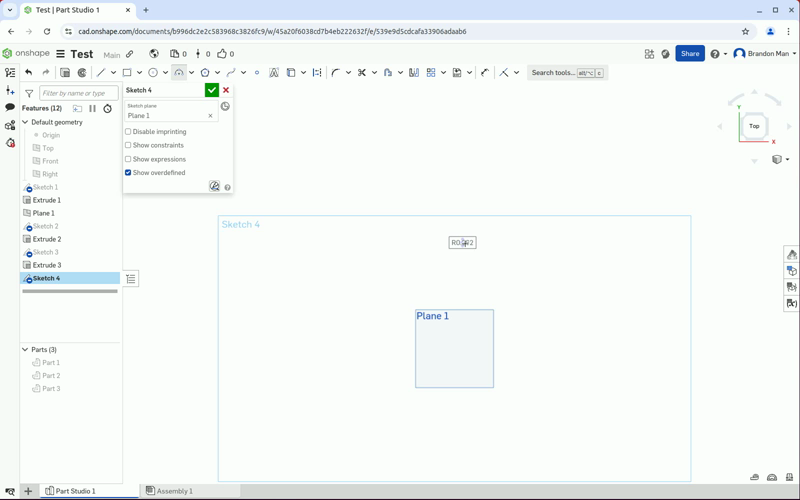
scroll(-6)
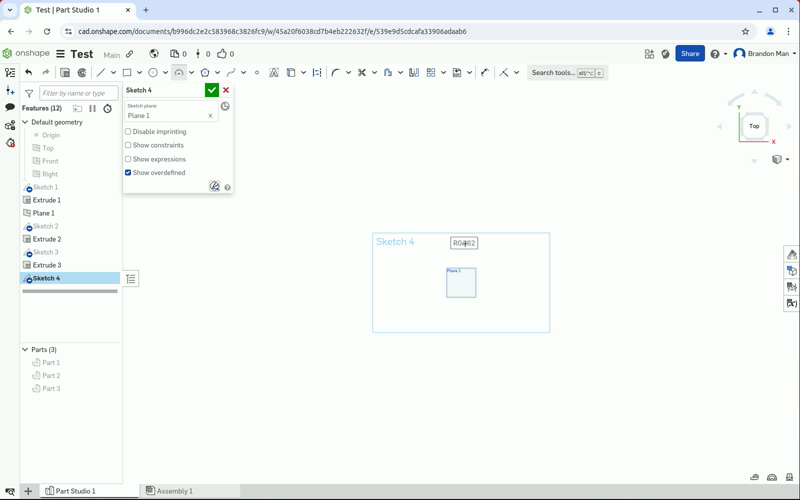
key_up(shift)
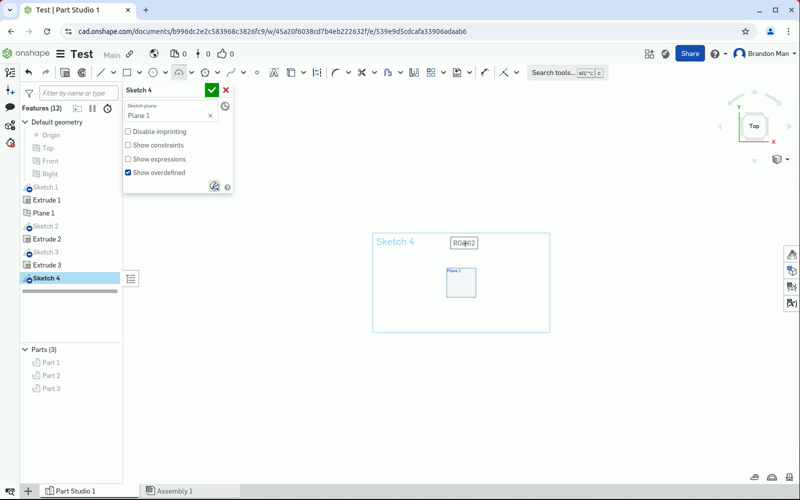
key(esc)
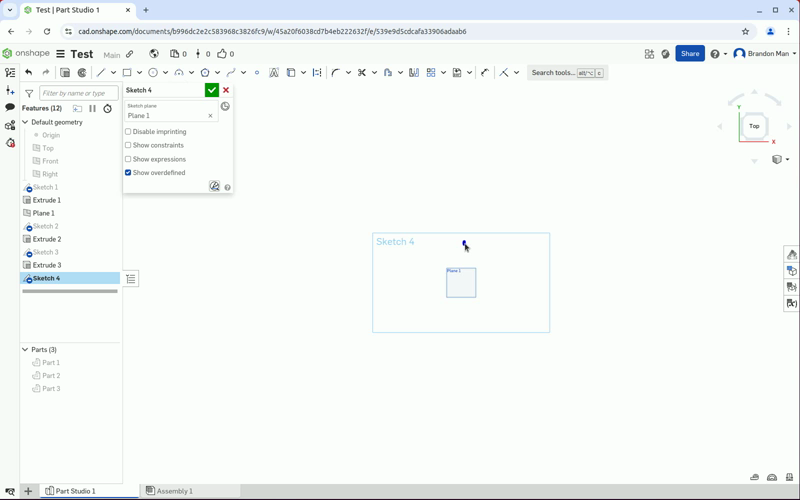
key(l)
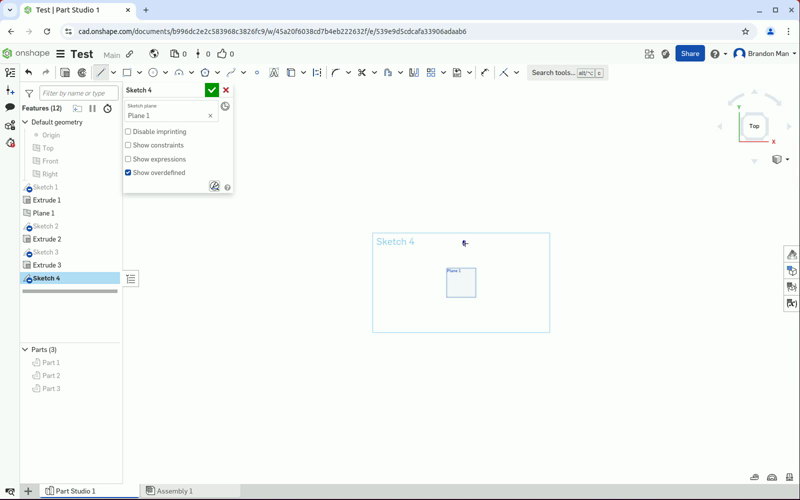
mouse_move(464, 241)
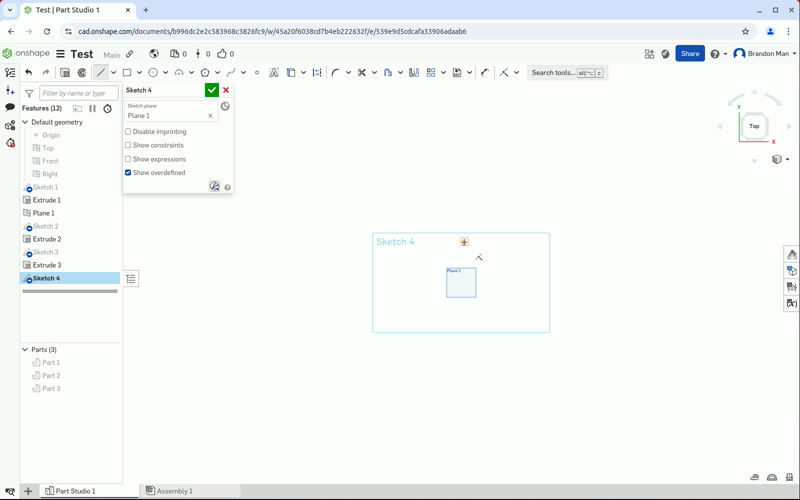
scroll(6)
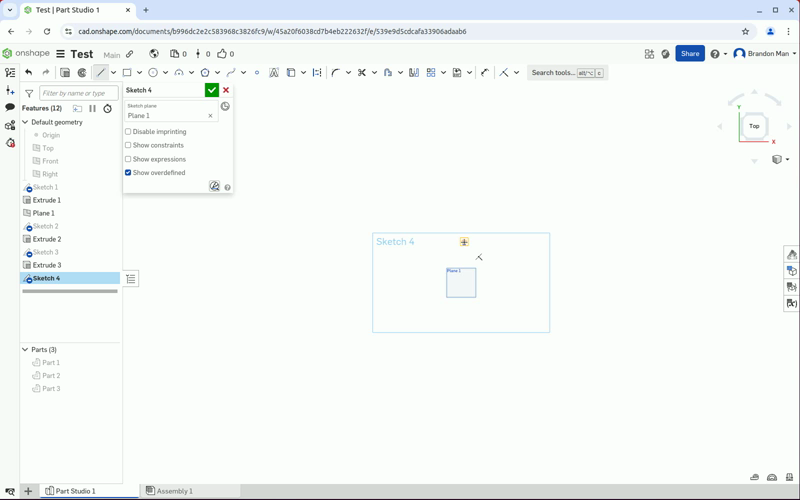
scroll(6)
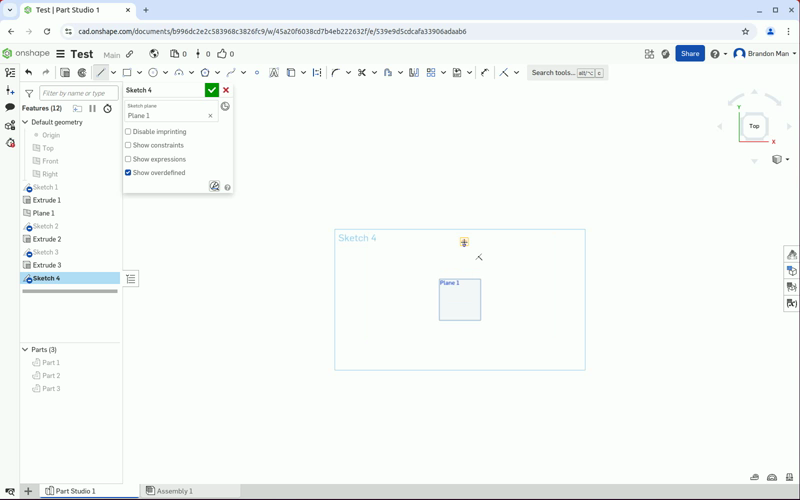
scroll(6)
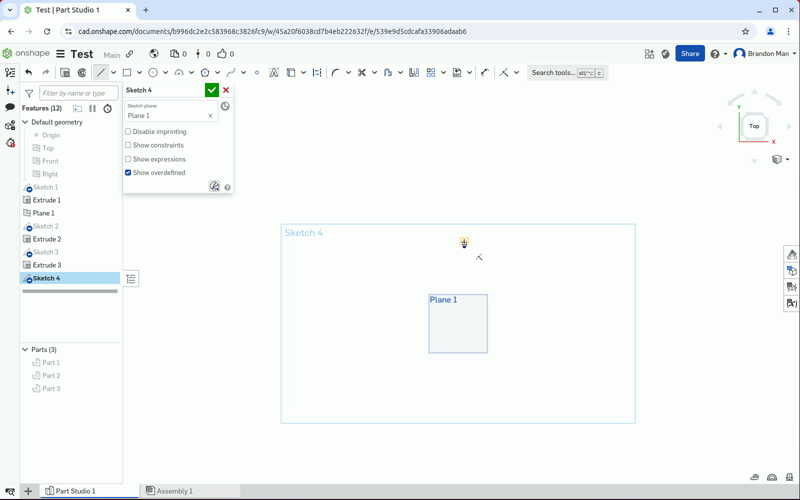
scroll(6)
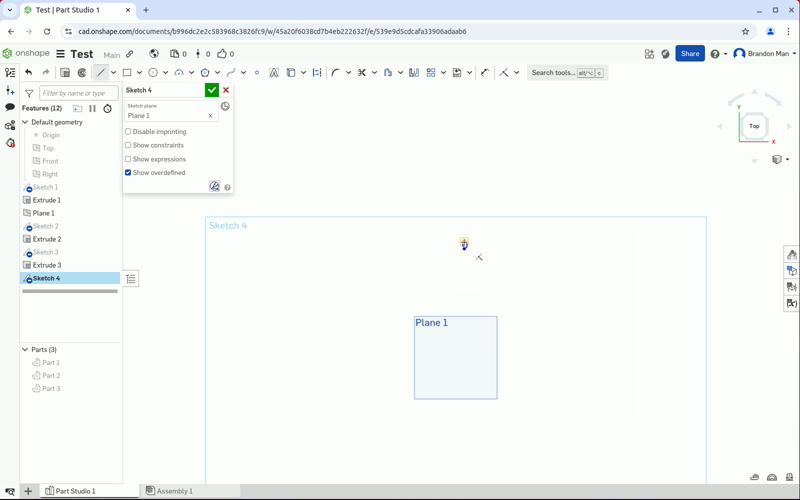
scroll(6)
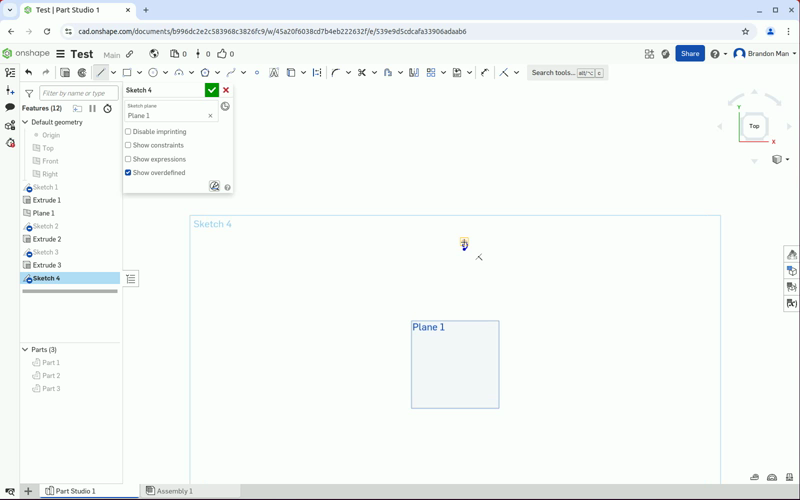
scroll(6)
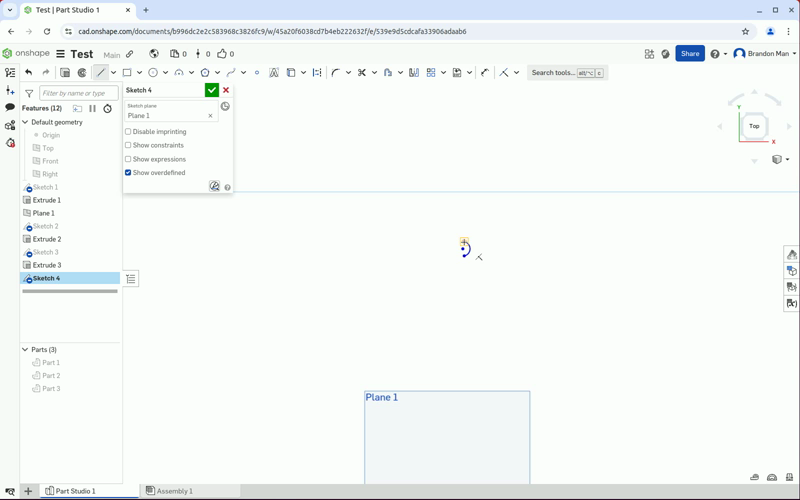
scroll(6)
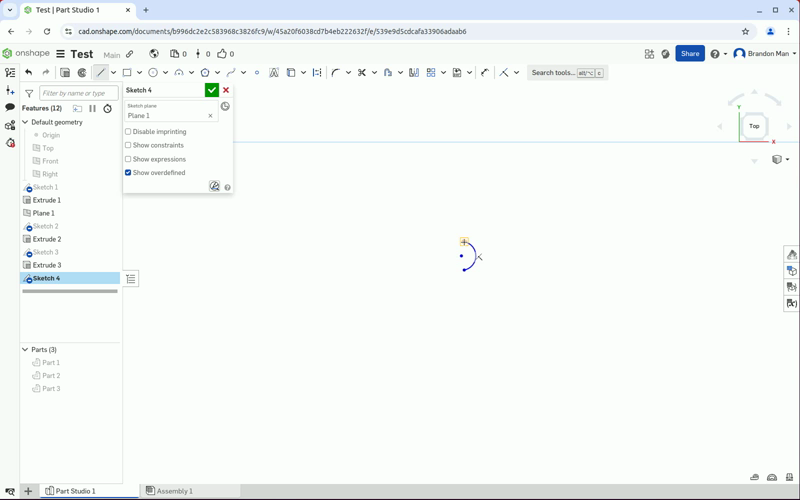
click(464, 241)
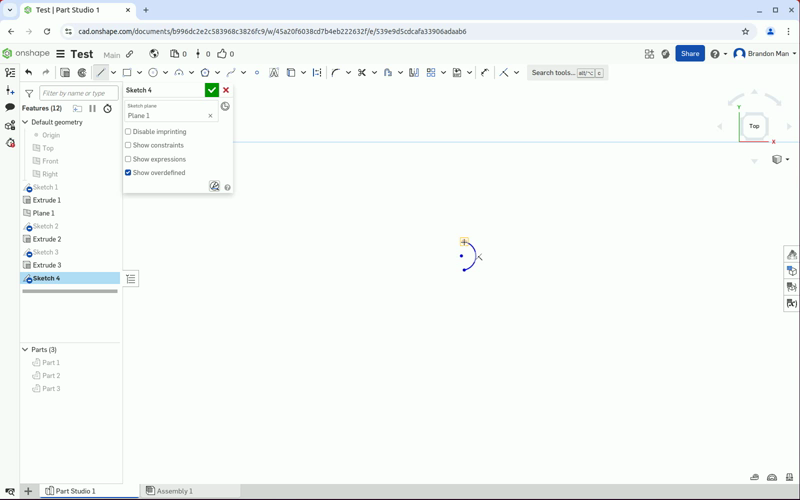
scroll(-6)
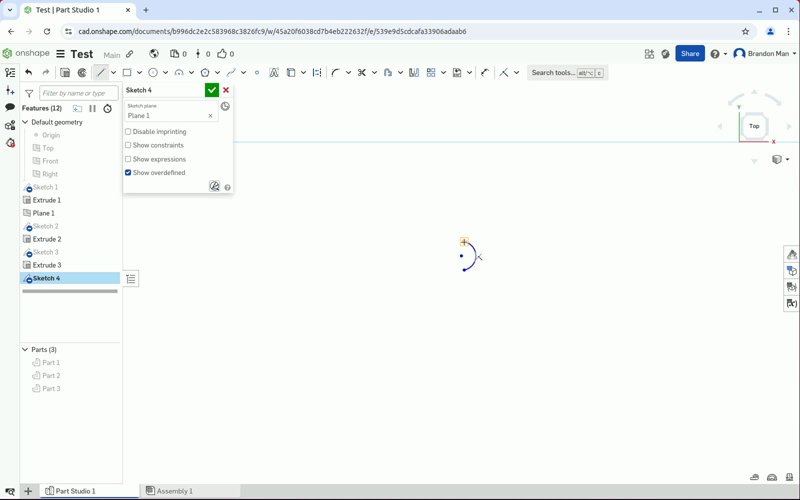
scroll(-6)
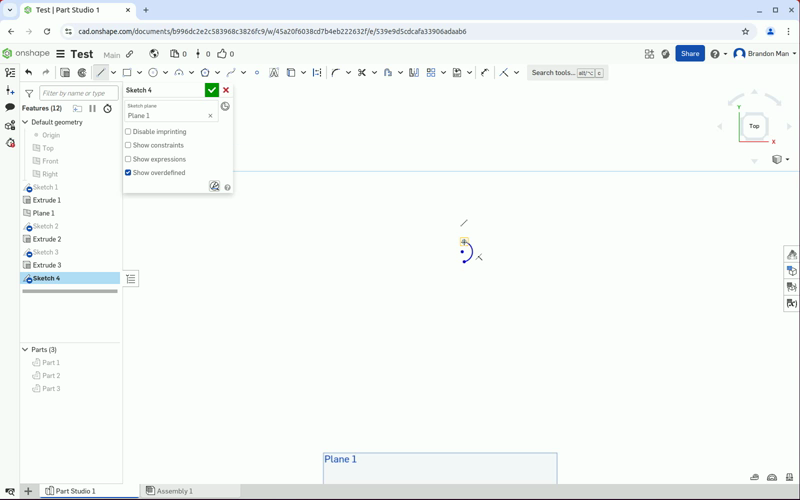
scroll(-6)
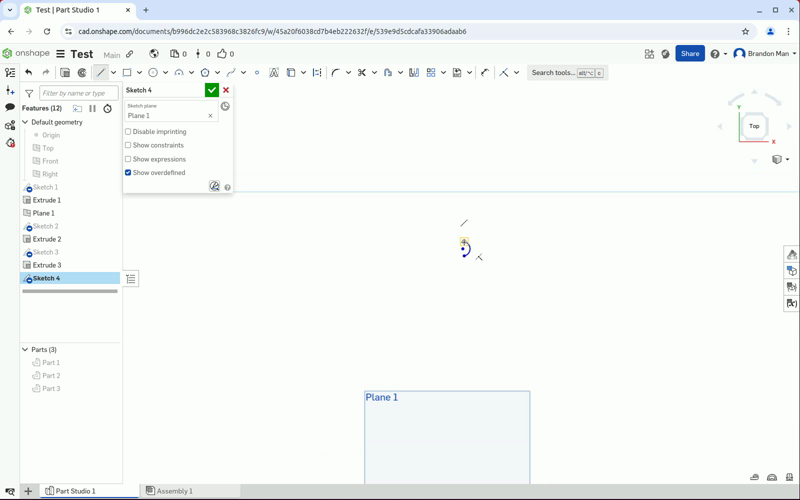
scroll(-6)
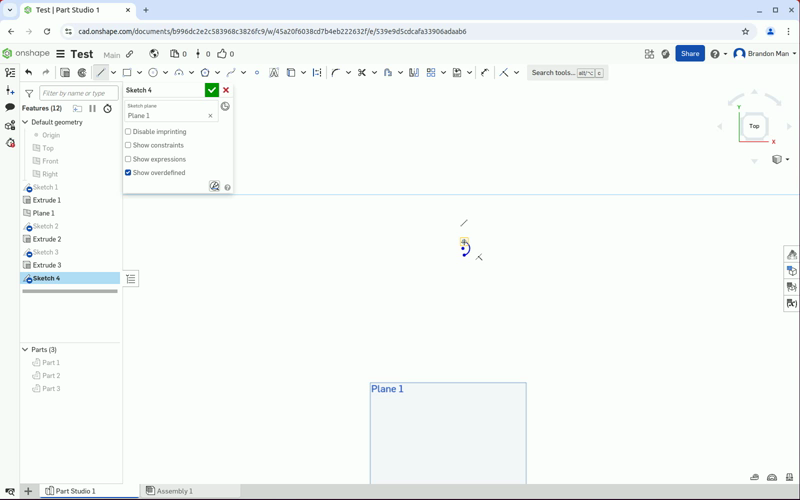
scroll(-6)
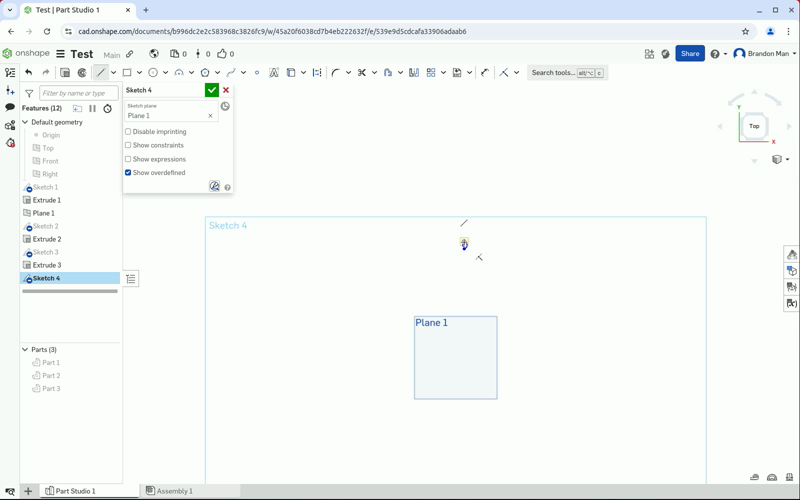
scroll(-6)
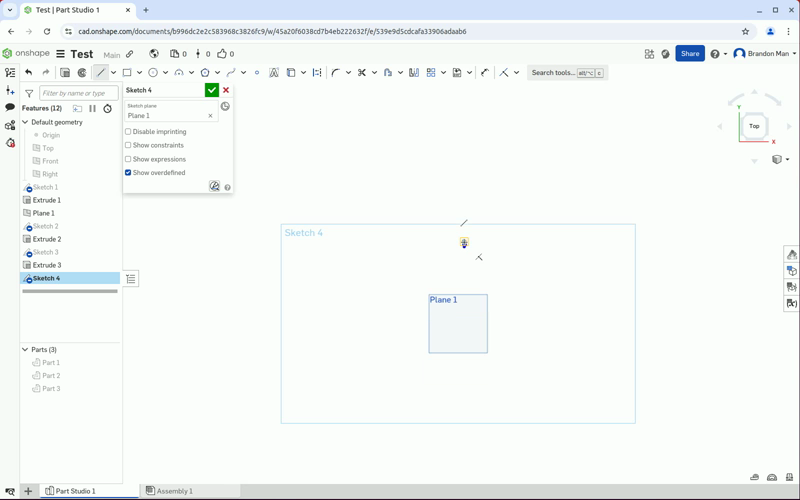
scroll(-6)
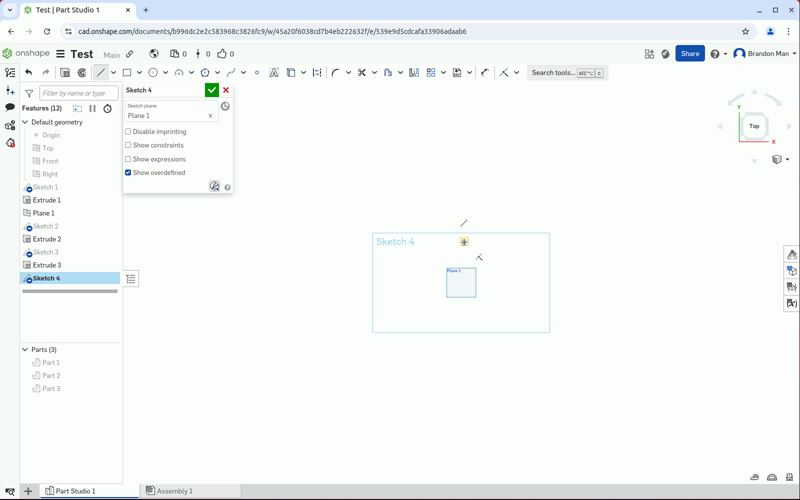
mouse_move(494, 241)
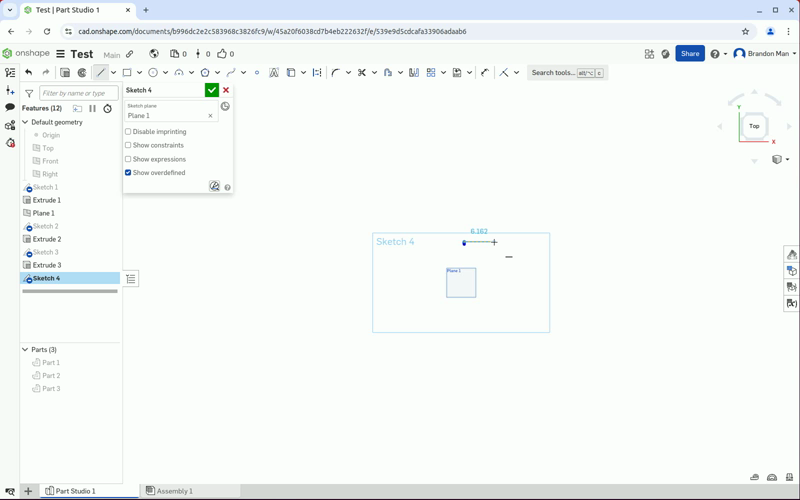
key_down(shift)
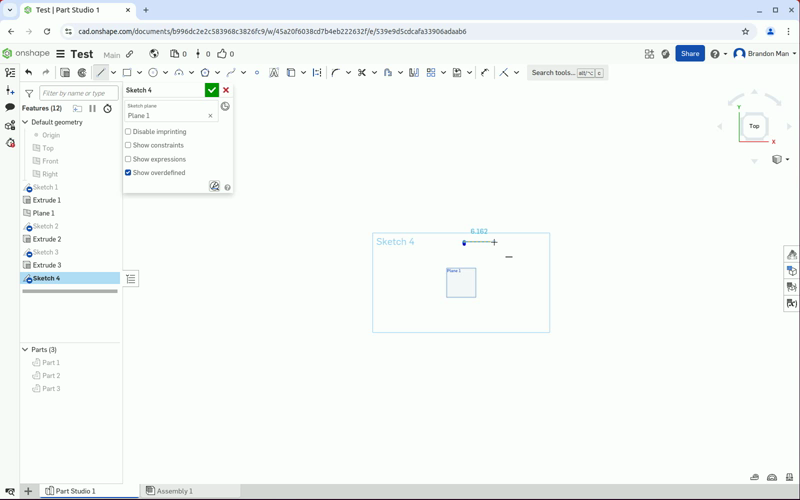
mouse_move(464, 244)
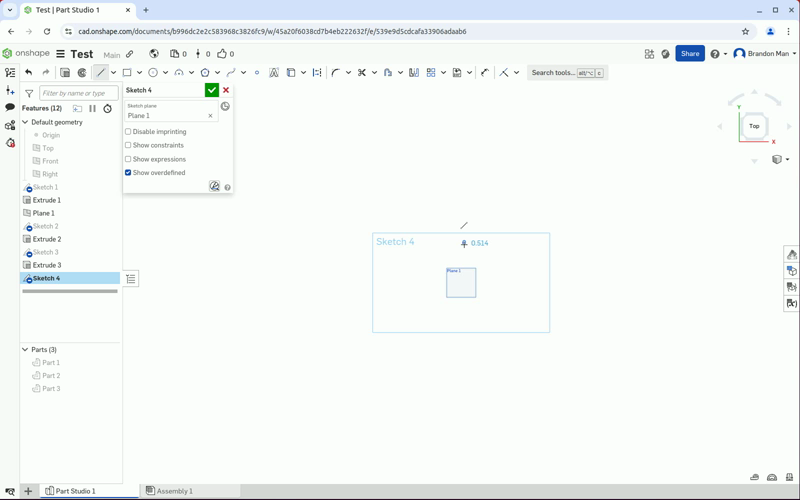
scroll(6)
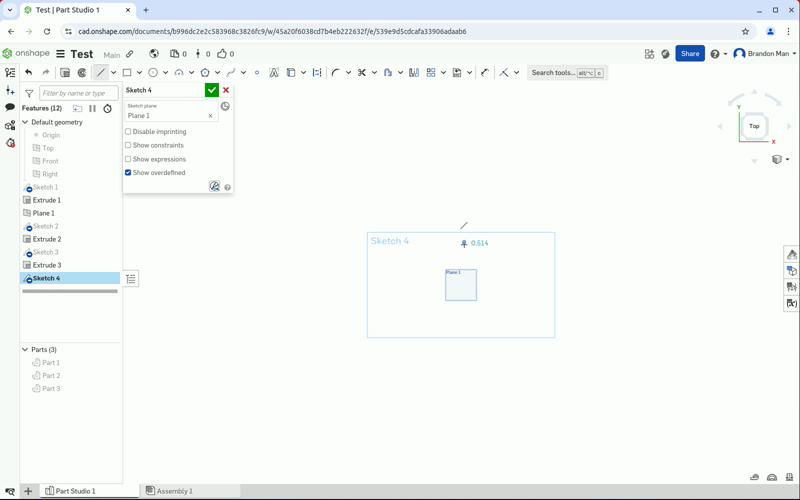
scroll(6)
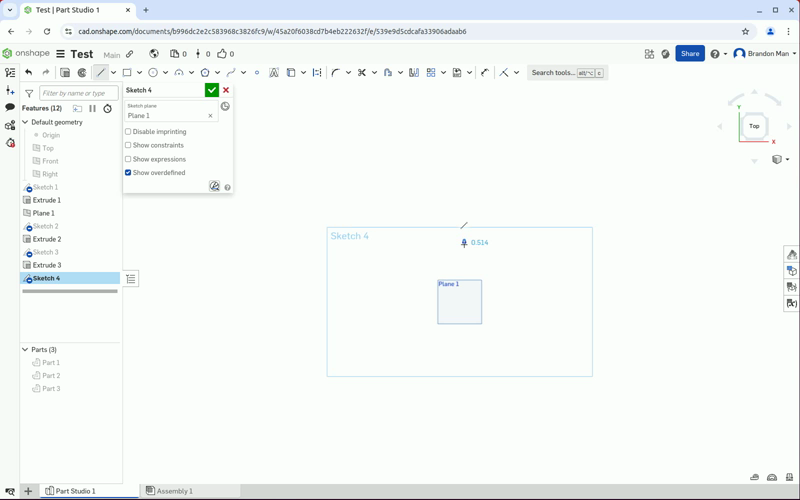
scroll(6)
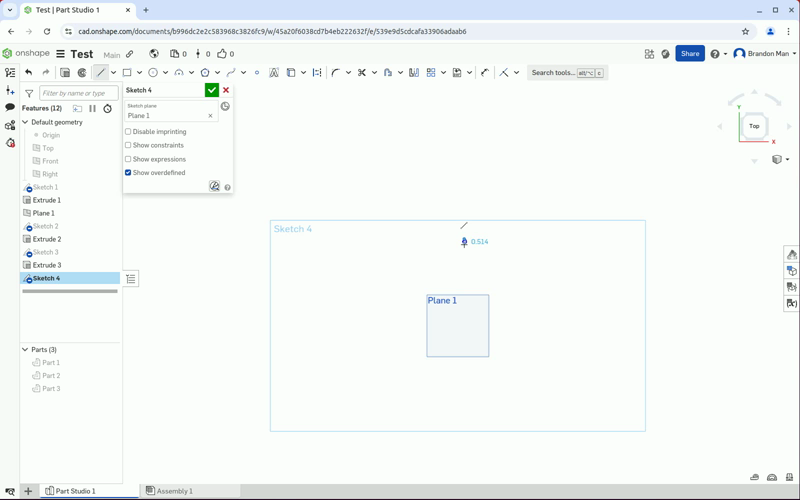
scroll(6)
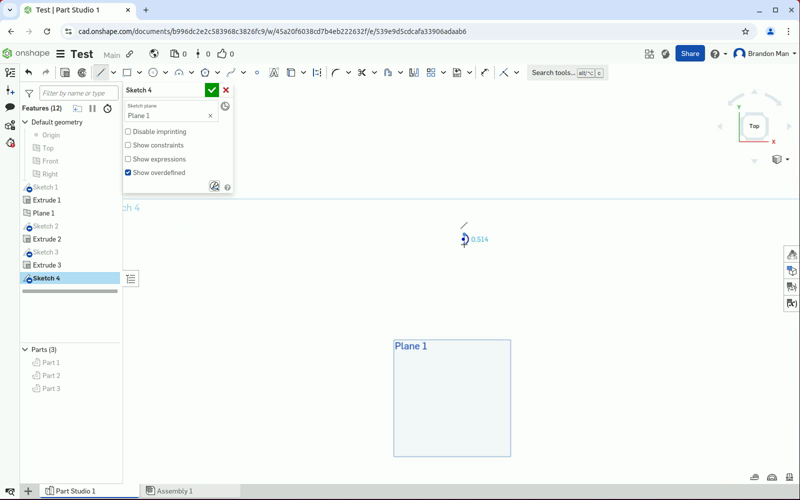
scroll(6)
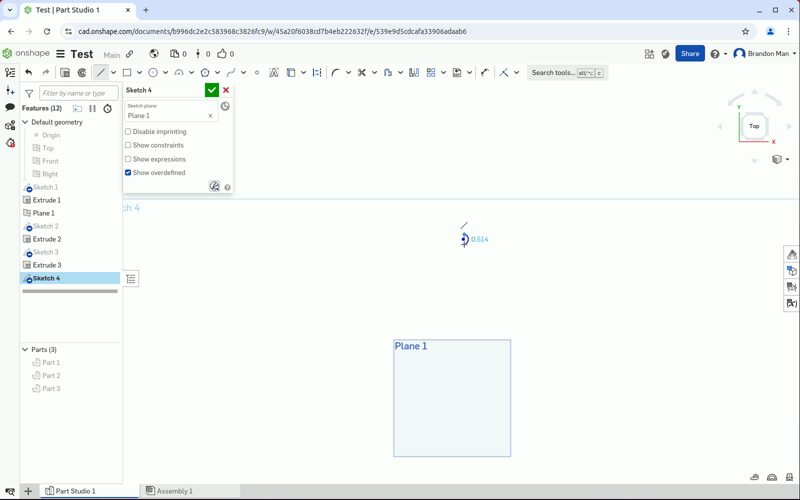
scroll(6)
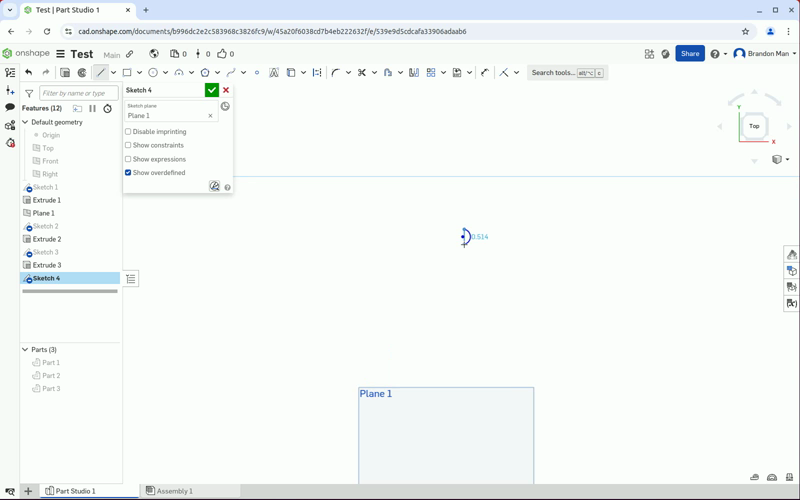
scroll(6)
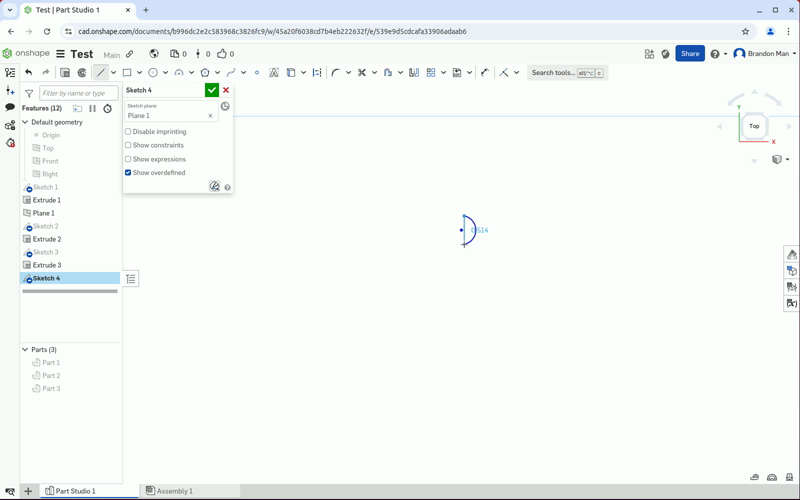
key_up(shift)
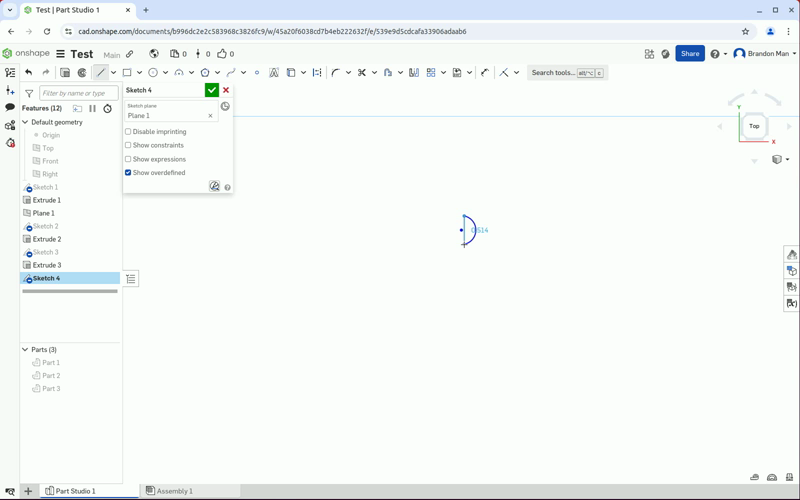
click(464, 244)
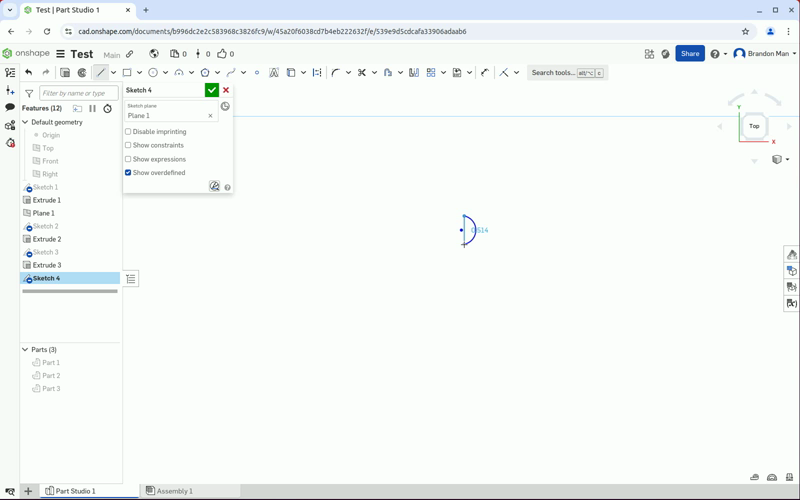
scroll(-6)
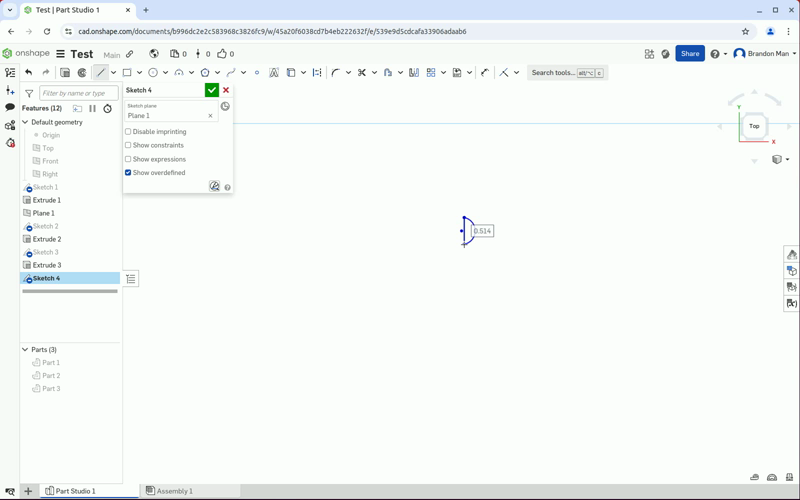
scroll(-6)
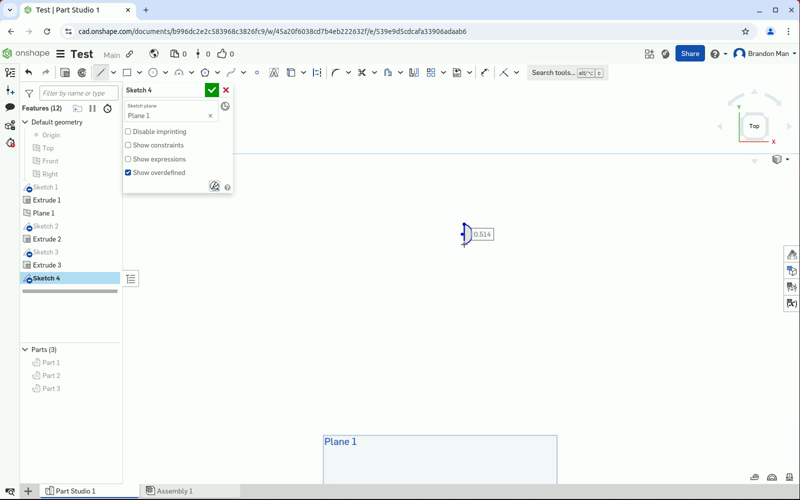
scroll(-6)
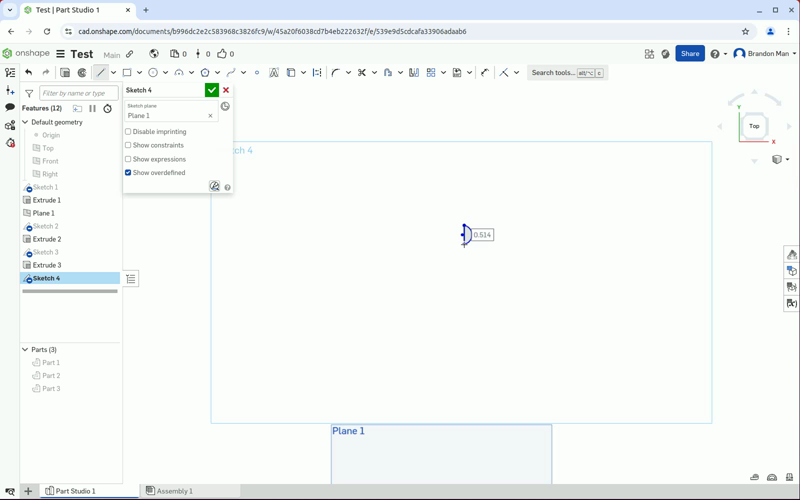
scroll(-6)
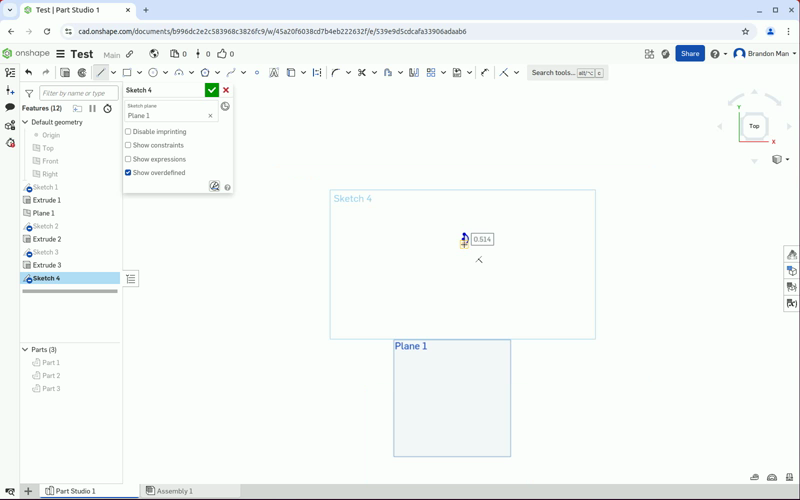
scroll(-6)
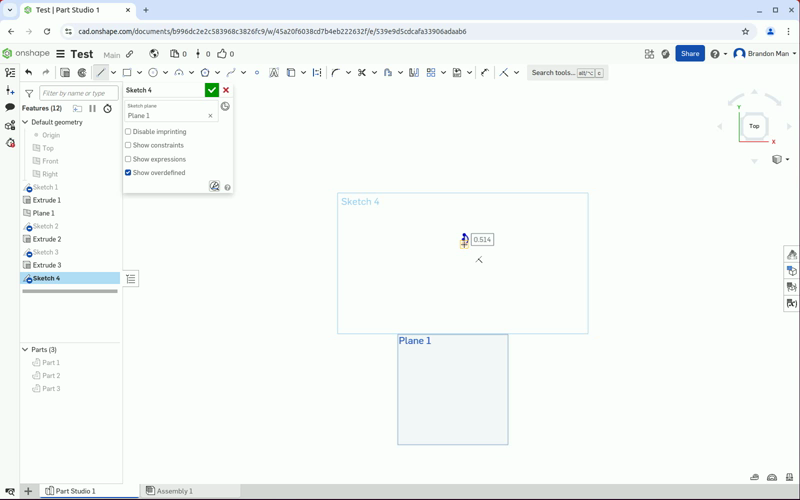
scroll(-6)
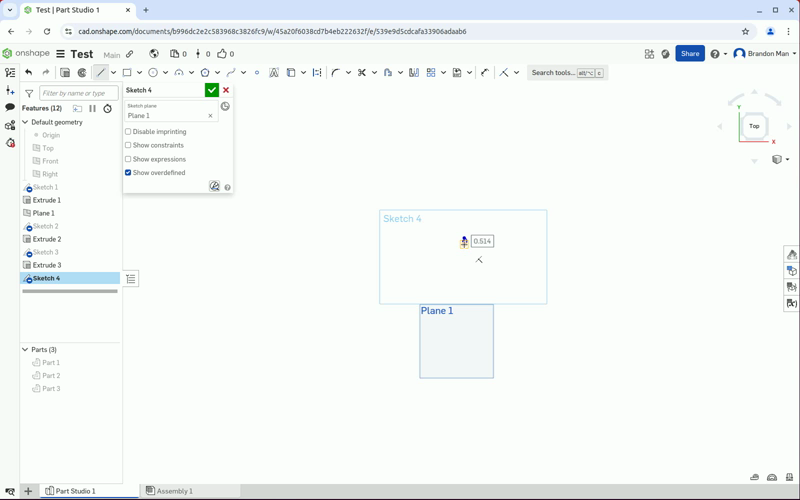
scroll(-6)
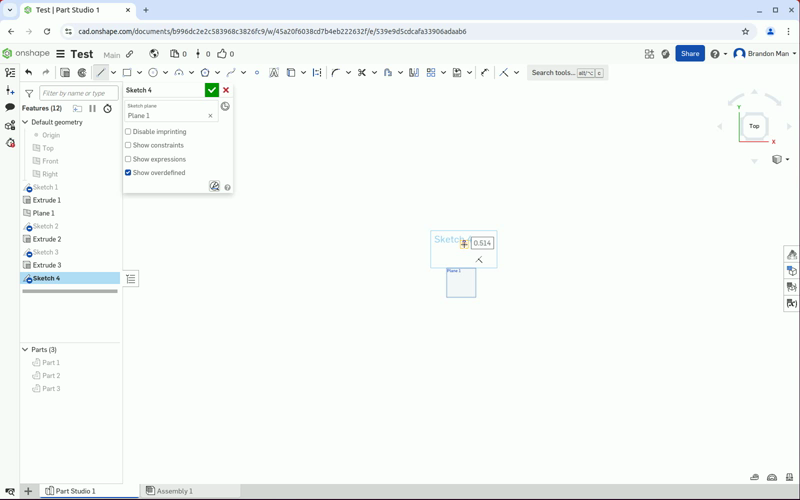
key(esc)
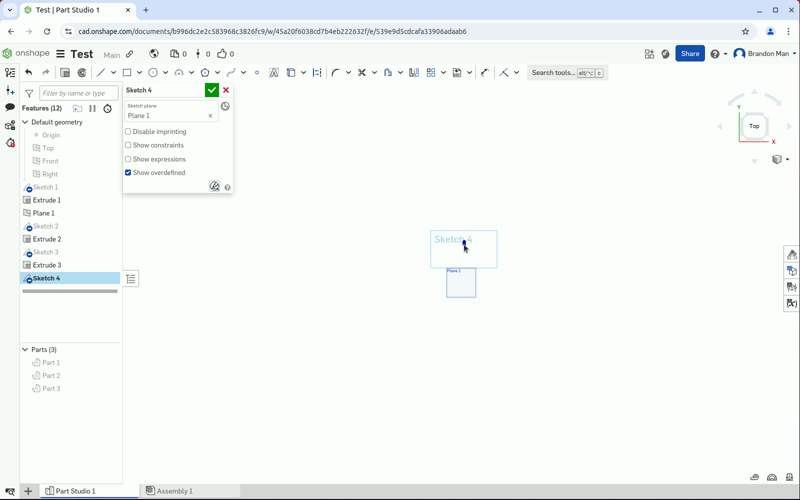
mouse_move(464, 243)
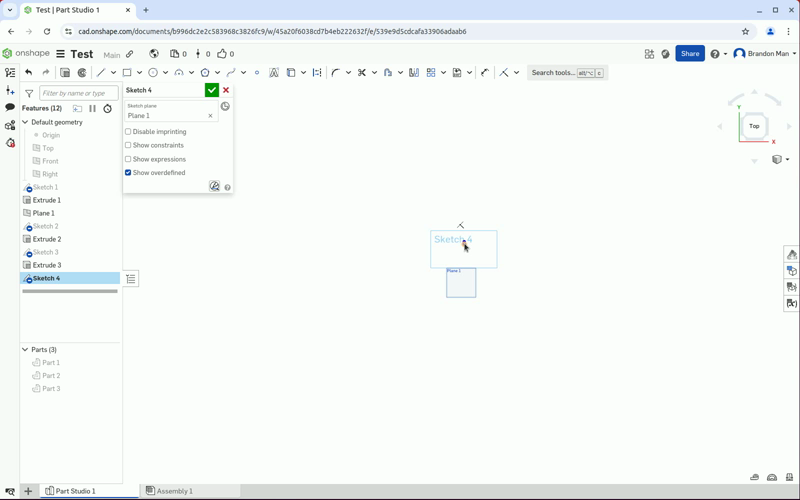
scroll(6)
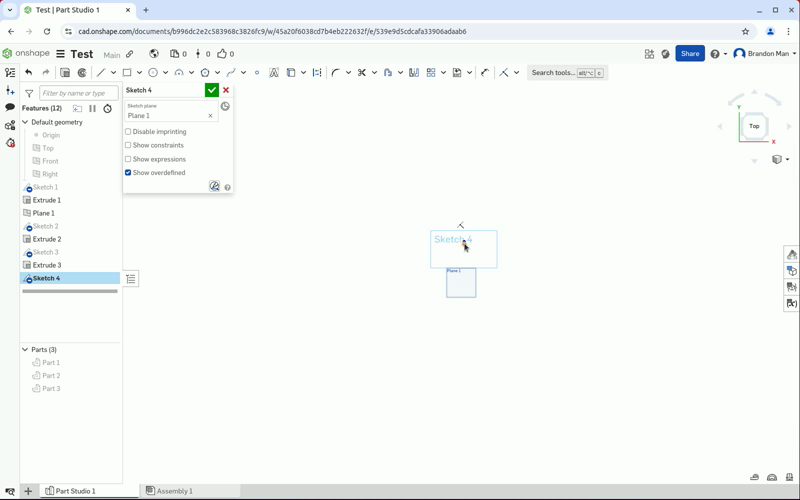
scroll(6)
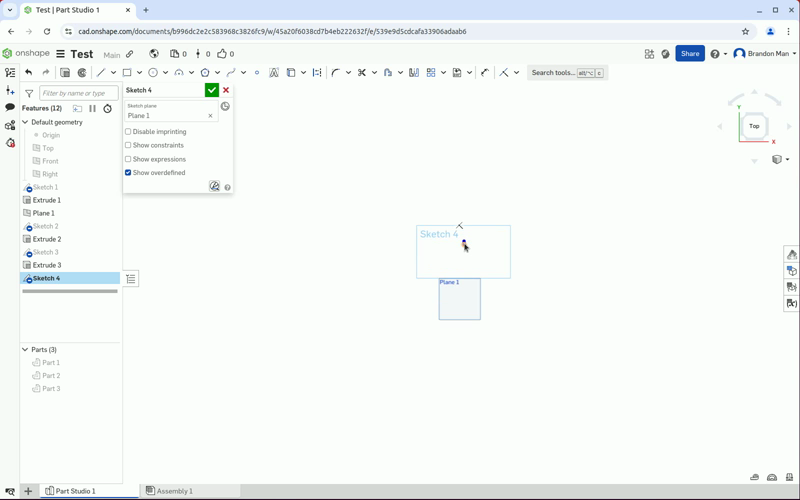
scroll(6)
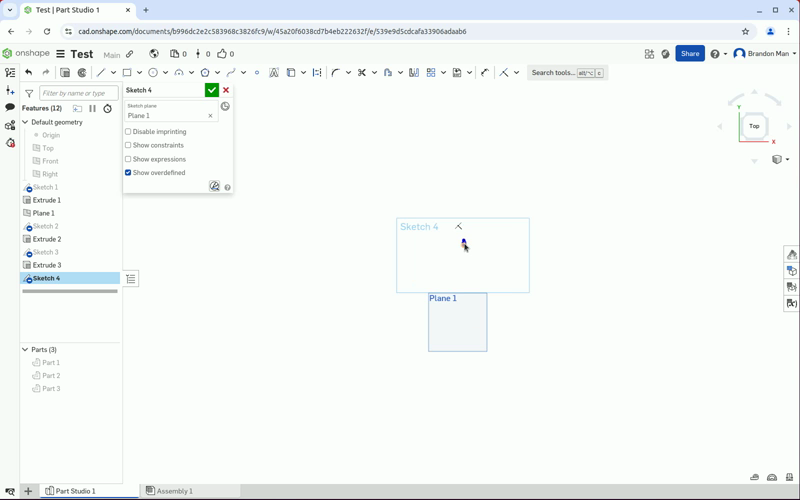
scroll(6)
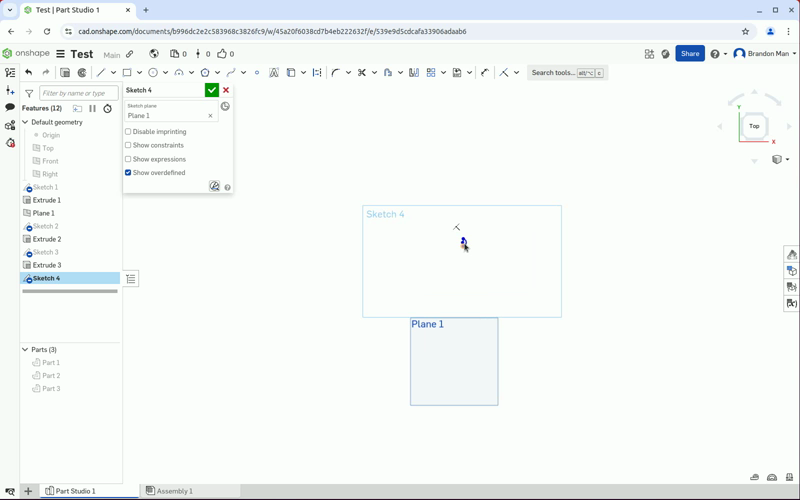
scroll(6)
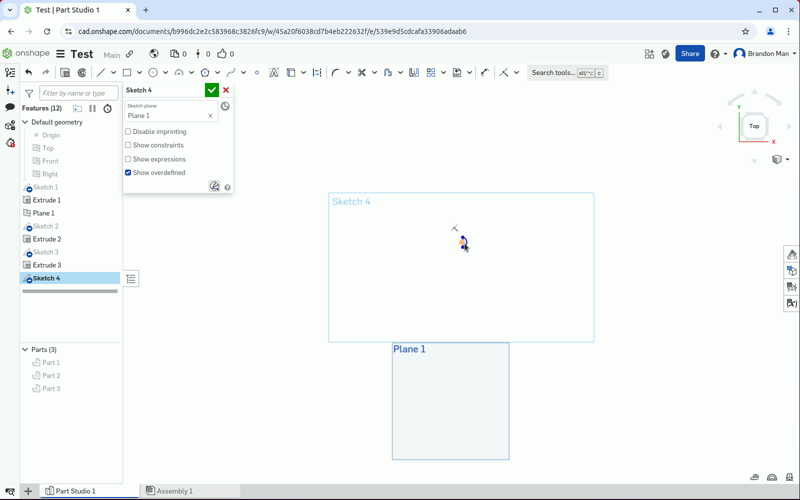
scroll(6)
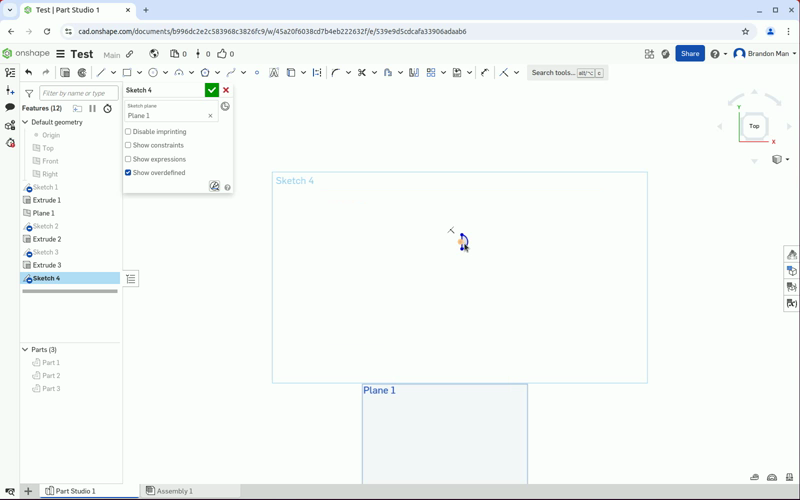
scroll(6)
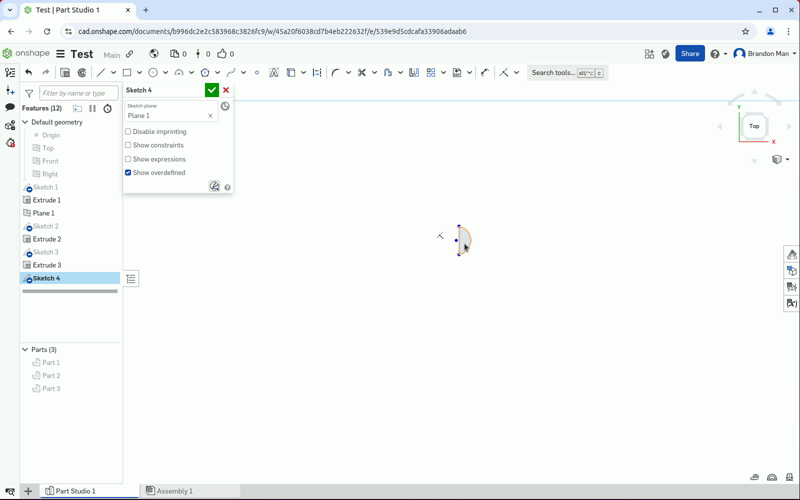
click(464, 243)
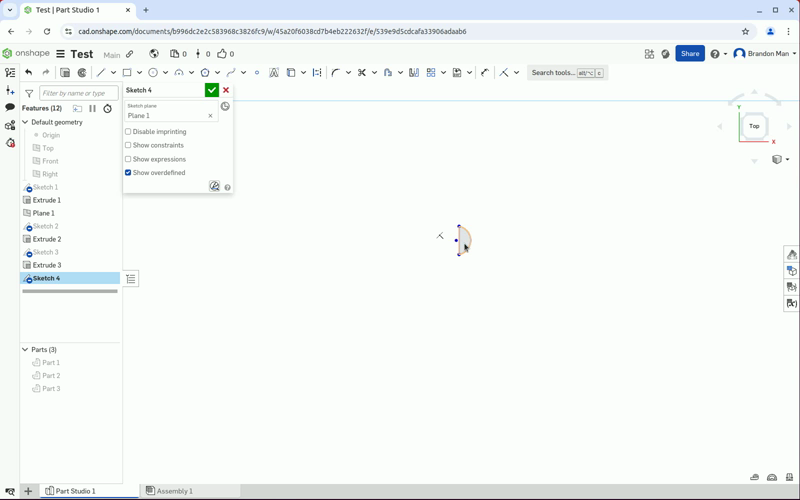
scroll(-6)
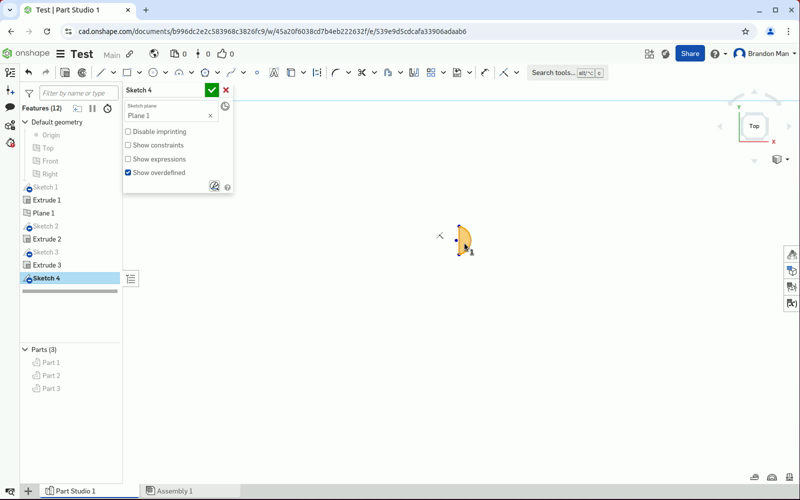
scroll(-6)
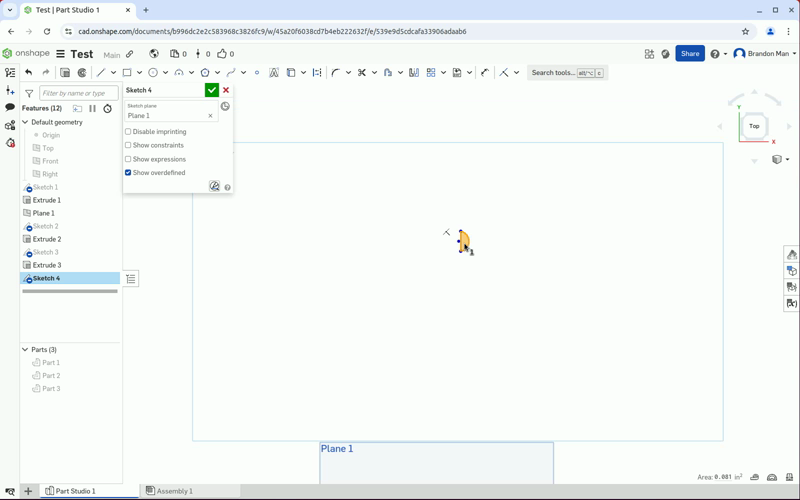
scroll(-6)
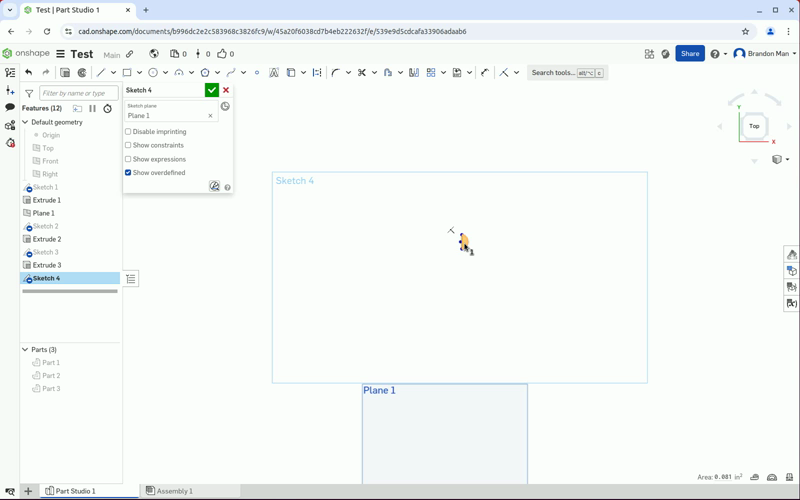
scroll(-6)
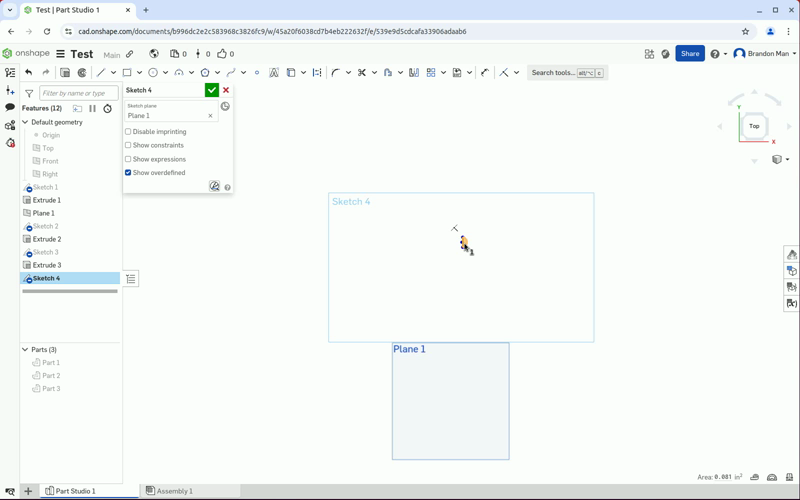
scroll(-6)
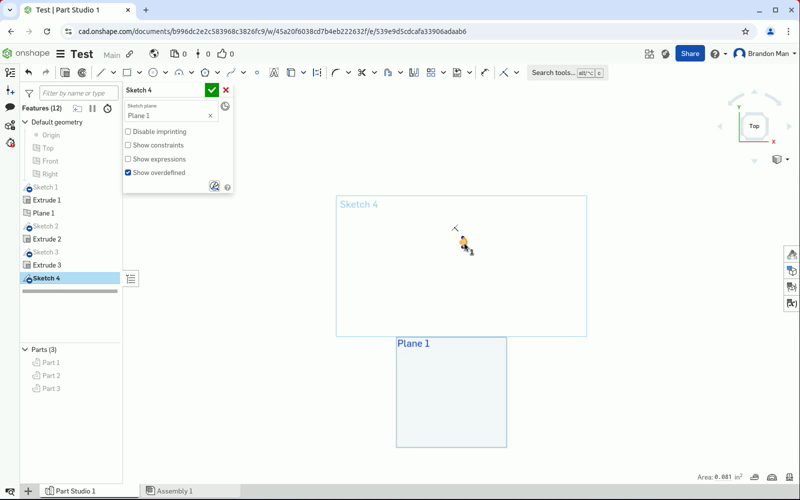
scroll(-6)
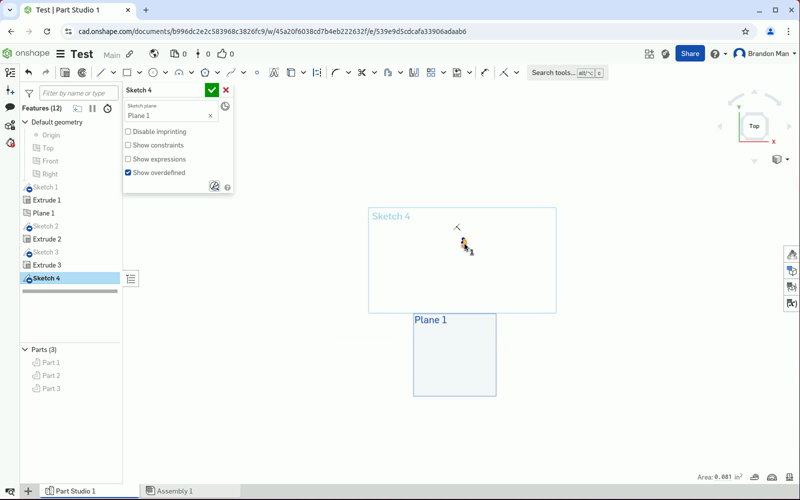
scroll(-6)
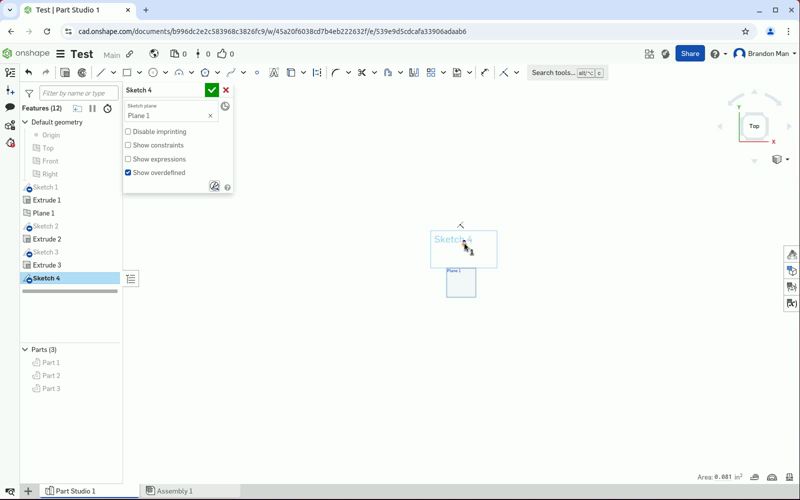
mouse_move(73, 352)
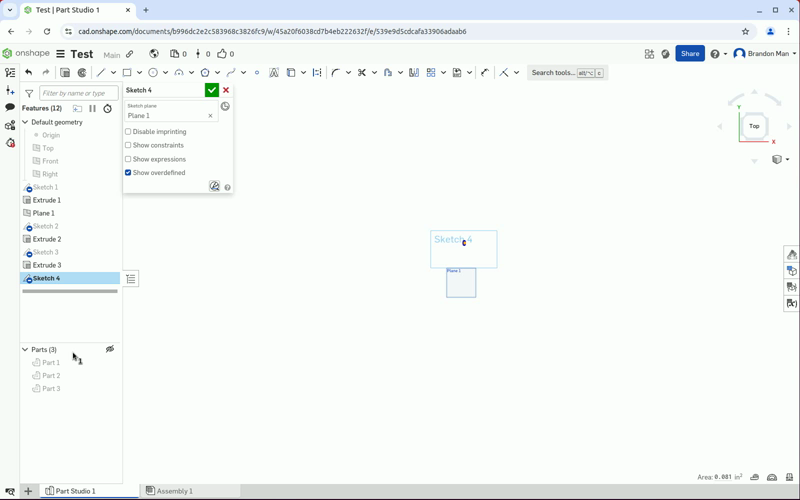
key(shift+y)
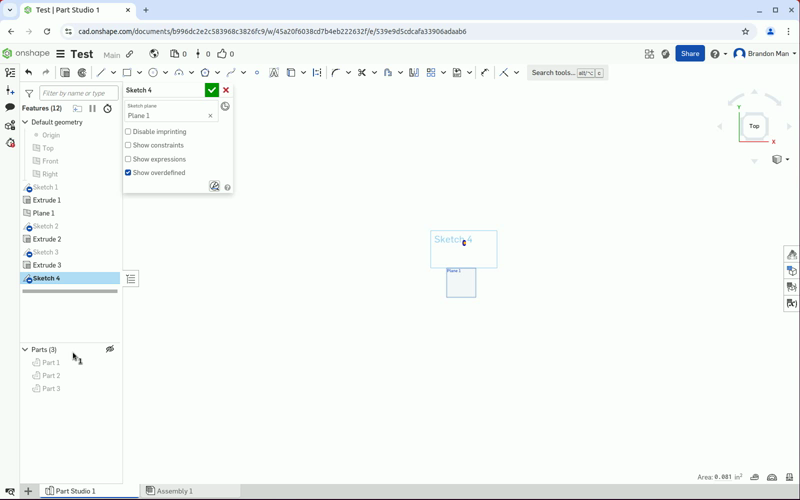
key(shift+e)
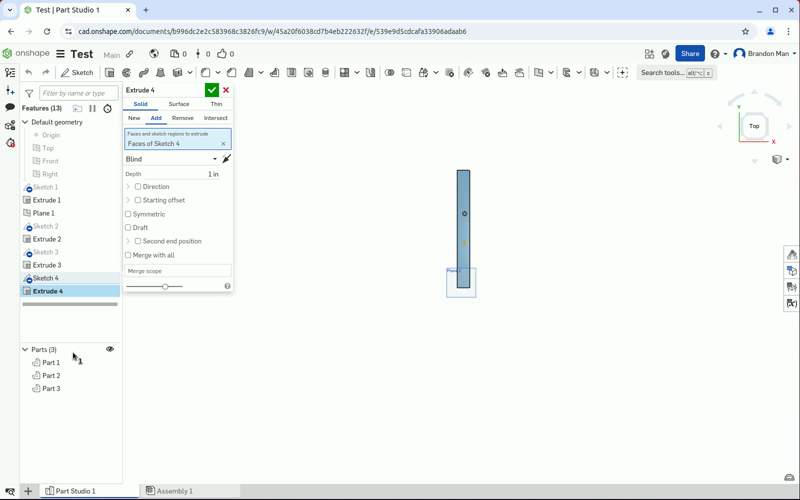
mouse_move(143, 106)
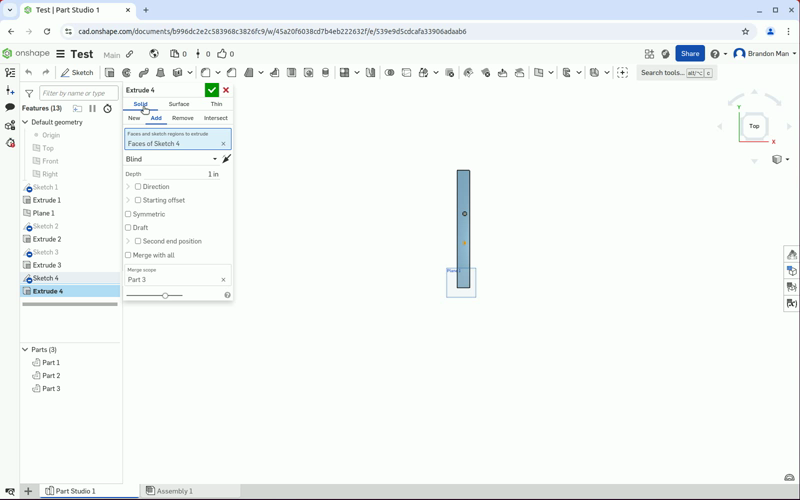
click(143, 106)
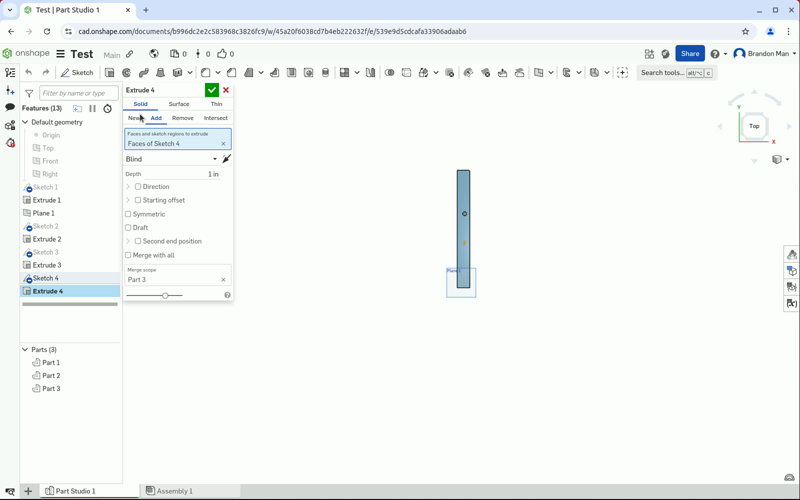
mouse_move(137, 120)
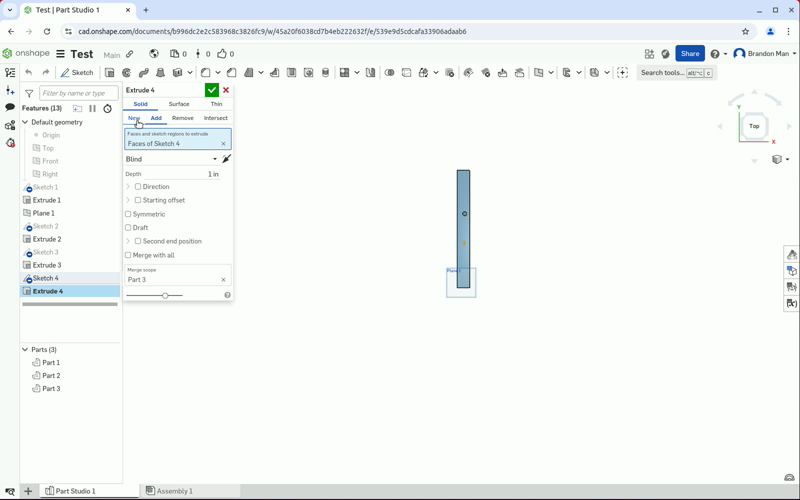
click(137, 120)
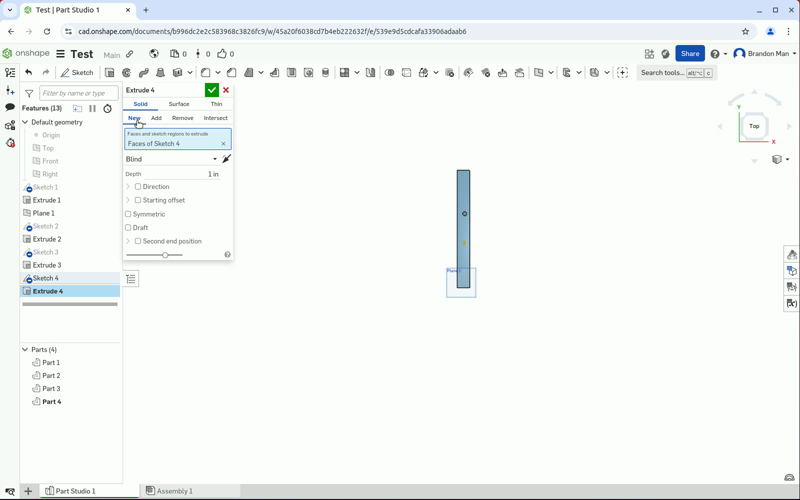
key(tab, 4)
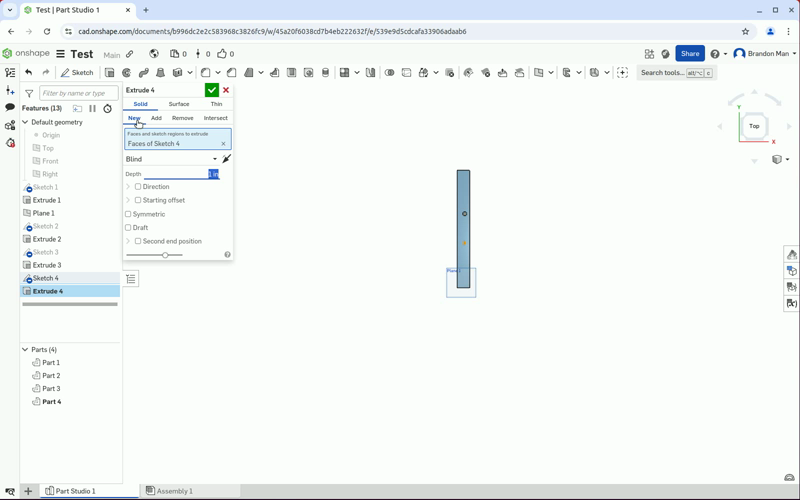
text(0.481)
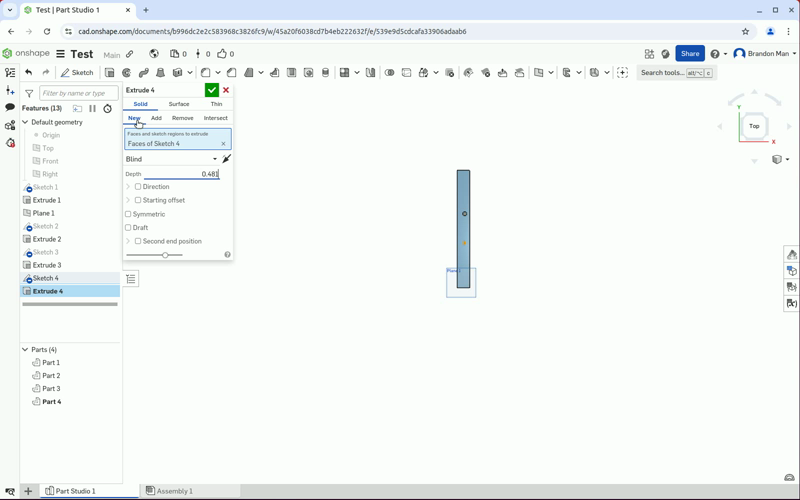
key(enter)
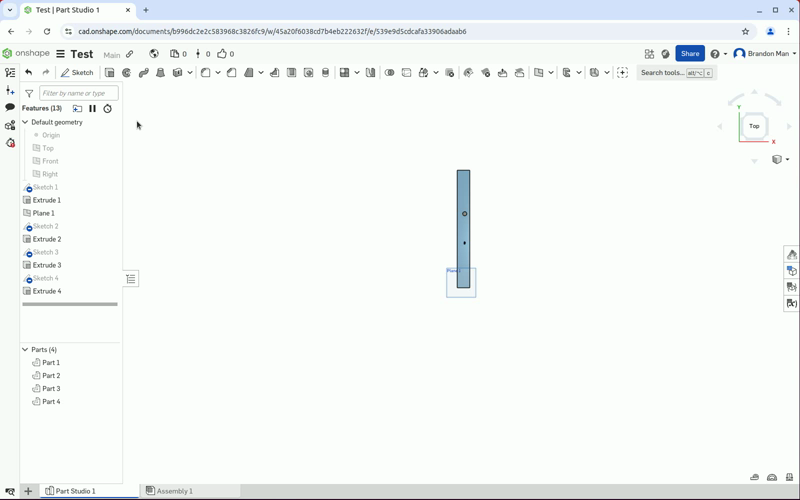
key(shift+h)
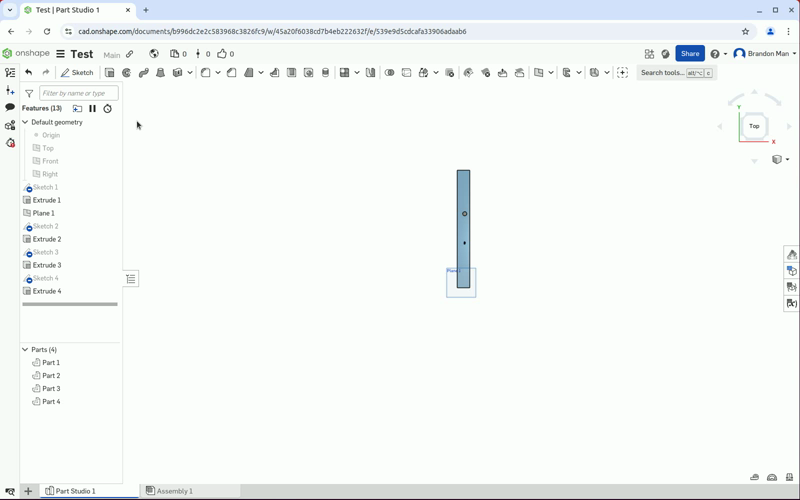
key(shift+h)
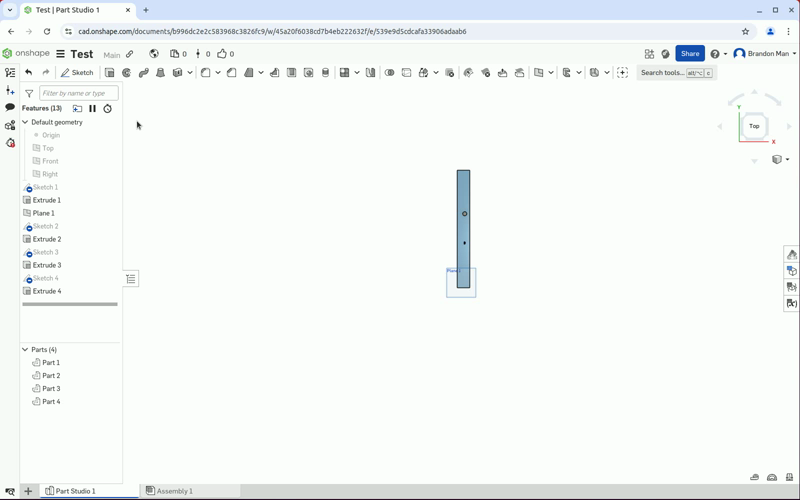
mouse_move(73, 189)
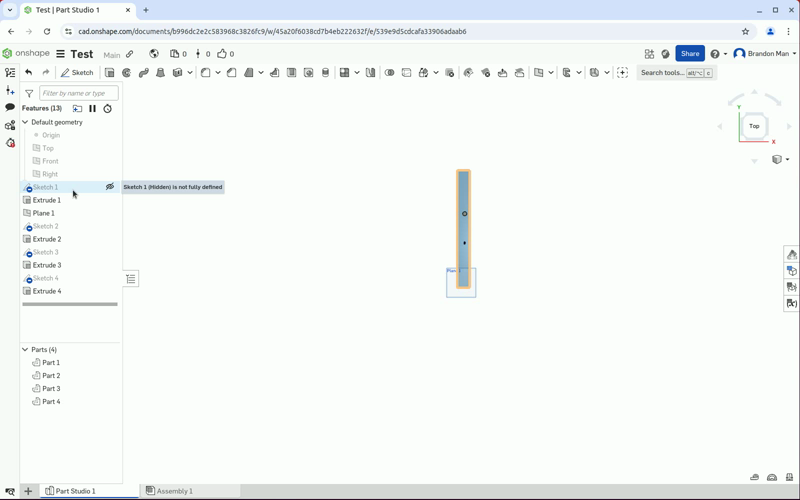
click(73, 189)
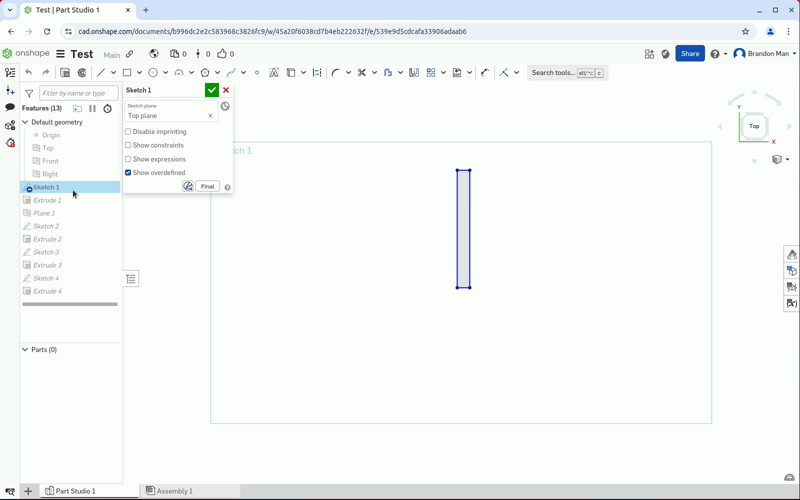
mouse_move(229, 92)
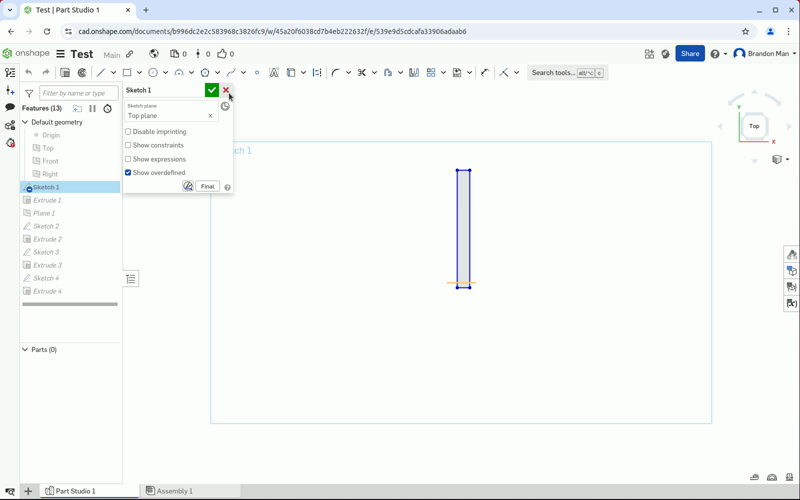
click(229, 92)
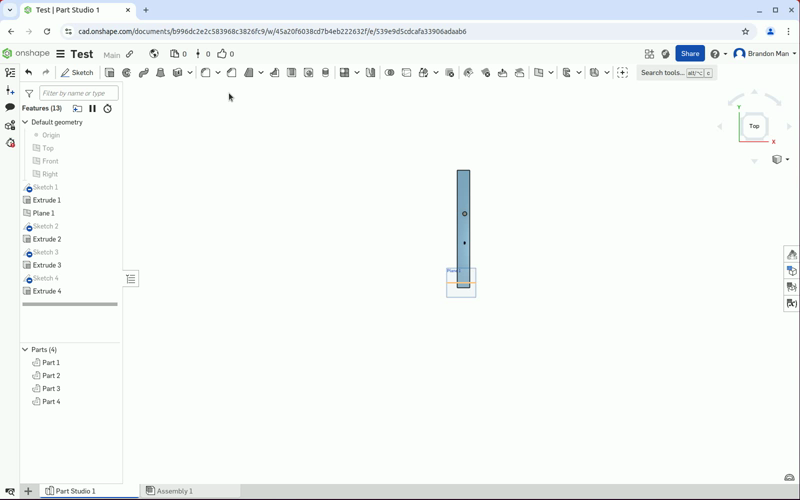
mouse_move(73, 352)
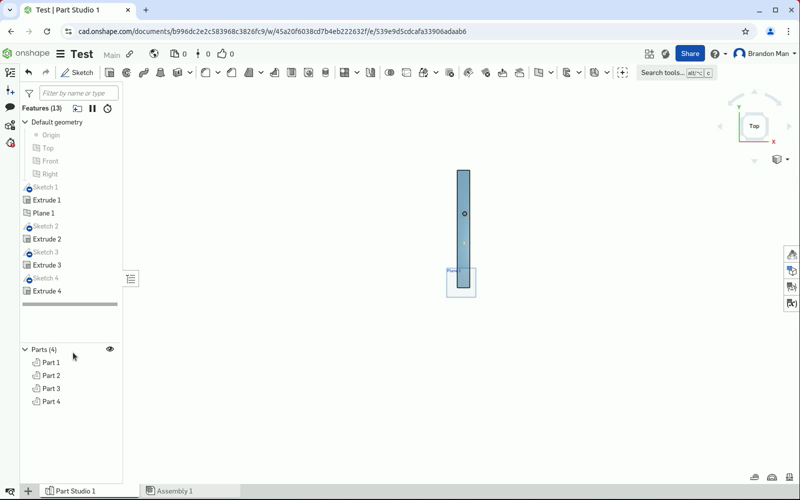
key(y)
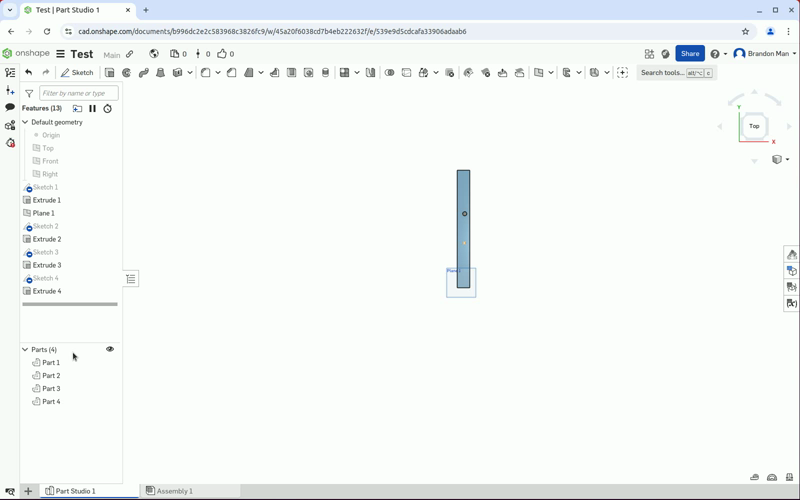
key(shift+p)
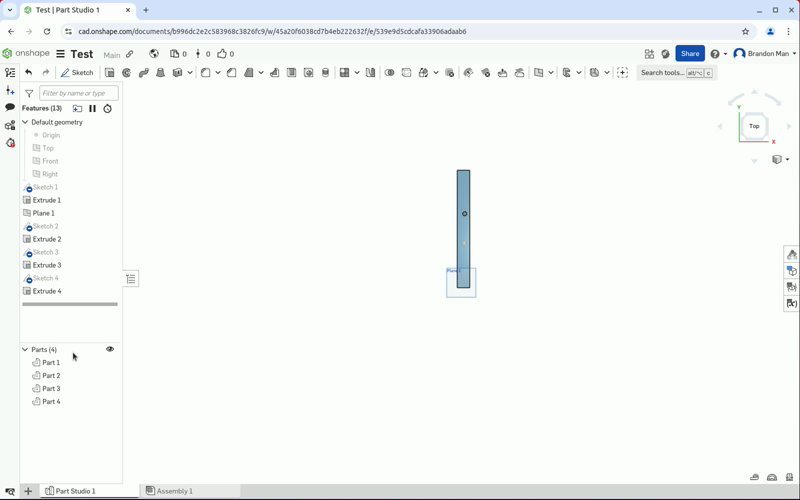
key(space)
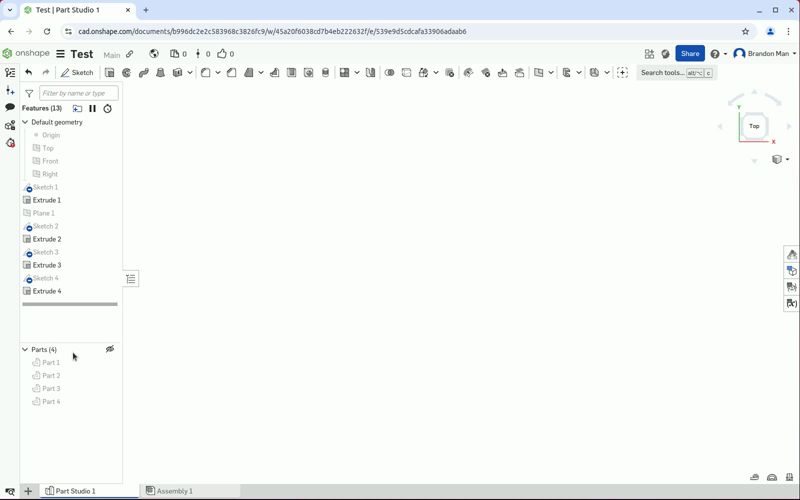
key_down(shift)
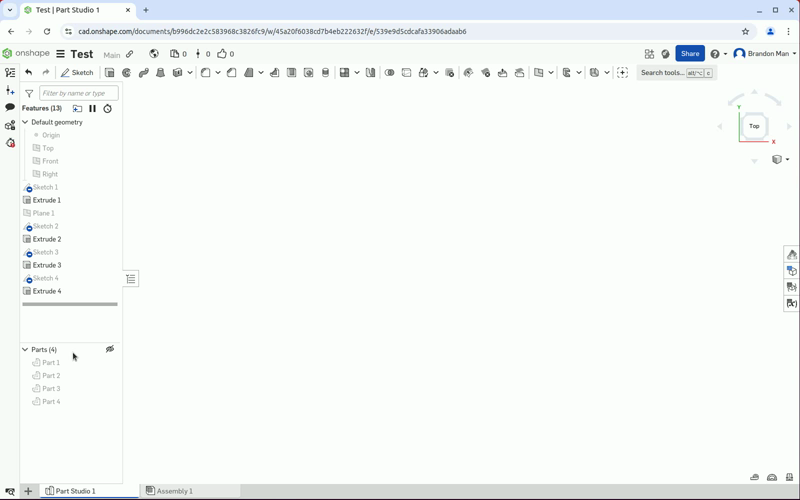
key(up)
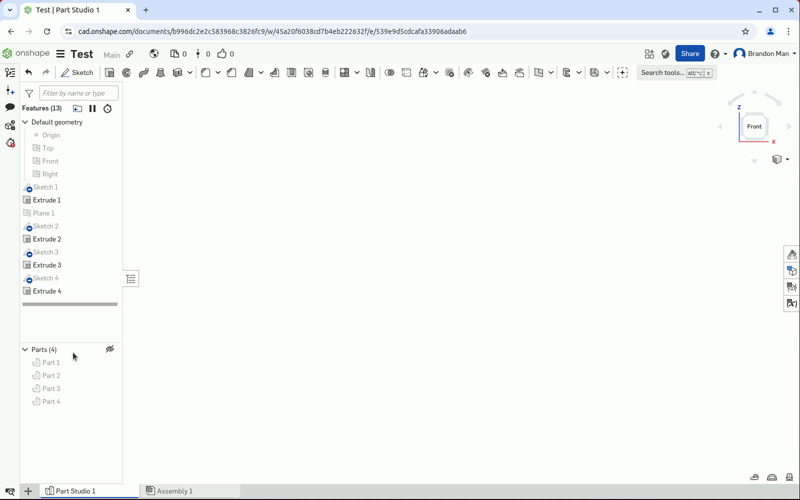
key_up(shift)
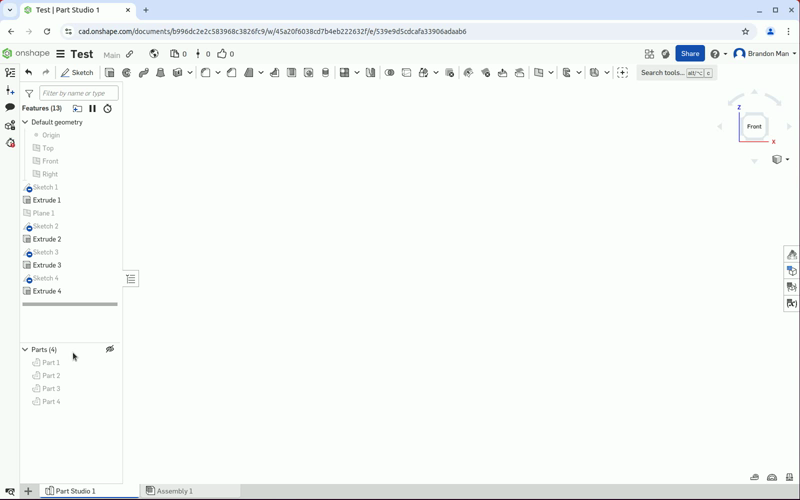
mouse_move(73, 352)
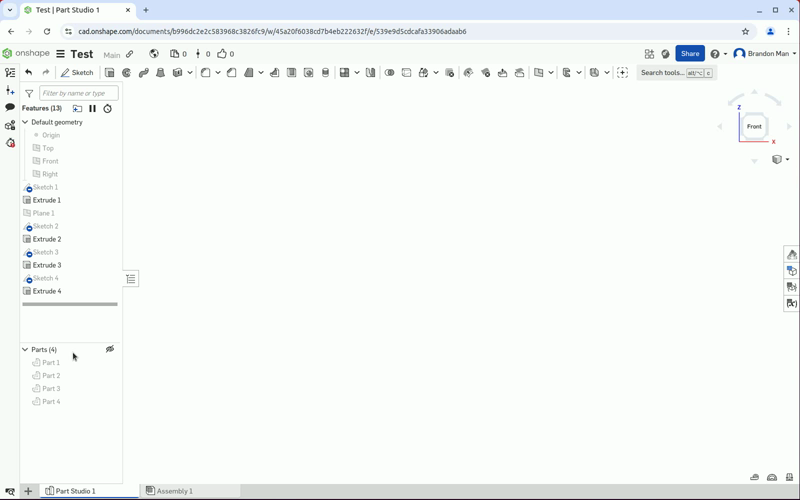
key(shift+y)
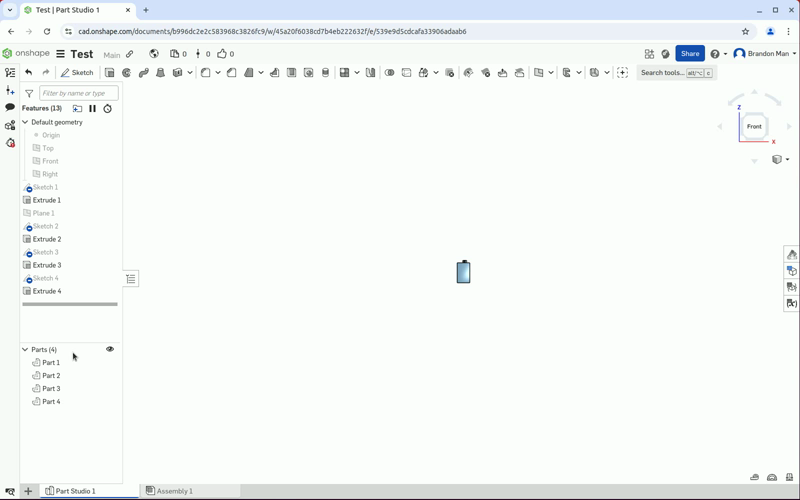
mouse_move(541, 75)
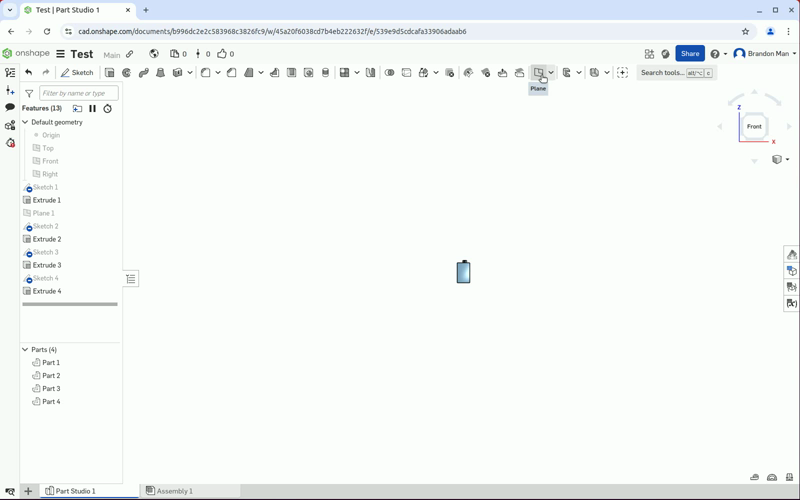
click(541, 75)
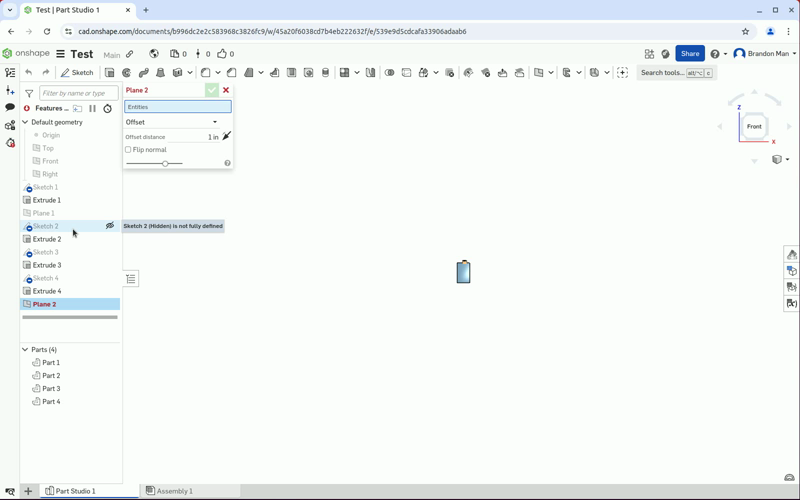
scroll(3)
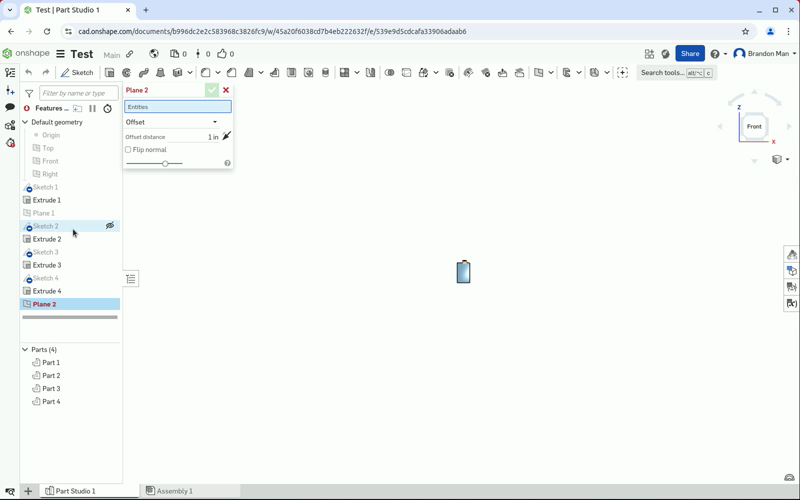
mouse_move(73, 163)
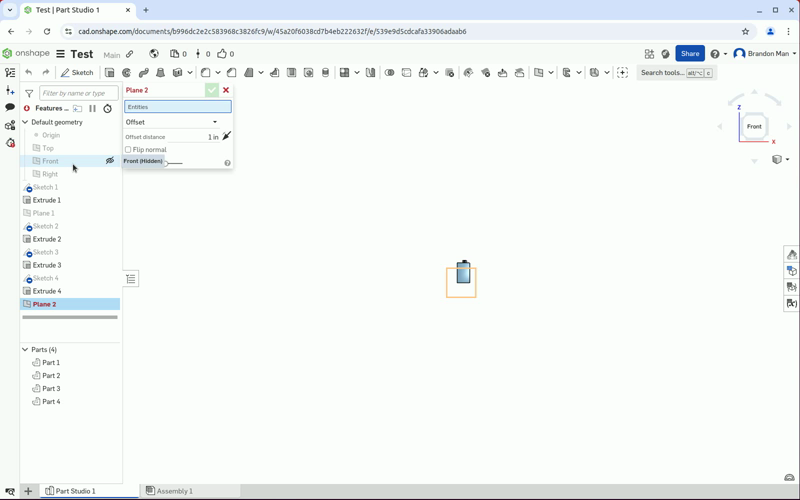
click(73, 163)
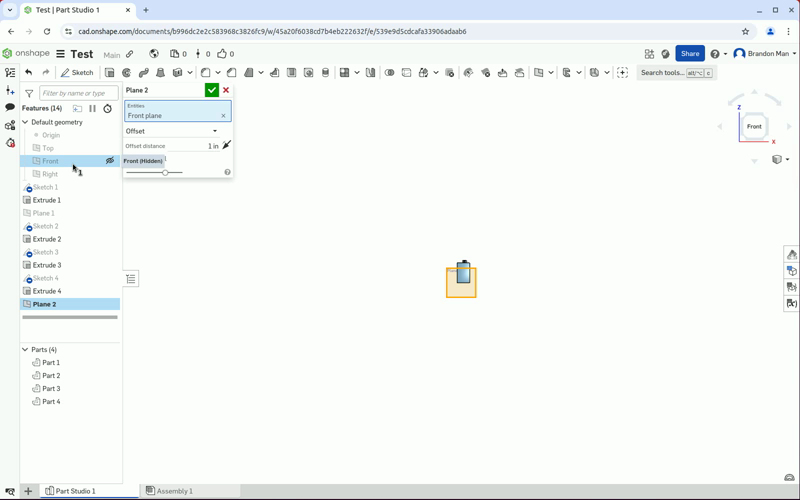
key(tab, 2)
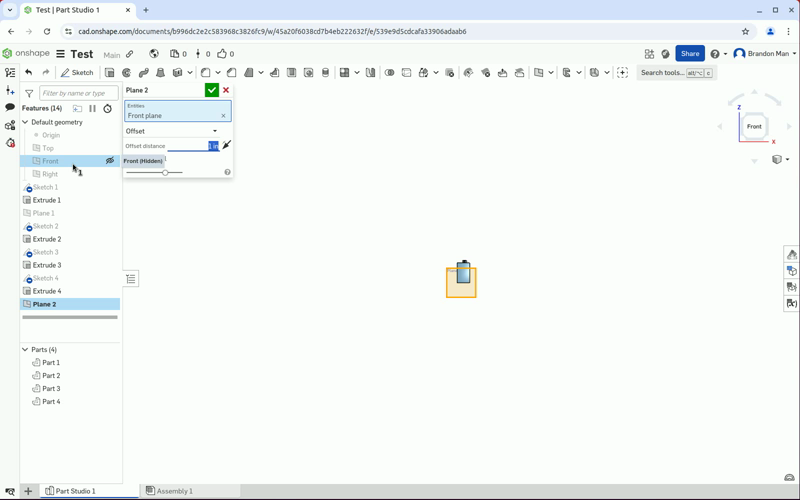
text(0.955)
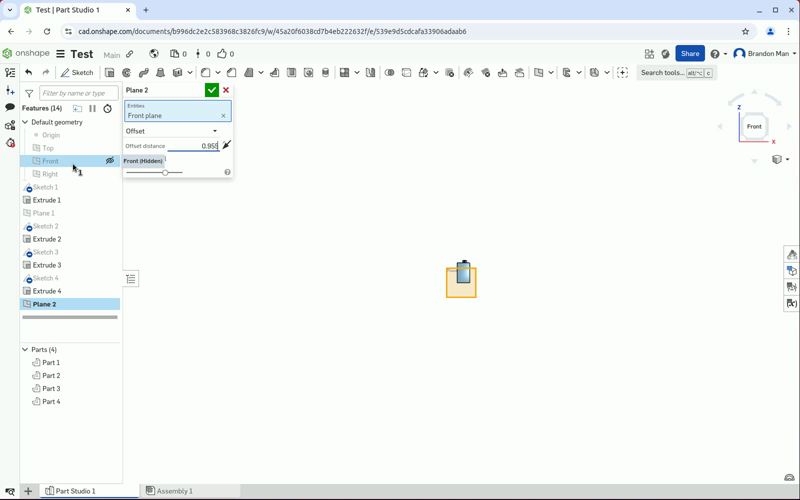
key(enter, 2)
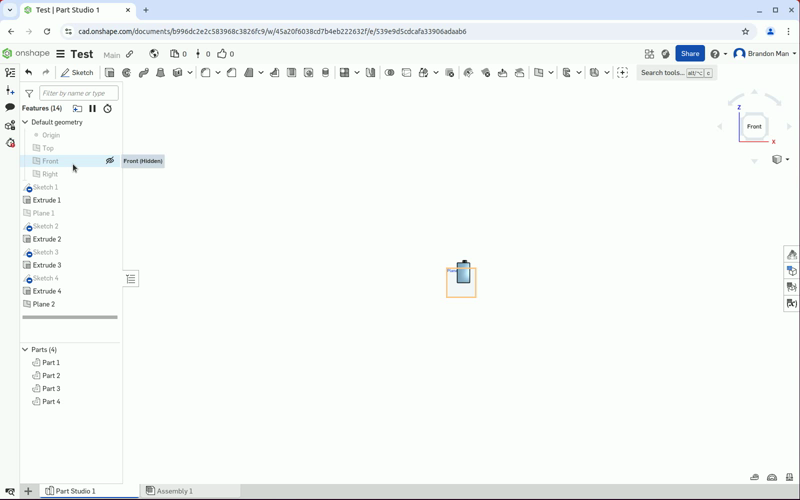
key(shift+s)
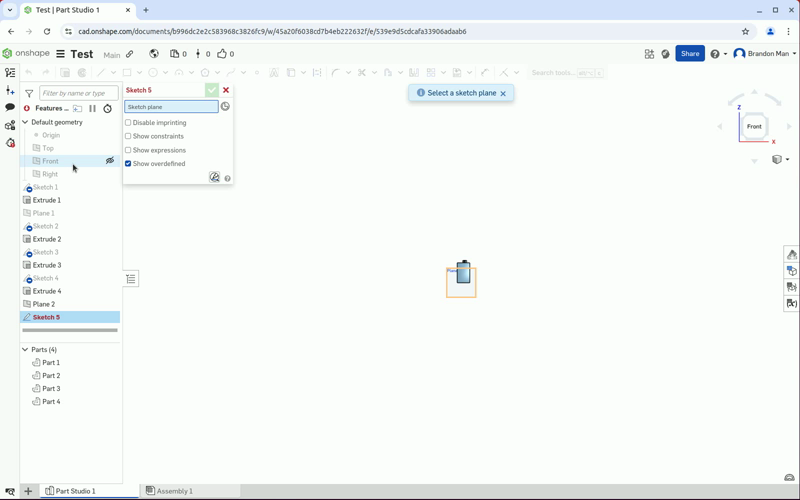
mouse_move(73, 306)
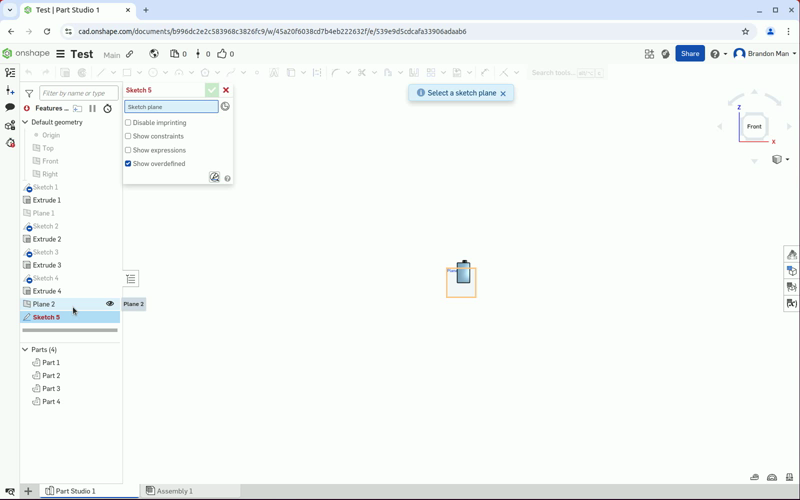
click(73, 306)
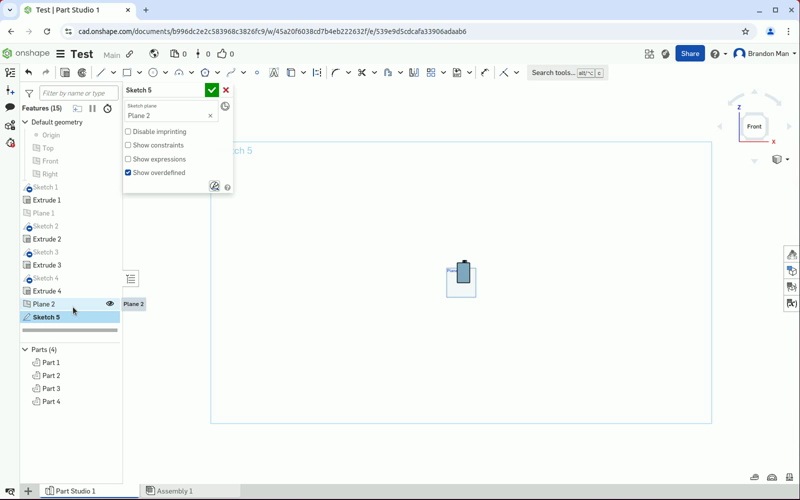
mouse_move(73, 352)
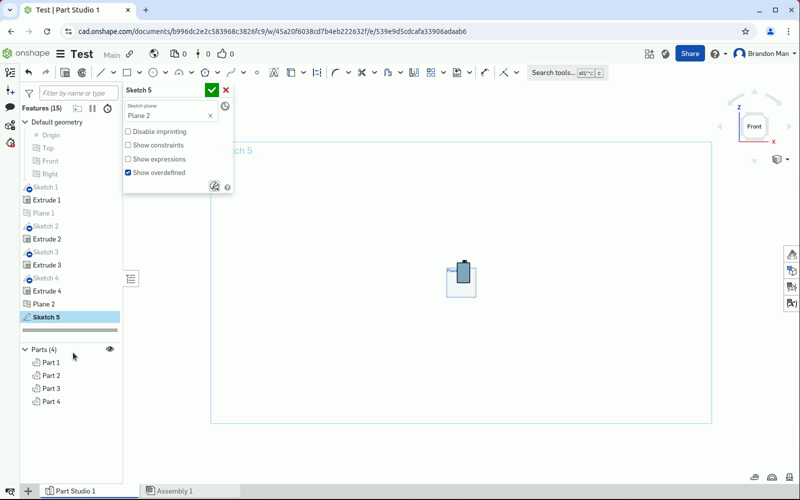
key(y)
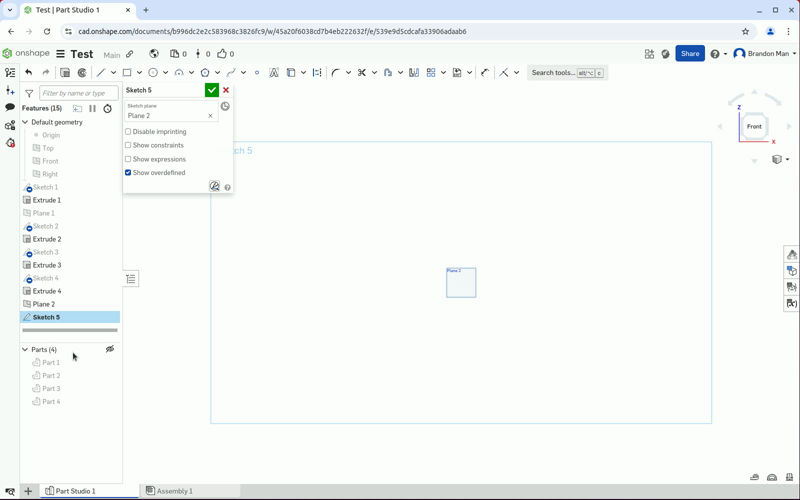
key(c)
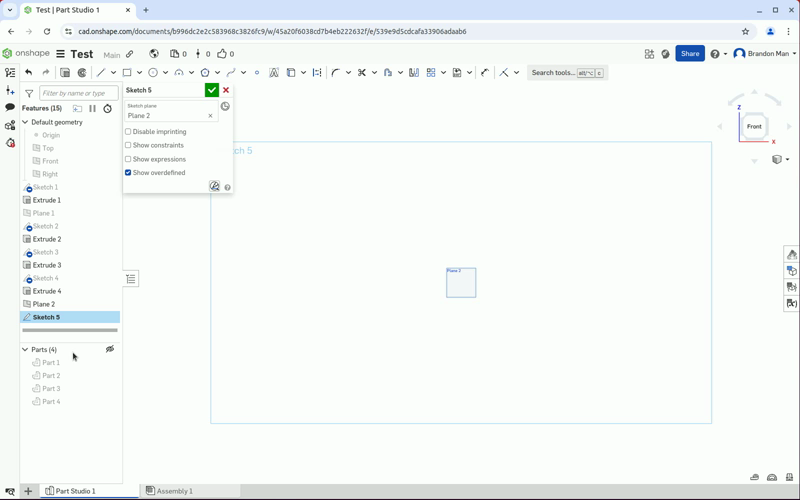
key_down(shift)
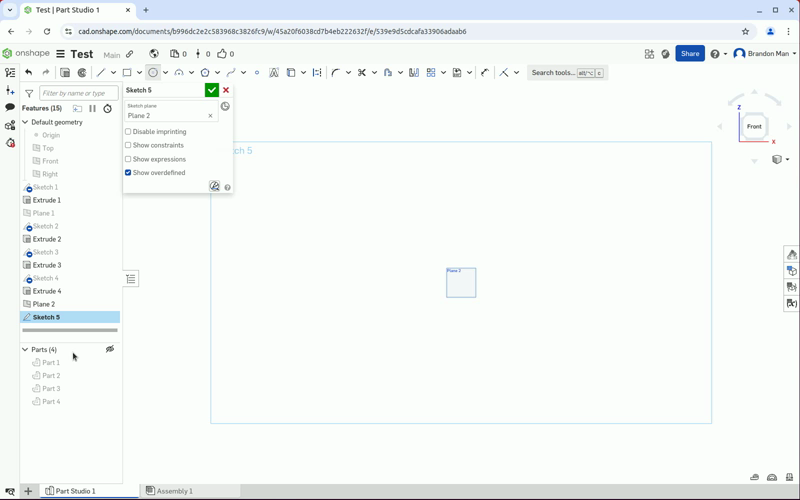
mouse_move(464, 282)
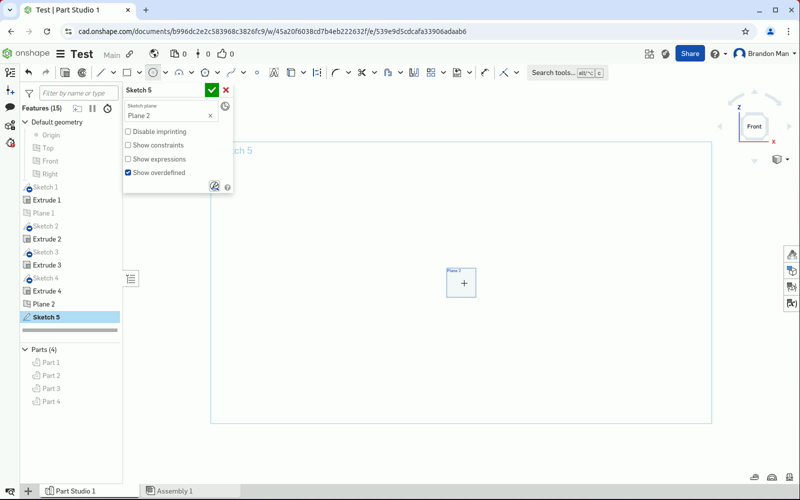
click(464, 282)
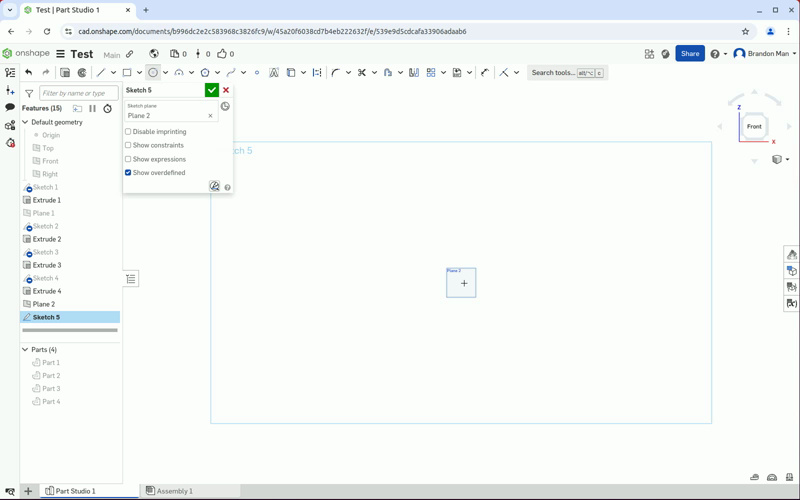
key_up(shift)
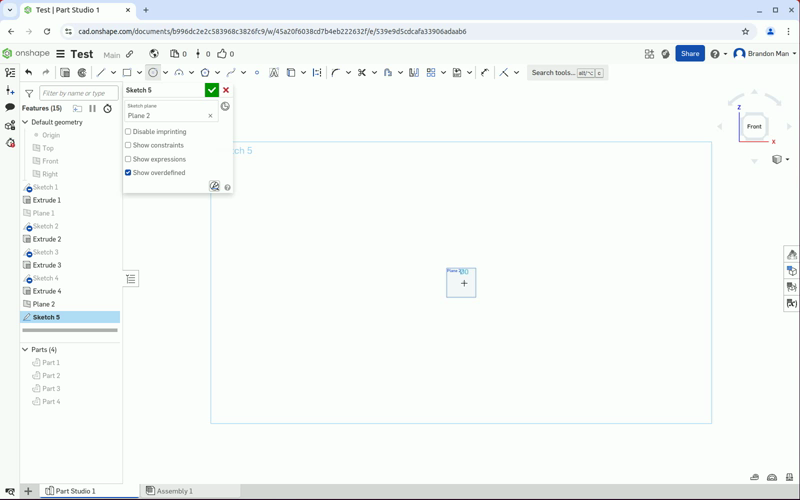
mouse_move(465, 282)
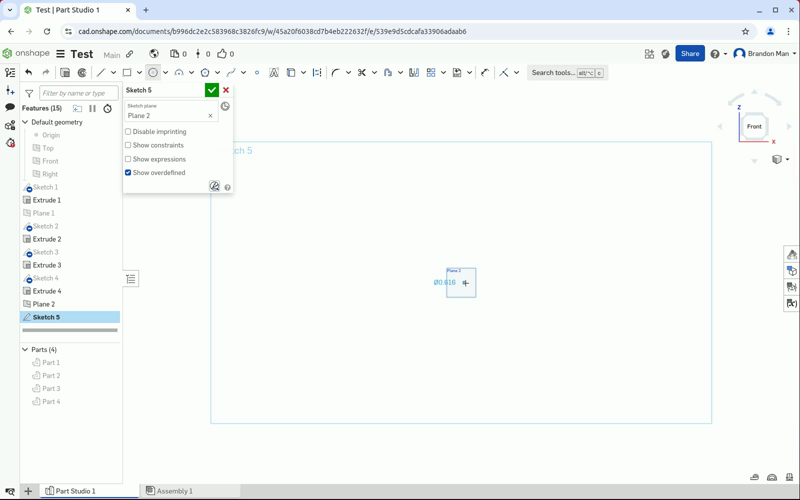
scroll(6)
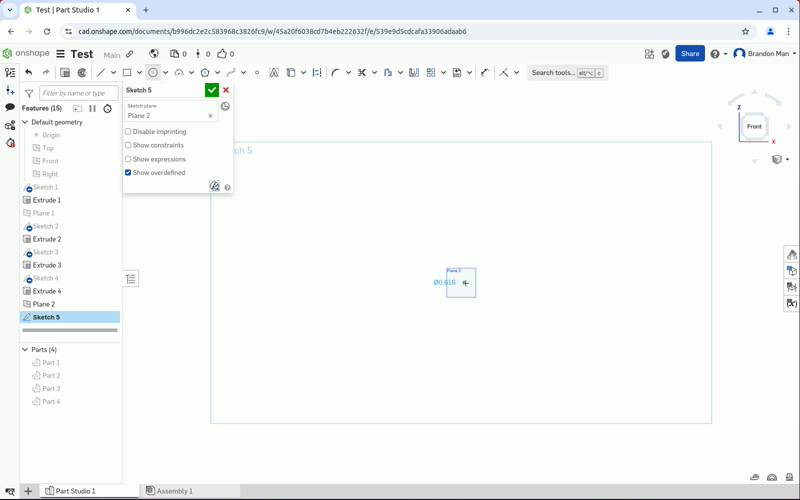
scroll(6)
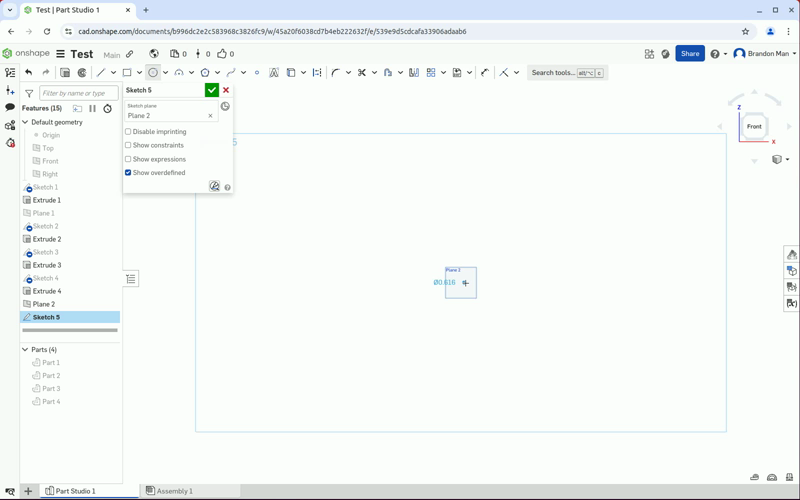
scroll(6)
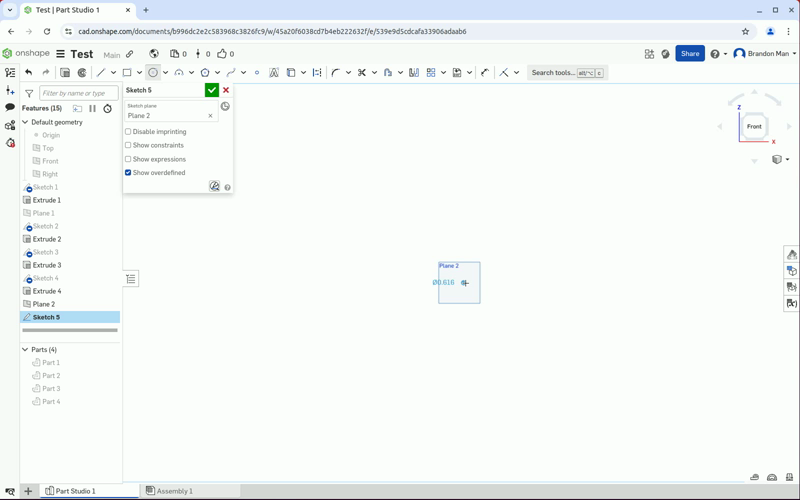
scroll(6)
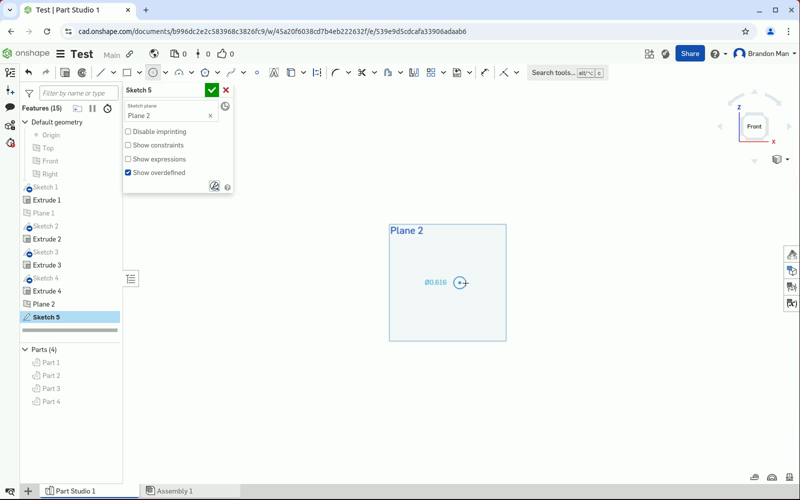
scroll(6)
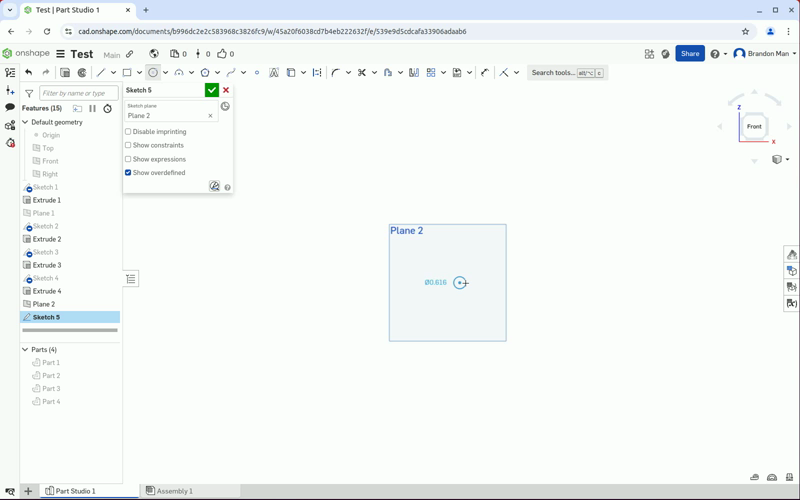
scroll(6)
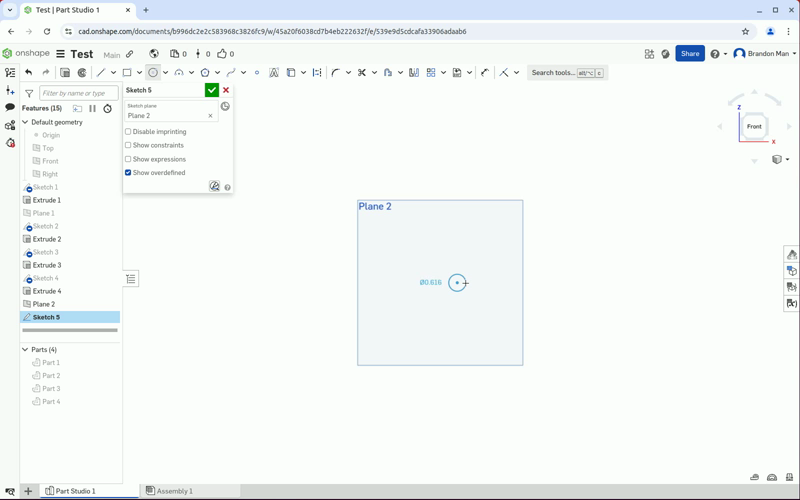
scroll(6)
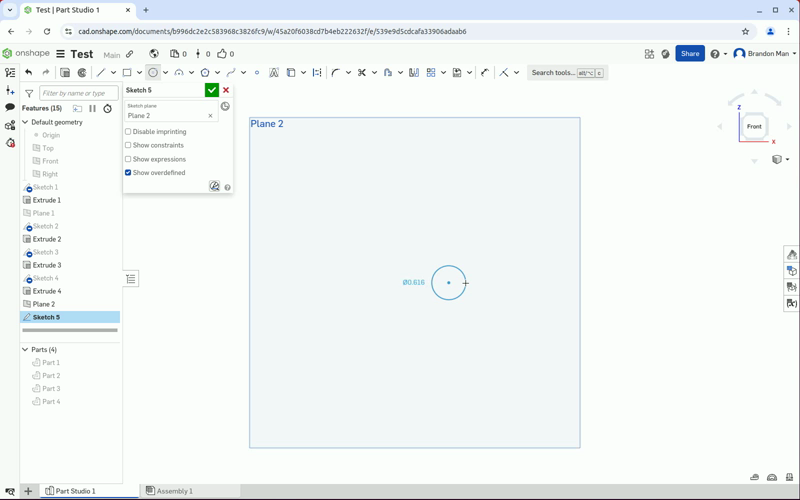
click(465, 282)
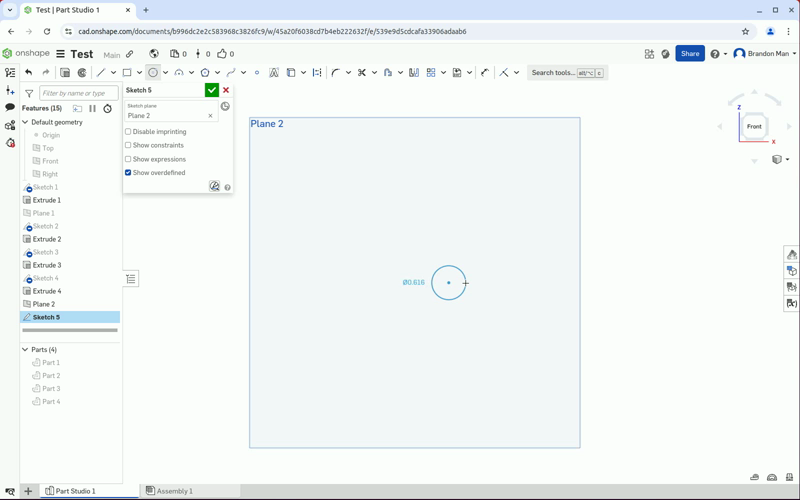
scroll(-6)
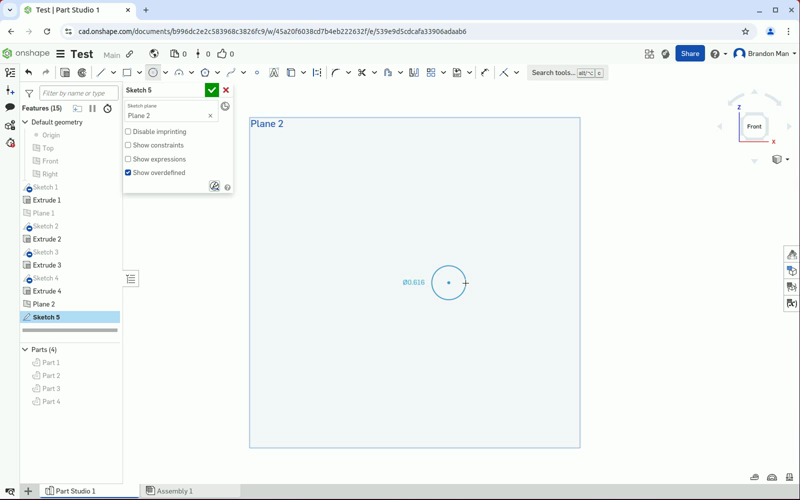
scroll(-6)
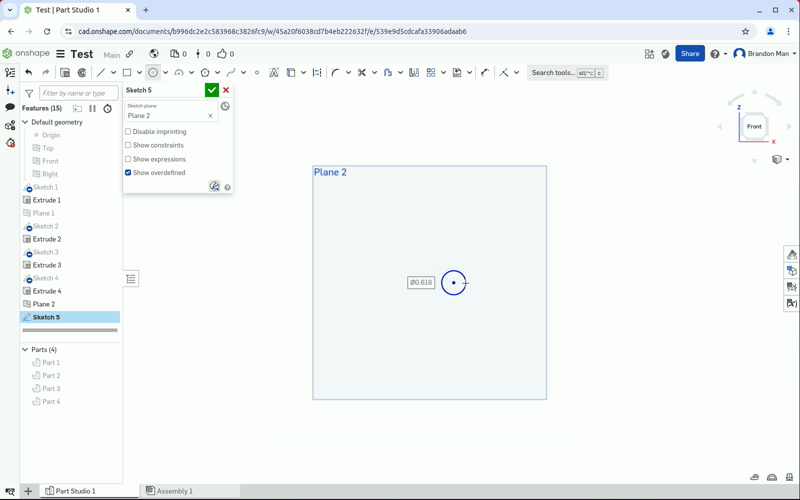
scroll(-6)
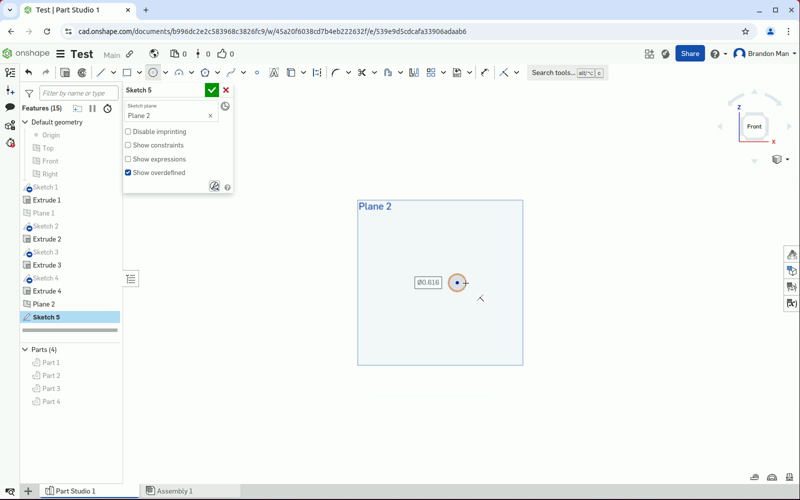
scroll(-6)
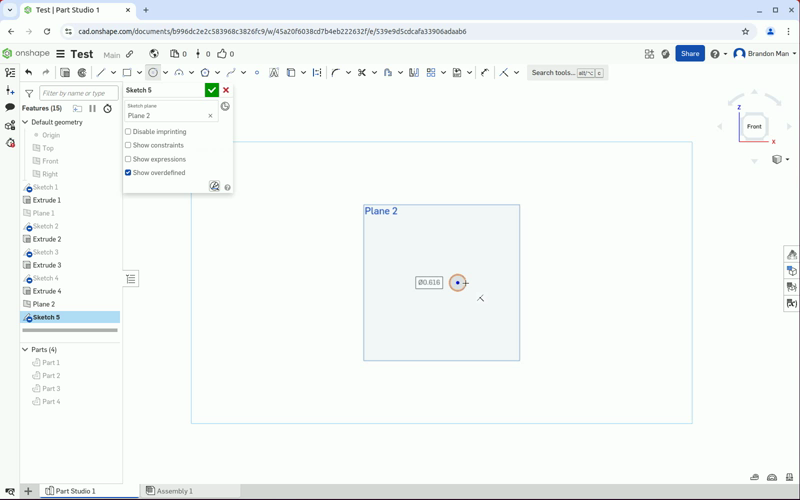
scroll(-6)
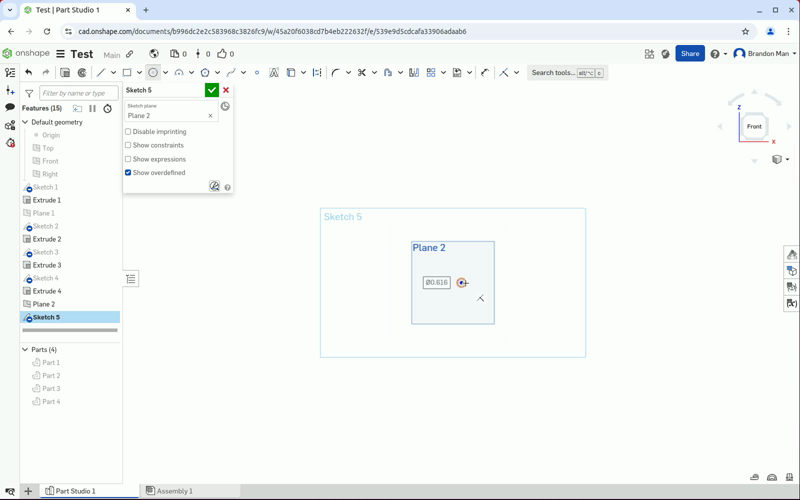
scroll(-6)
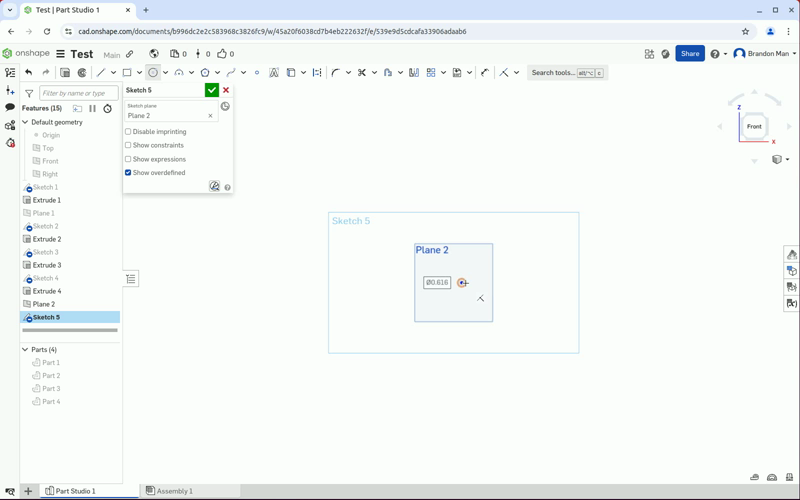
scroll(-6)
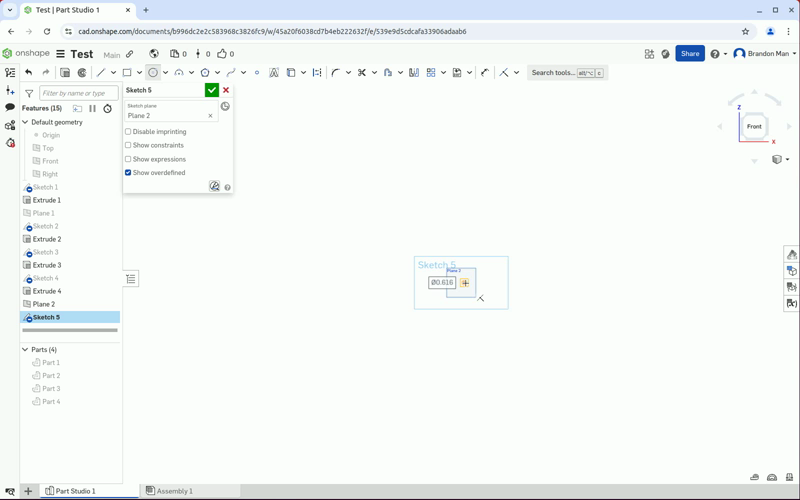
key(esc)
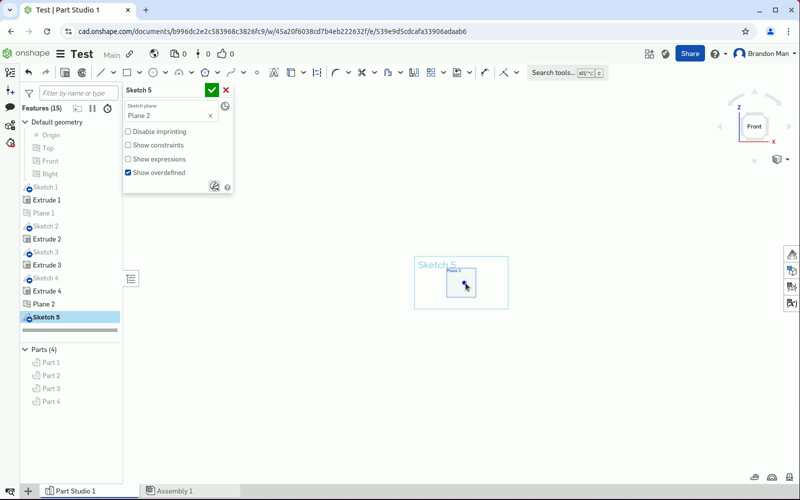
mouse_move(463, 282)
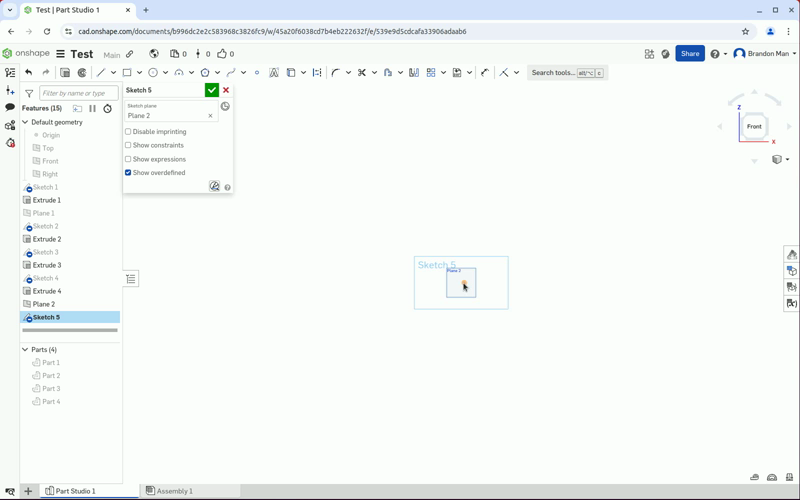
scroll(6)
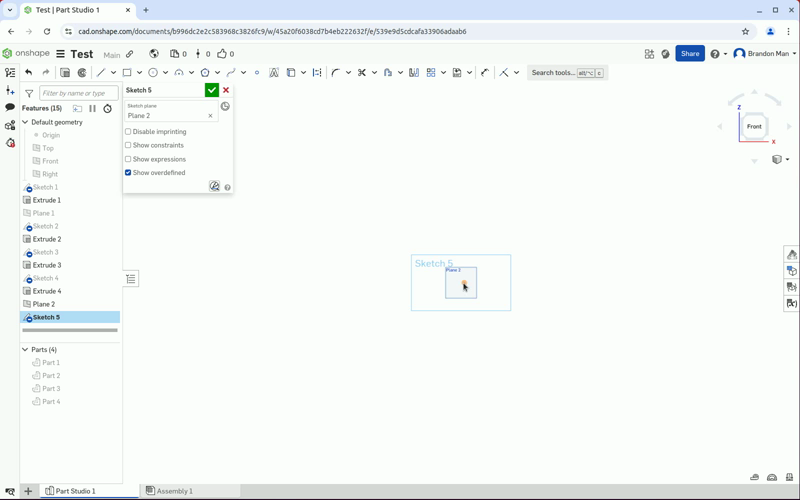
scroll(6)
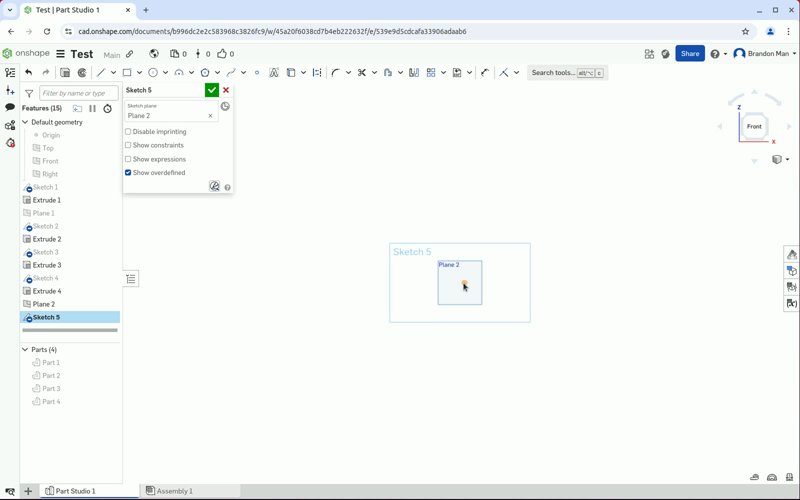
scroll(6)
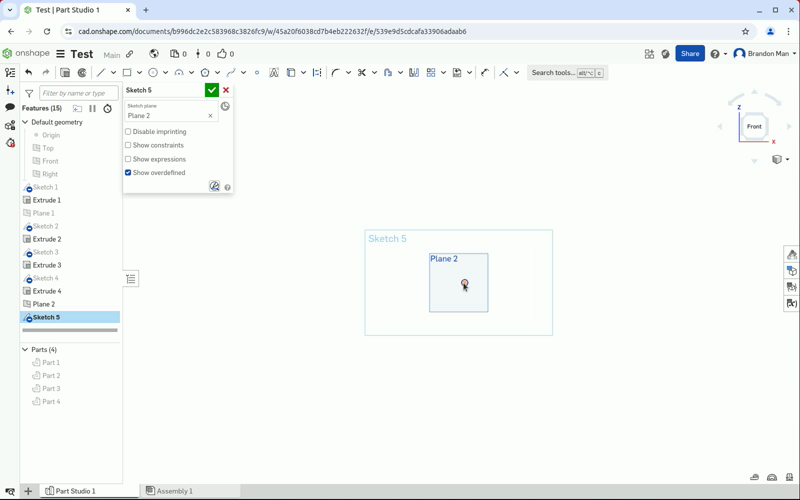
scroll(6)
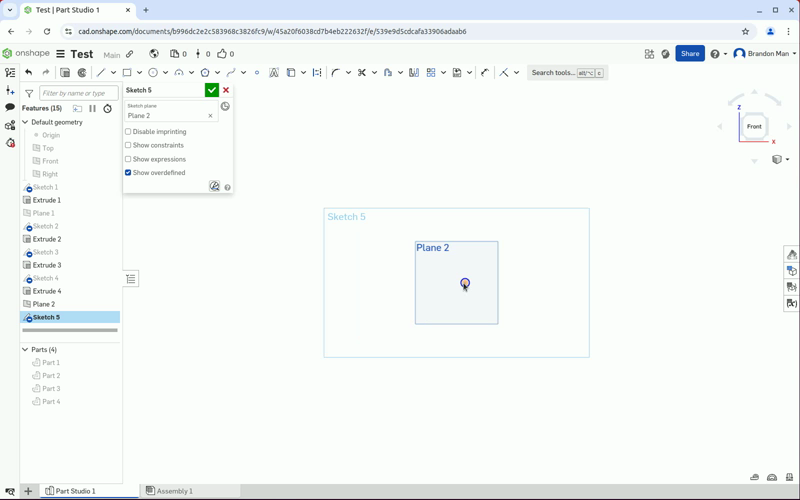
scroll(6)
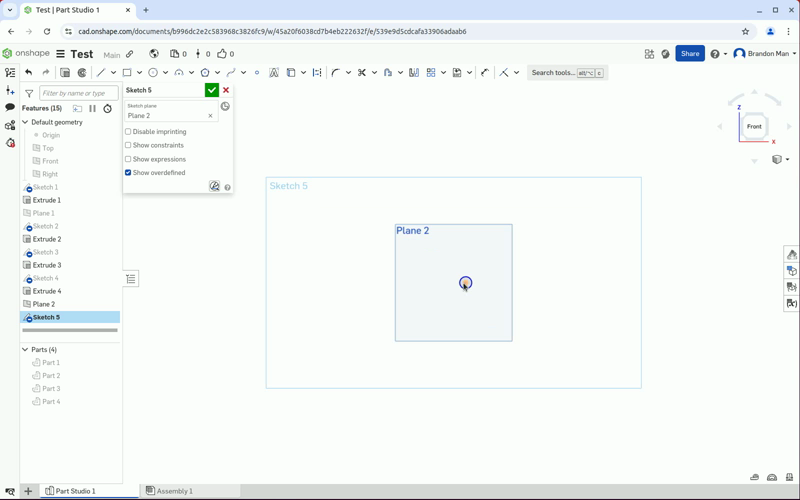
scroll(6)
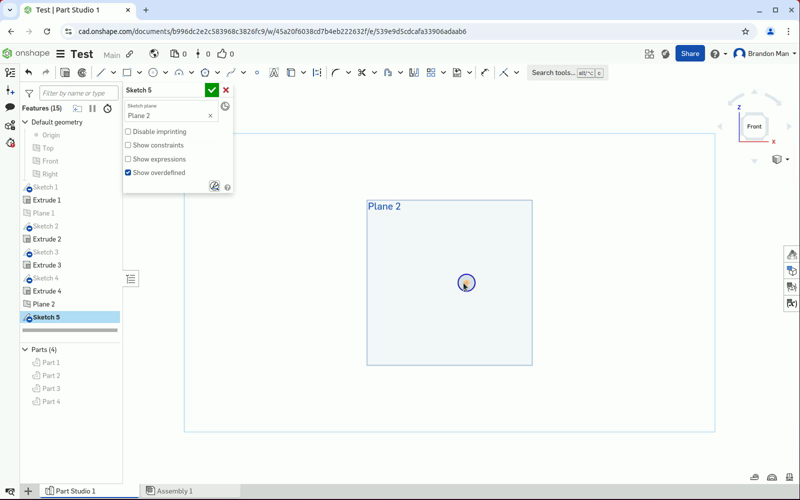
scroll(6)
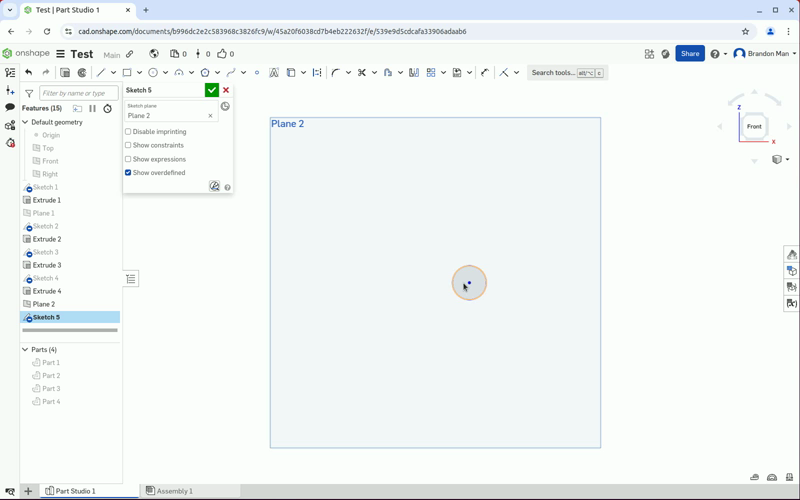
click(463, 282)
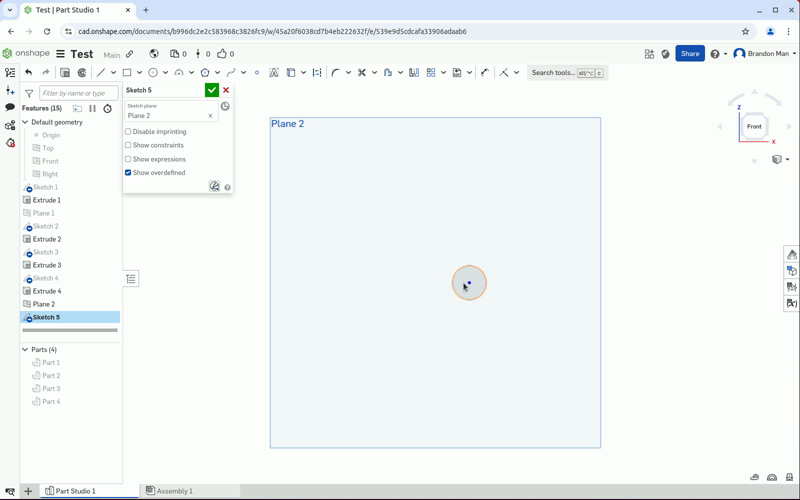
scroll(-6)
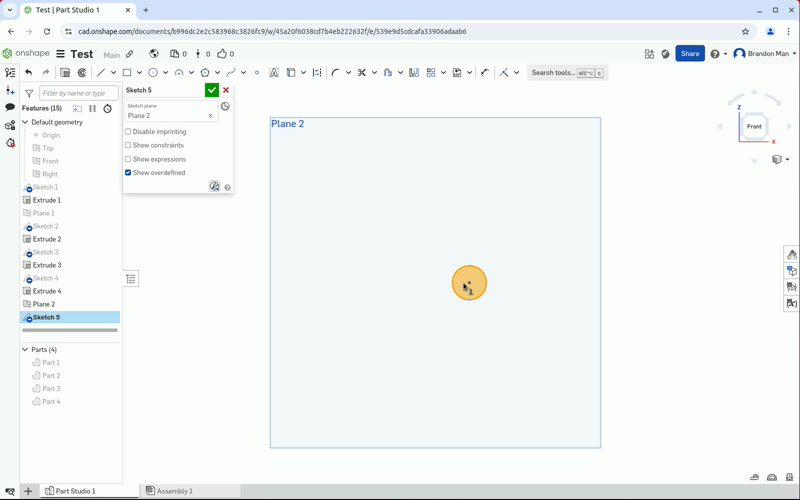
scroll(-6)
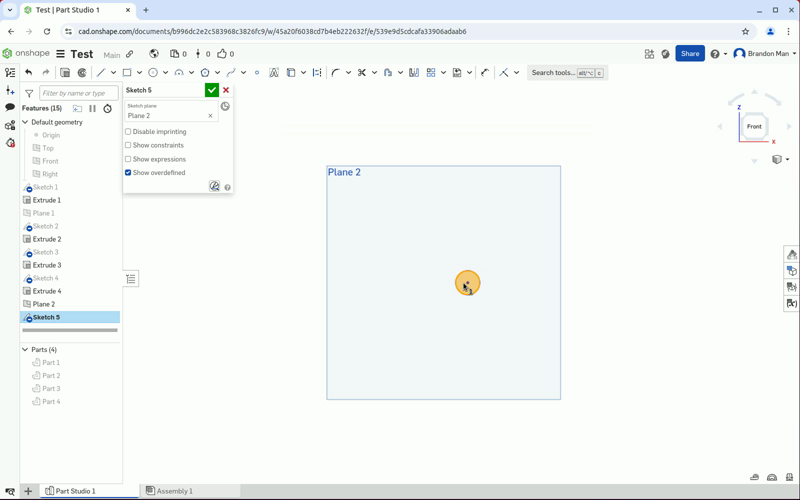
scroll(-6)
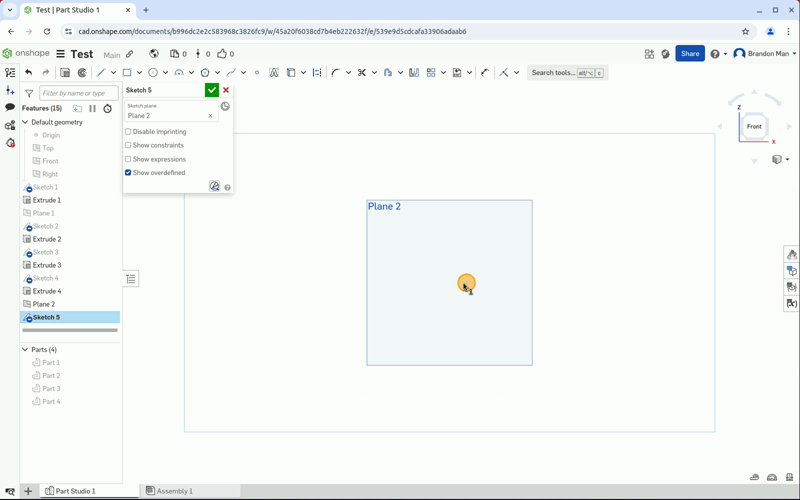
scroll(-6)
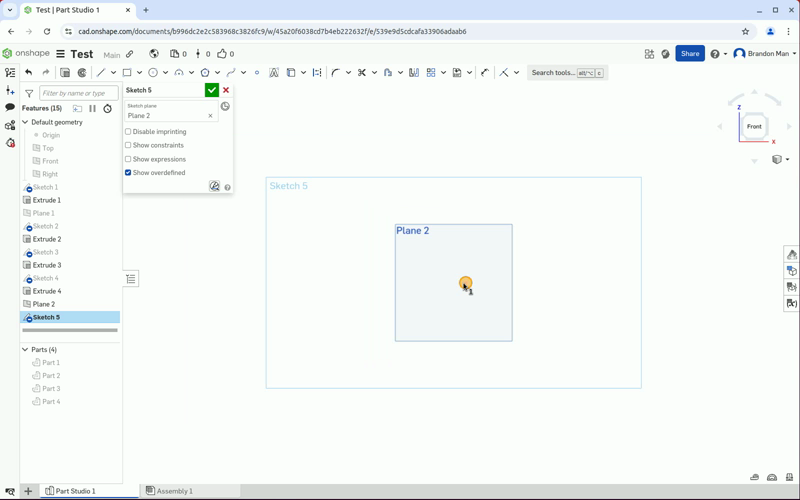
scroll(-6)
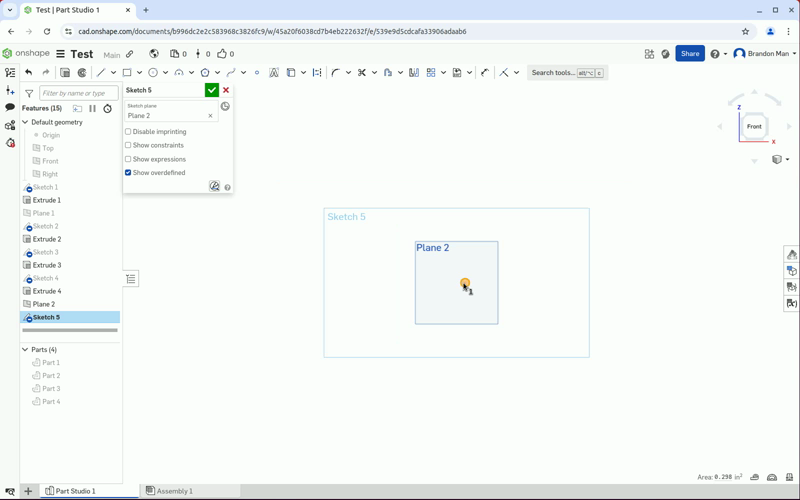
scroll(-6)
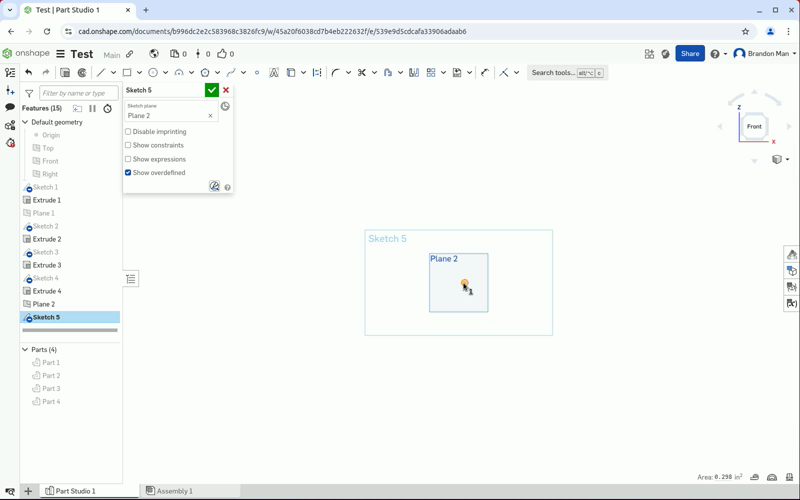
scroll(-6)
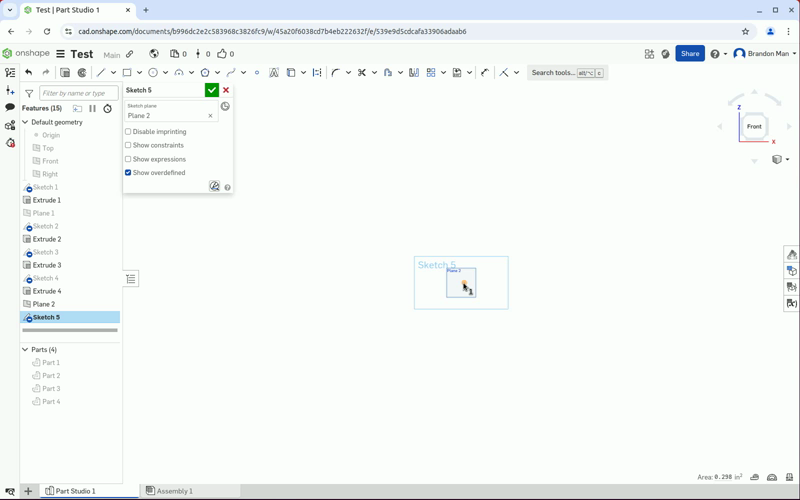
mouse_move(73, 352)
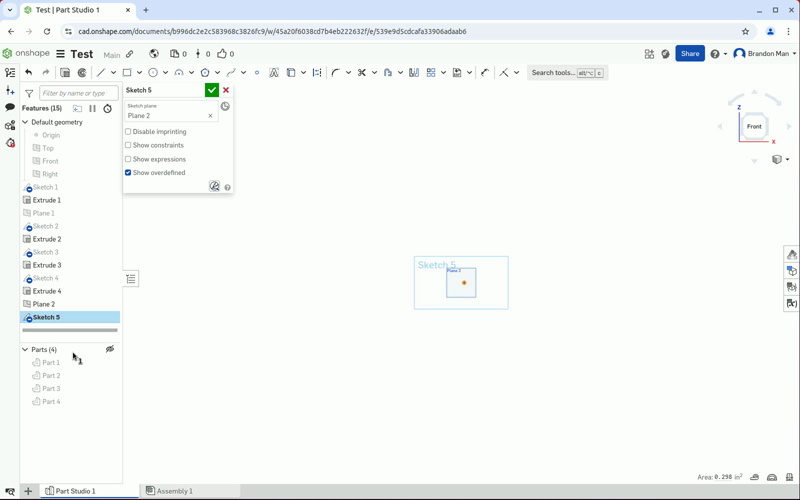
key(shift+y)
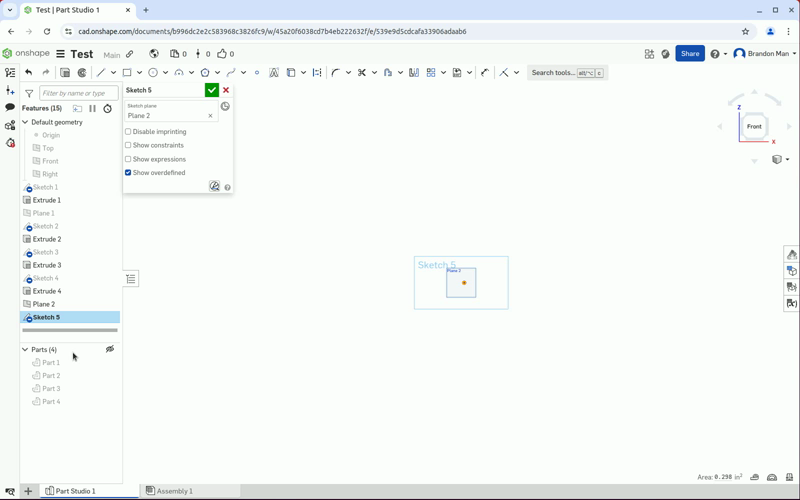
key(shift+e)
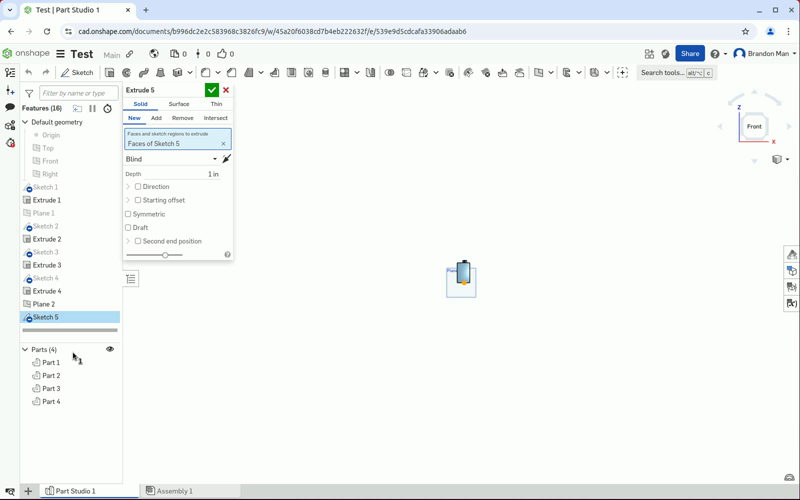
mouse_move(143, 106)
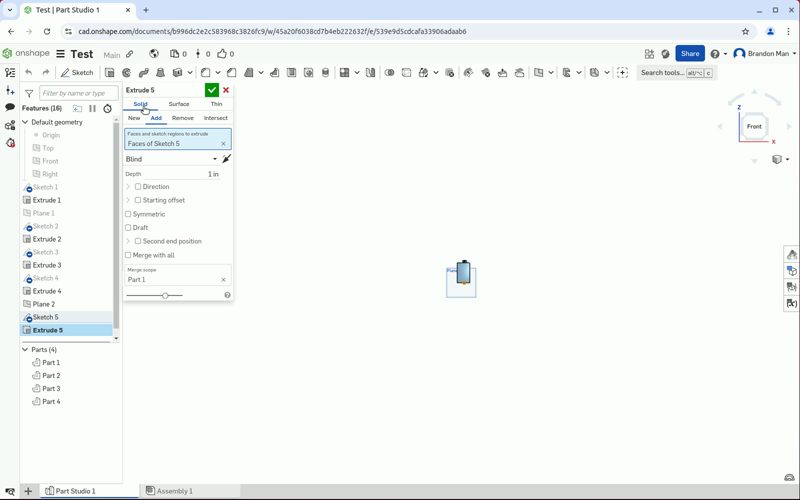
click(143, 106)
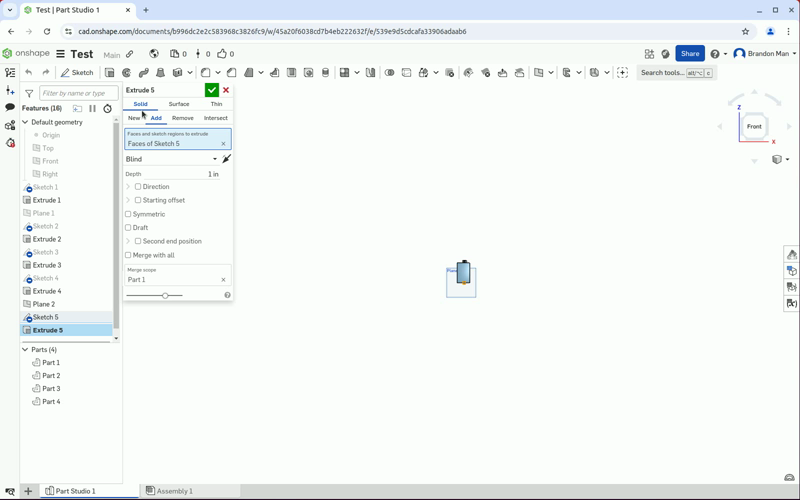
mouse_move(137, 120)
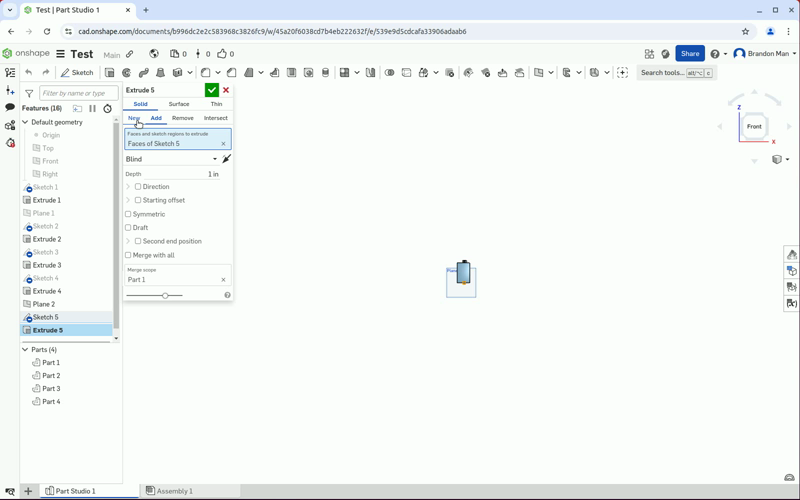
click(137, 120)
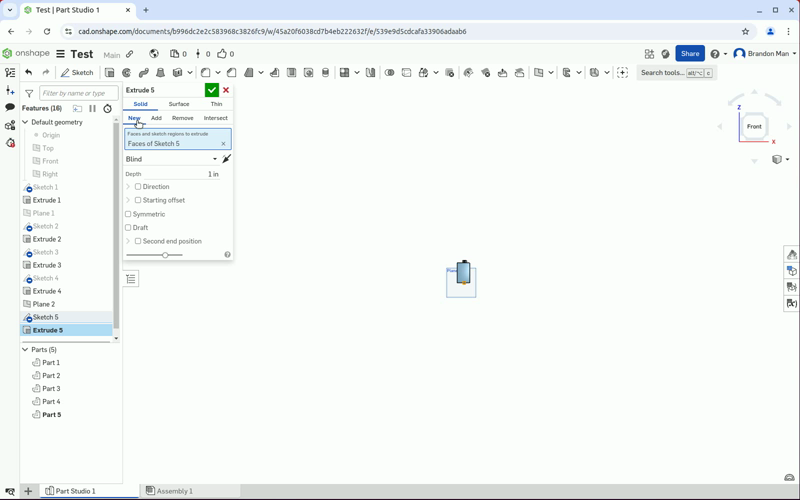
key(tab, 4)
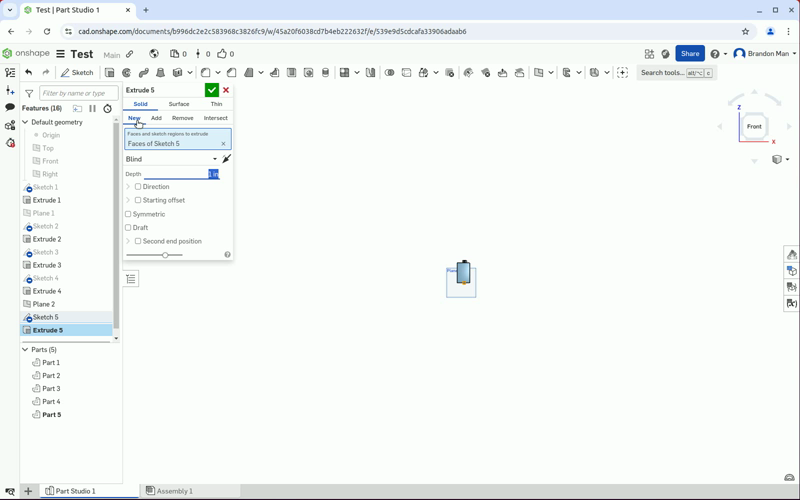
text(0.241)
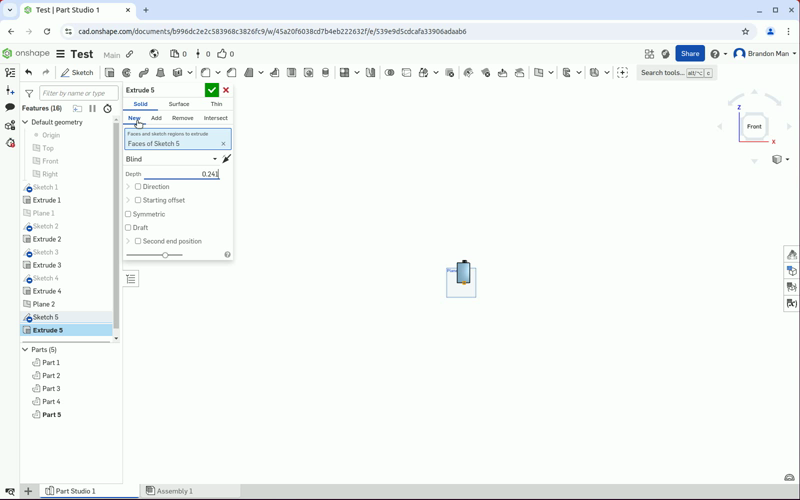
key(enter)
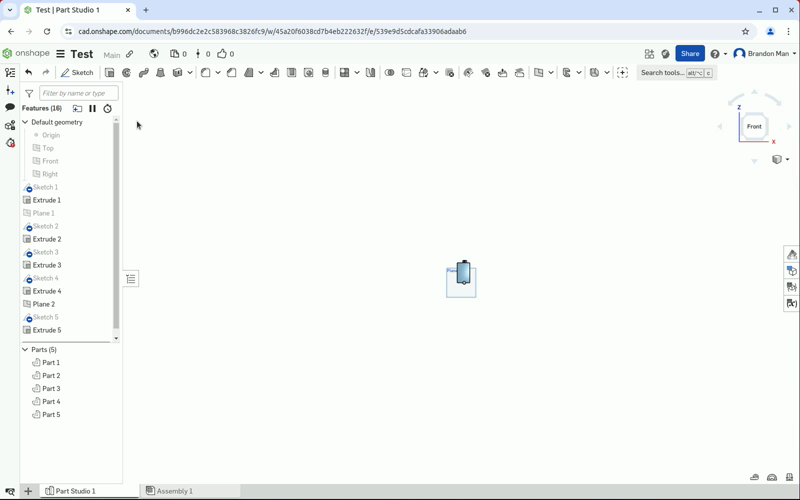
key(shift+h)
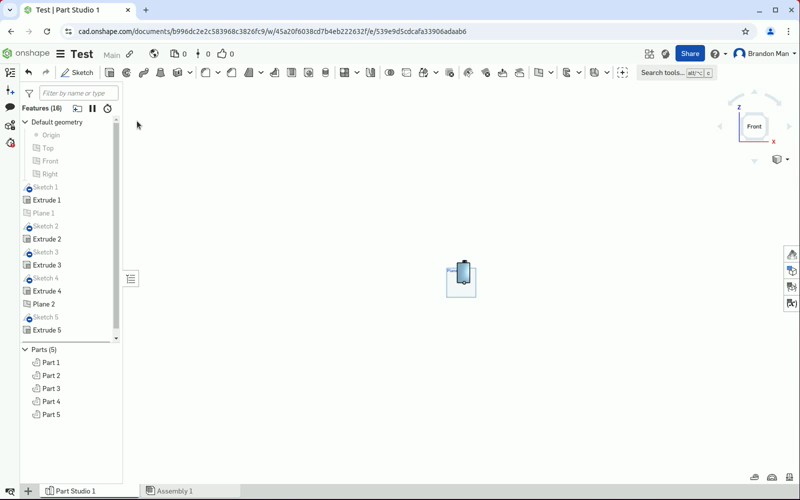
key(shift+h)
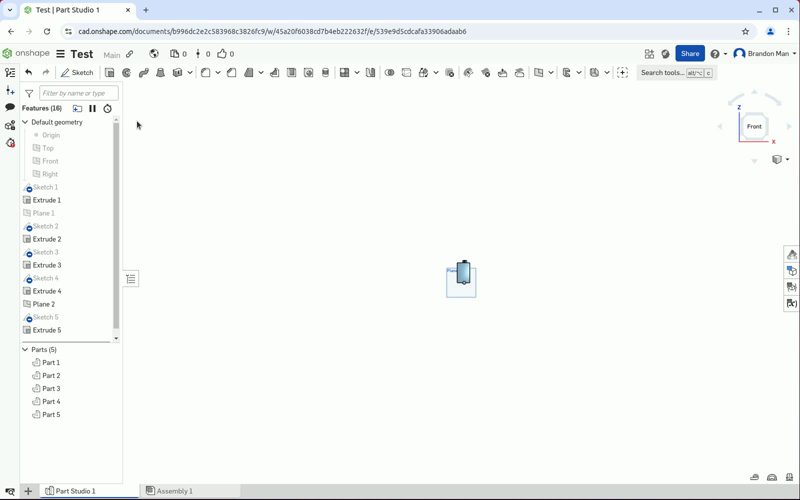
mouse_move(69, 189)
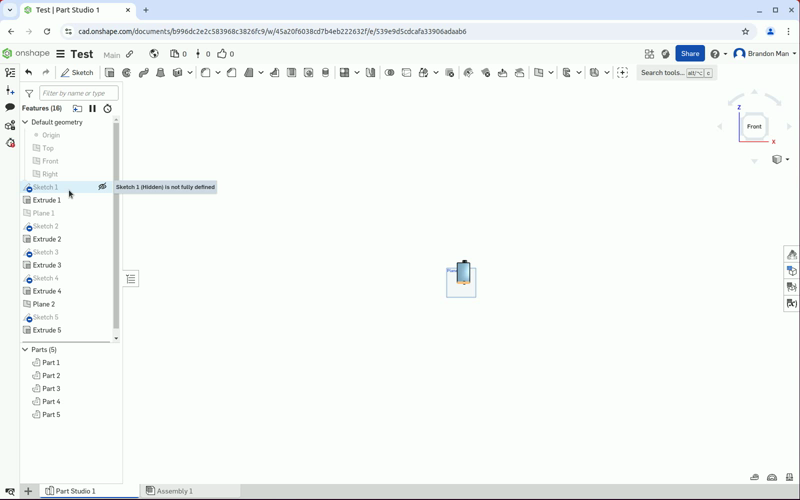
click(69, 189)
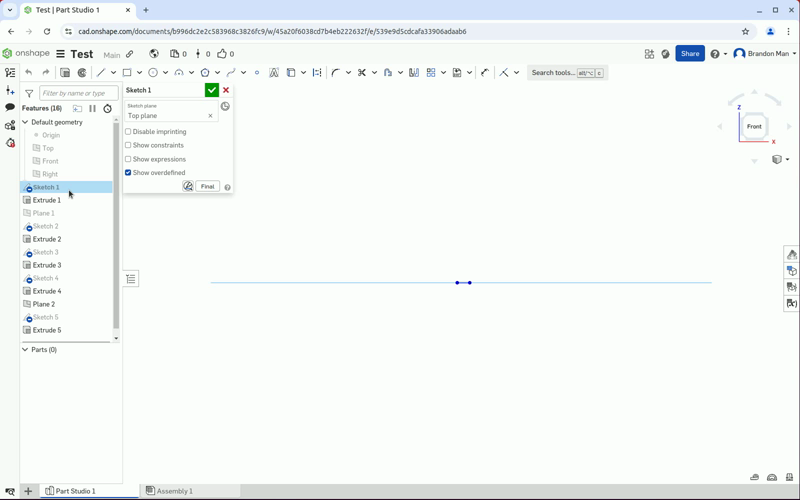
mouse_move(229, 92)
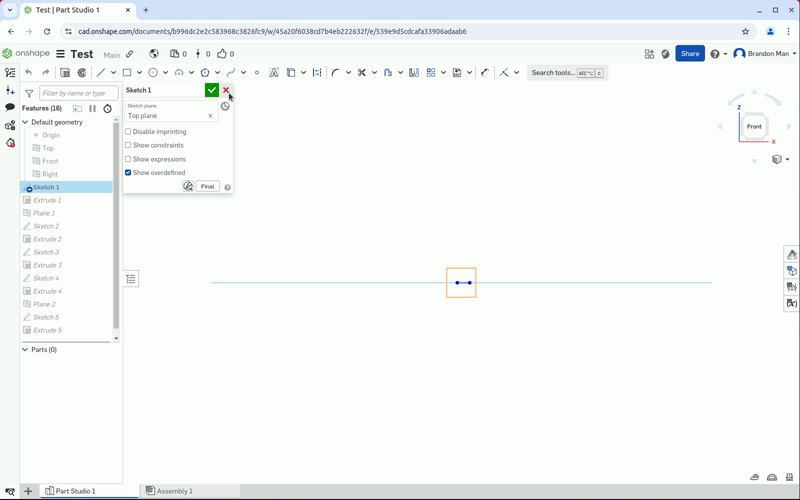
click(229, 92)
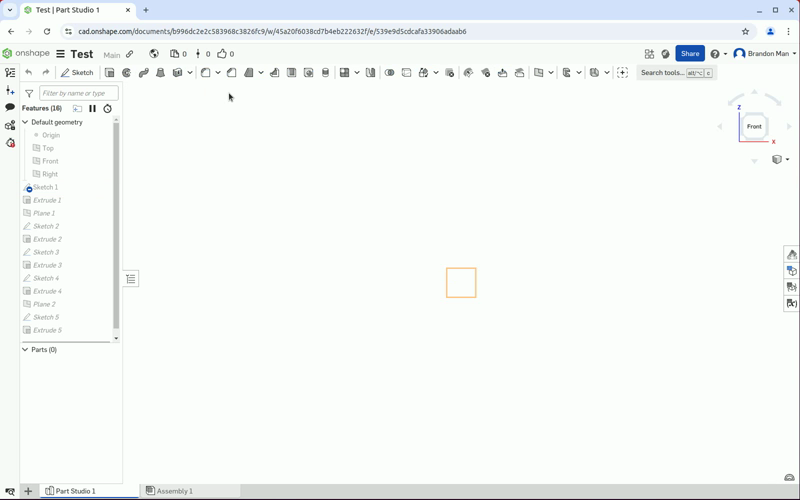
key(shift+s)
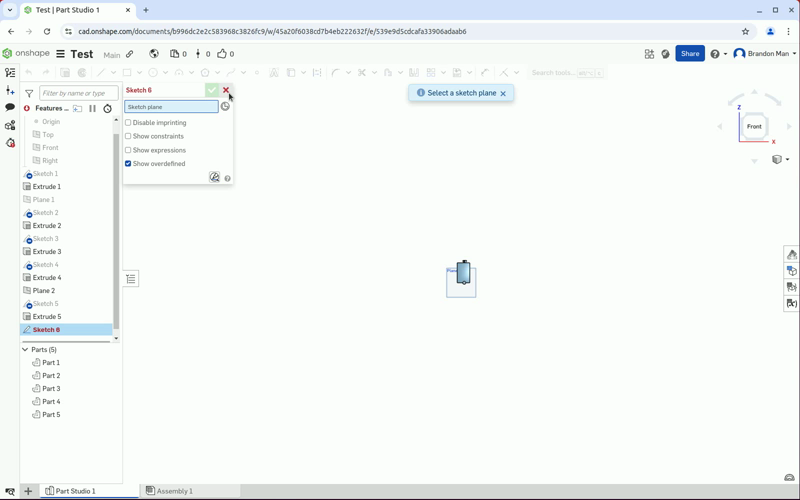
mouse_move(69, 293)
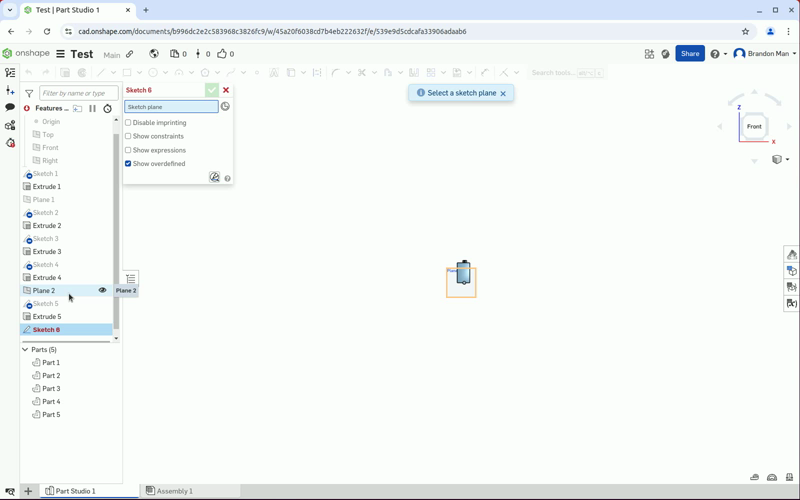
click(69, 293)
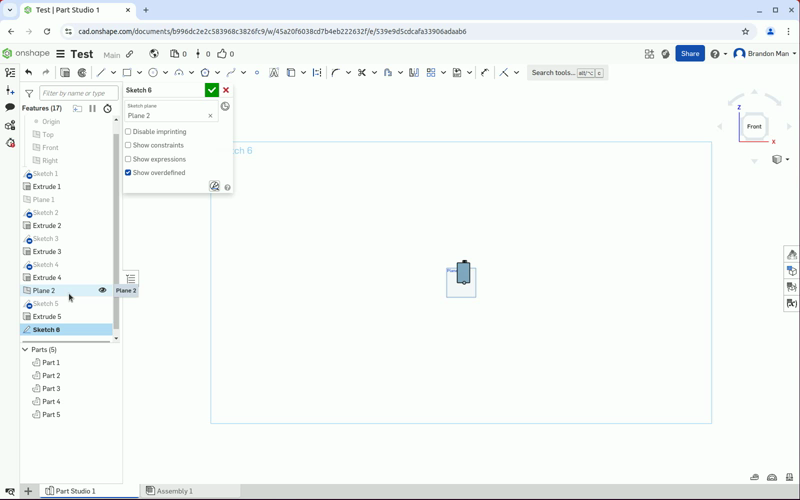
mouse_move(73, 352)
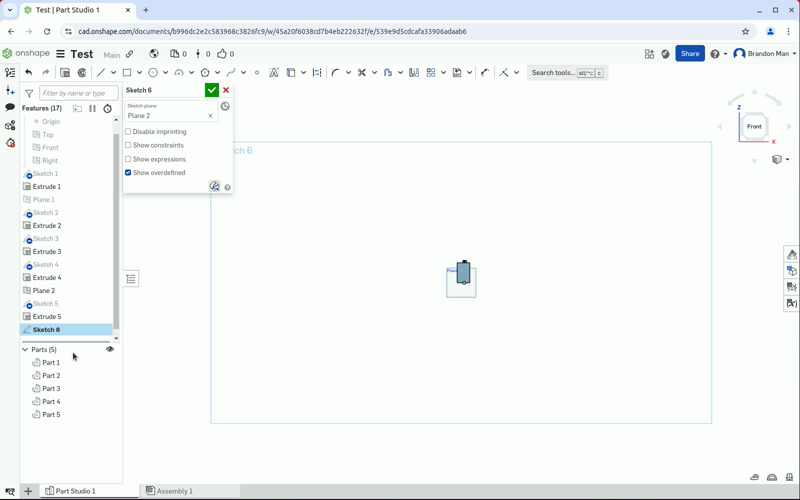
key(y)
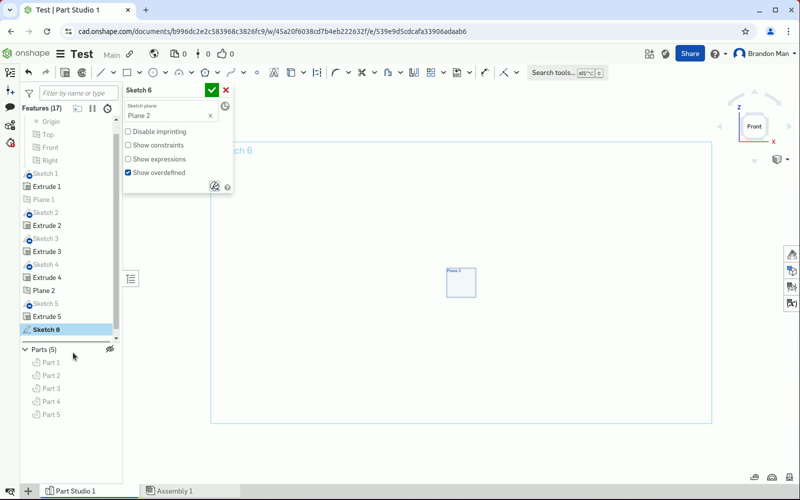
key(c)
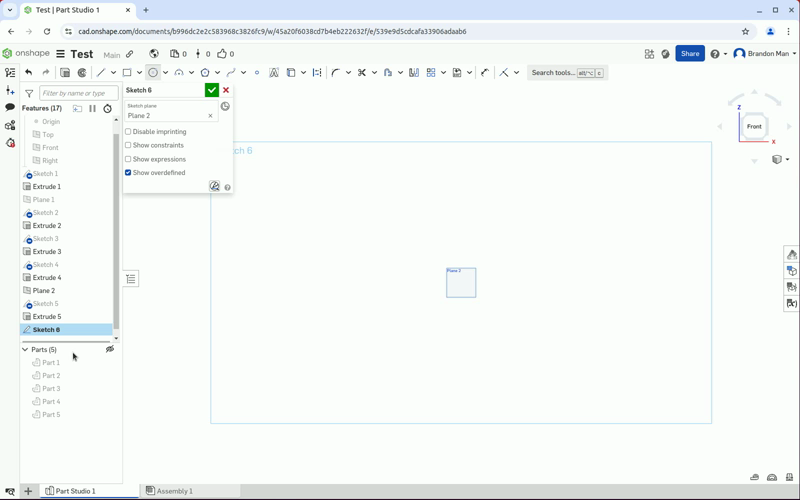
key_down(shift)
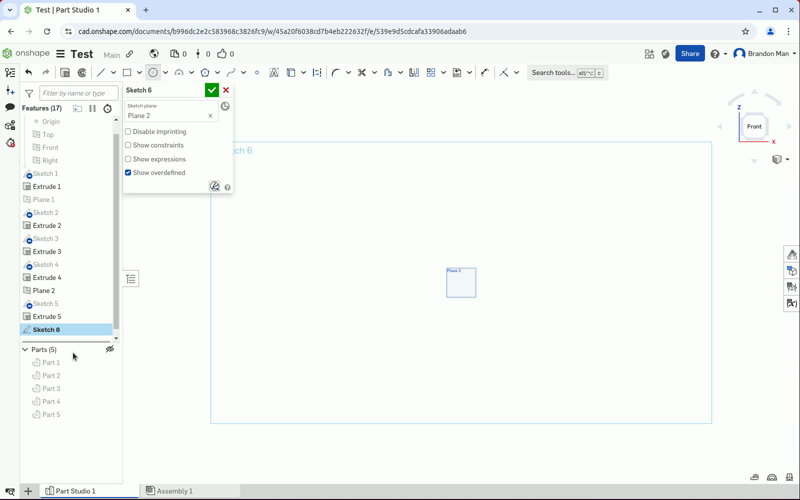
mouse_move(461, 262)
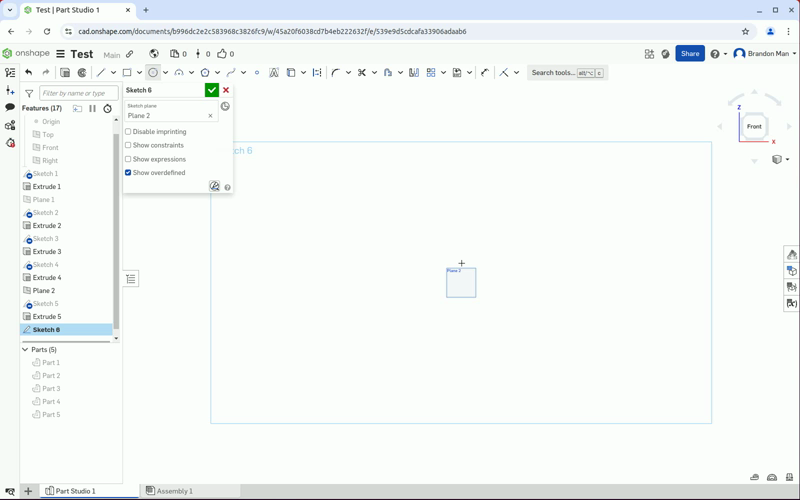
click(461, 262)
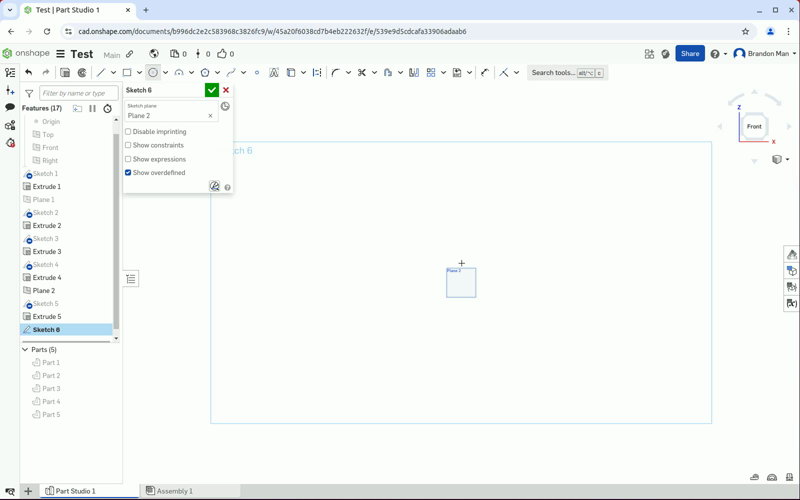
key_up(shift)
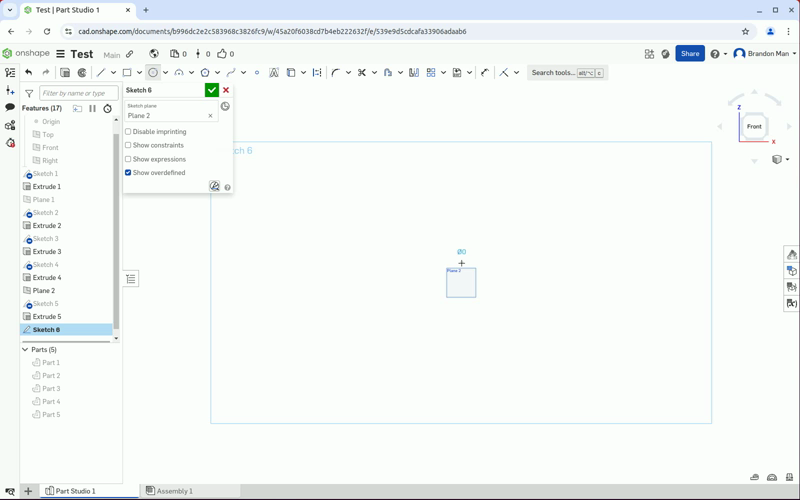
mouse_move(463, 262)
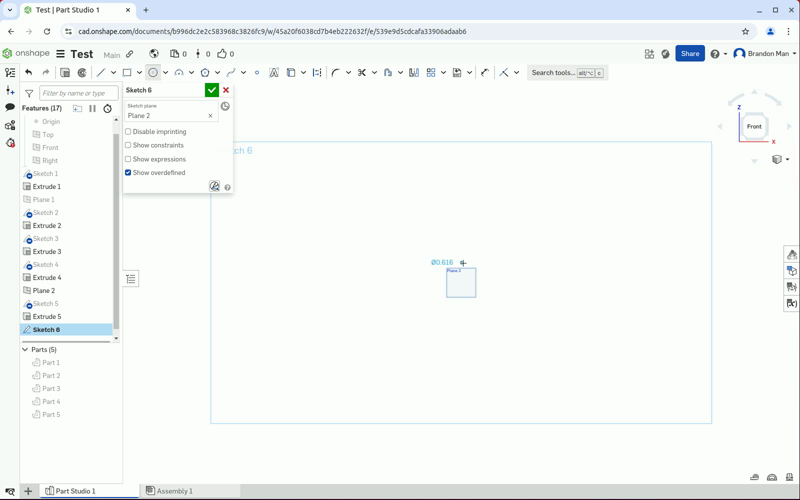
scroll(6)
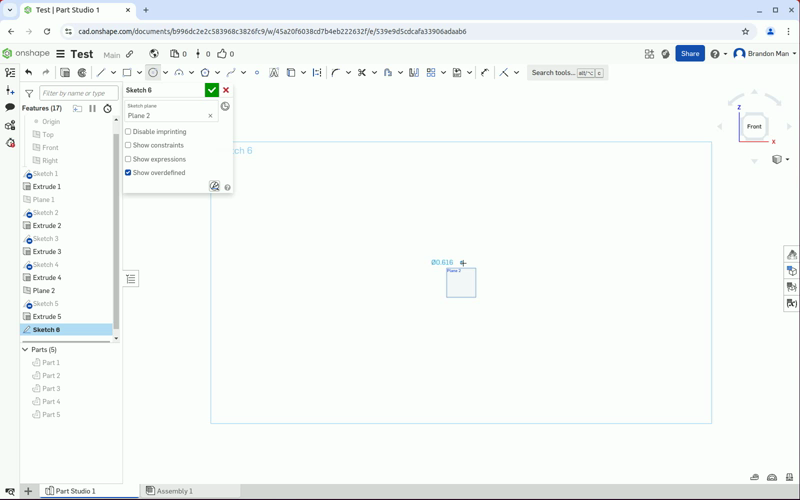
scroll(6)
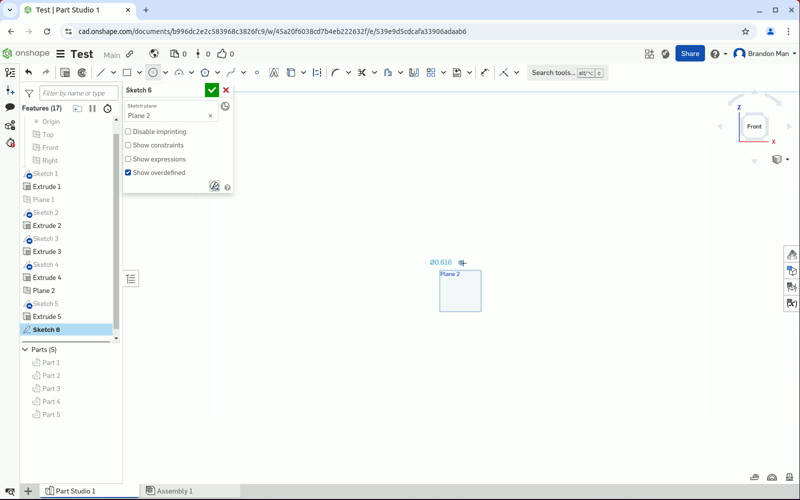
scroll(6)
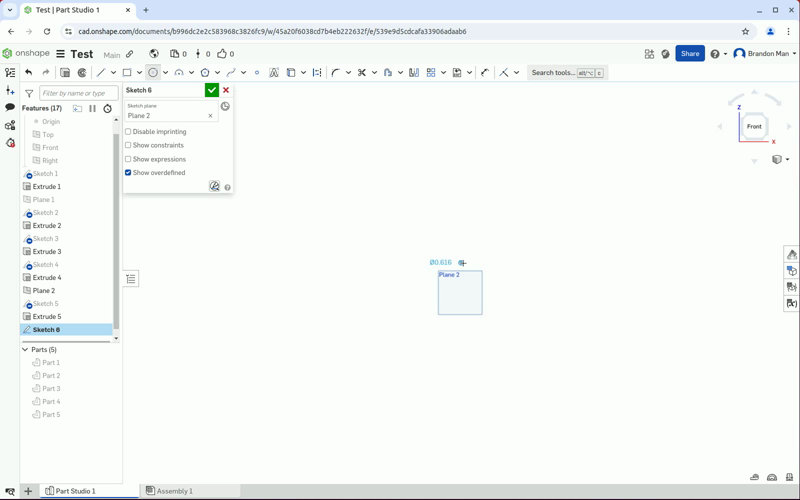
scroll(6)
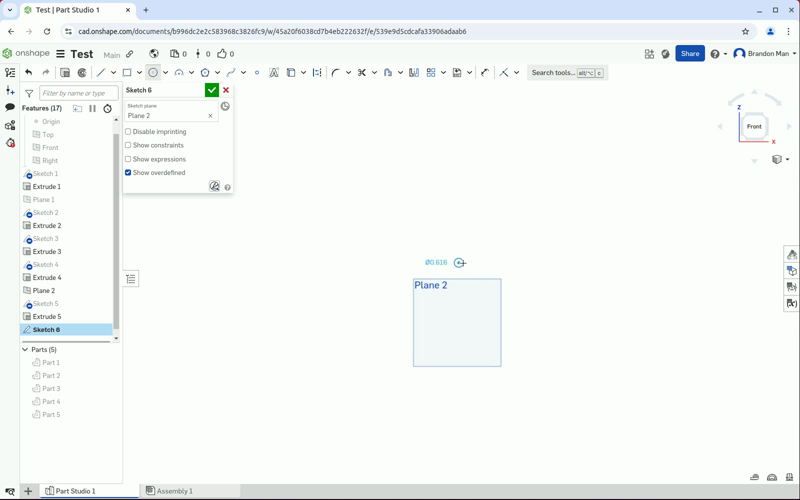
scroll(6)
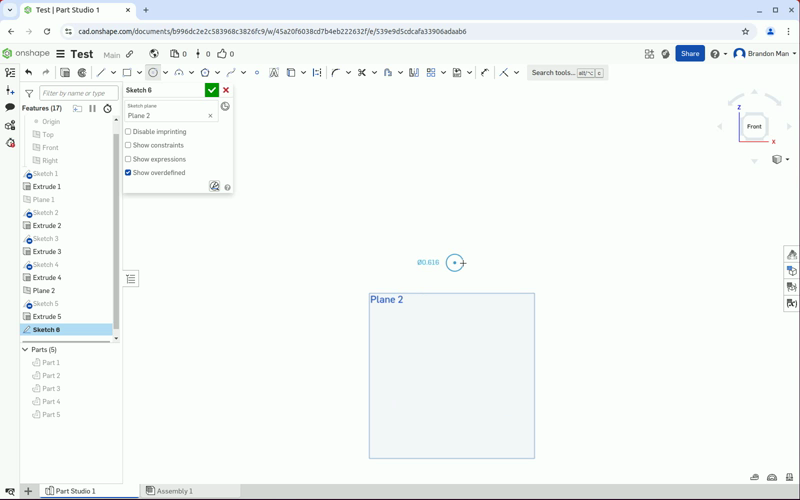
scroll(6)
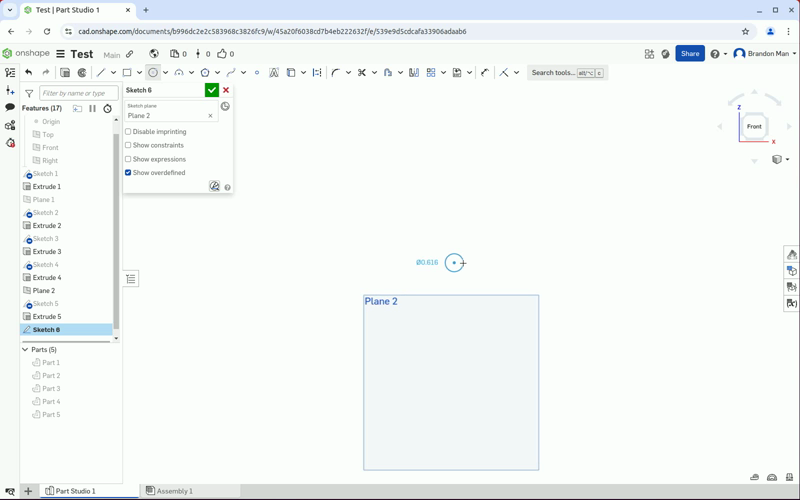
scroll(6)
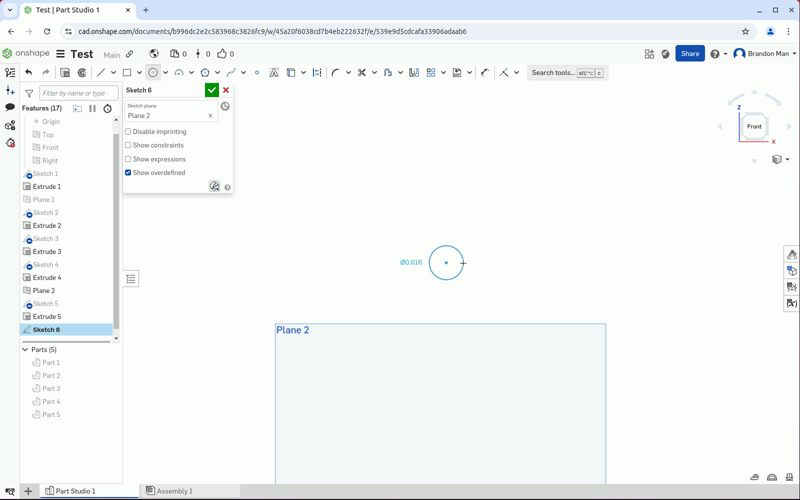
click(463, 262)
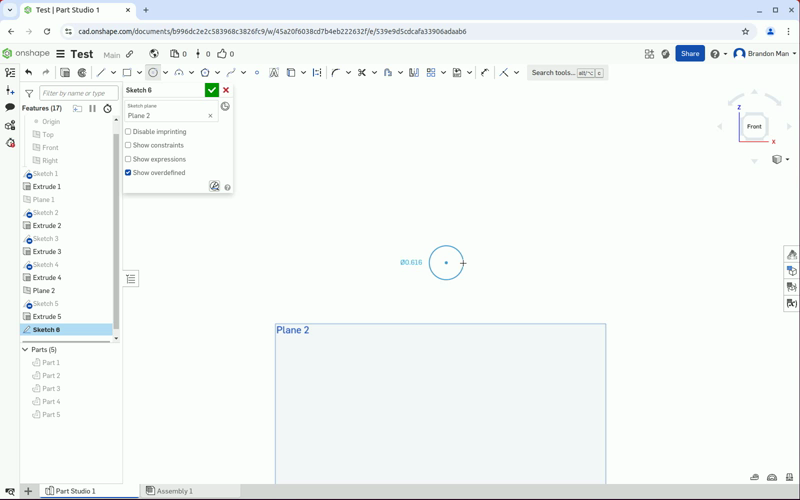
scroll(-6)
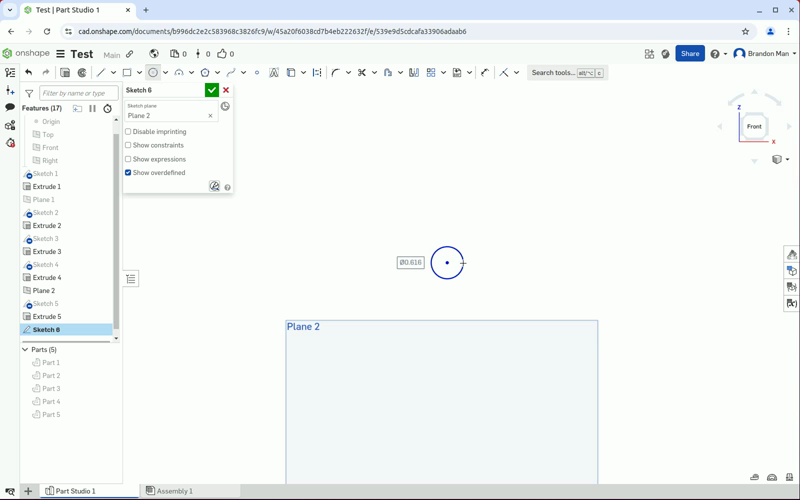
scroll(-6)
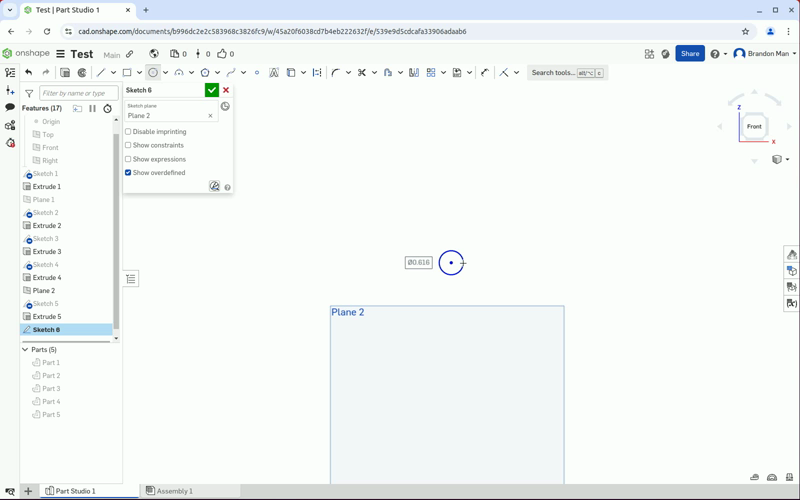
scroll(-6)
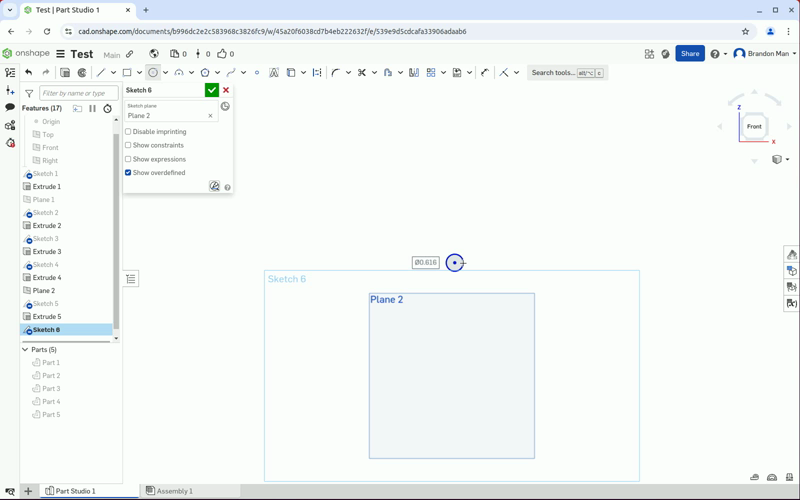
scroll(-6)
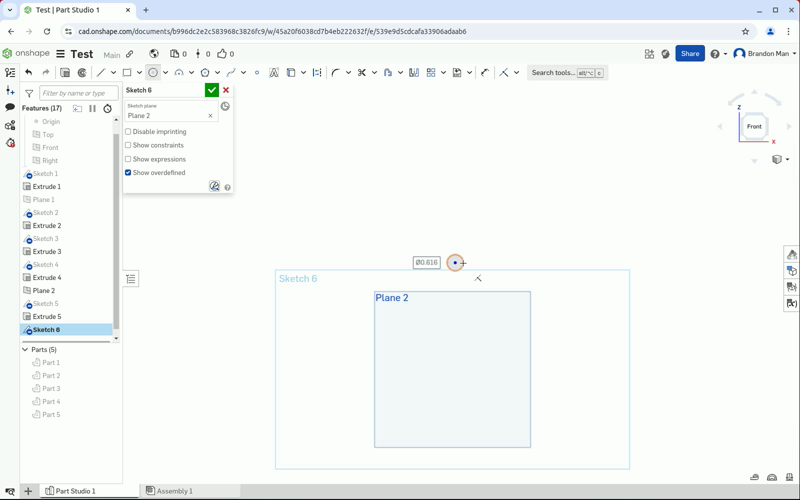
scroll(-6)
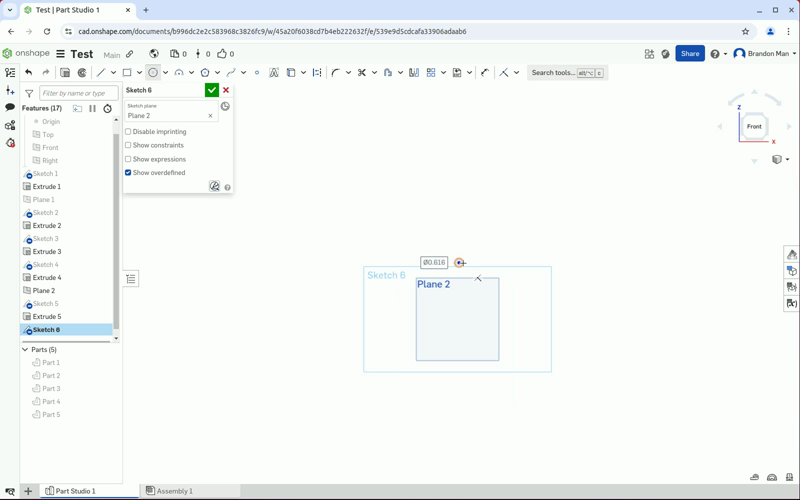
scroll(-6)
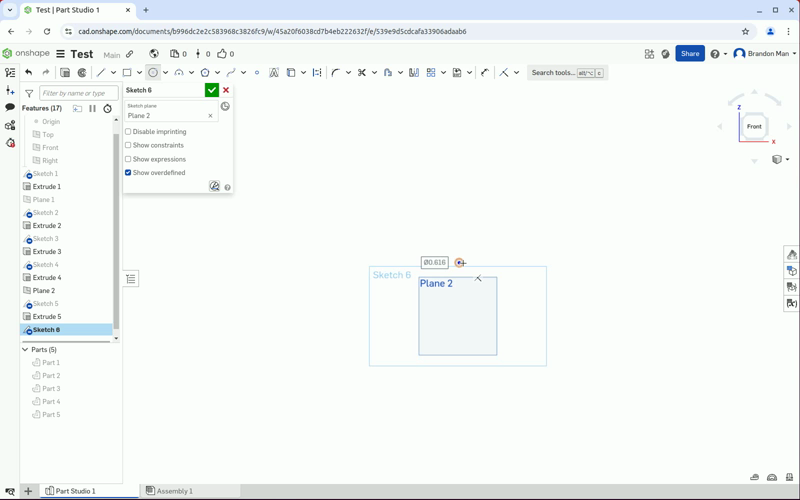
scroll(-6)
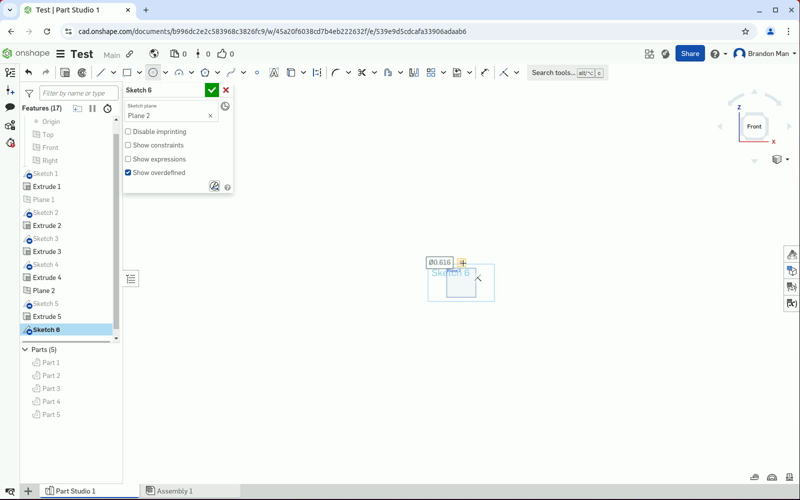
key(esc)
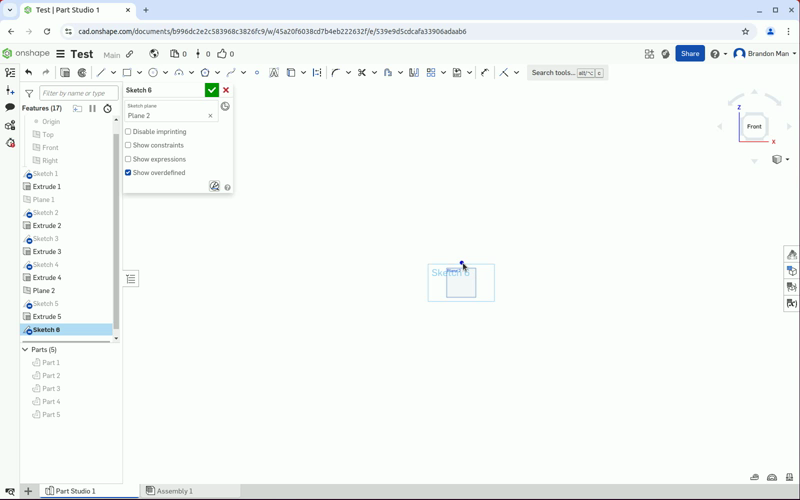
mouse_move(462, 262)
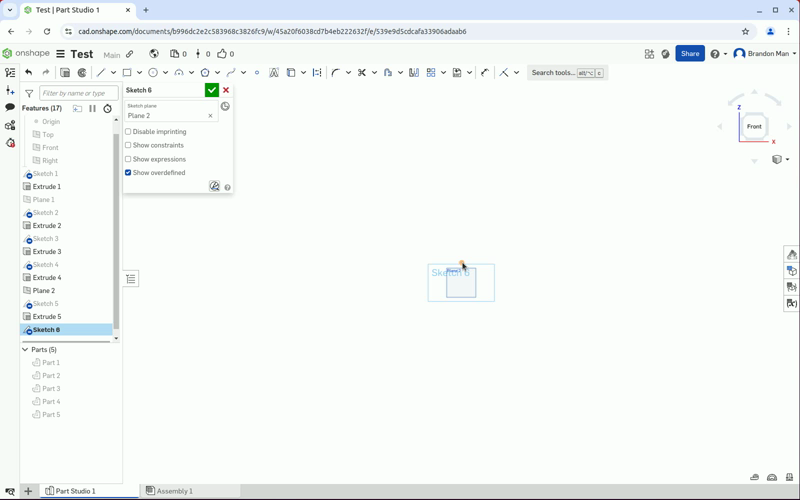
scroll(6)
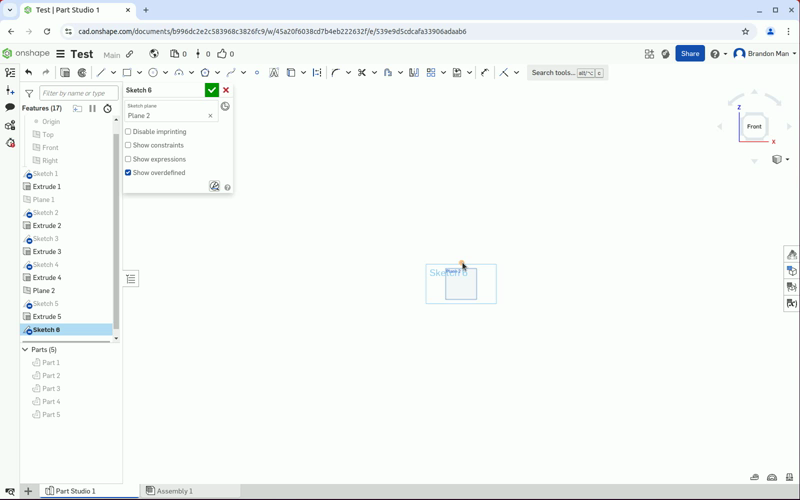
scroll(6)
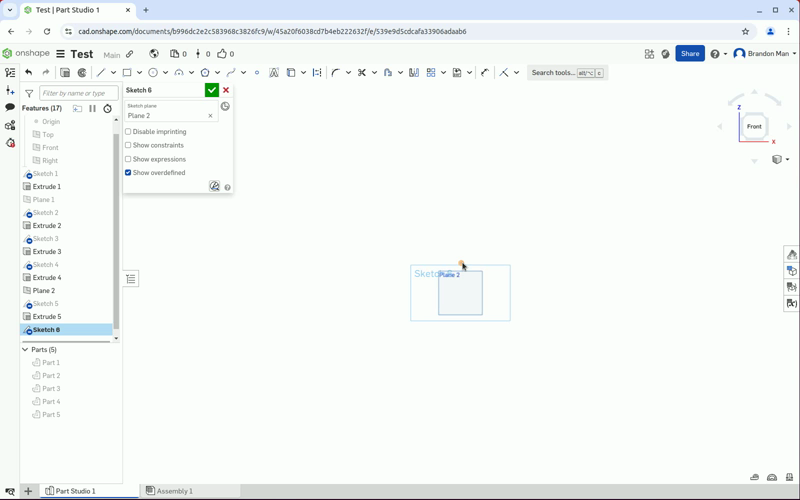
scroll(6)
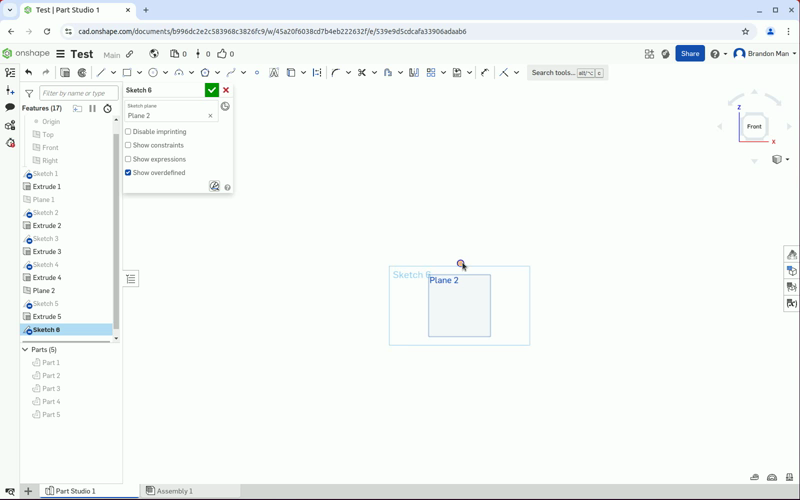
scroll(6)
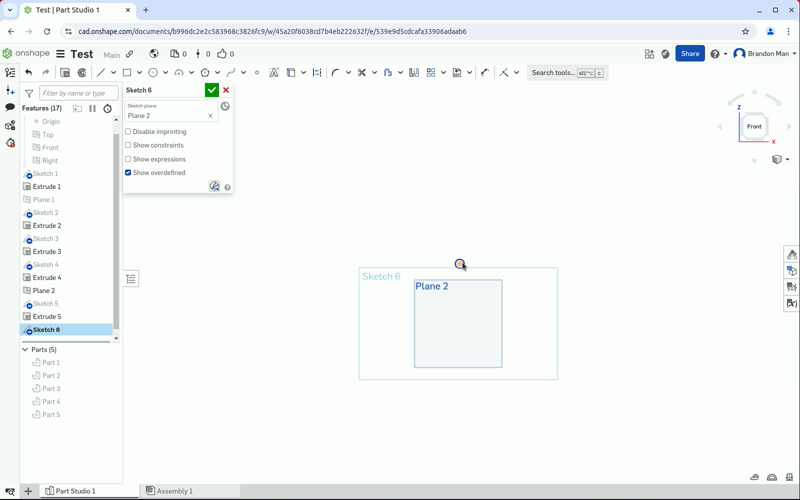
scroll(6)
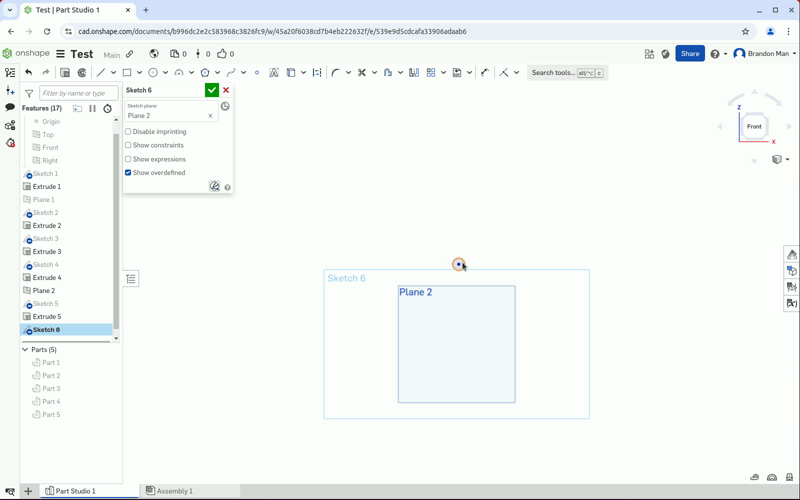
scroll(6)
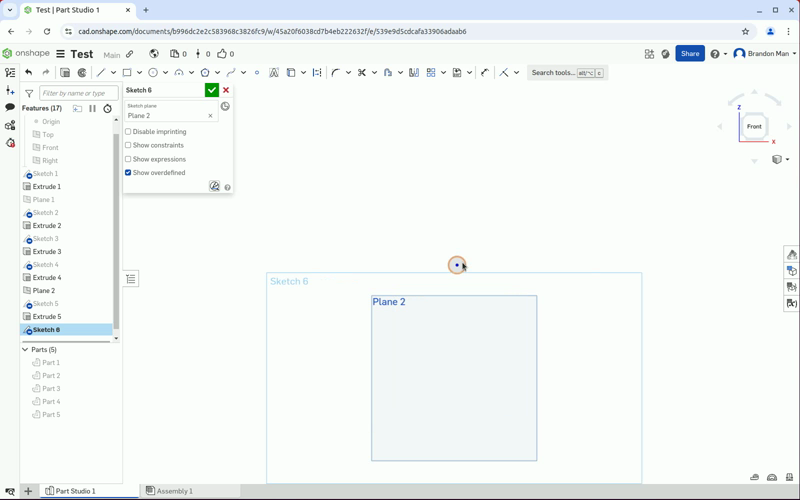
scroll(6)
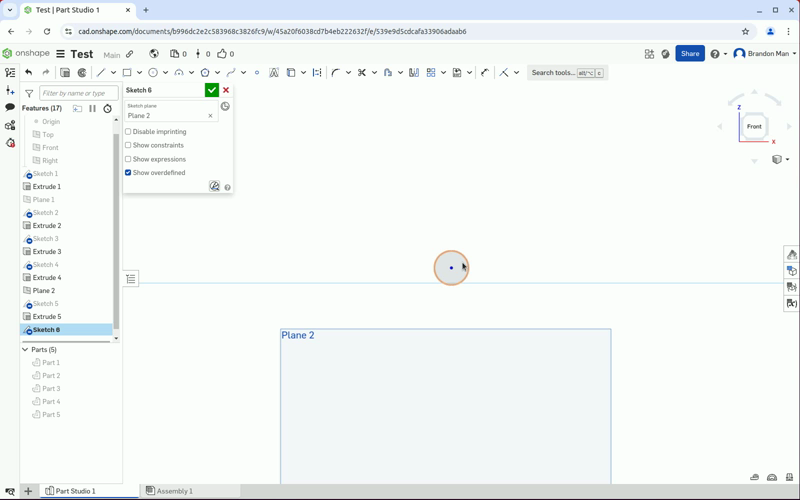
click(462, 262)
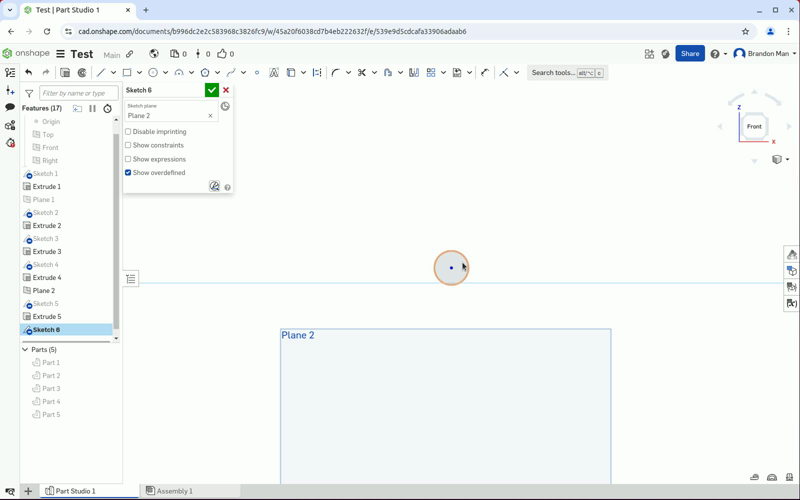
scroll(-6)
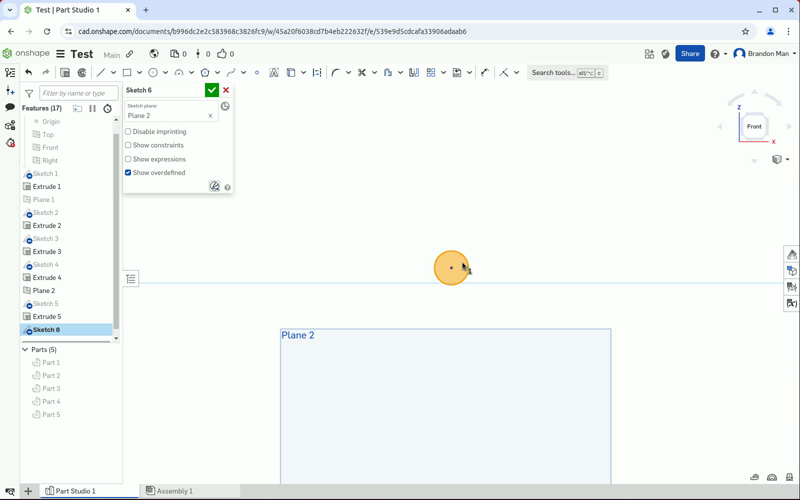
scroll(-6)
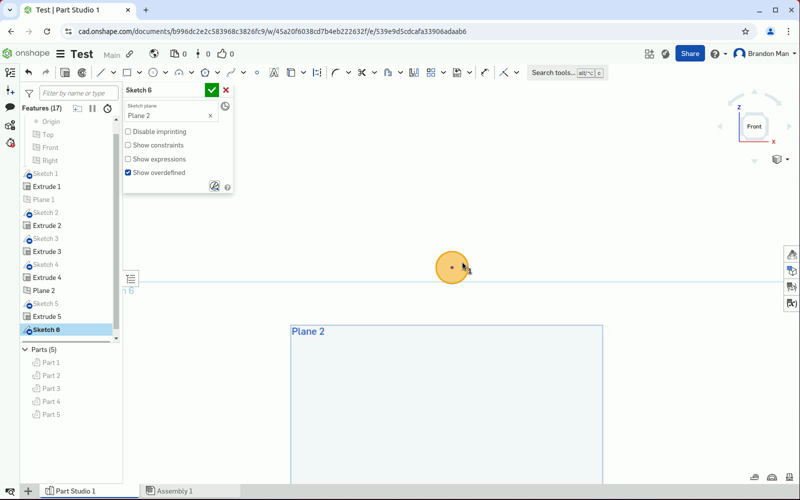
scroll(-6)
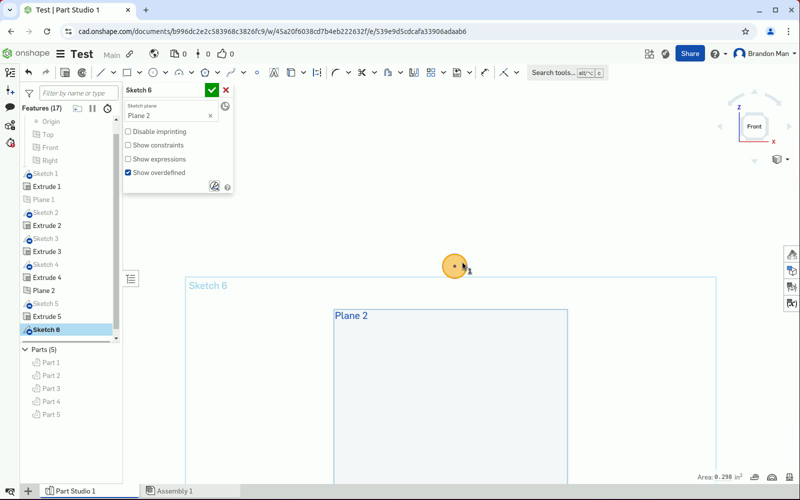
scroll(-6)
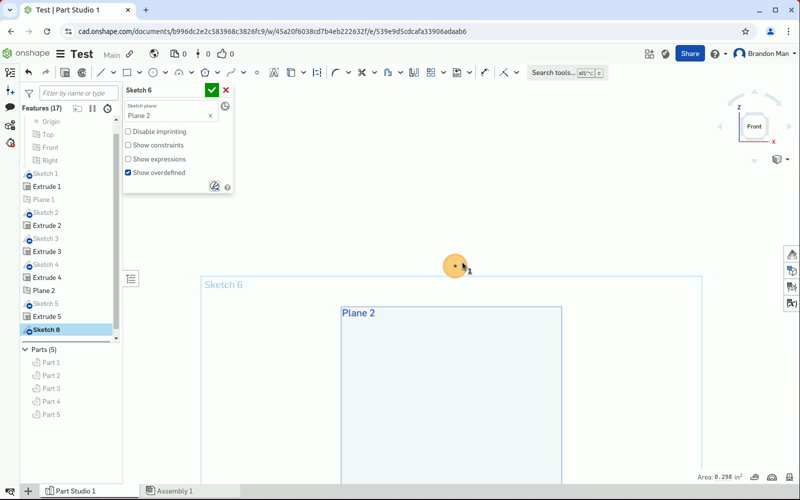
scroll(-6)
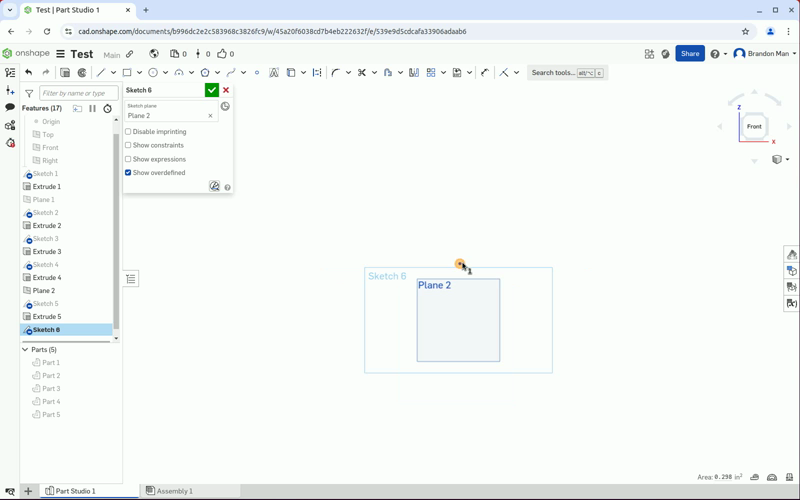
scroll(-6)
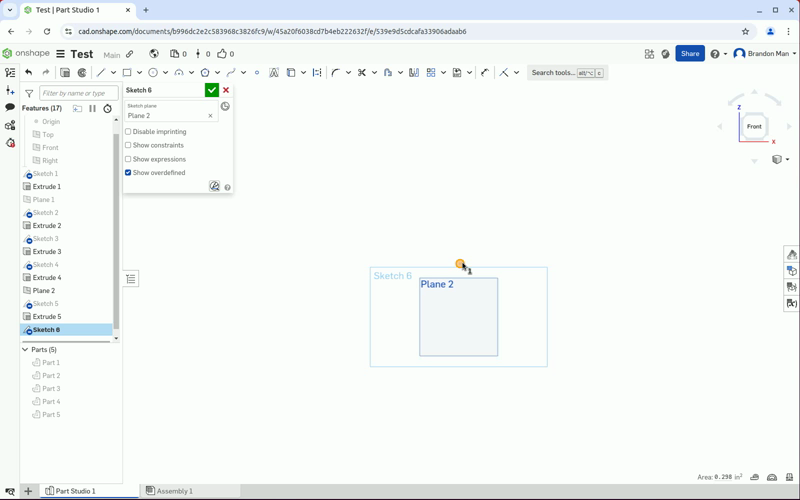
scroll(-6)
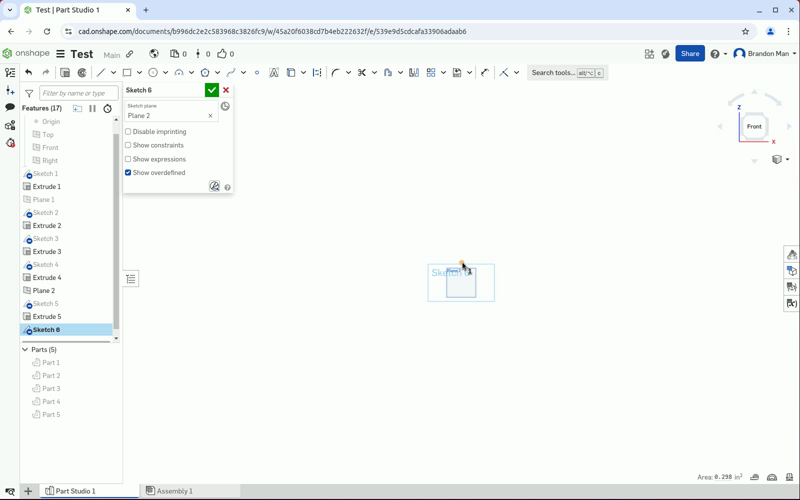
mouse_move(73, 352)
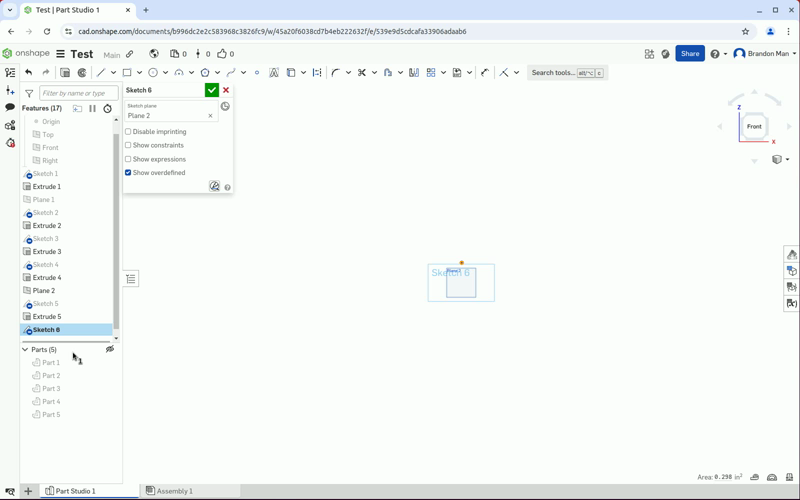
key(shift+y)
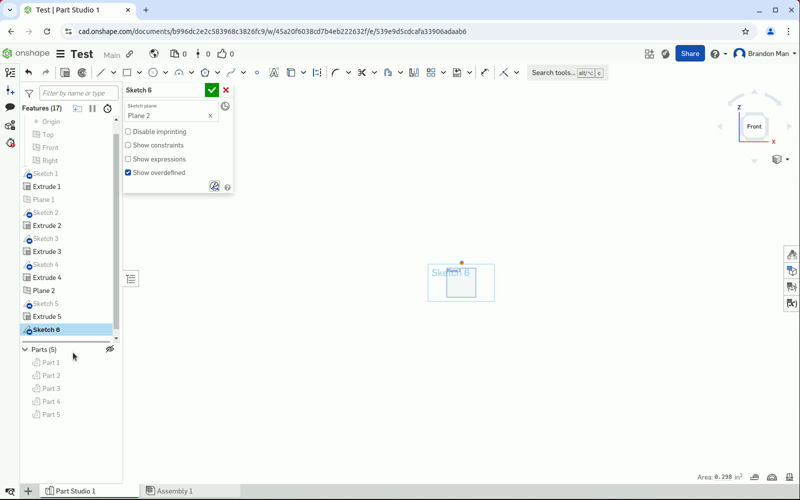
key(shift+e)
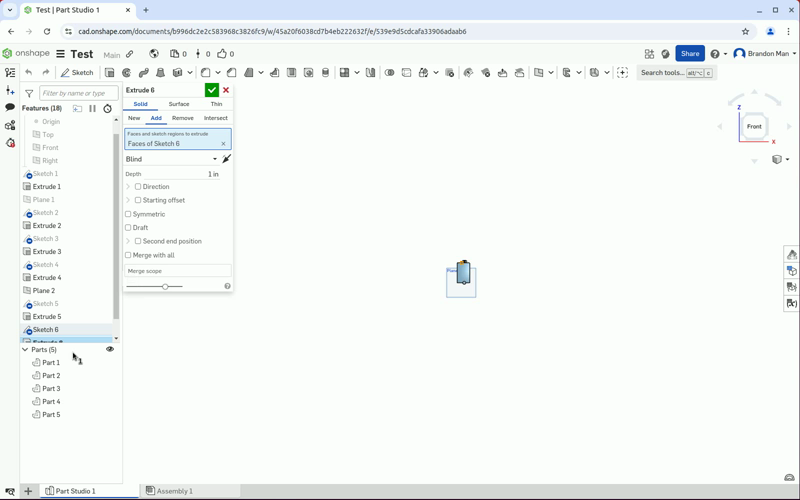
mouse_move(143, 106)
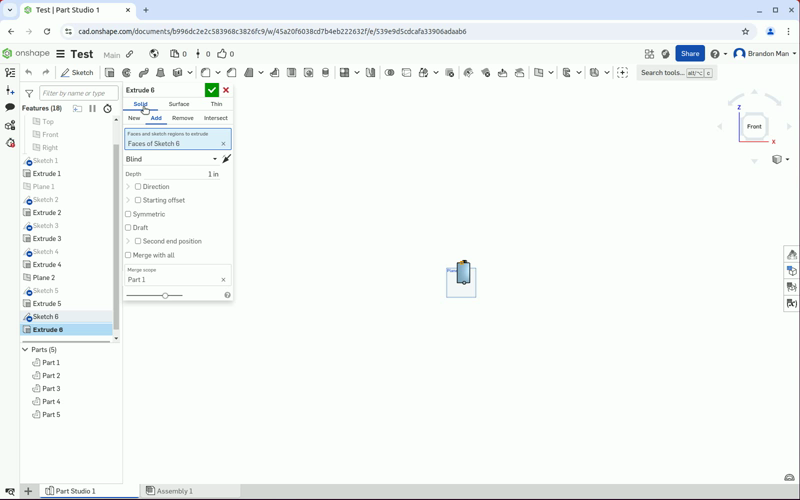
click(143, 106)
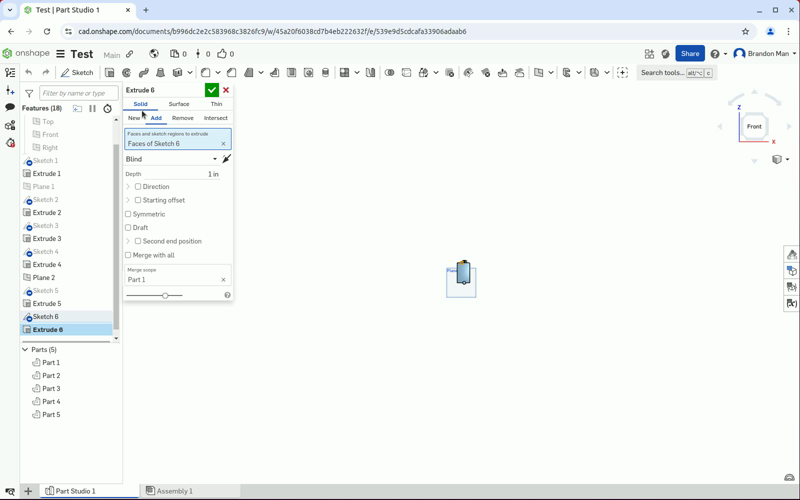
mouse_move(137, 120)
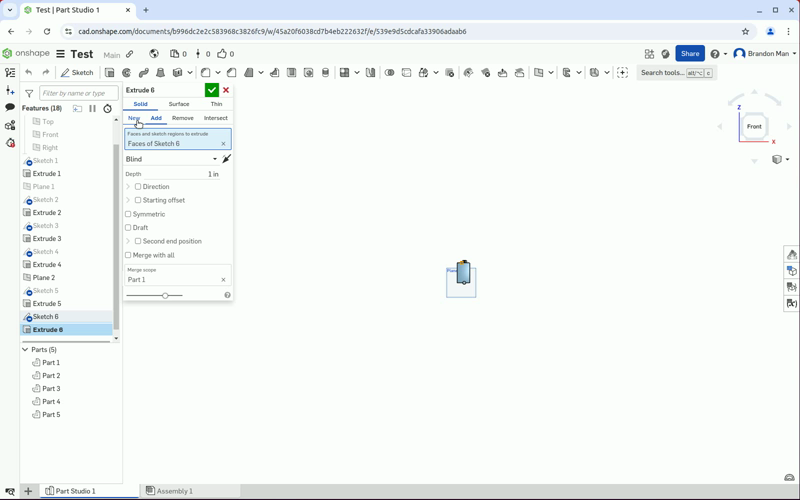
click(137, 120)
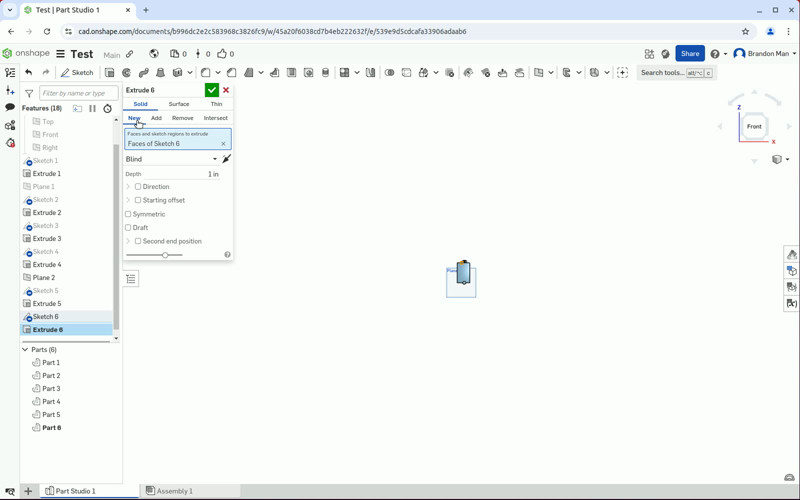
key(tab, 4)
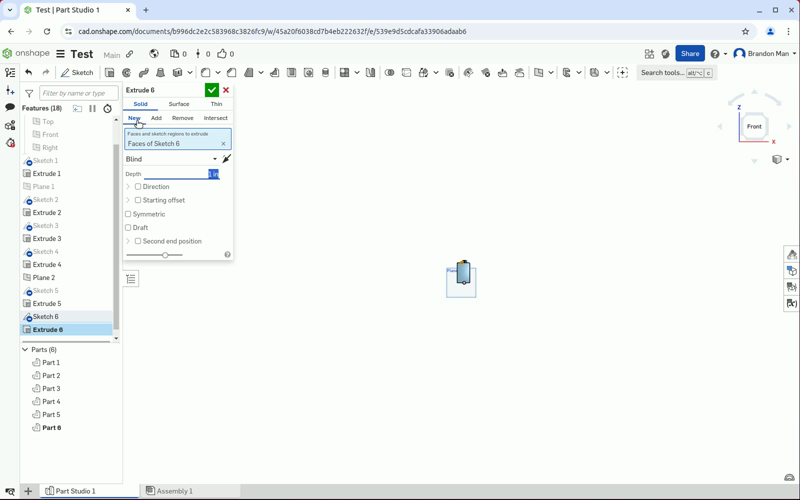
text(0.241)
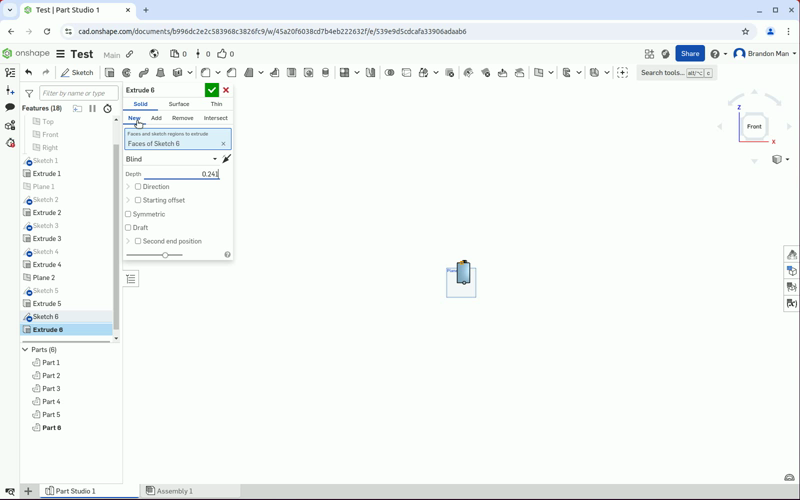
key(enter)
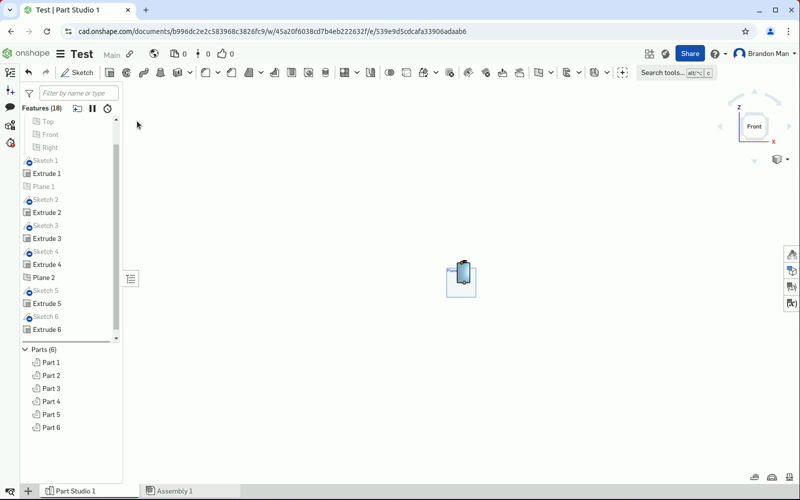
key(shift+h)
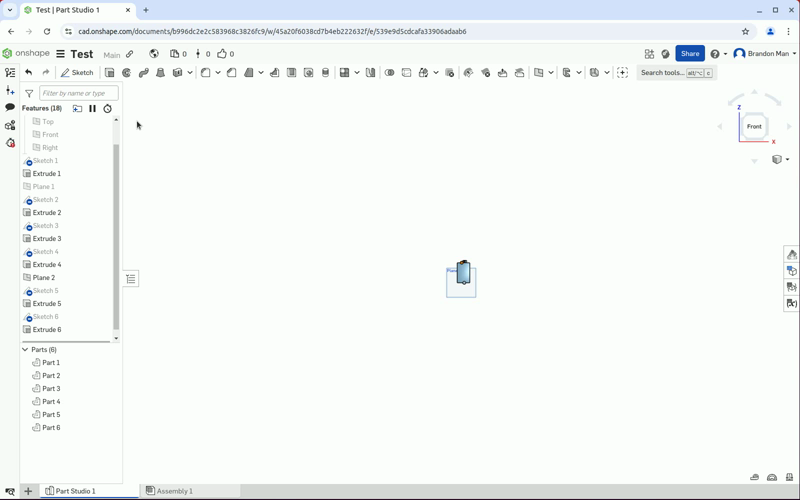
key(shift+h)
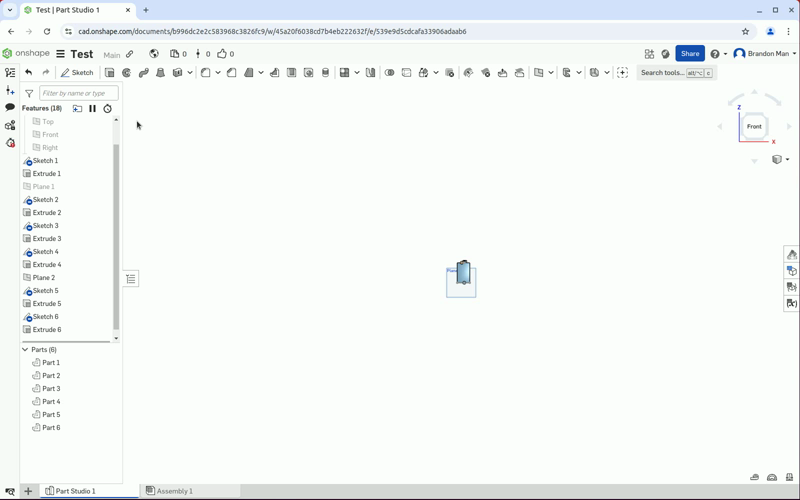
key(shift+7)
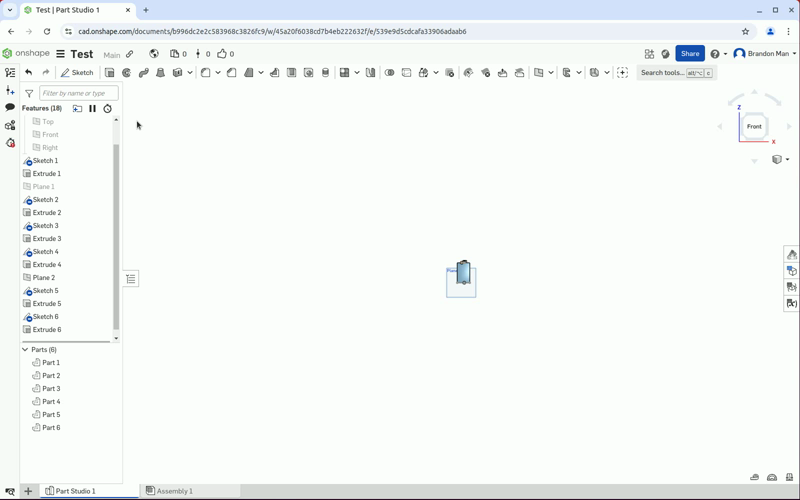
key(left, 2)
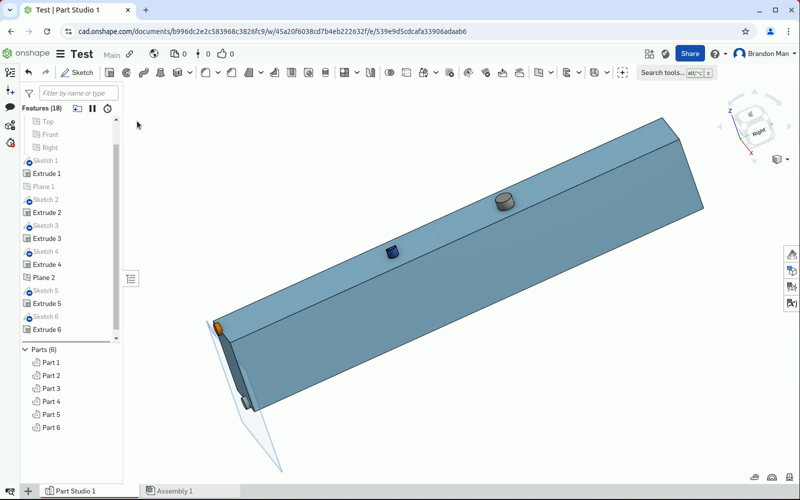
key(down, 2)
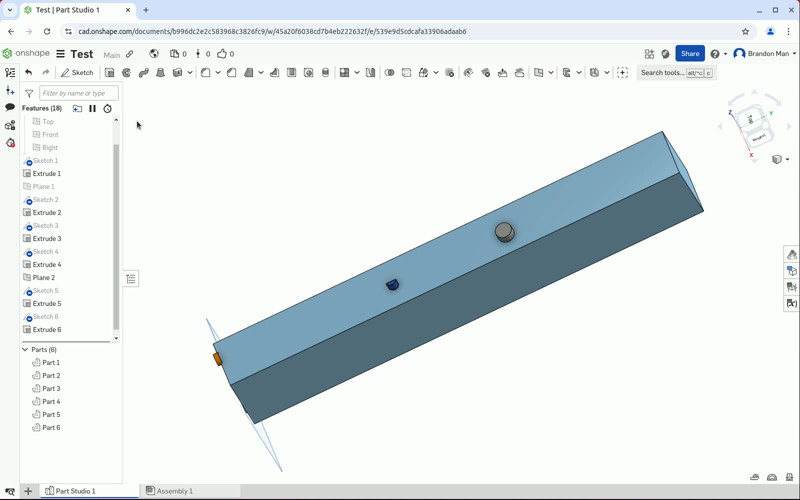
key(up, 2)
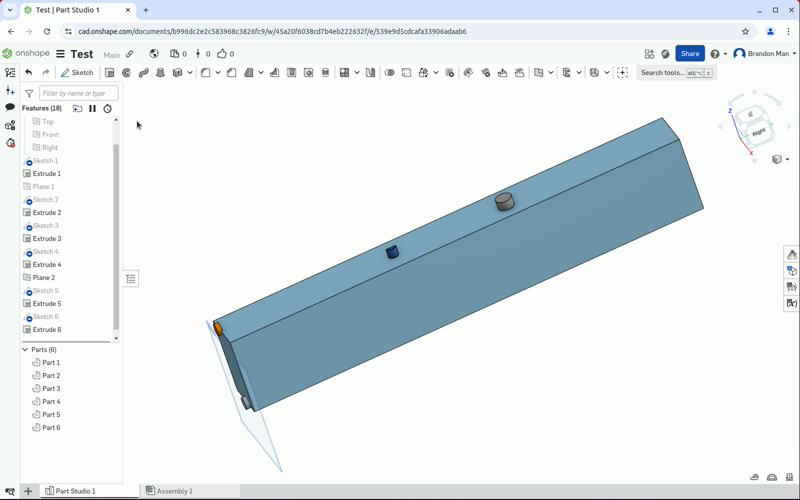
key(right, 2)
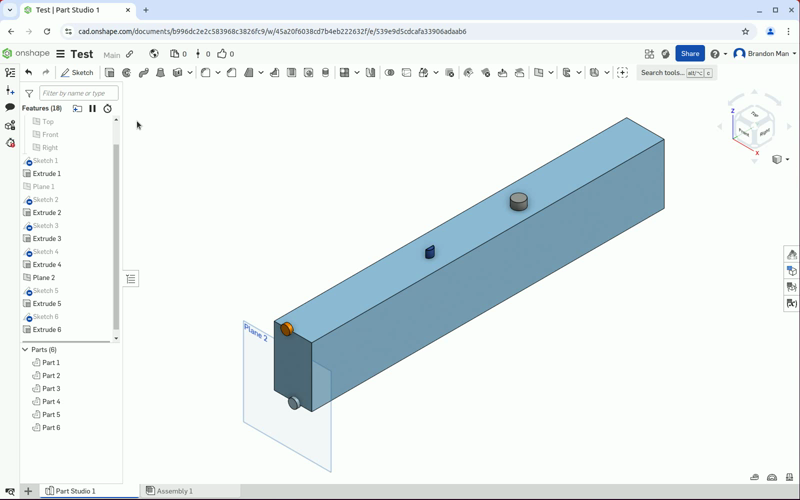
mouse_move(69, 163)
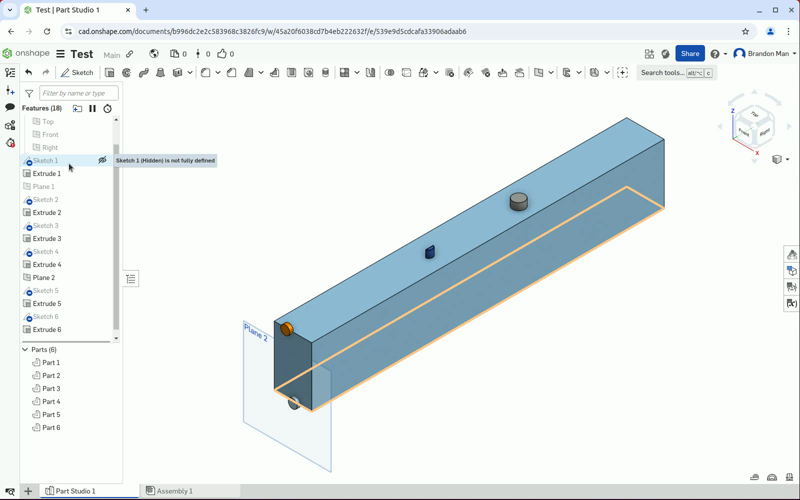
click(69, 163)